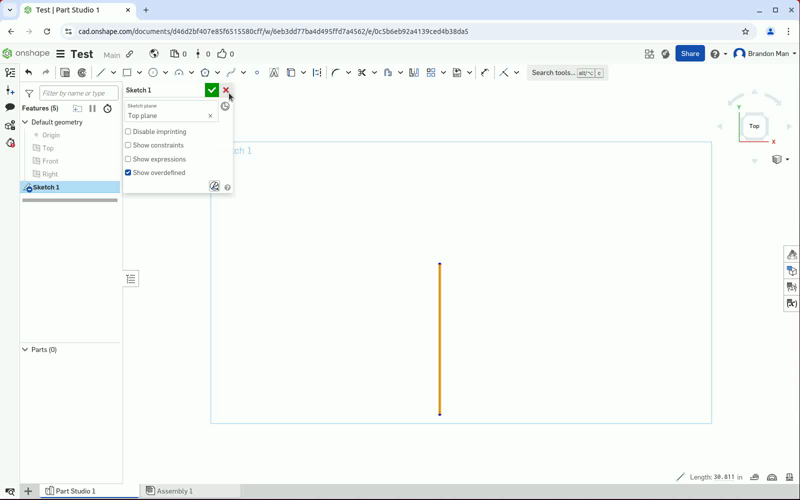
key(shift+h)
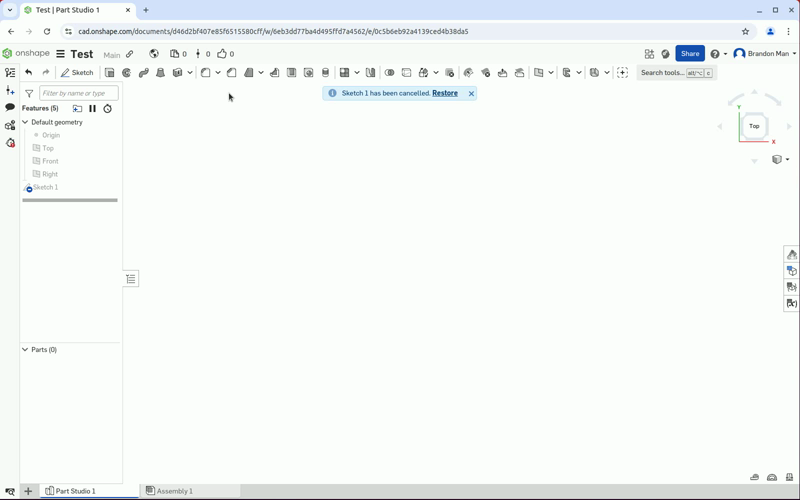
mouse_move(73, 352)
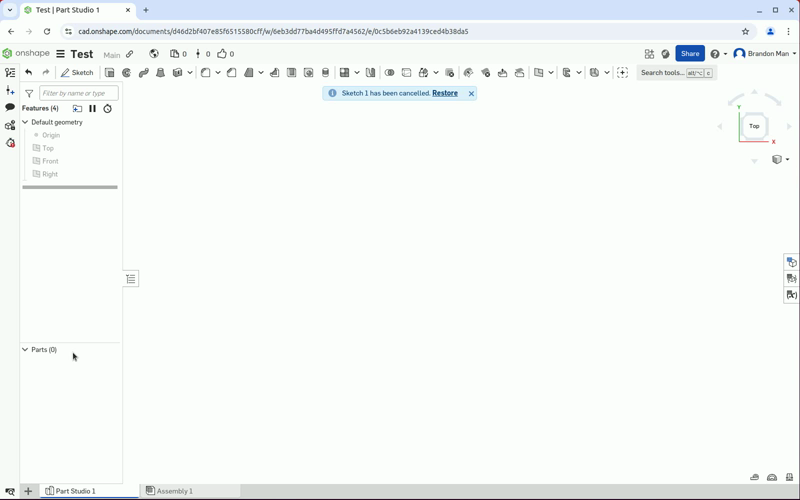
key(y)
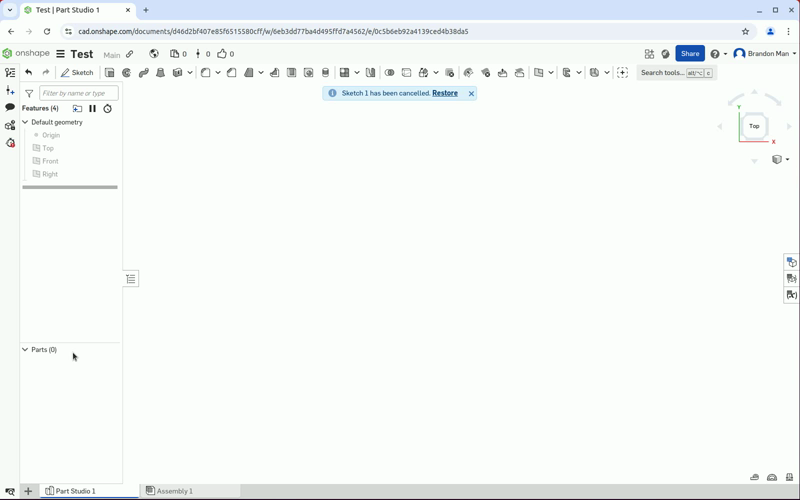
key(shift+p)
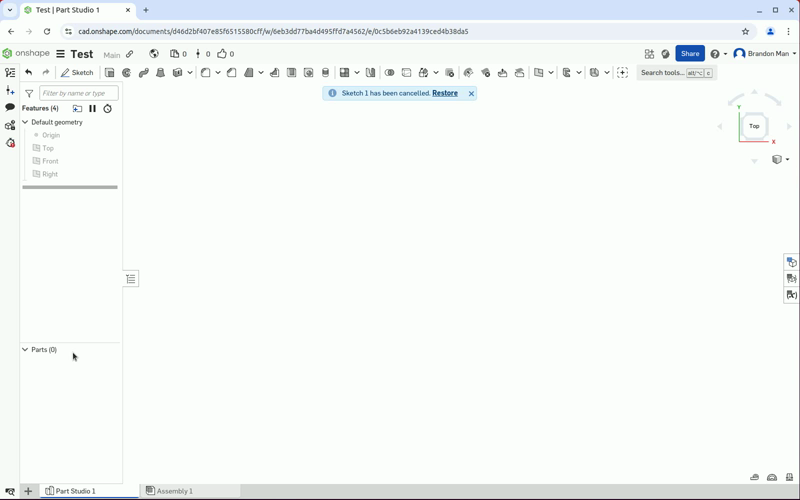
key(space)
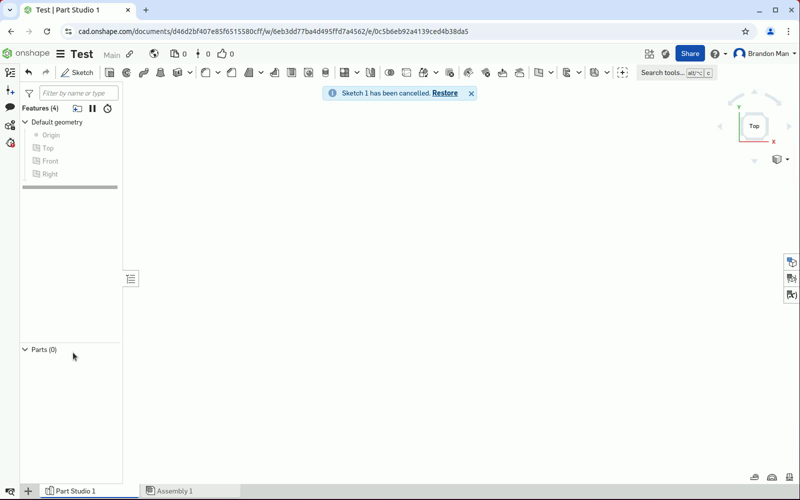
key_down(shift)
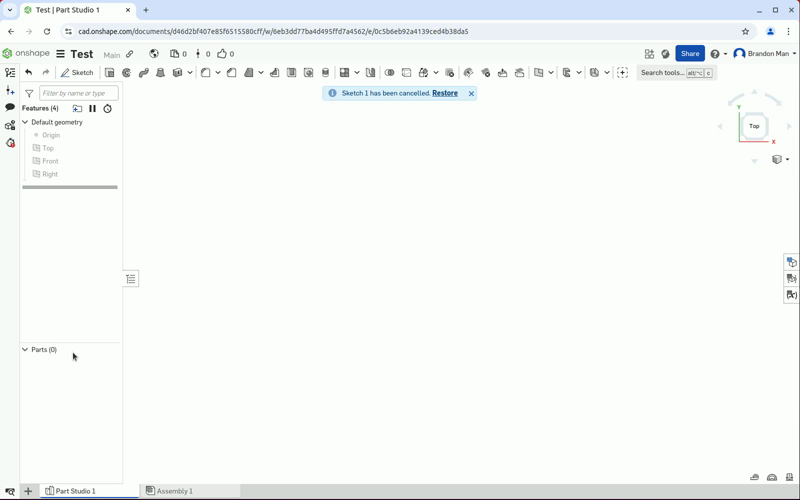
key(up)
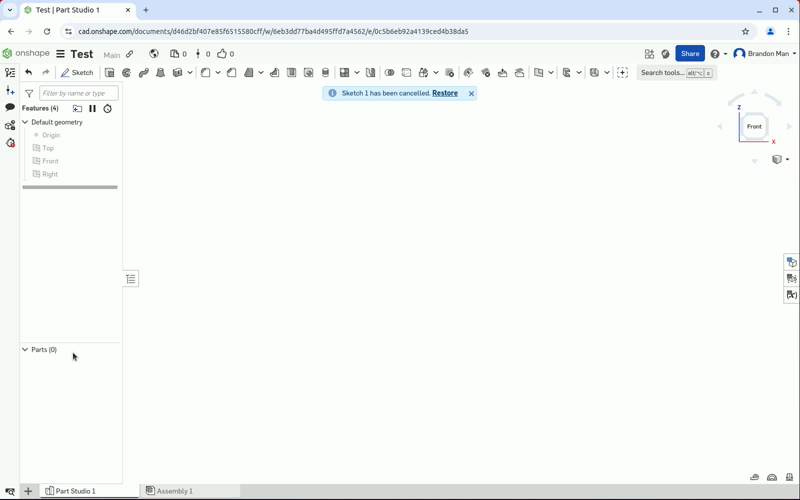
key_up(shift)
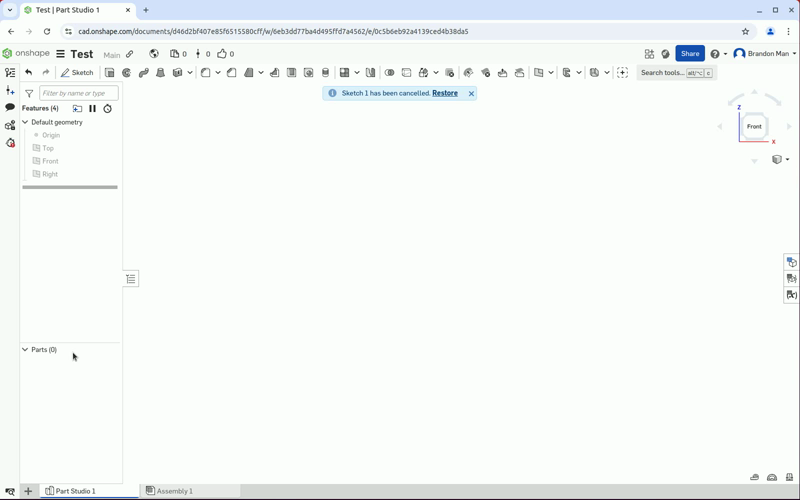
mouse_move(73, 352)
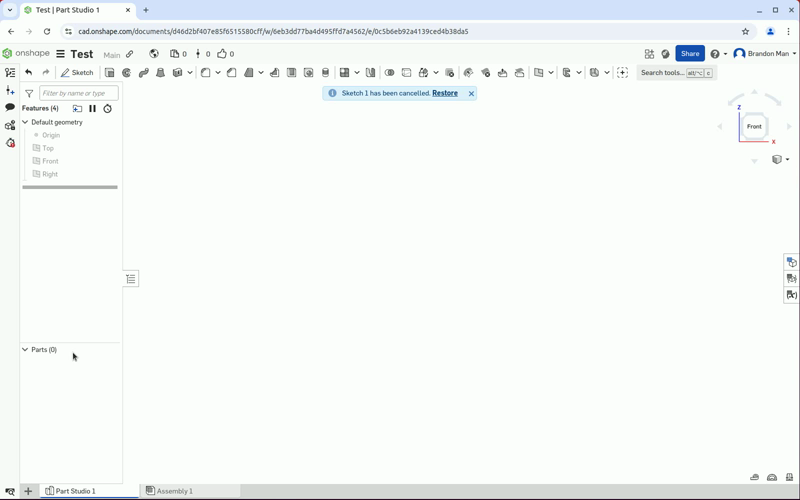
key(shift+y)
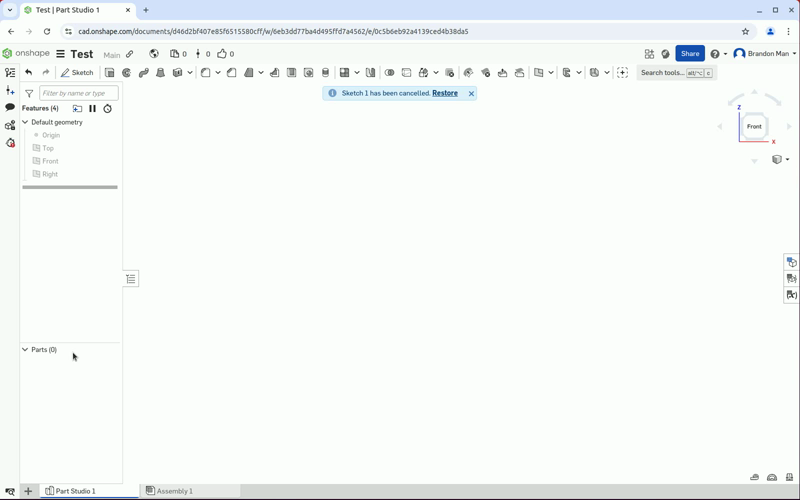
key(shift+s)
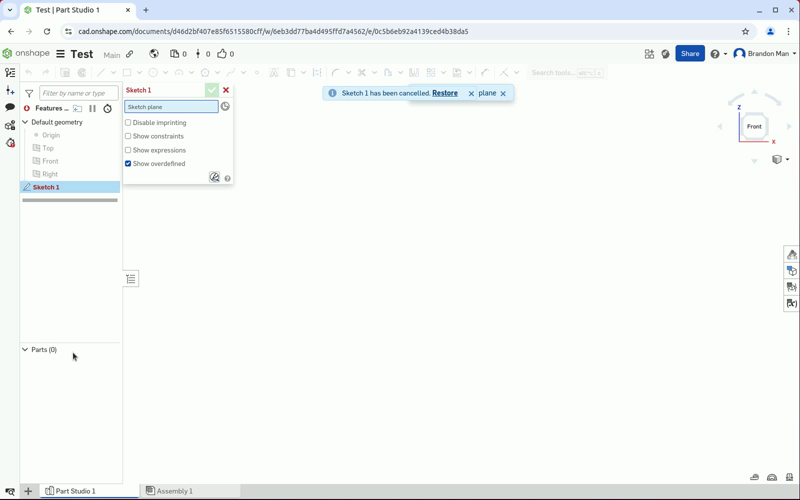
mouse_move(73, 163)
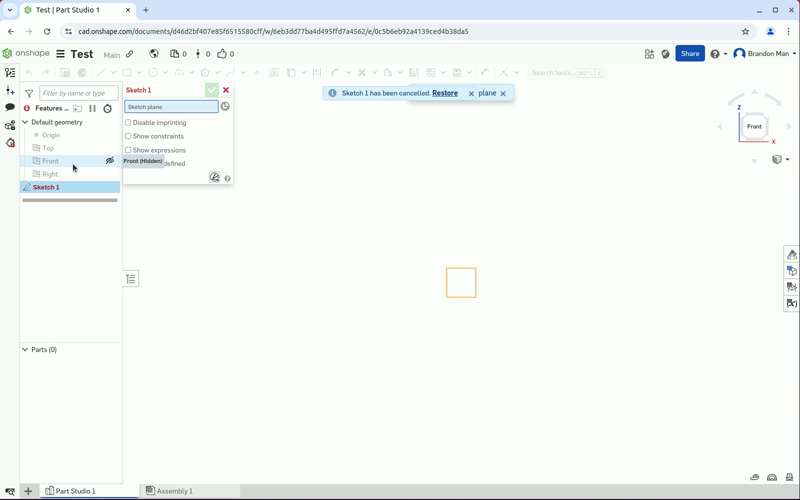
click(73, 163)
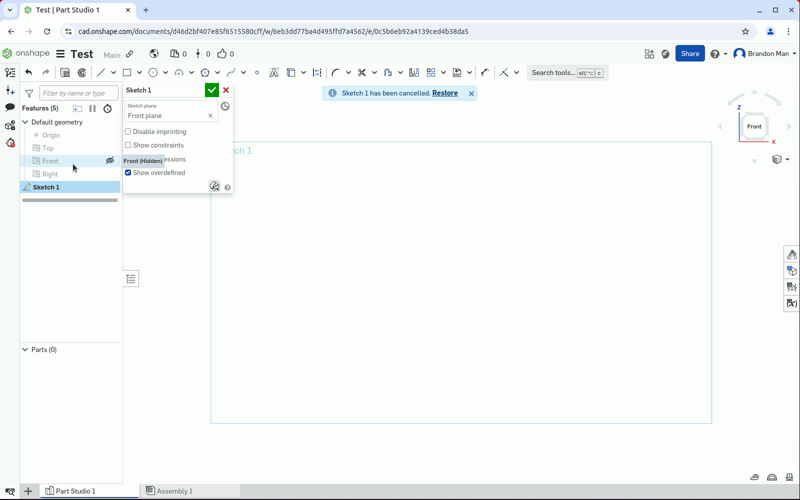
mouse_move(73, 352)
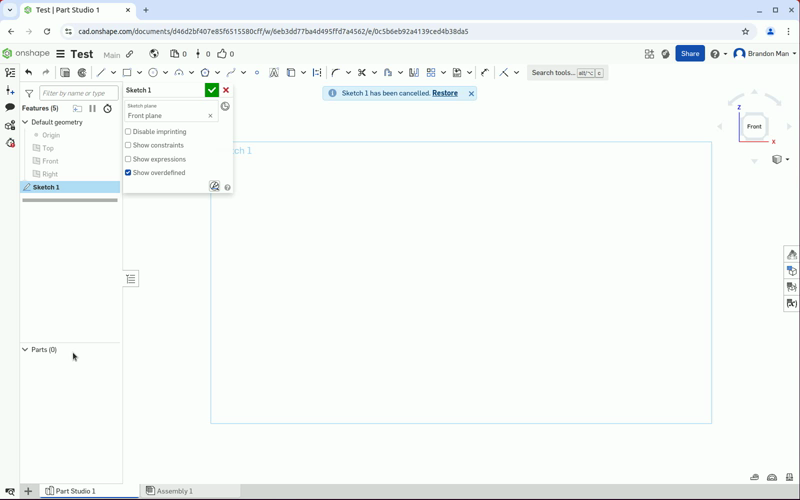
key(y)
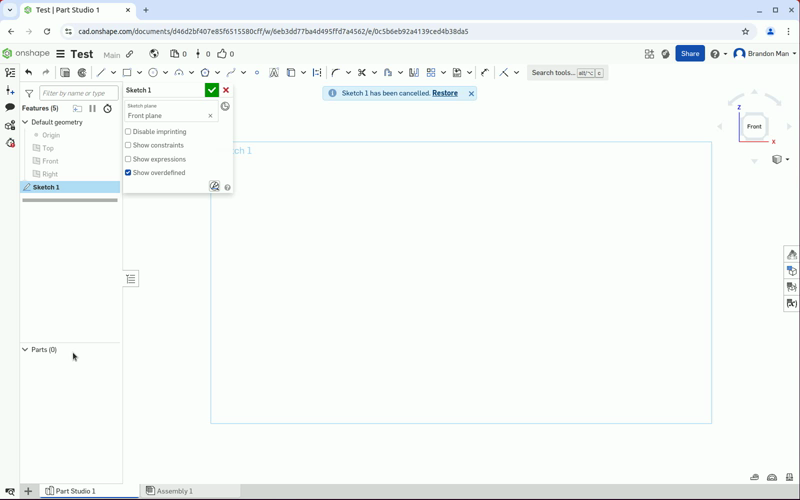
key(l)
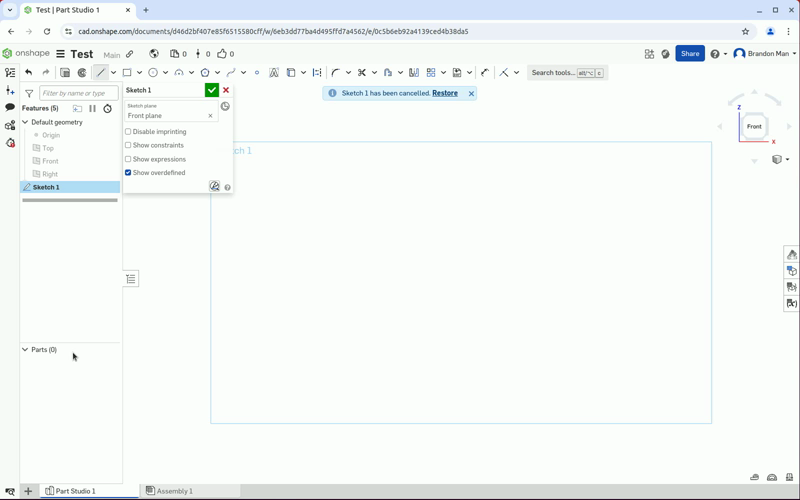
key_down(shift)
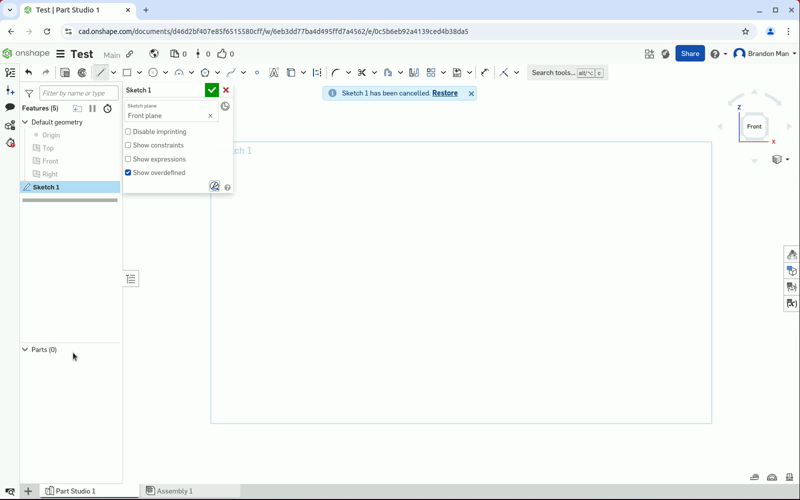
mouse_move(396, 299)
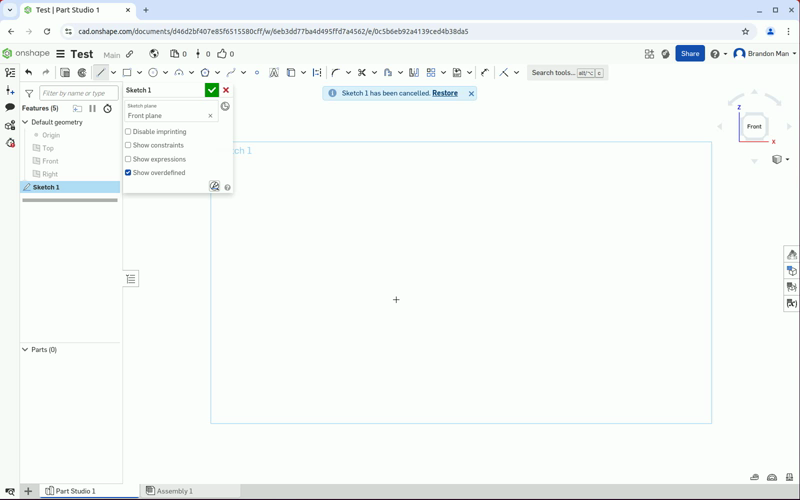
click(396, 299)
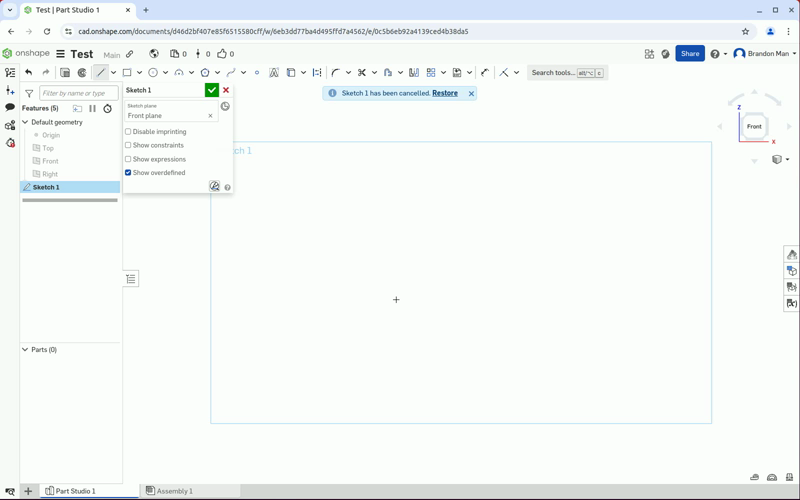
key_up(shift)
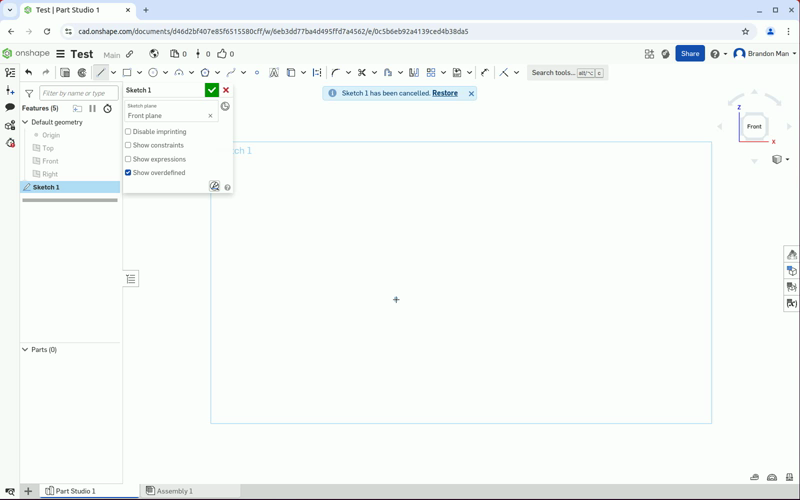
key_down(shift)
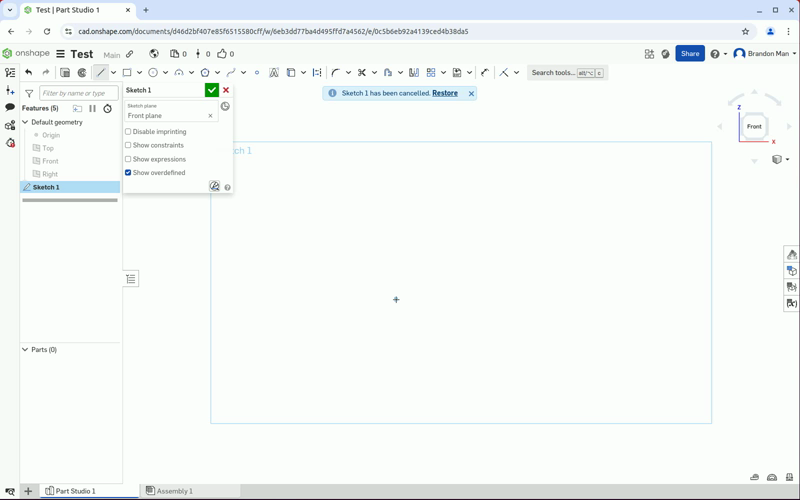
mouse_move(426, 299)
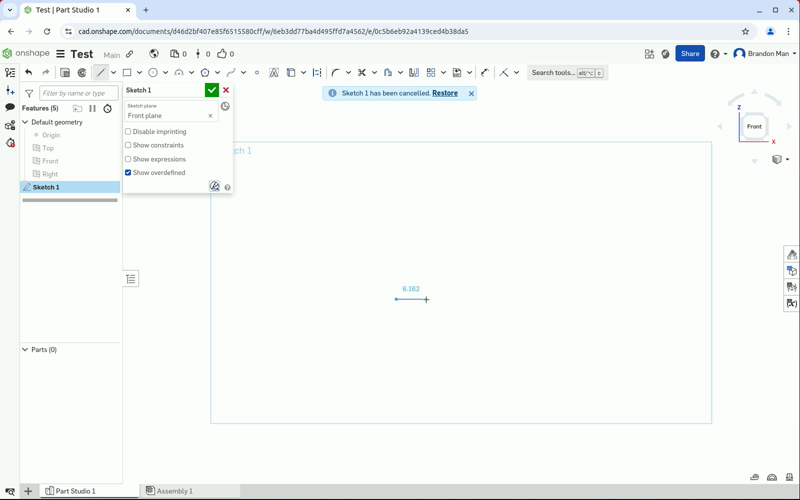
mouse_move(419, 299)
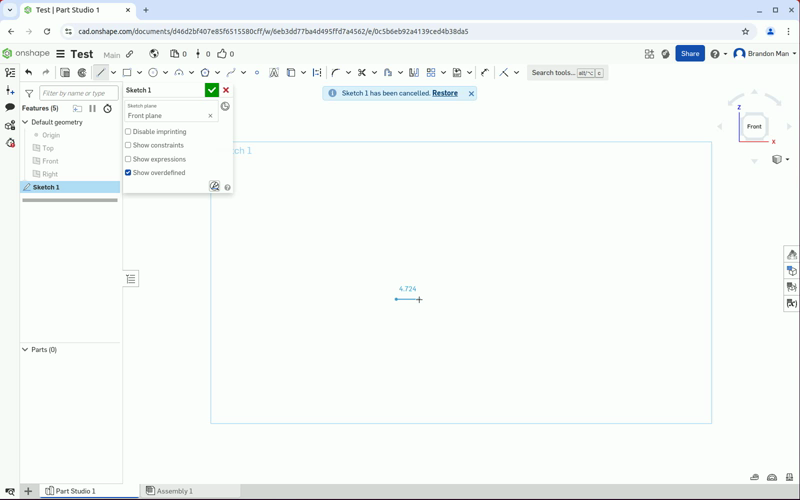
click(419, 299)
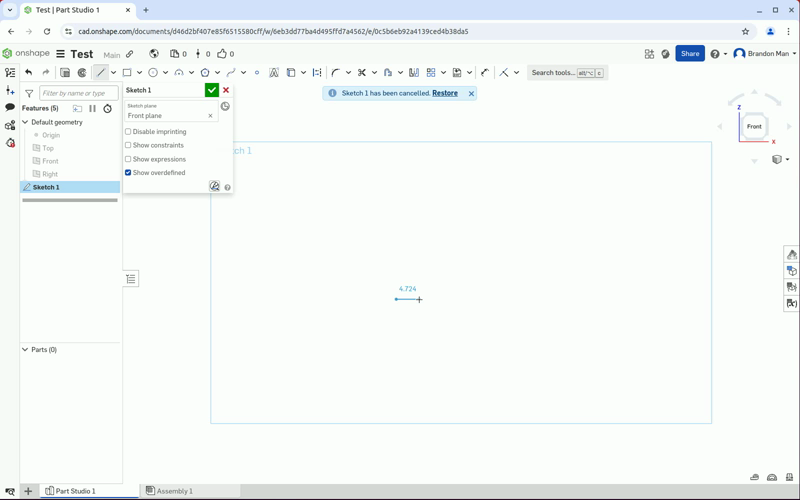
key_up(shift)
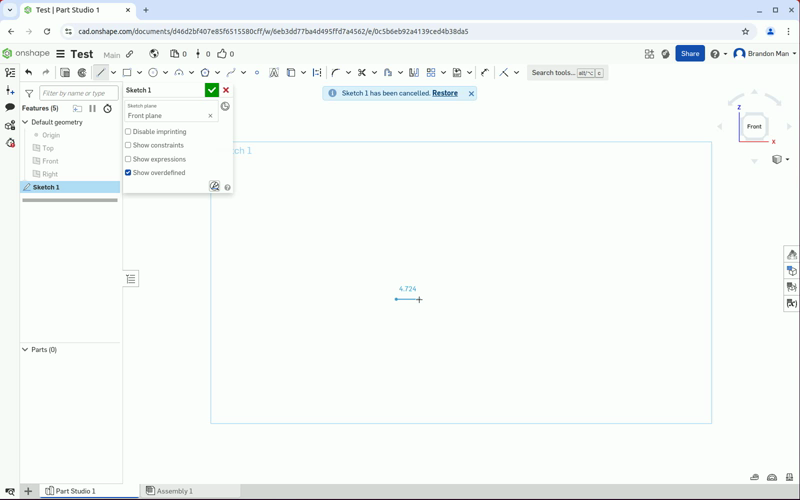
key_down(shift)
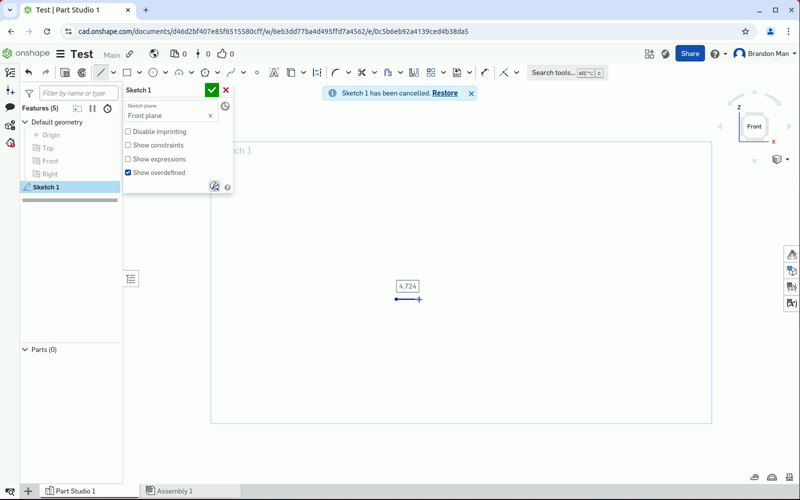
mouse_move(449, 299)
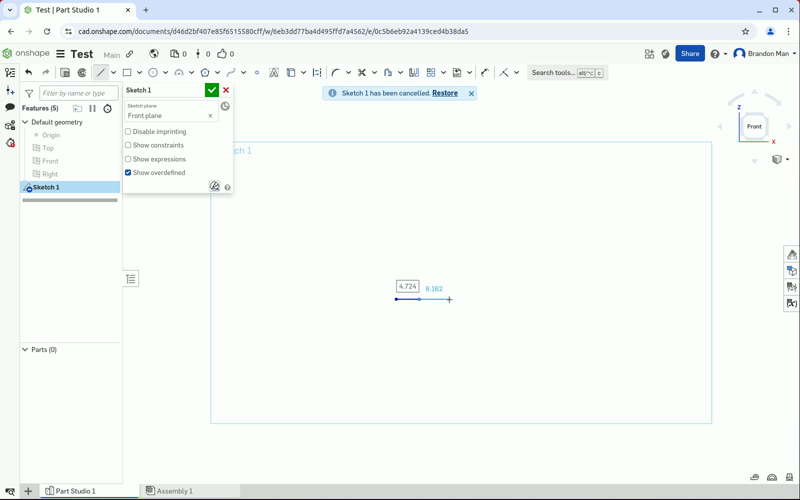
mouse_move(419, 282)
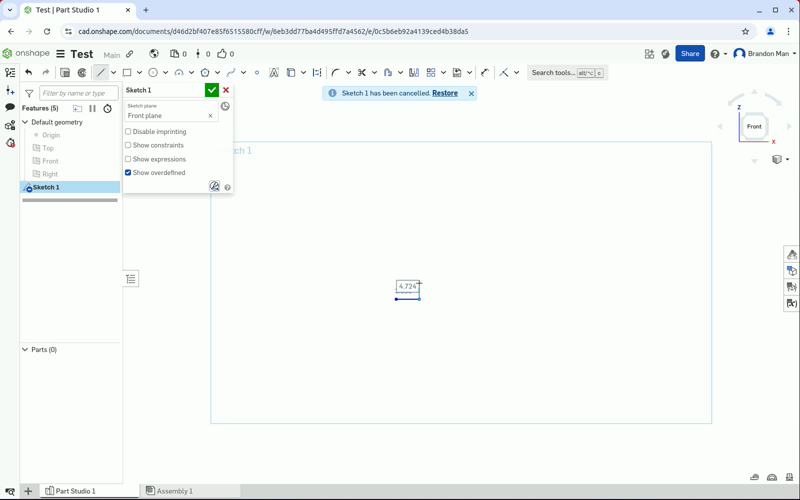
click(419, 282)
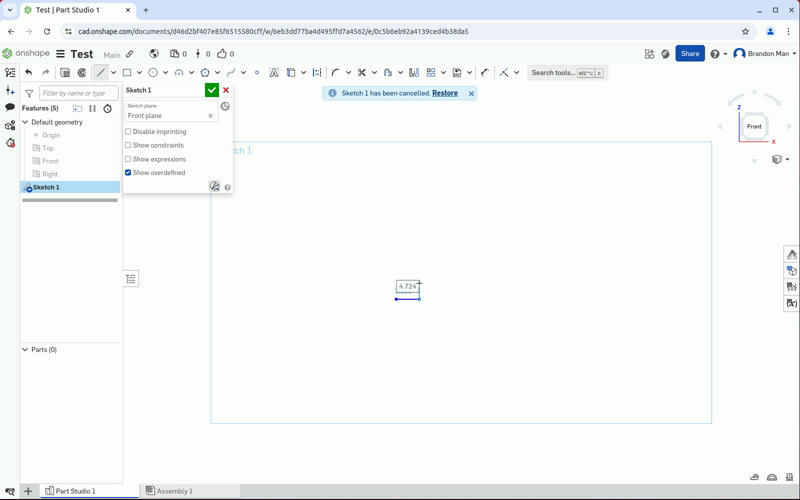
key_up(shift)
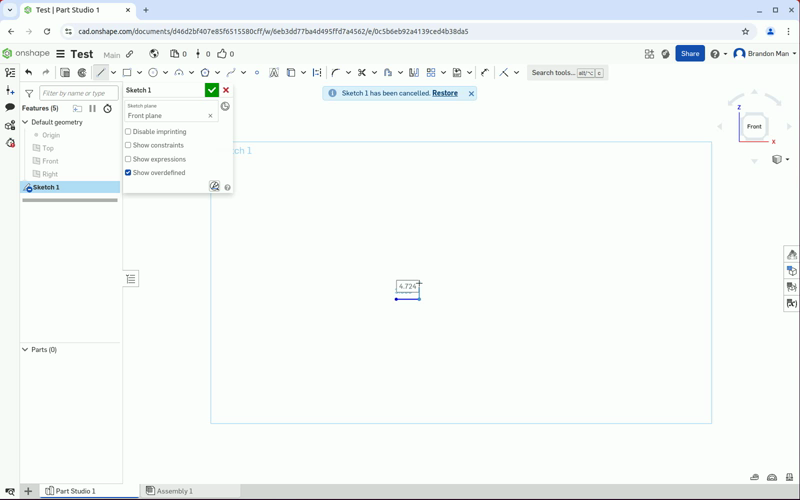
key_down(shift)
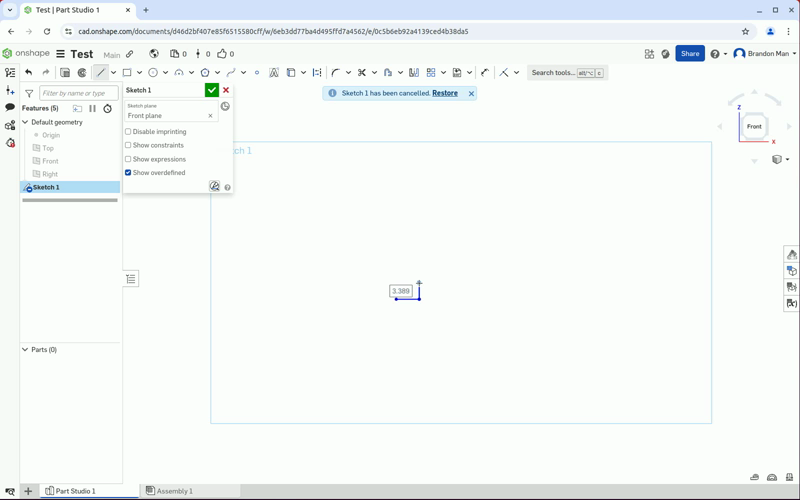
mouse_move(449, 282)
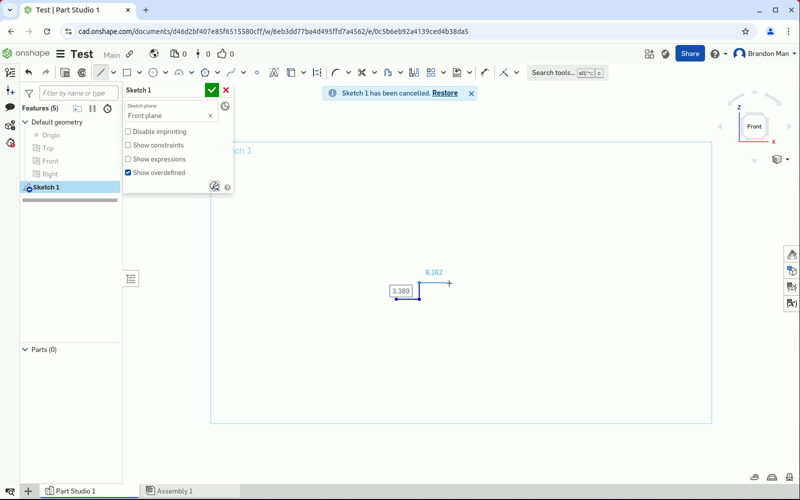
mouse_move(419, 265)
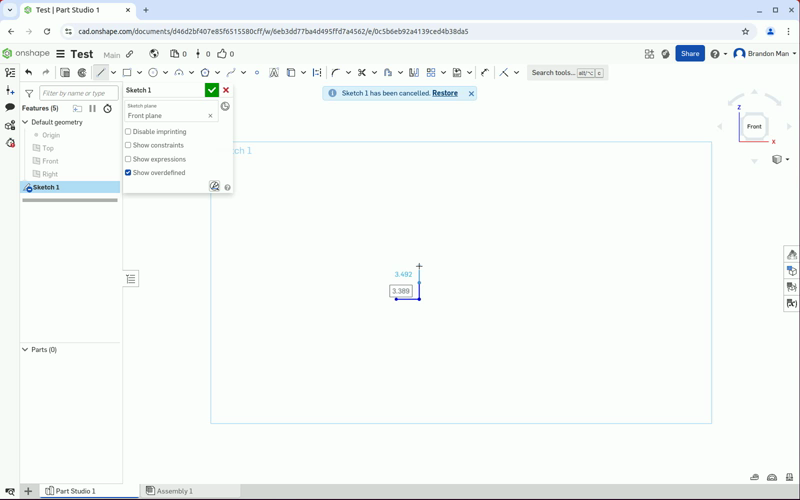
click(419, 265)
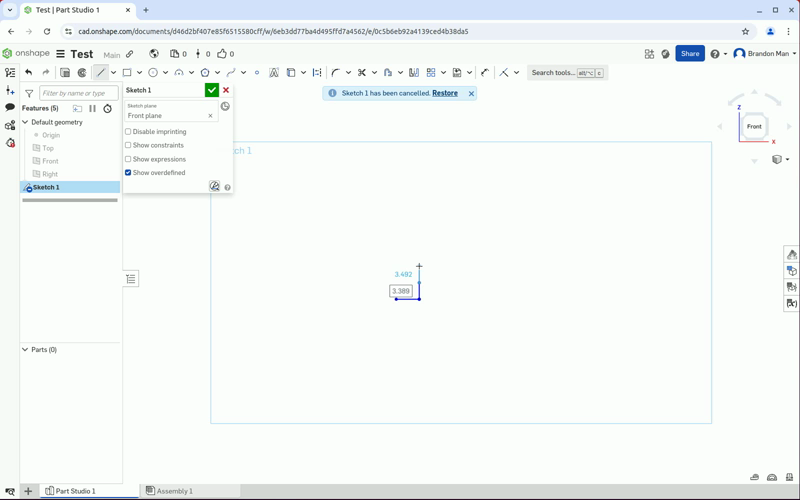
key_up(shift)
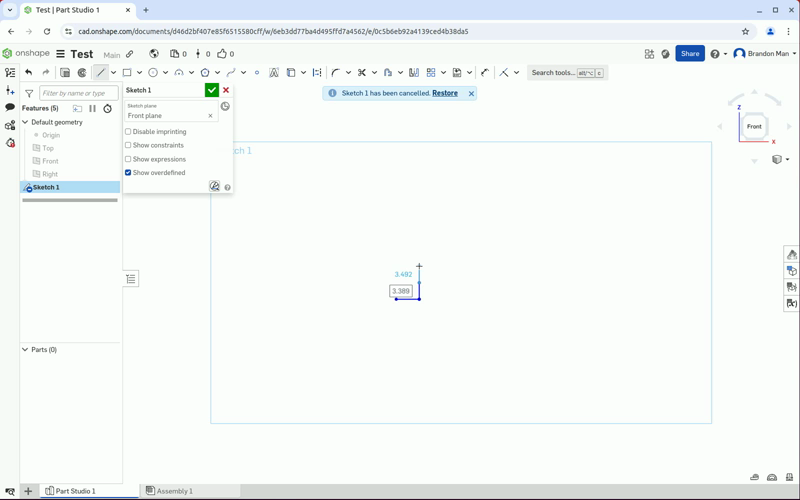
key_down(shift)
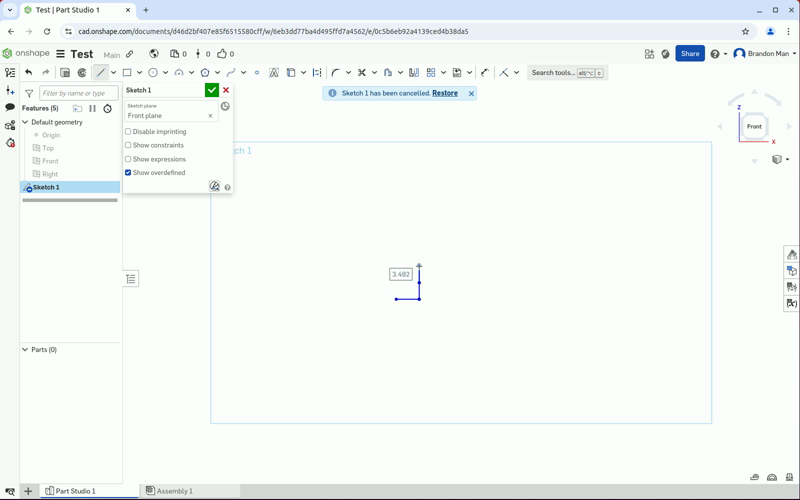
mouse_move(449, 265)
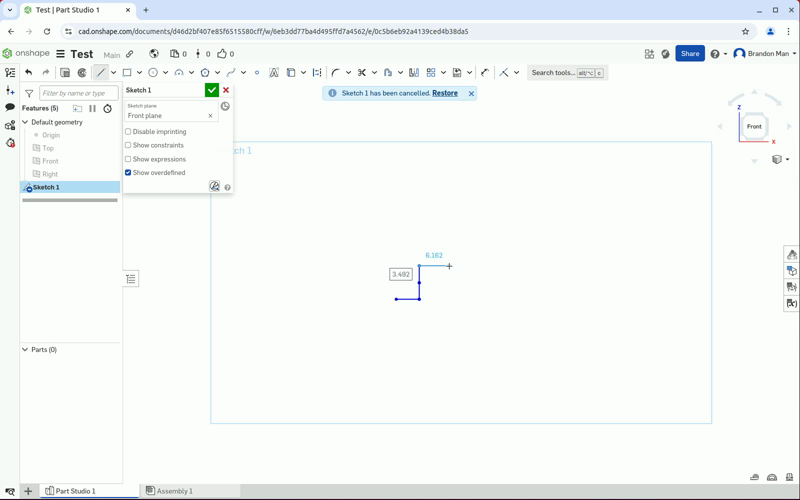
mouse_move(417, 265)
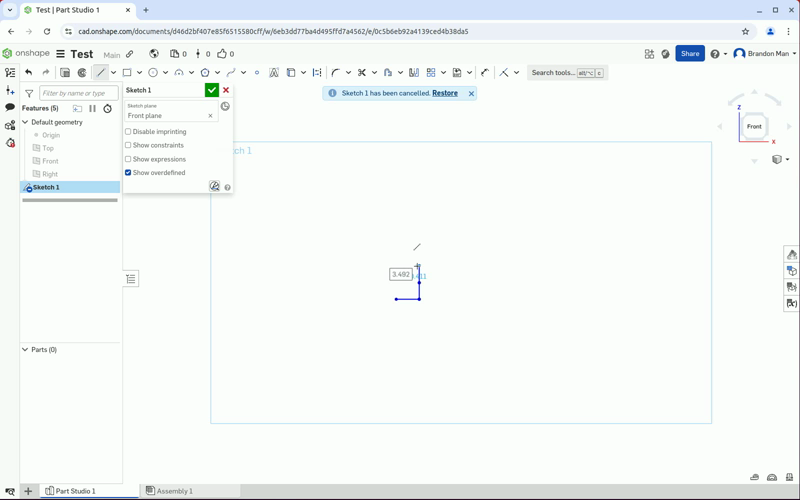
scroll(6)
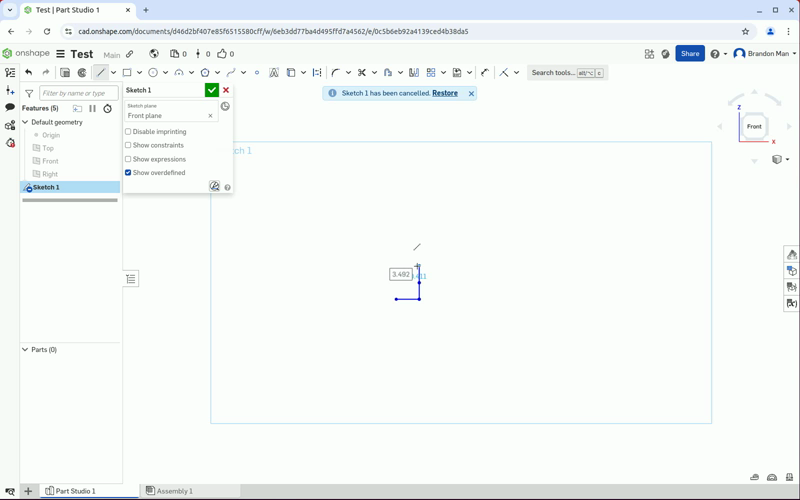
scroll(6)
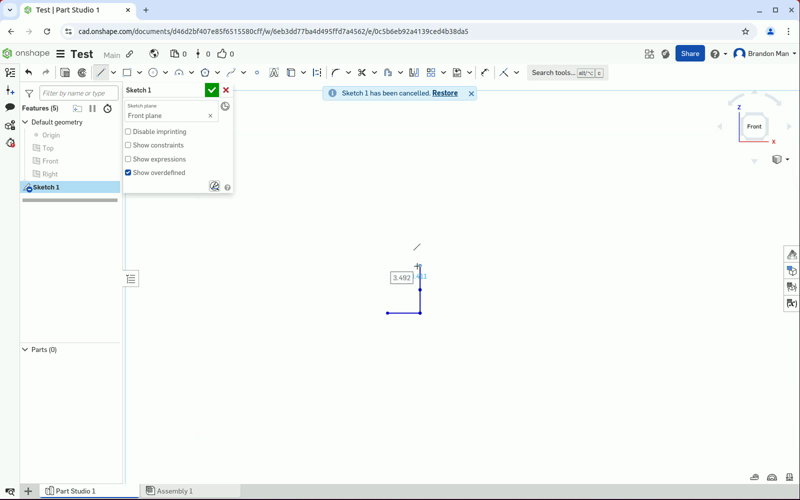
scroll(6)
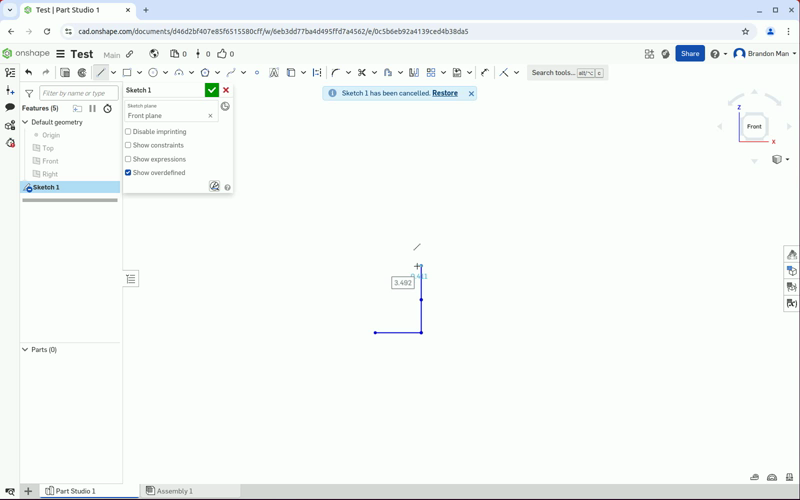
scroll(6)
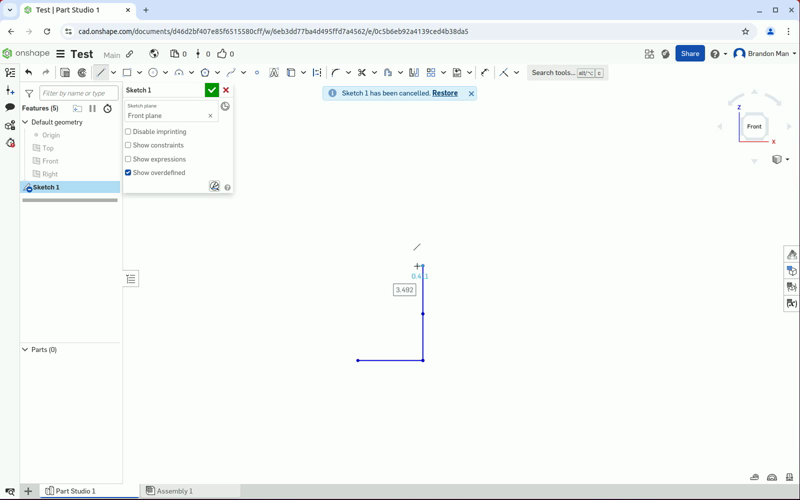
scroll(6)
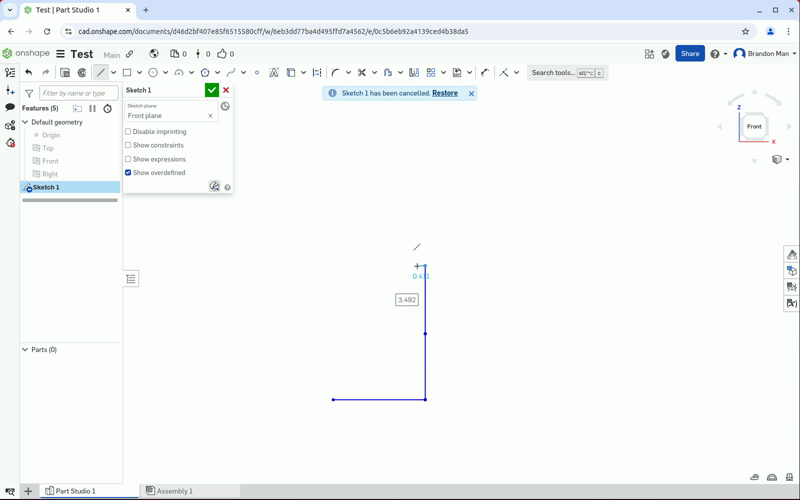
scroll(6)
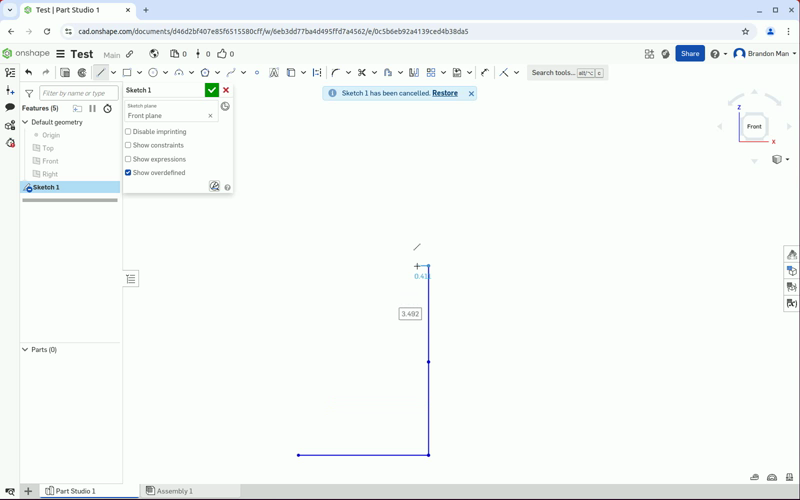
scroll(6)
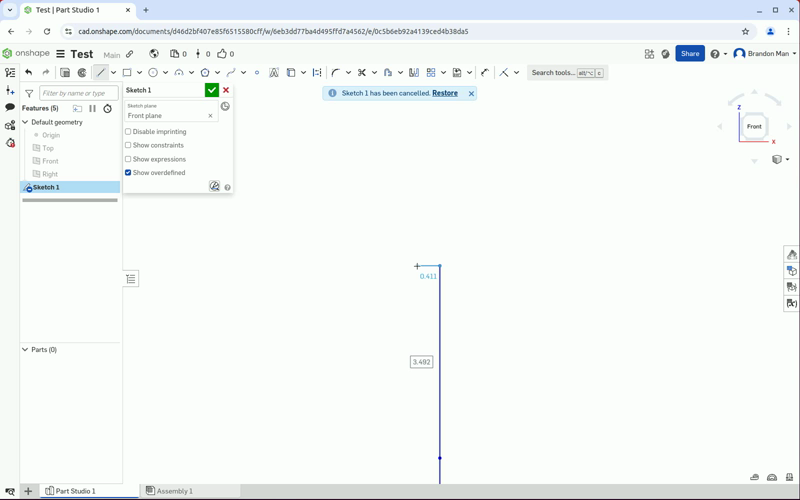
click(417, 265)
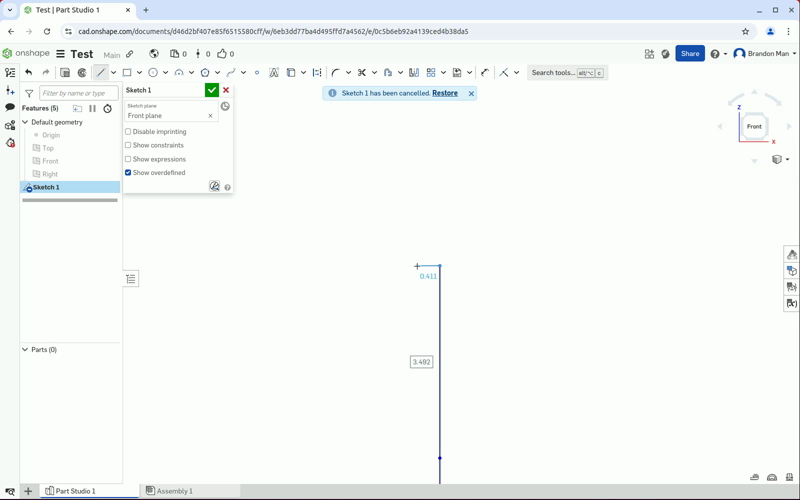
scroll(-6)
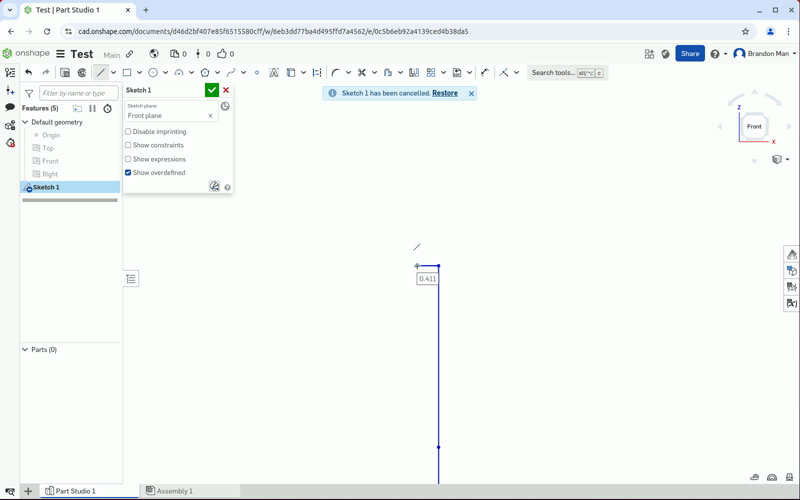
scroll(-6)
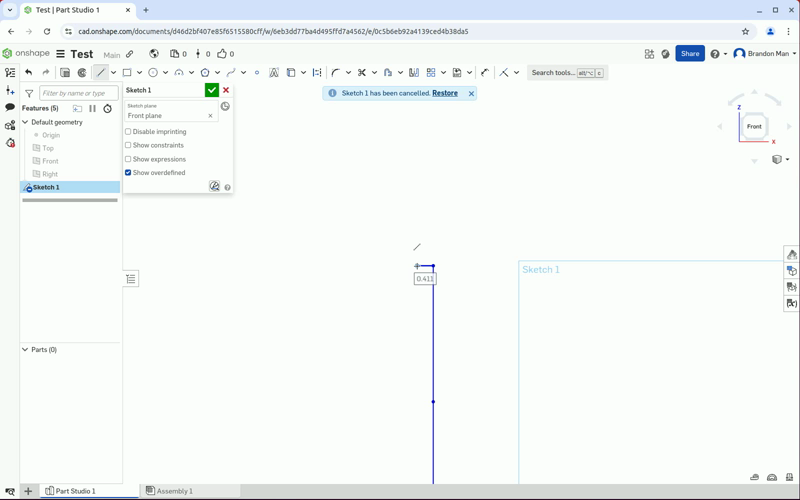
scroll(-6)
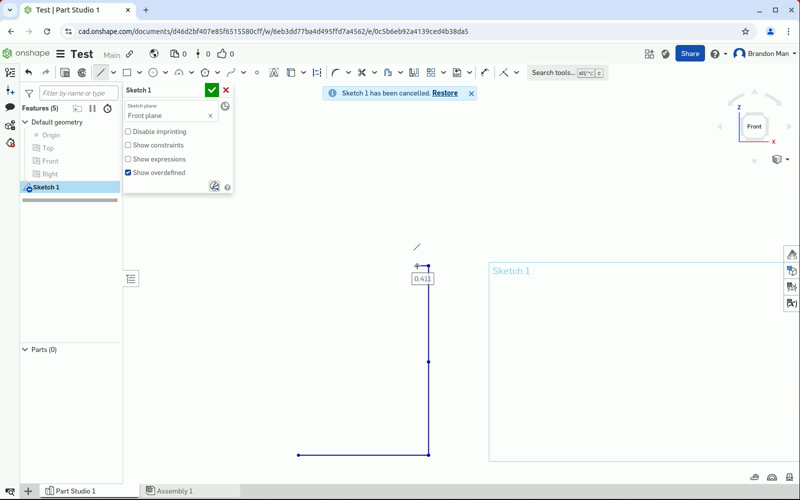
scroll(-6)
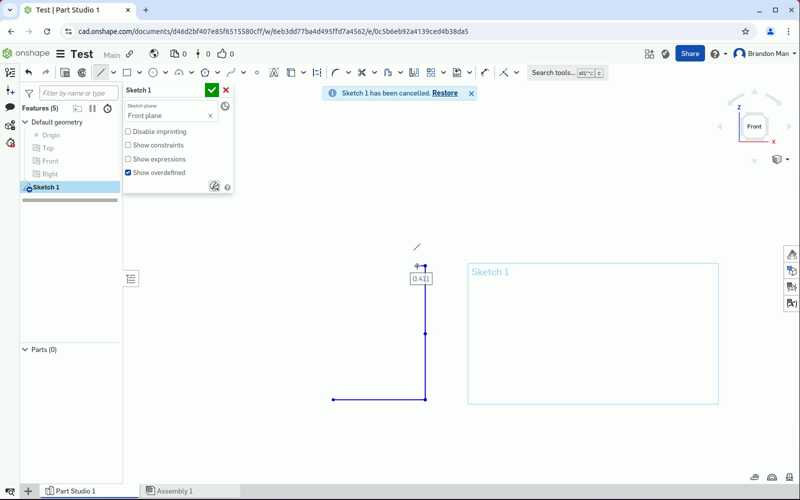
scroll(-6)
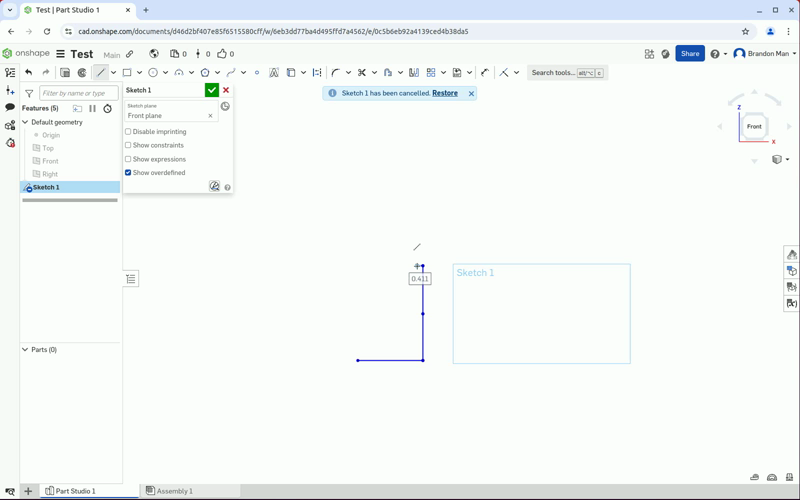
scroll(-6)
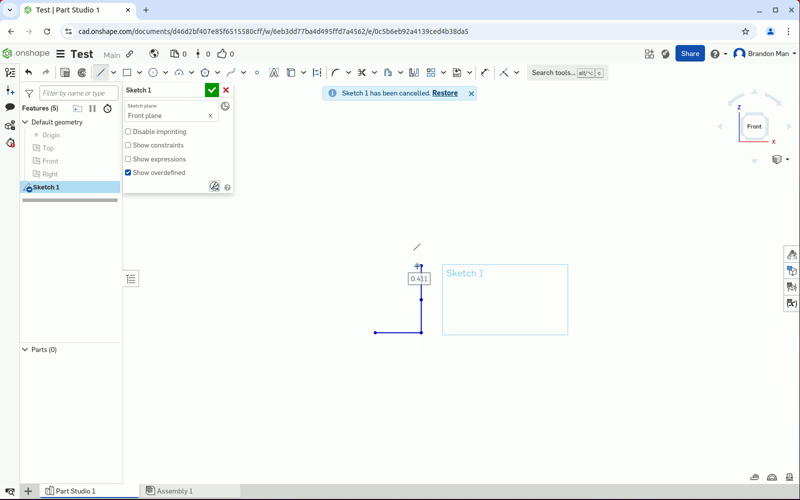
scroll(-6)
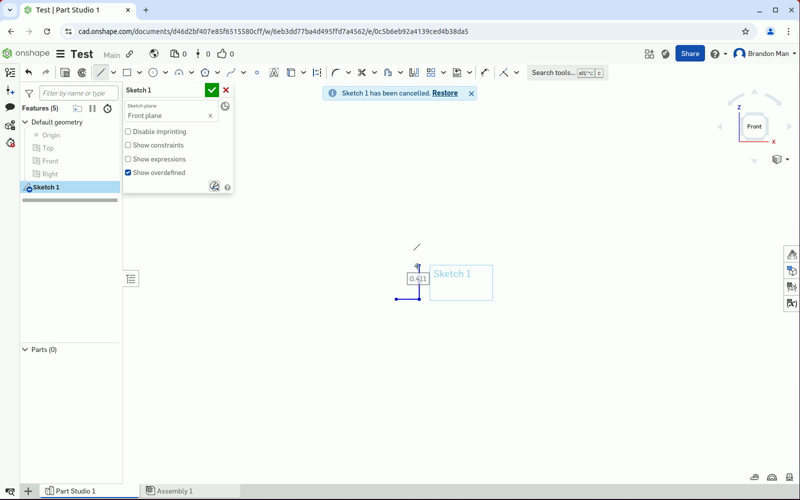
key_up(shift)
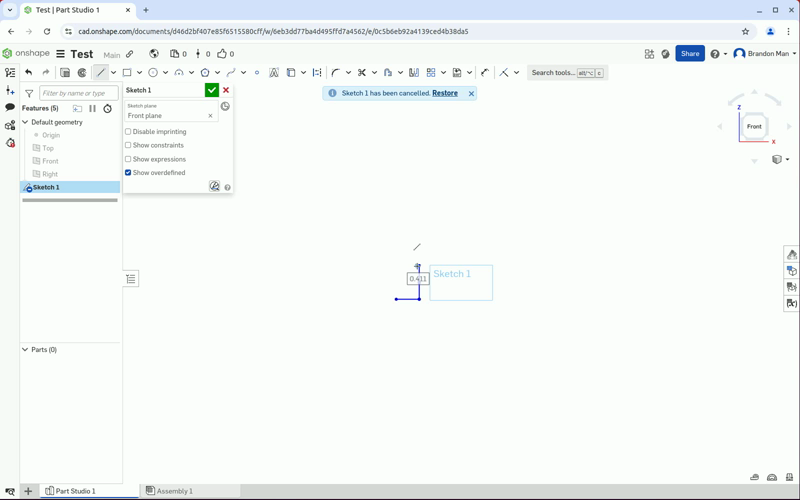
key_down(shift)
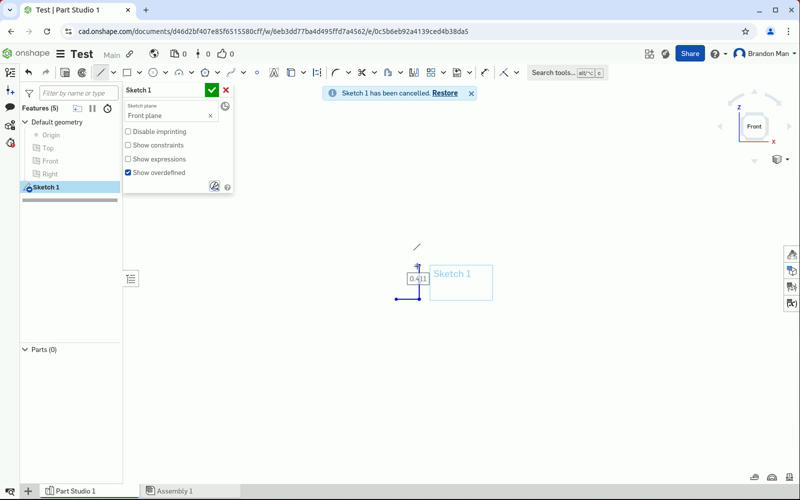
mouse_move(447, 265)
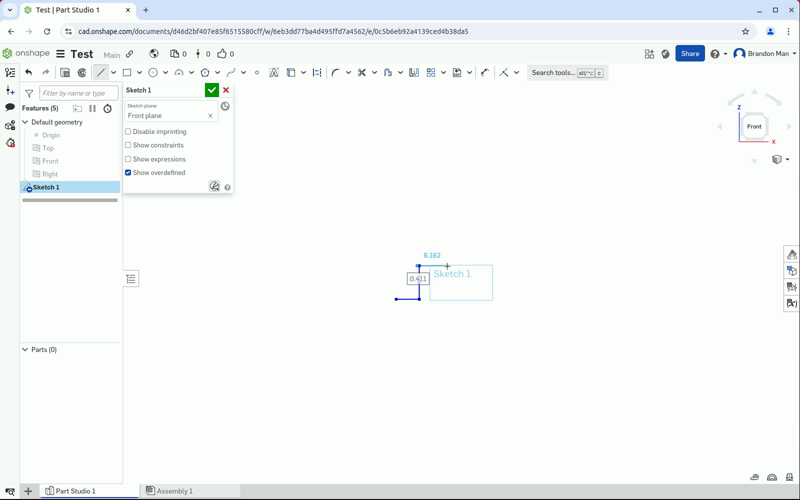
mouse_move(396, 265)
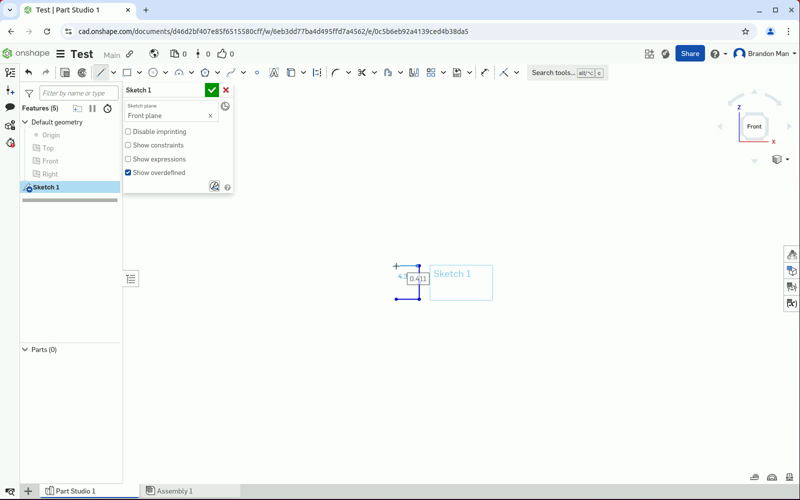
click(396, 265)
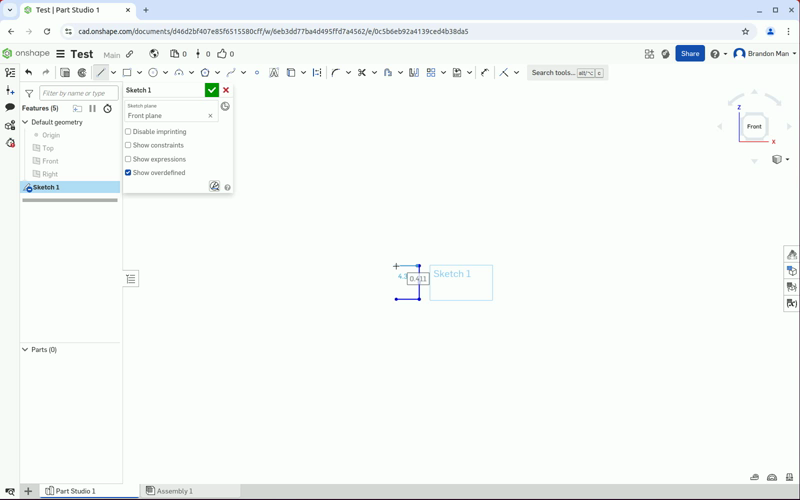
key_up(shift)
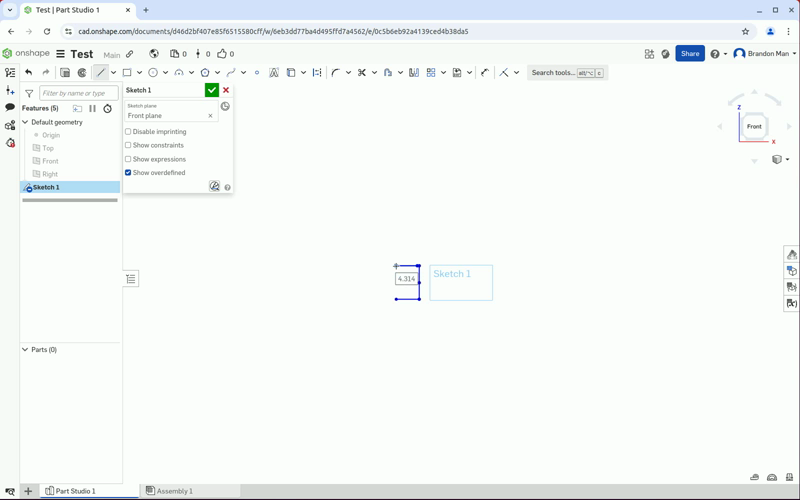
key_down(shift)
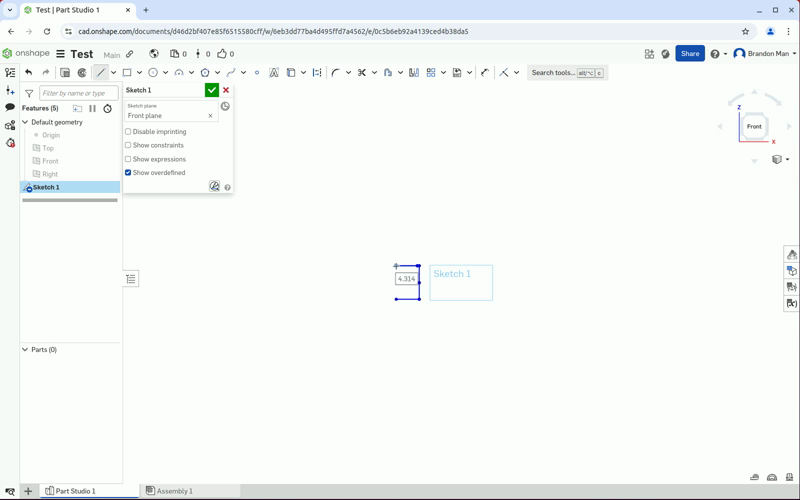
mouse_move(426, 265)
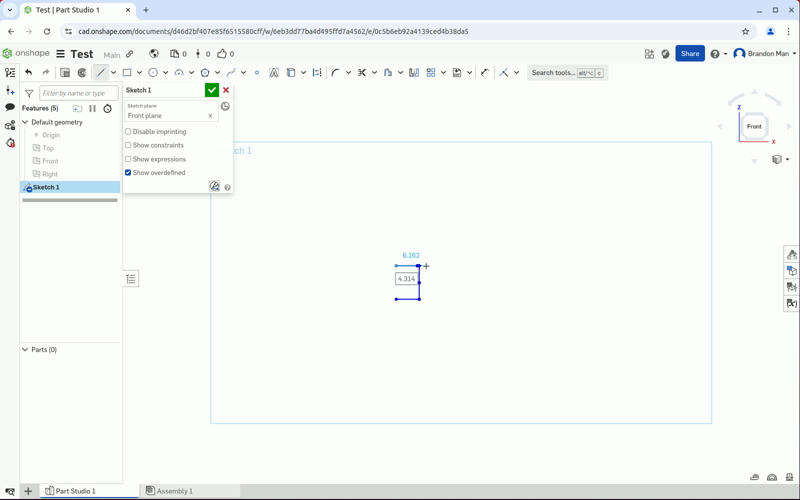
mouse_move(396, 282)
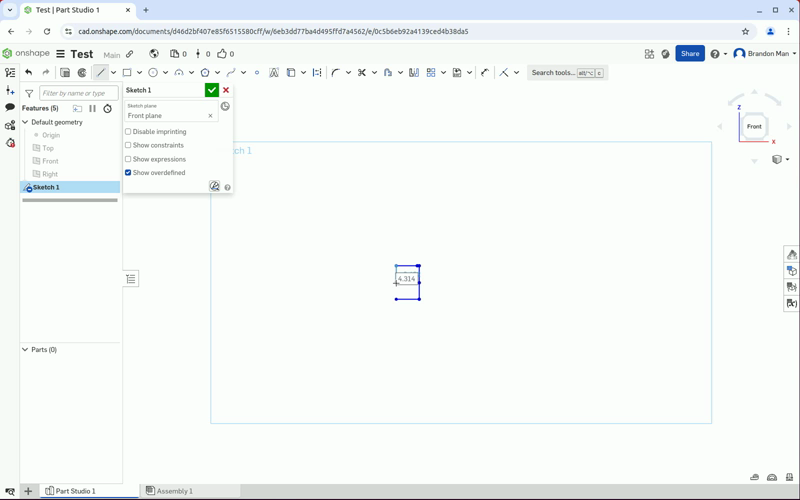
click(396, 282)
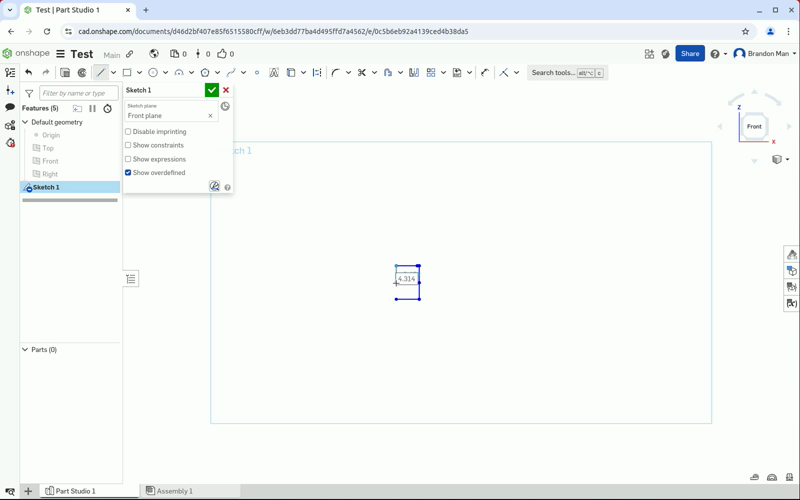
key_up(shift)
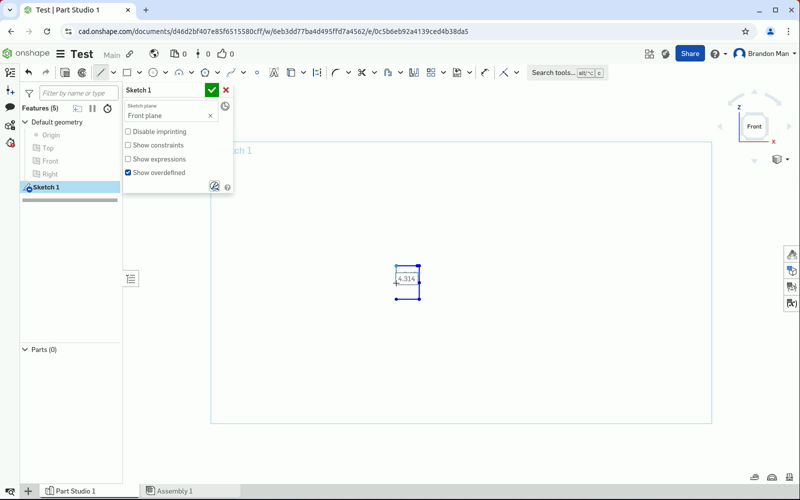
mouse_move(426, 282)
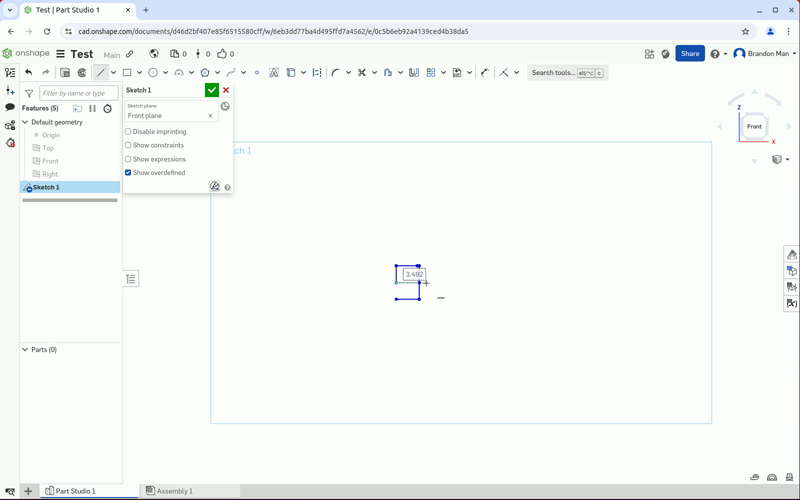
key_down(shift)
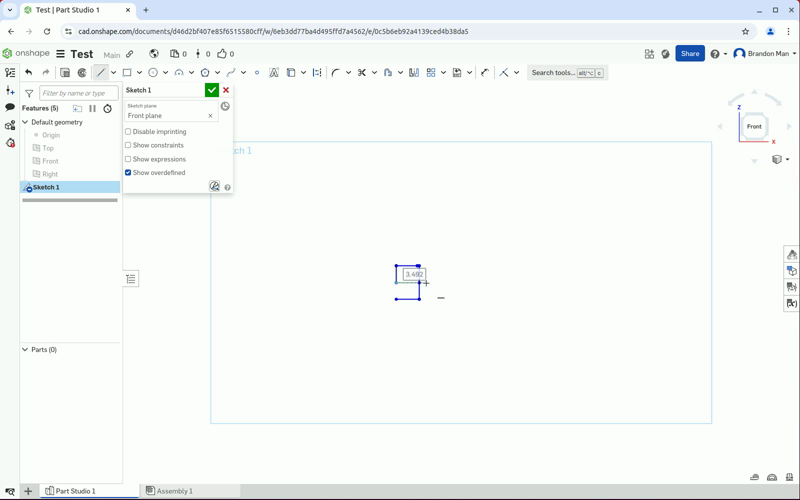
mouse_move(396, 299)
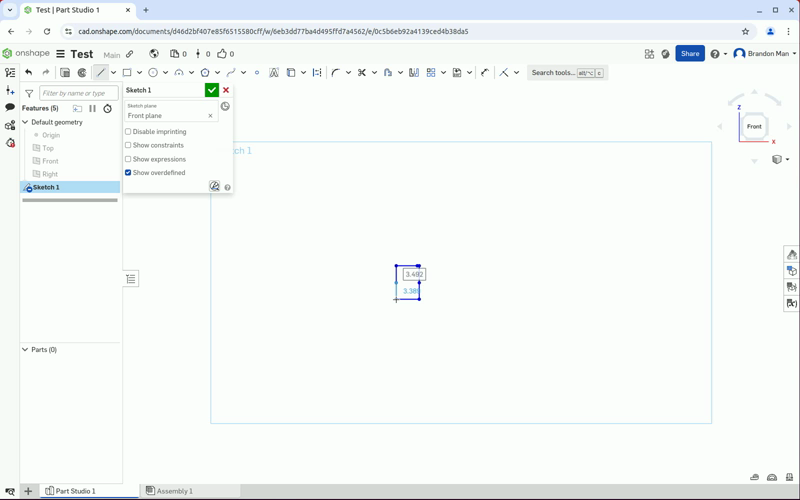
key_up(shift)
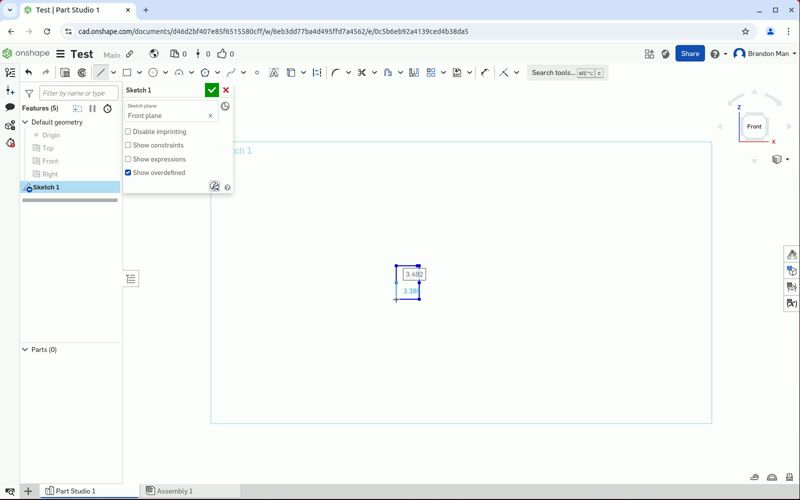
click(396, 299)
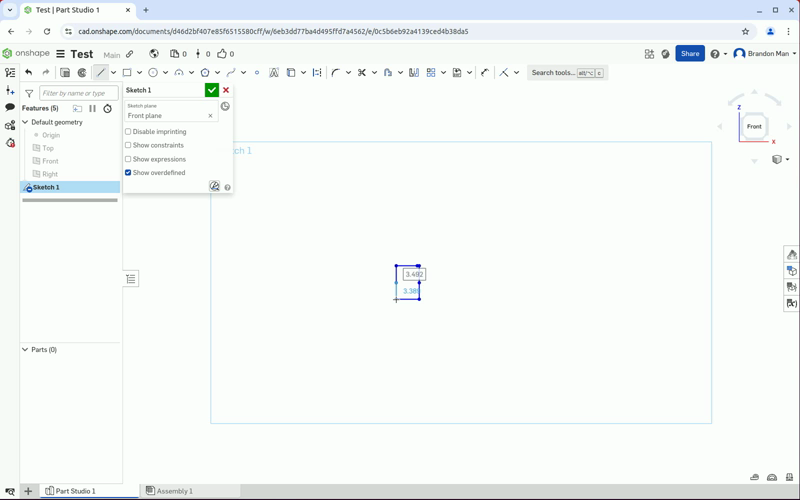
key(esc)
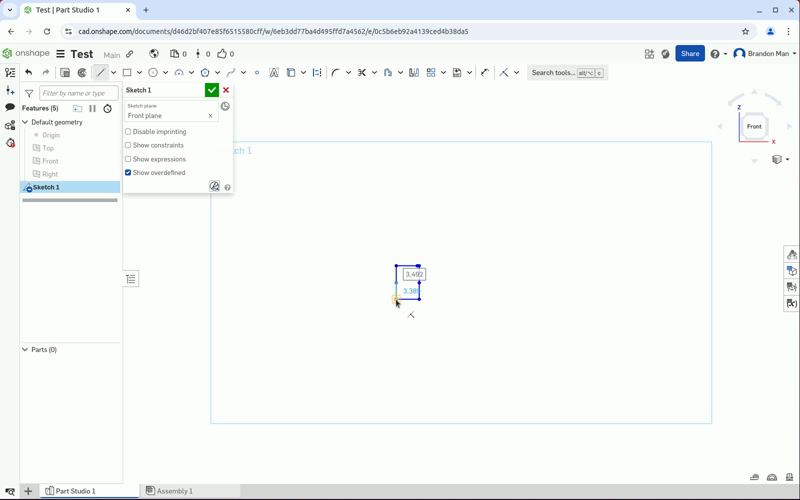
mouse_move(417, 285)
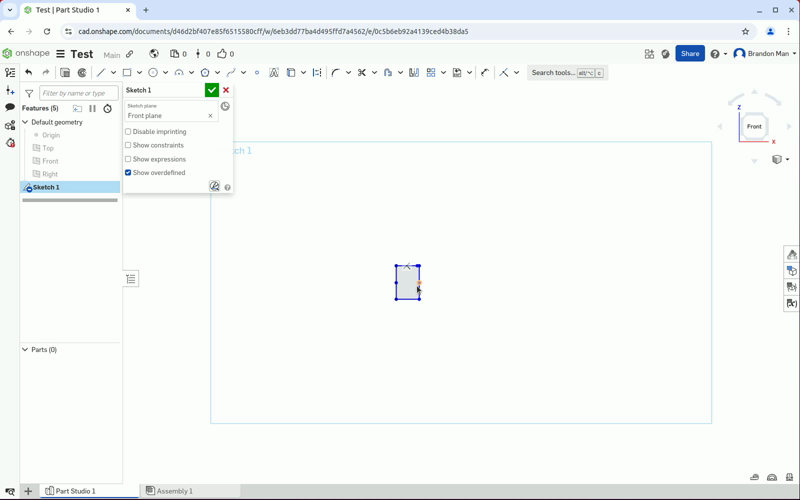
scroll(6)
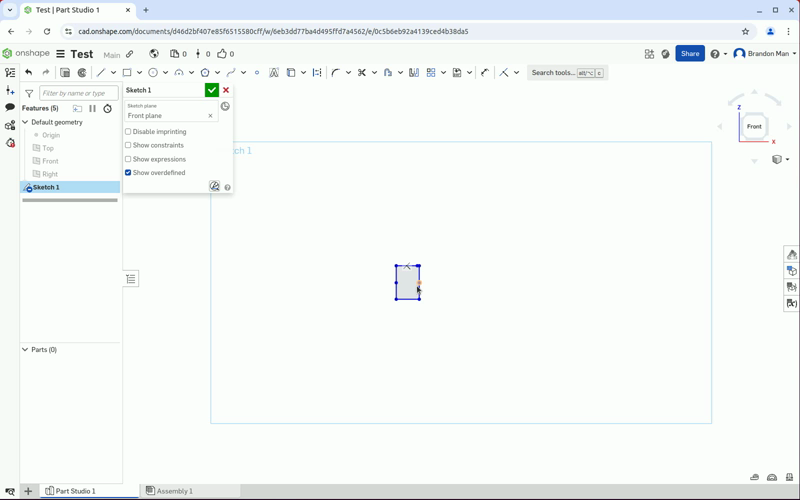
scroll(6)
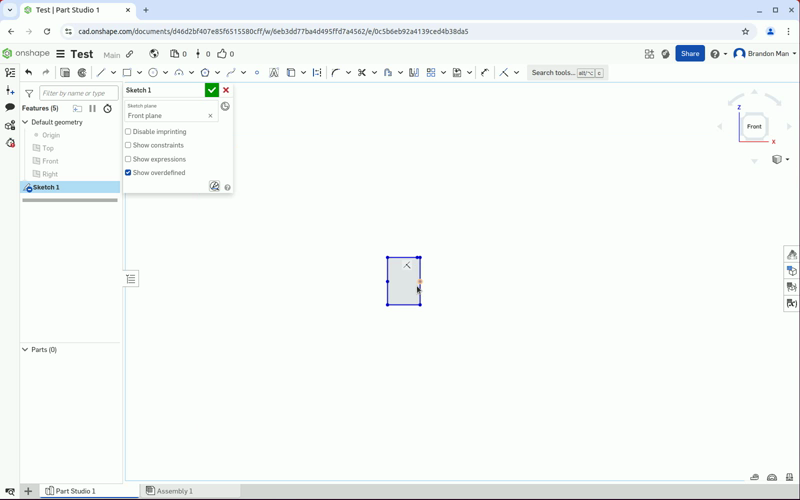
scroll(6)
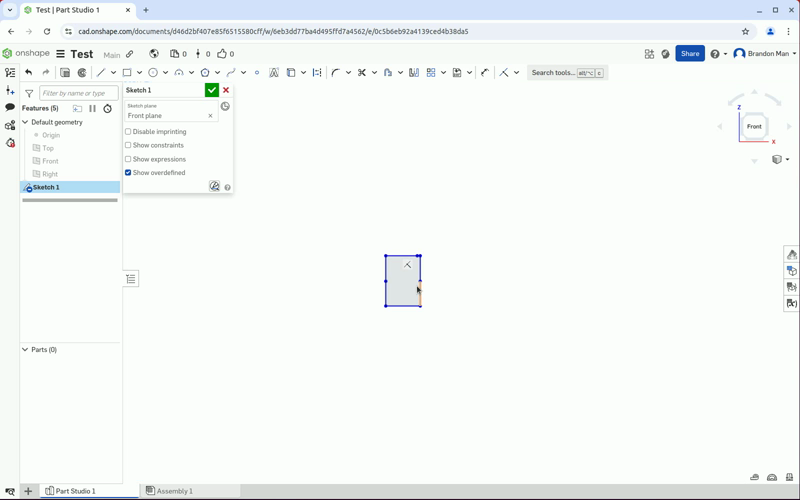
scroll(6)
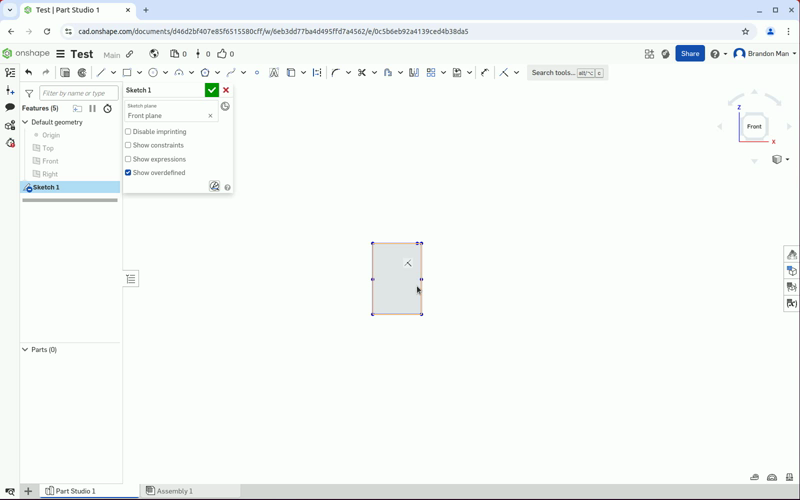
scroll(6)
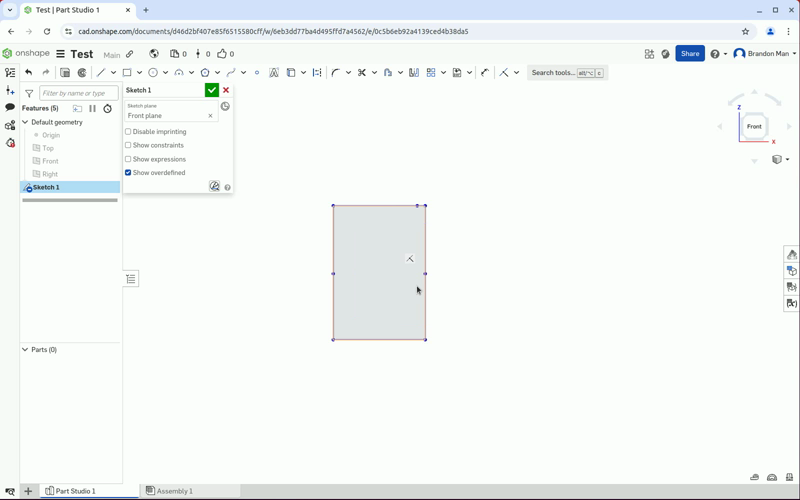
scroll(6)
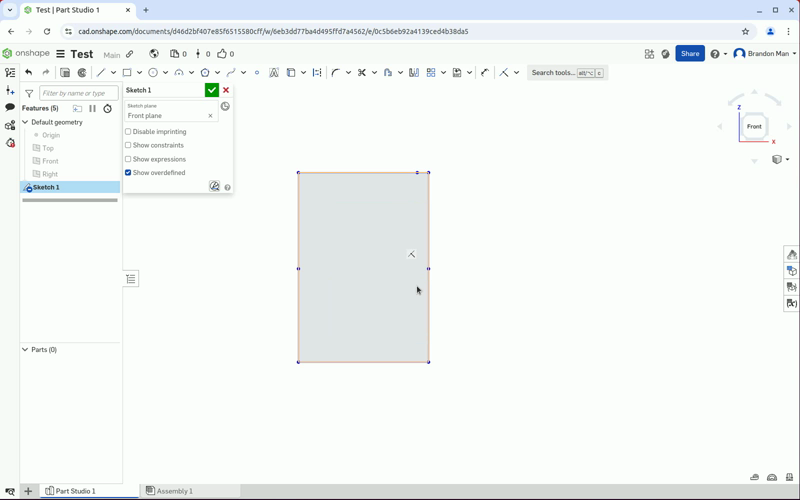
scroll(6)
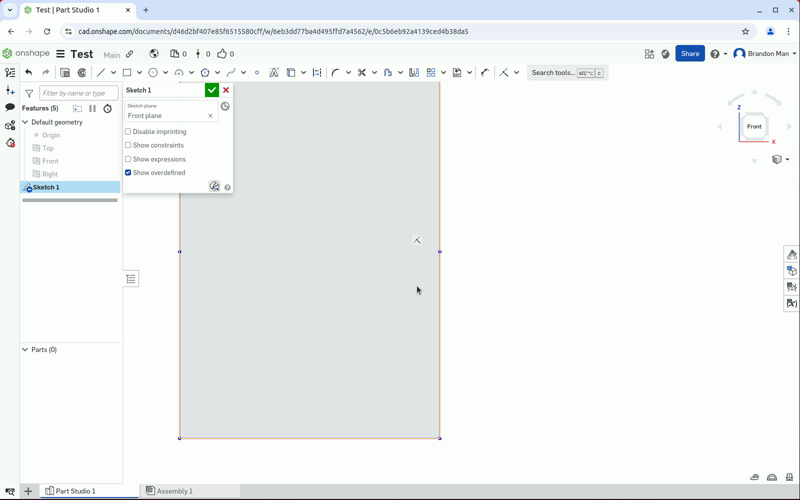
click(417, 285)
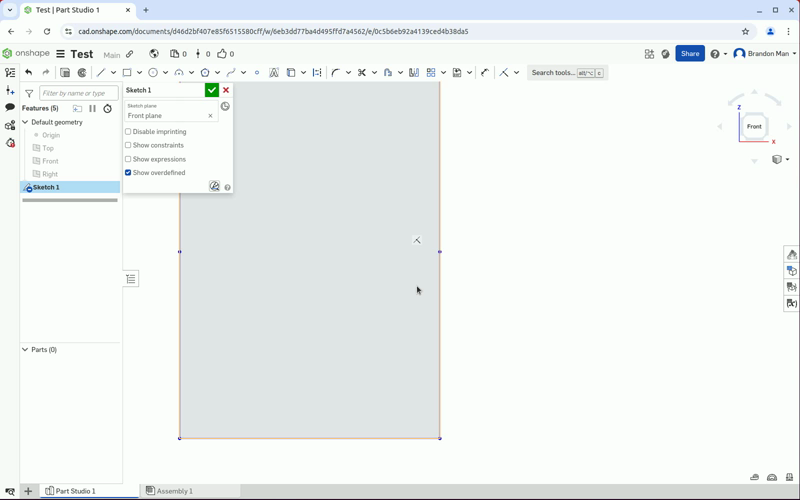
scroll(-6)
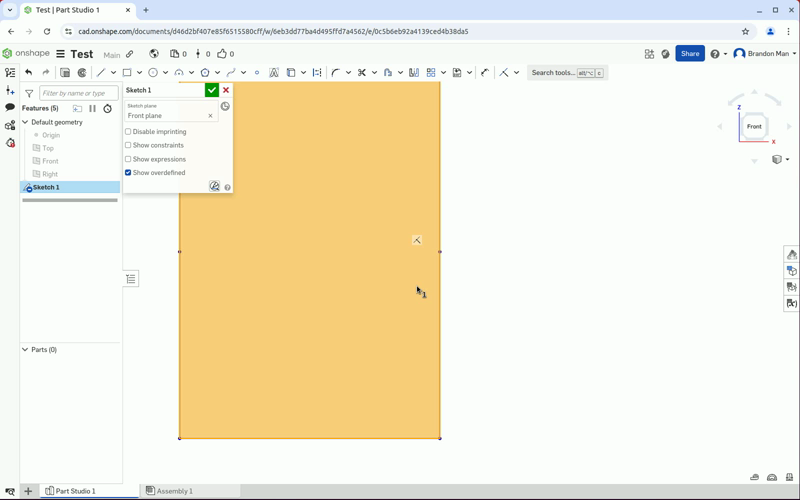
scroll(-6)
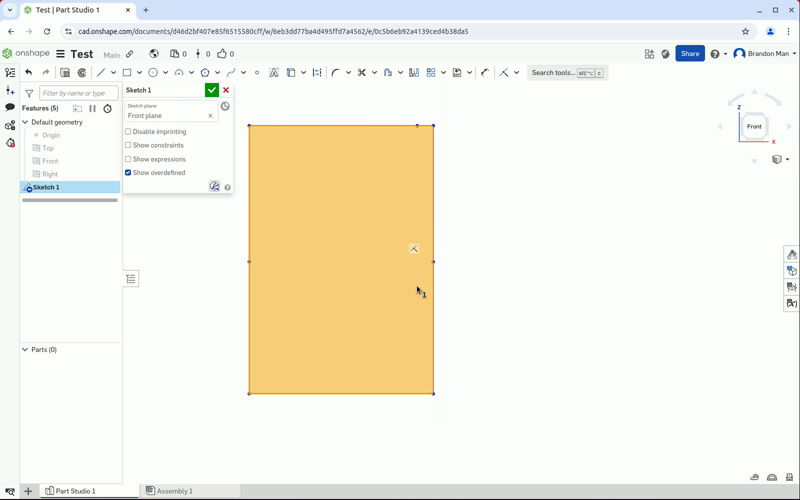
scroll(-6)
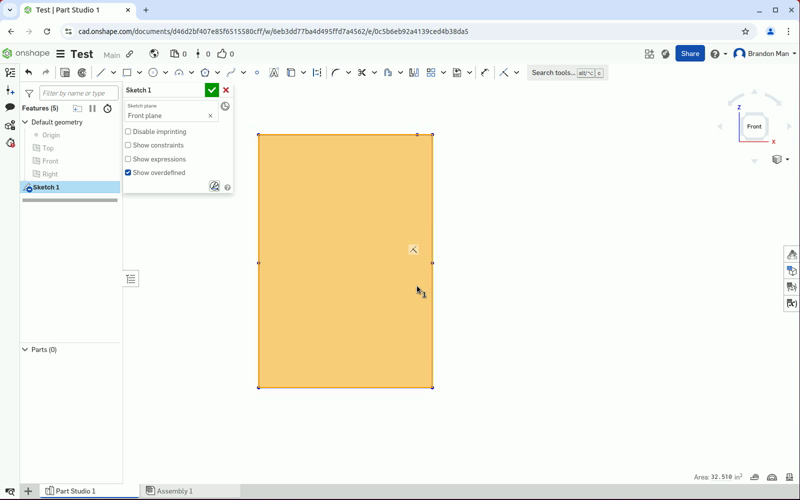
scroll(-6)
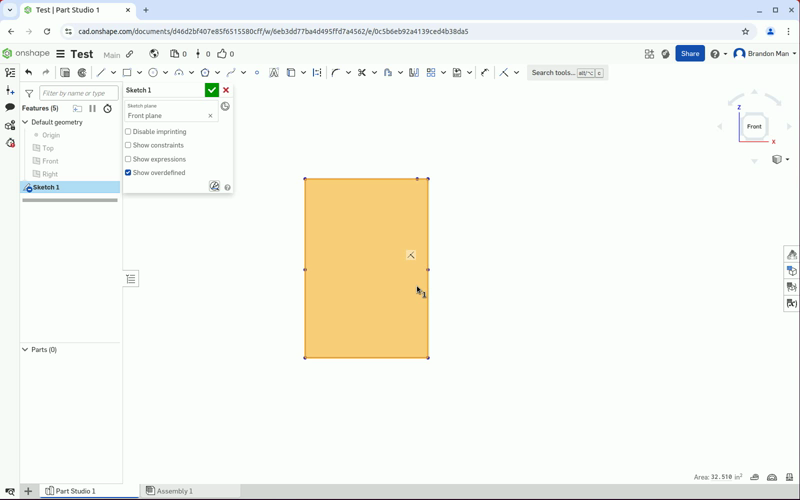
scroll(-6)
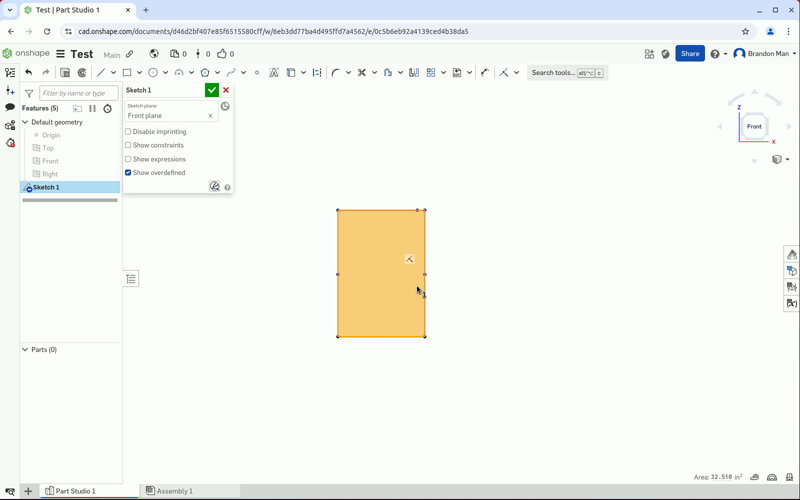
scroll(-6)
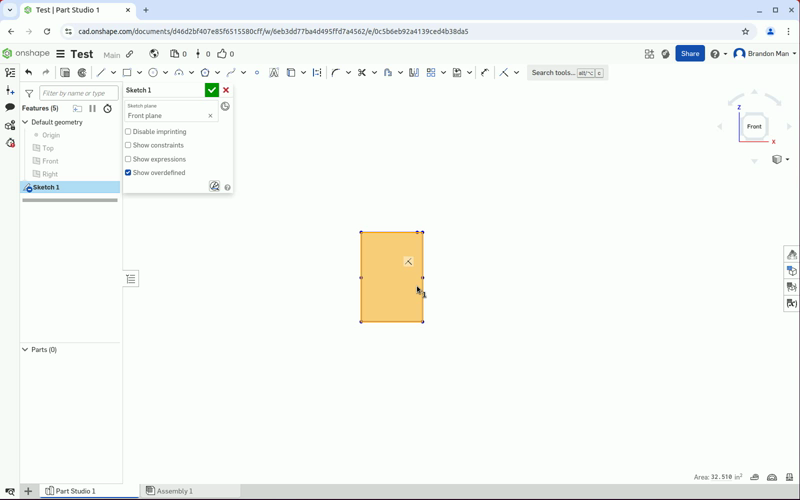
scroll(-6)
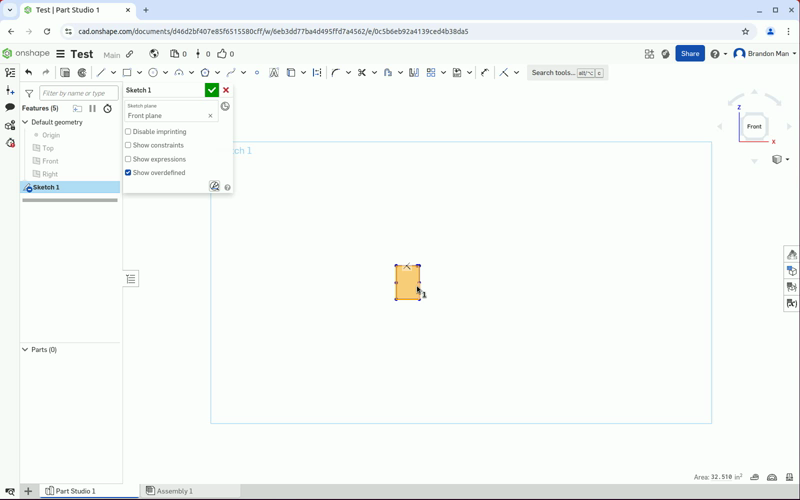
mouse_move(73, 352)
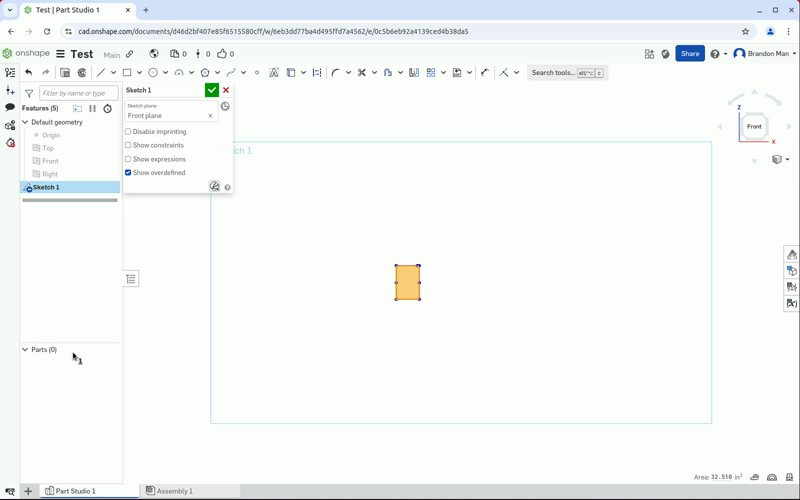
key(shift+y)
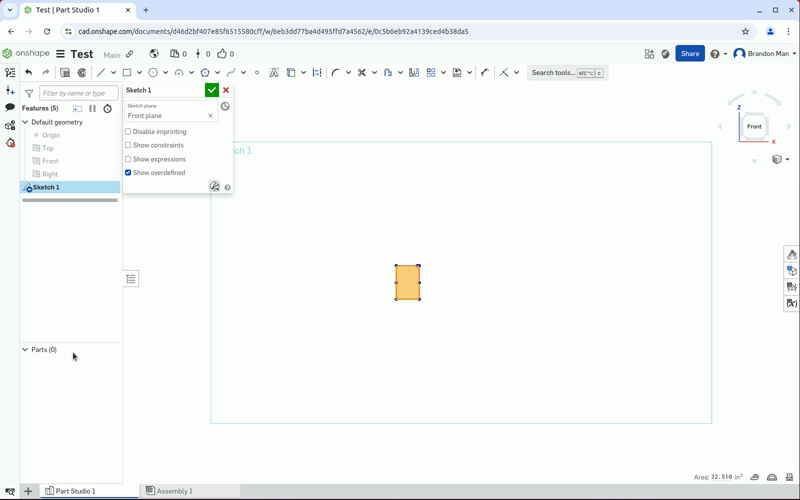
key(shift+e)
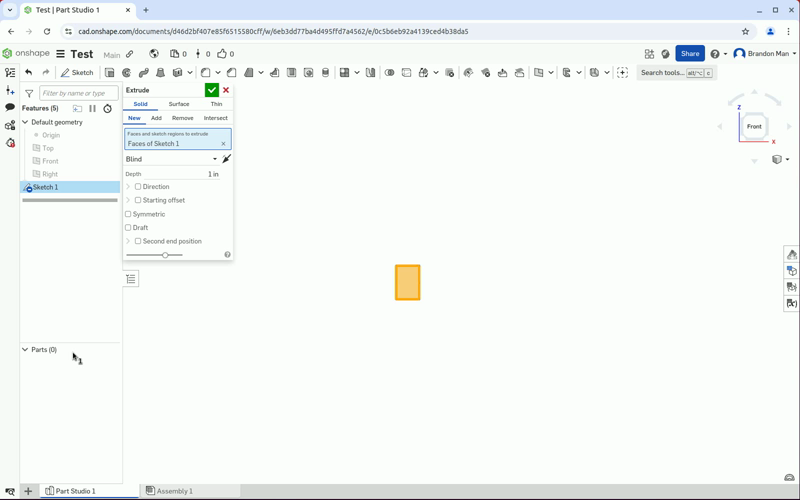
mouse_move(143, 106)
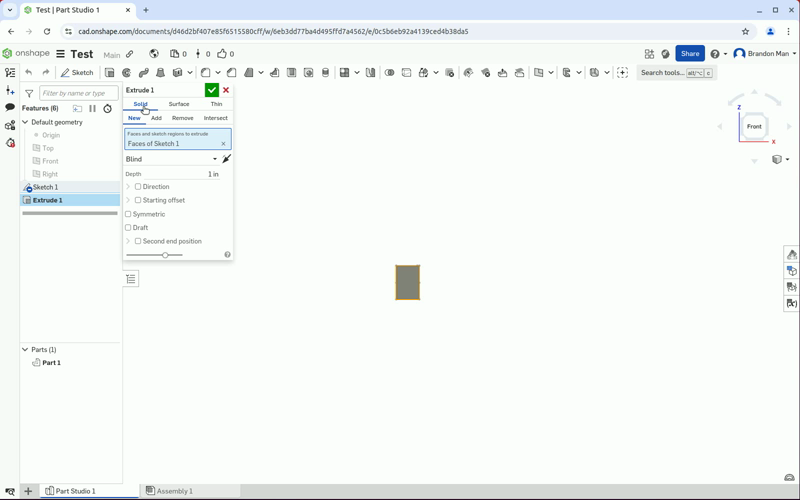
click(143, 106)
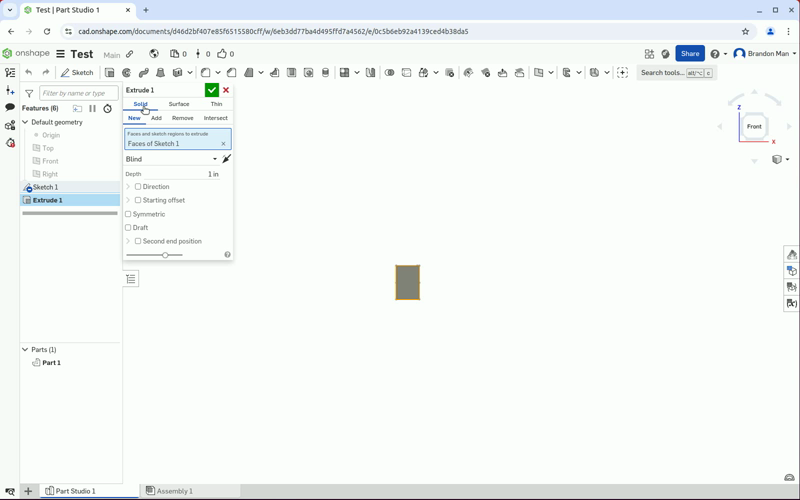
mouse_move(137, 120)
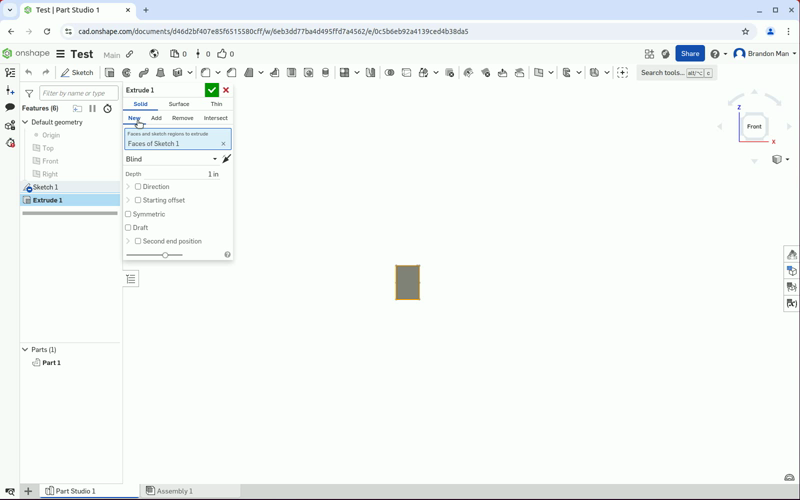
click(137, 120)
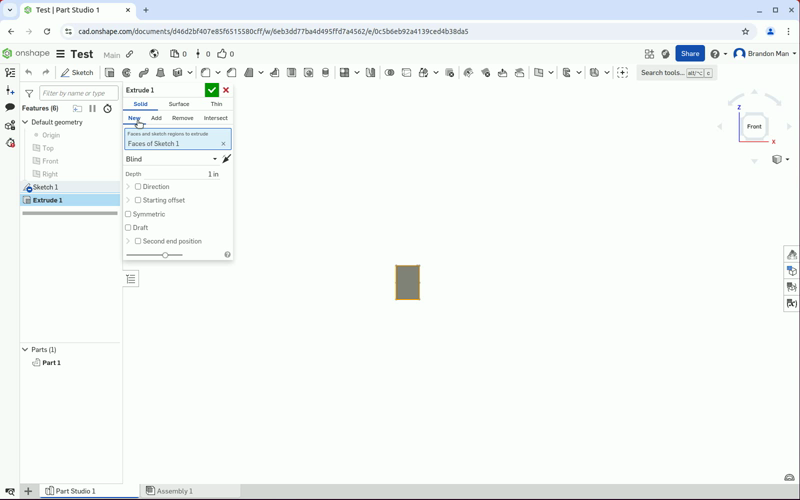
key(tab, 4)
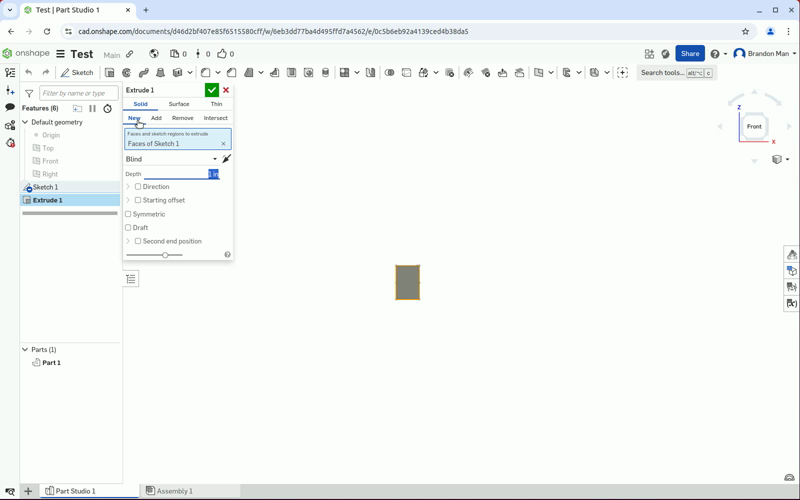
text(7.703)
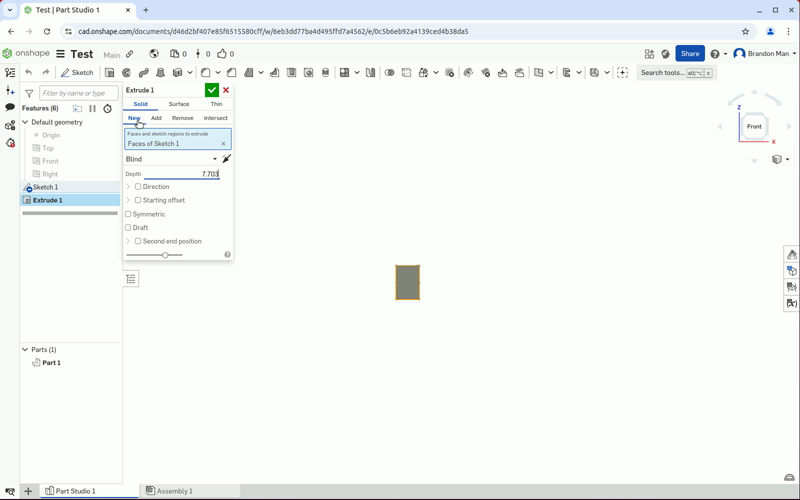
key(enter)
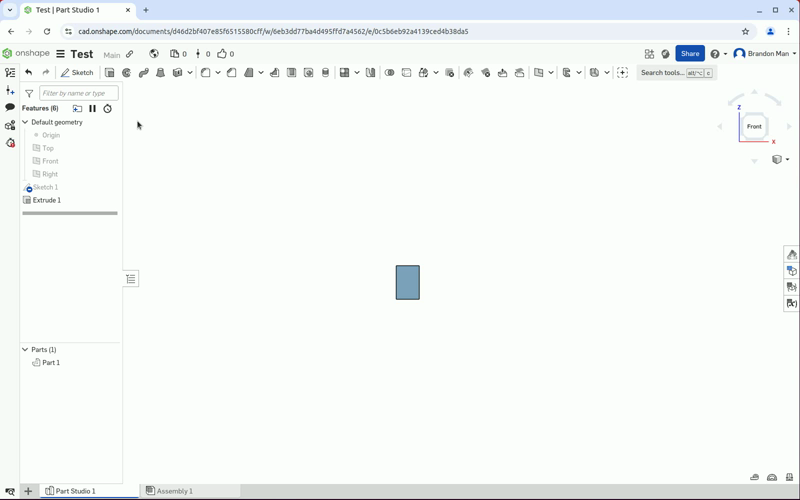
key(shift+h)
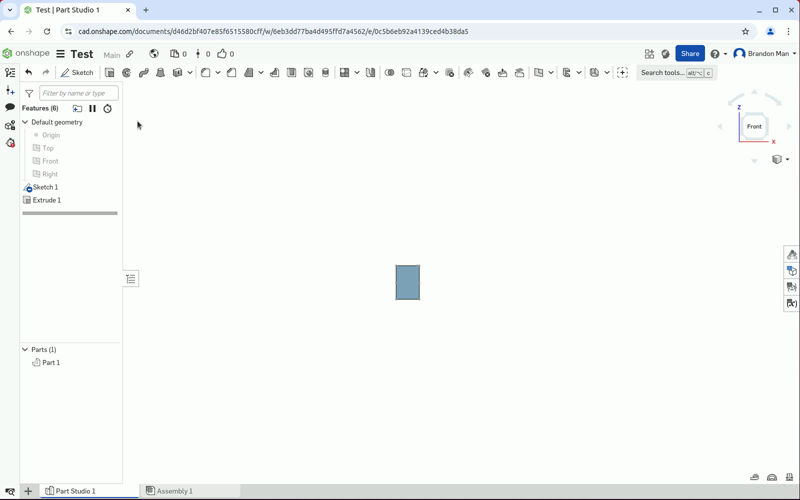
key(shift+h)
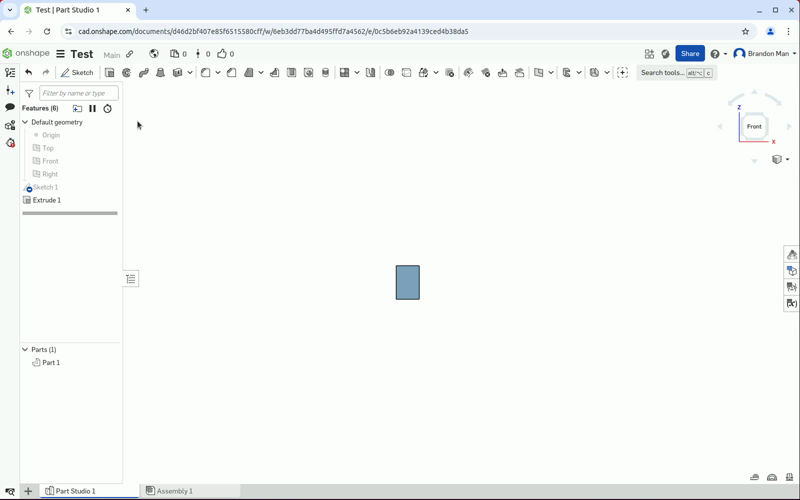
mouse_move(73, 189)
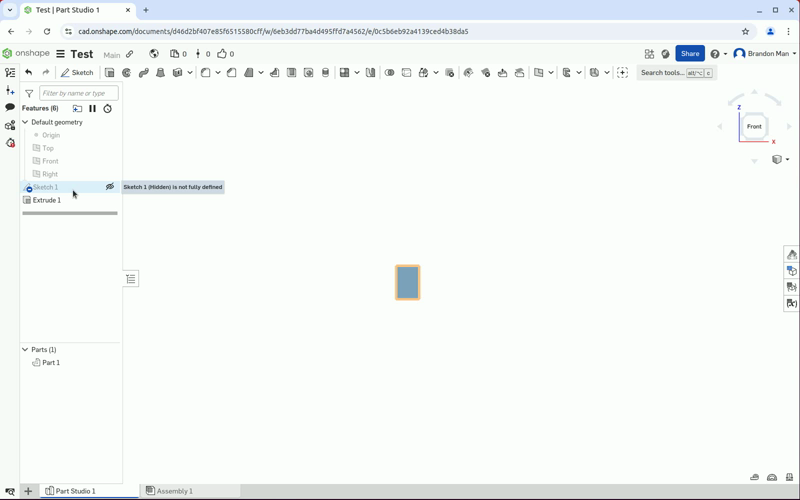
click(73, 189)
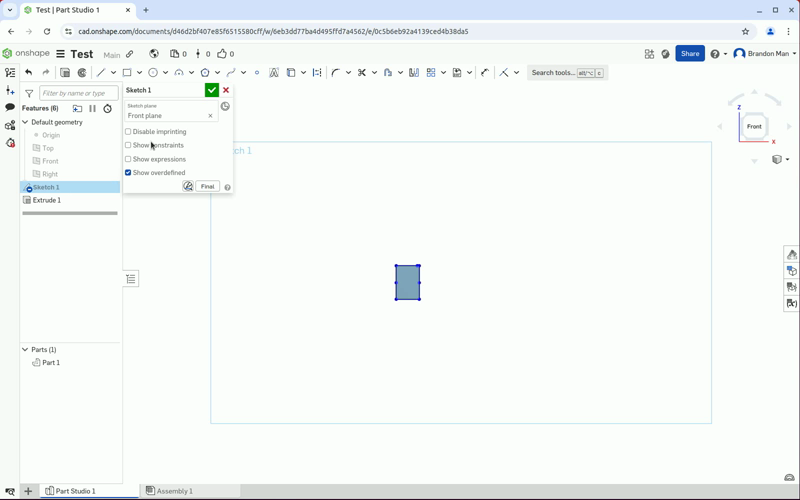
mouse_move(229, 92)
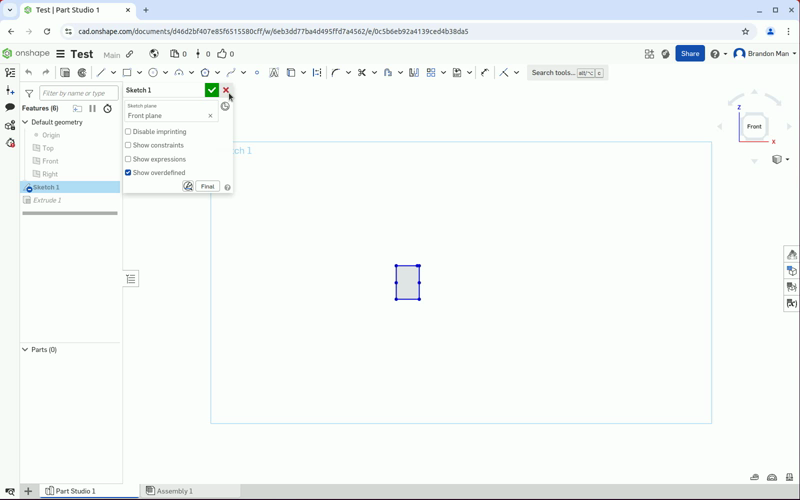
click(229, 92)
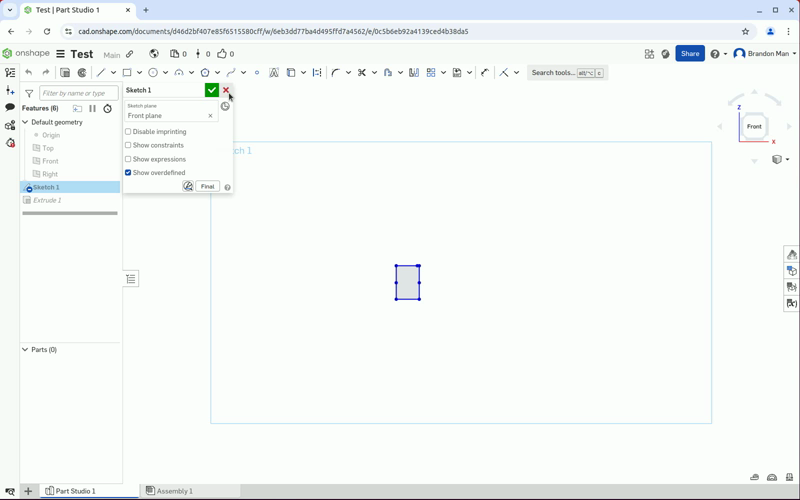
key(shift+s)
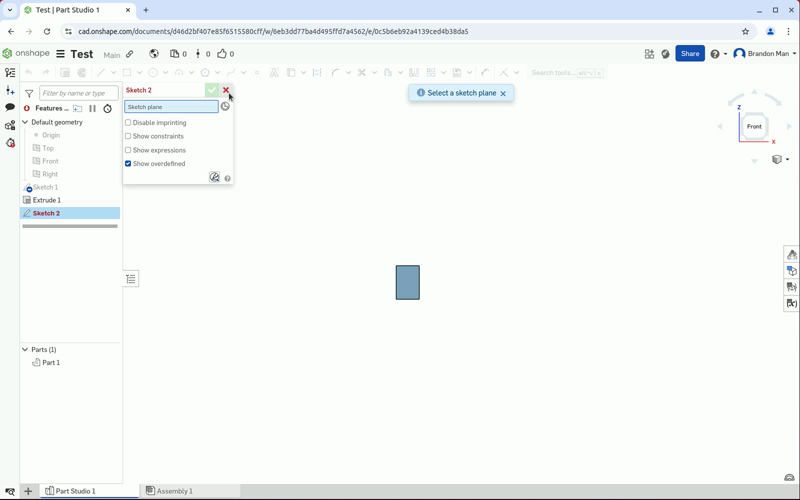
mouse_move(73, 163)
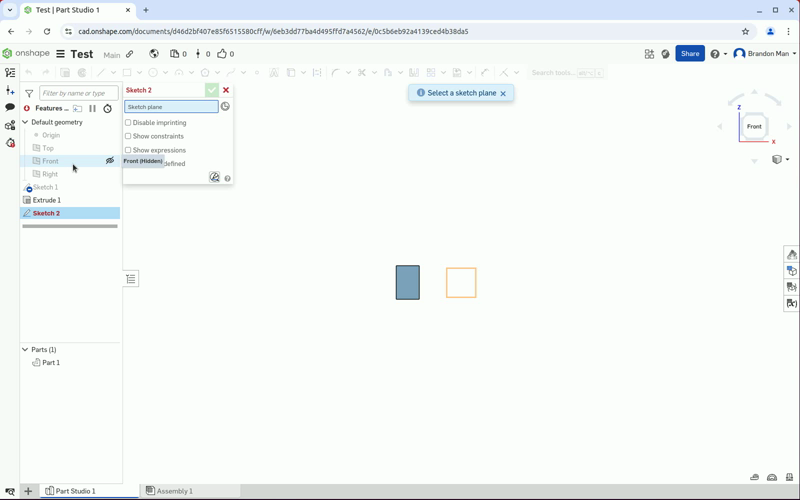
click(73, 163)
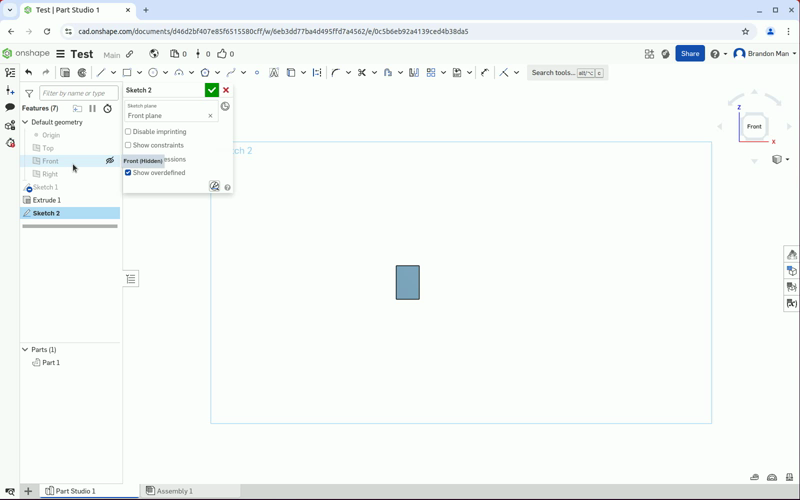
mouse_move(73, 352)
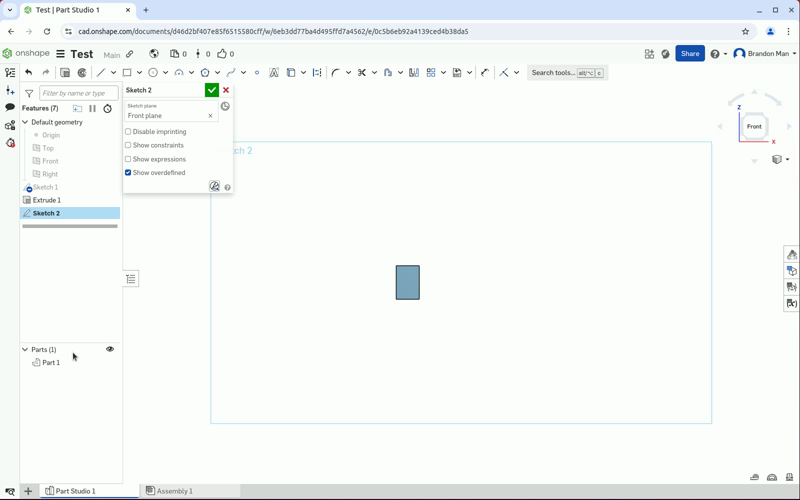
key(y)
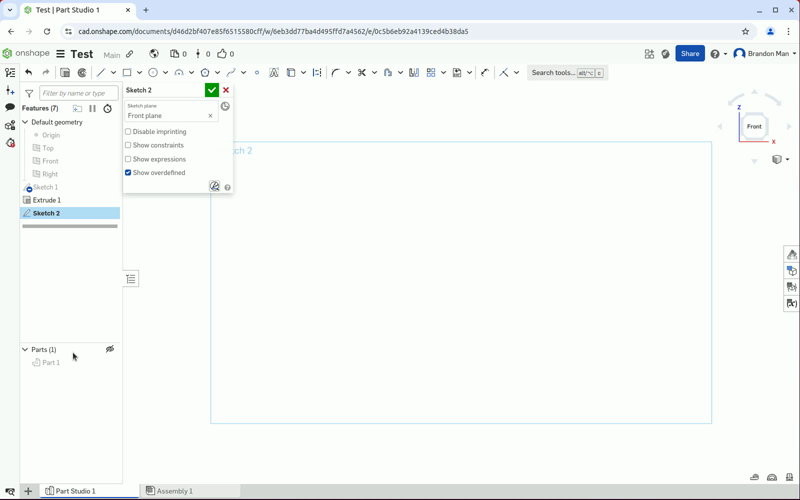
key(l)
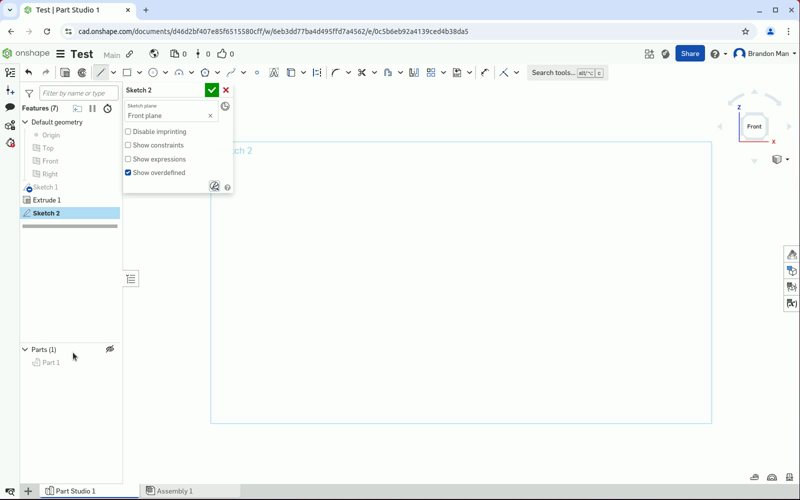
key_down(shift)
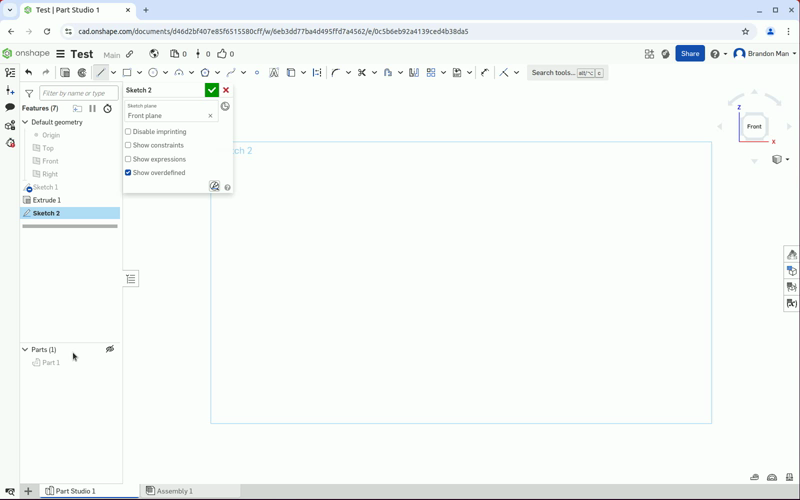
mouse_move(418, 299)
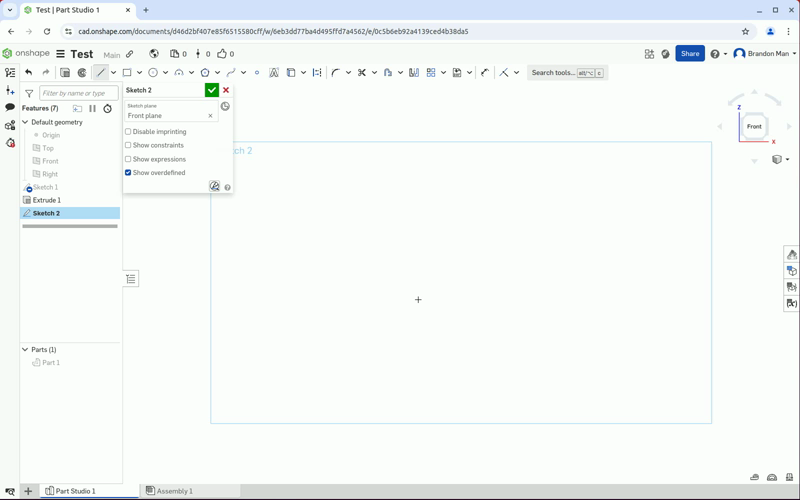
click(418, 299)
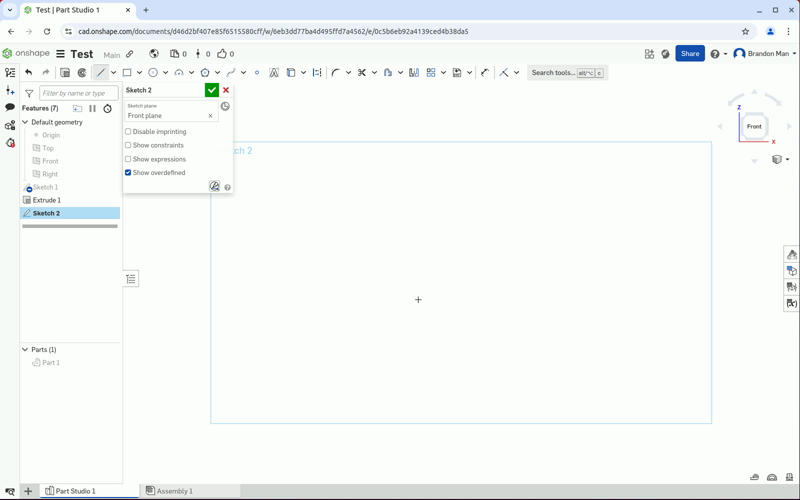
key_up(shift)
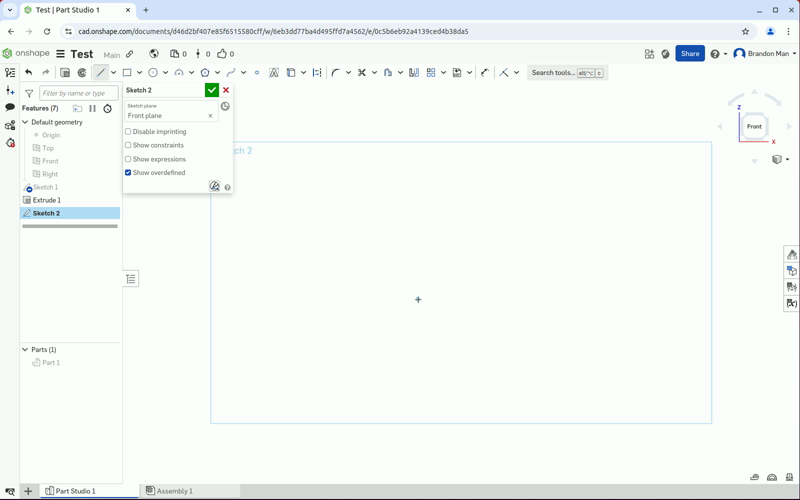
key_down(shift)
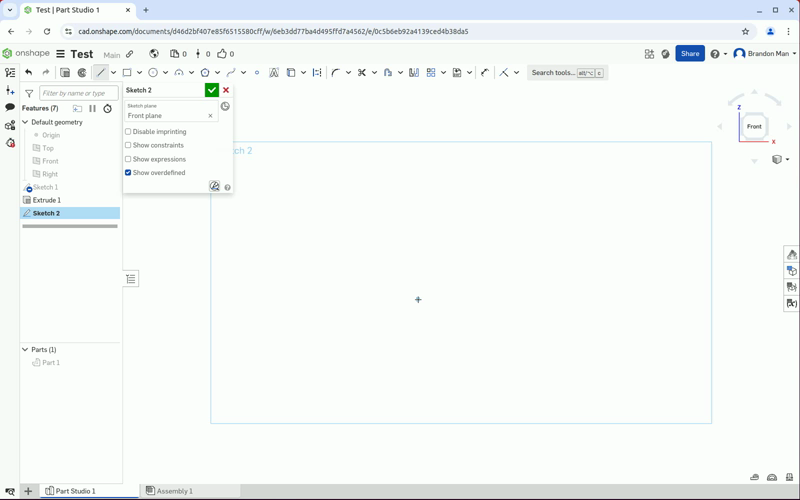
mouse_move(503, 299)
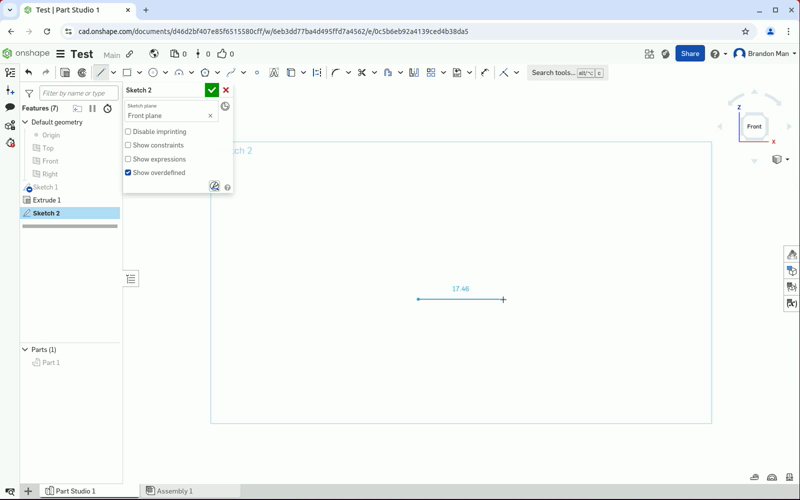
click(503, 299)
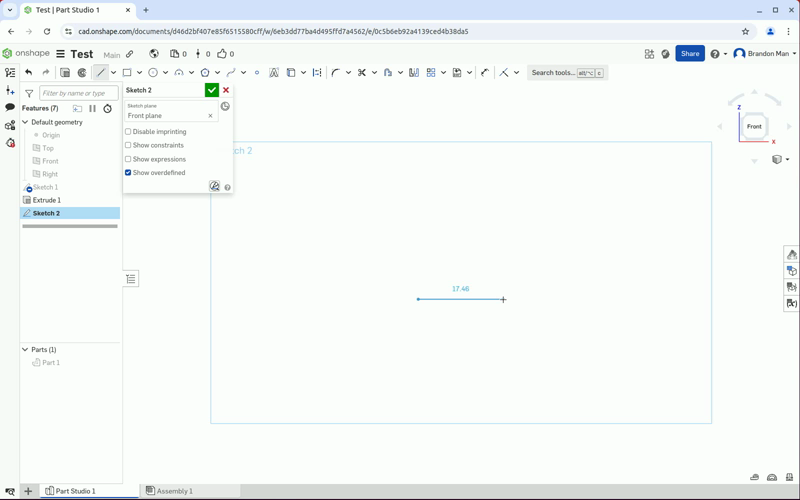
key_up(shift)
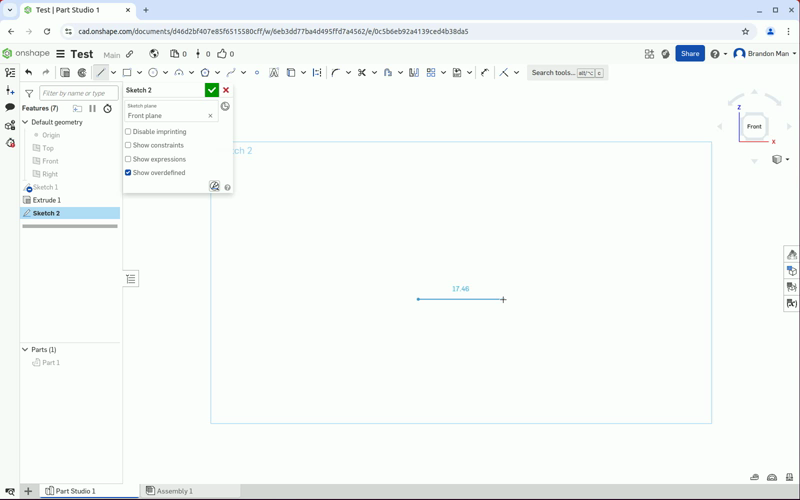
key_down(shift)
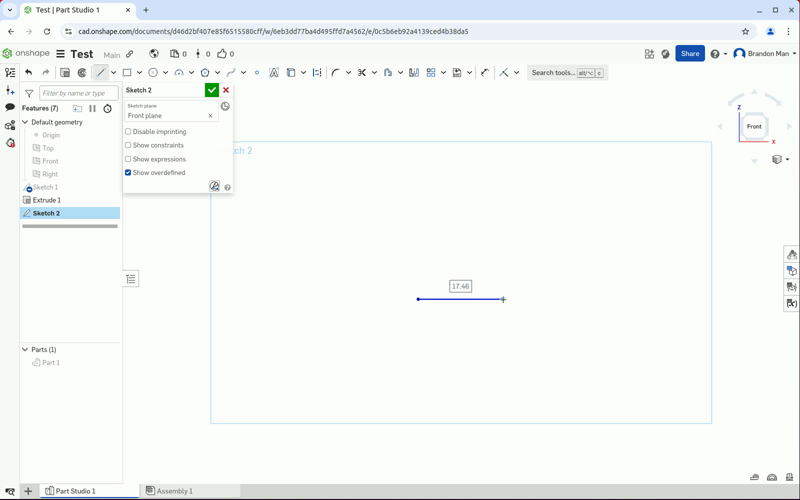
mouse_move(533, 299)
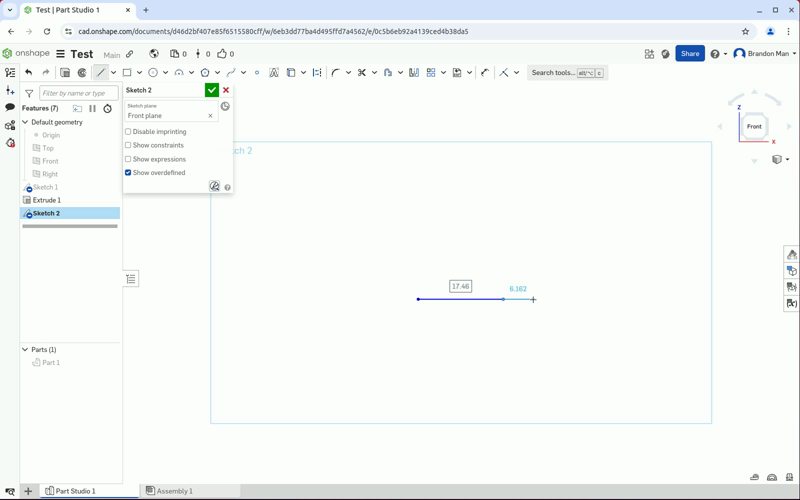
mouse_move(503, 283)
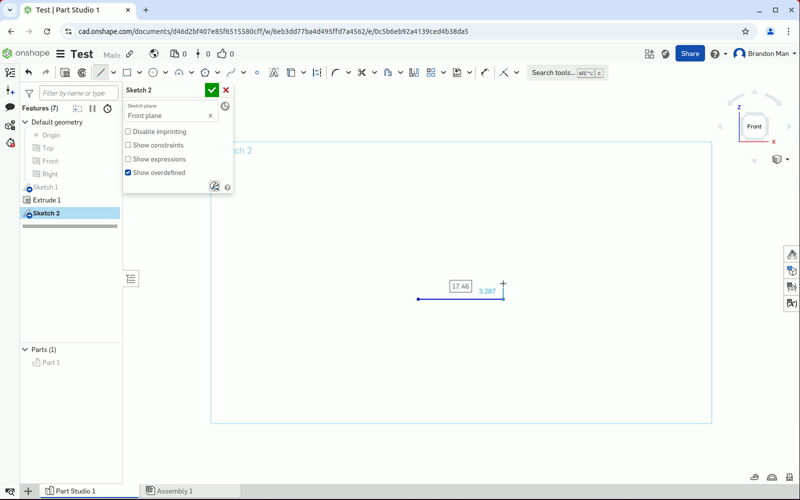
click(503, 283)
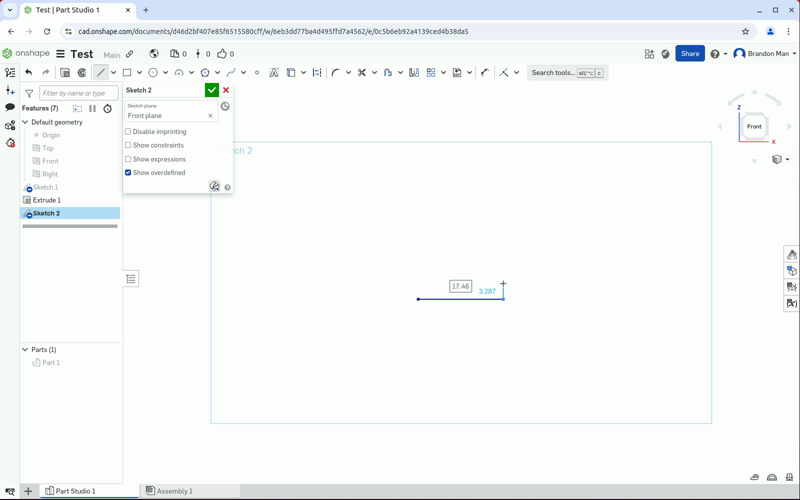
key_up(shift)
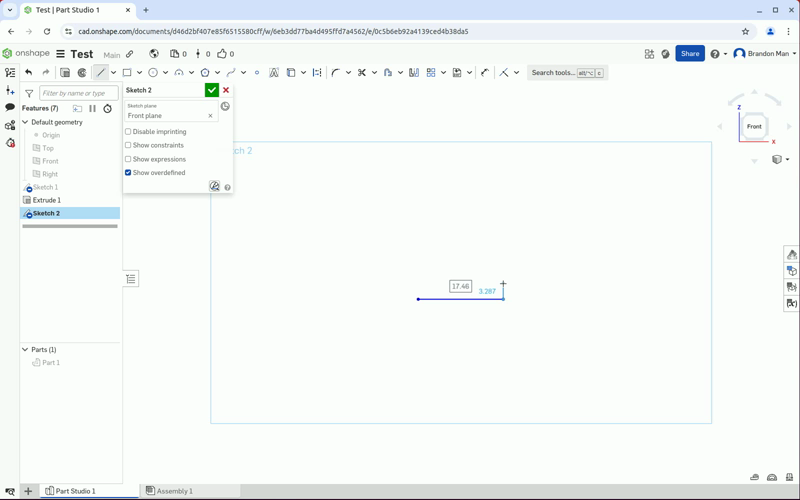
key_down(shift)
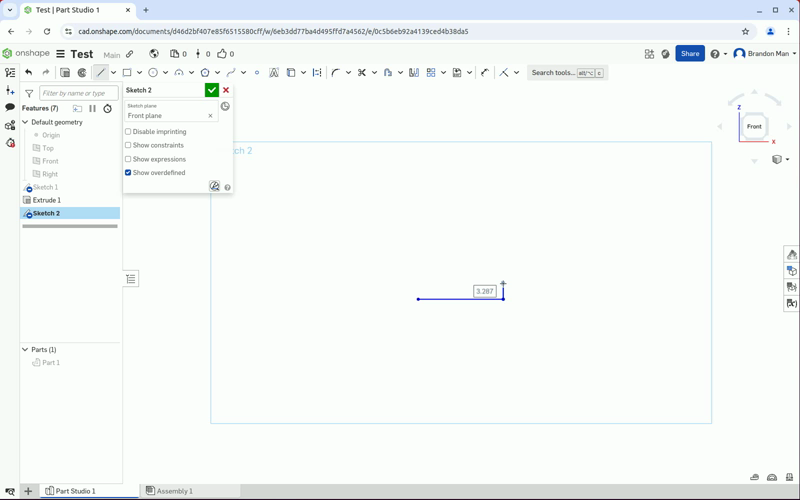
mouse_move(533, 283)
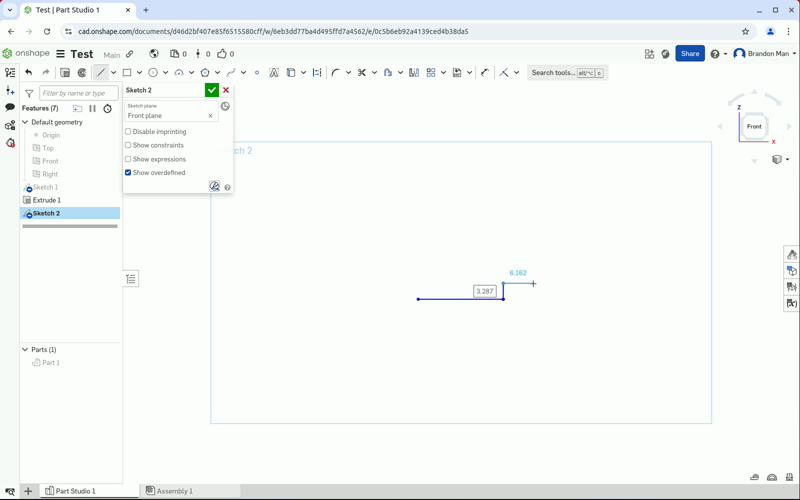
mouse_move(503, 266)
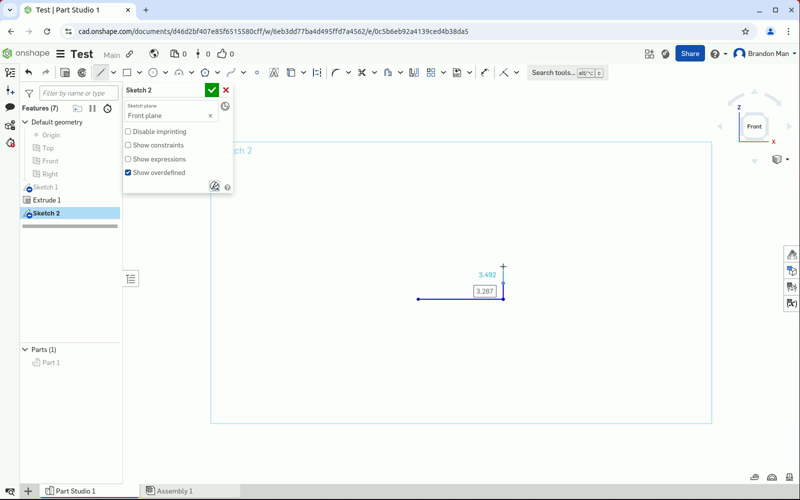
click(503, 266)
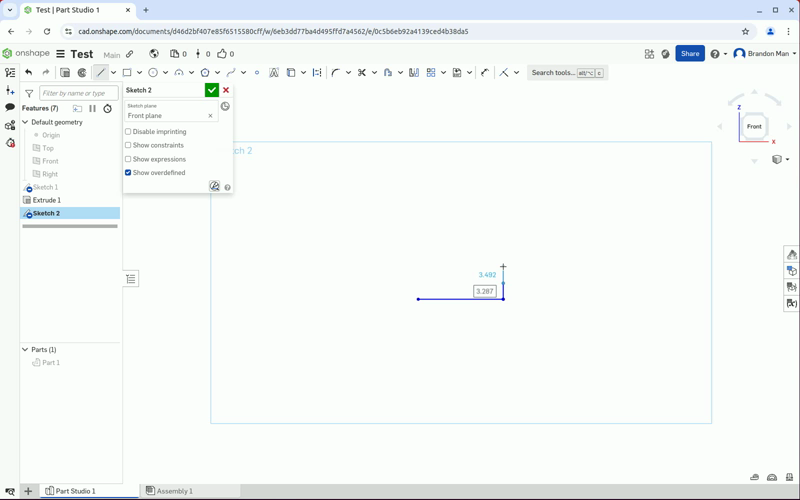
key_up(shift)
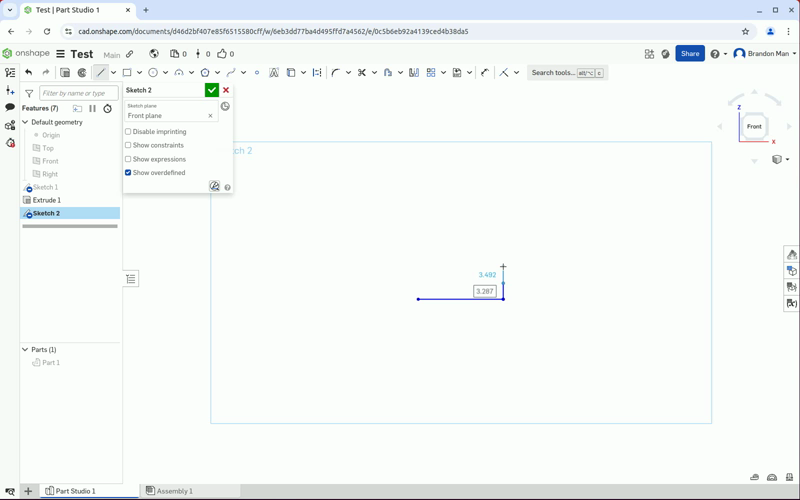
key_down(shift)
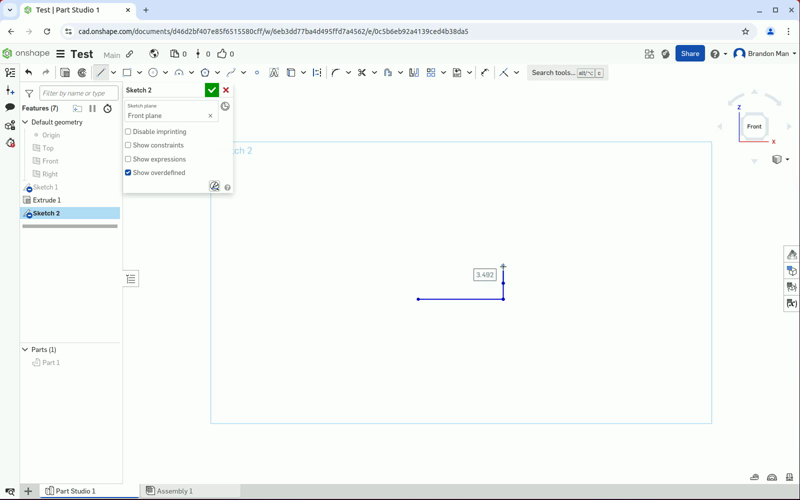
mouse_move(418, 266)
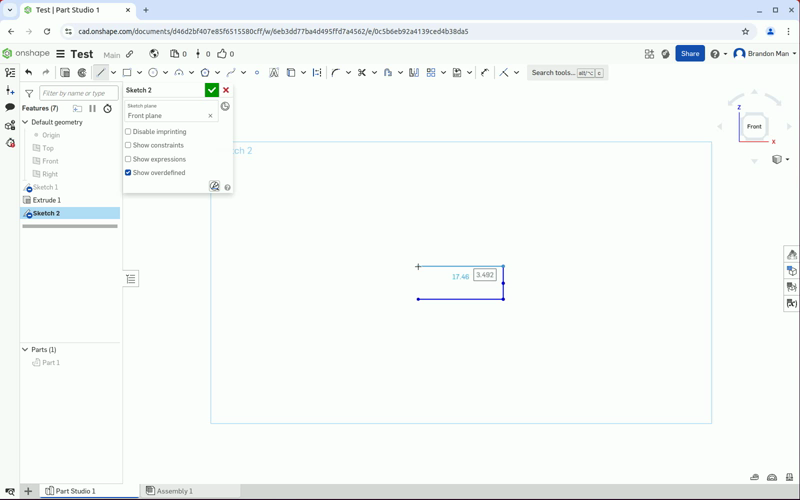
click(418, 266)
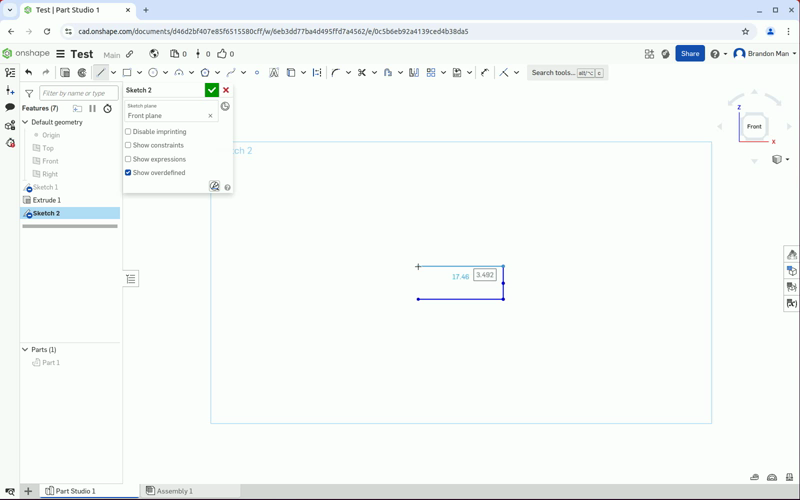
key_up(shift)
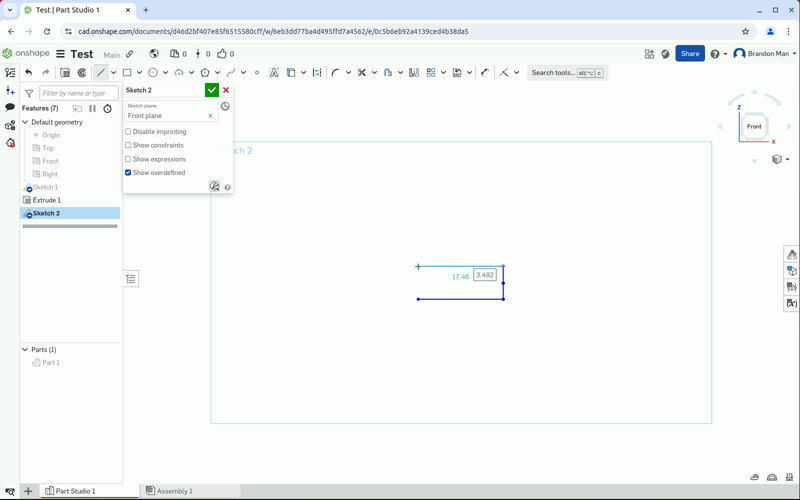
key_down(shift)
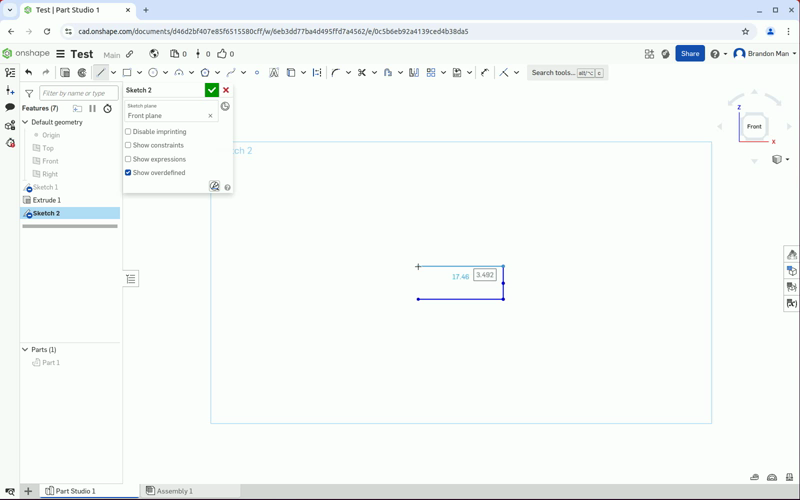
mouse_move(448, 266)
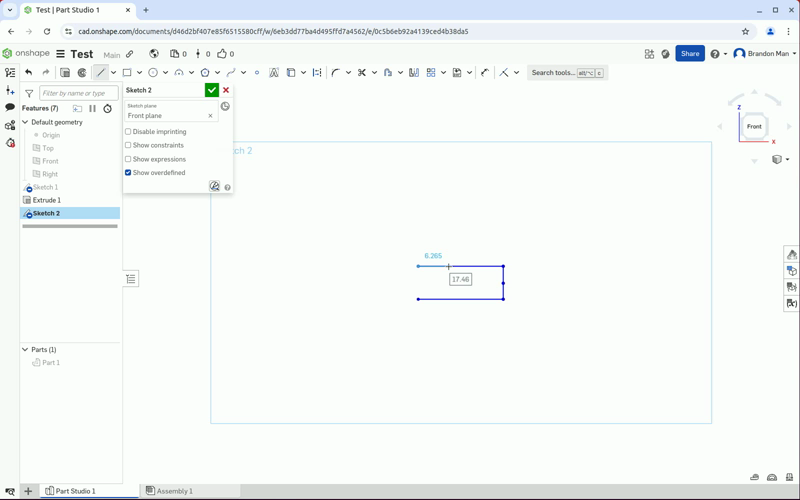
mouse_move(418, 283)
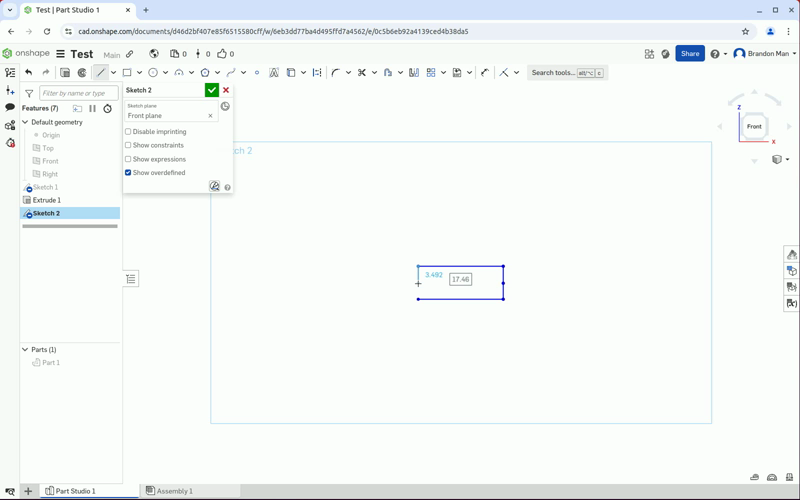
click(418, 283)
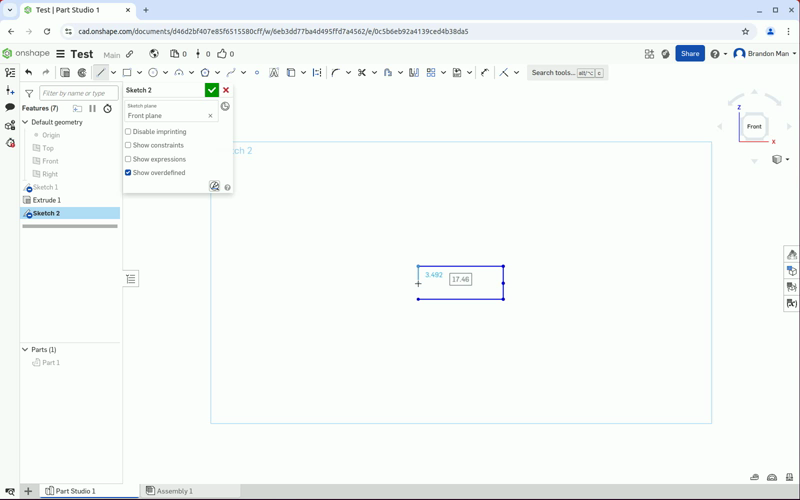
key_up(shift)
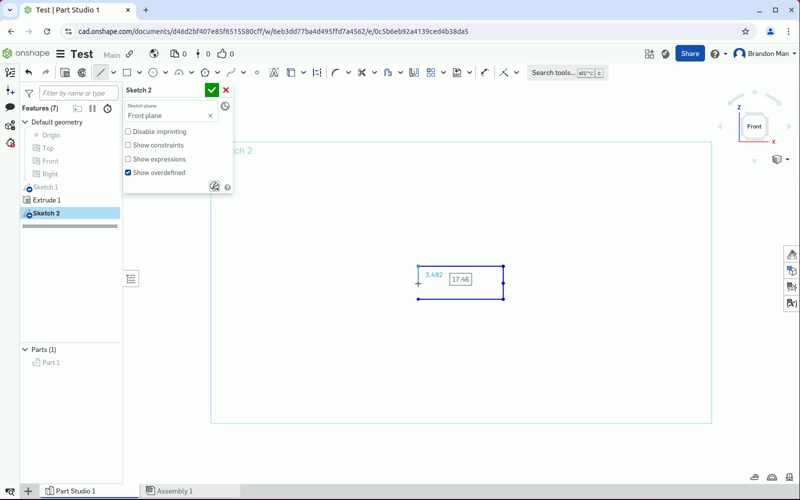
mouse_move(448, 283)
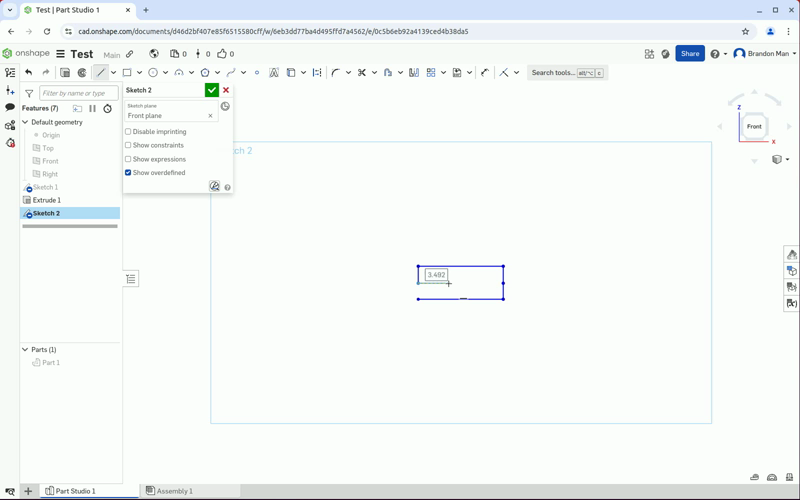
key_down(shift)
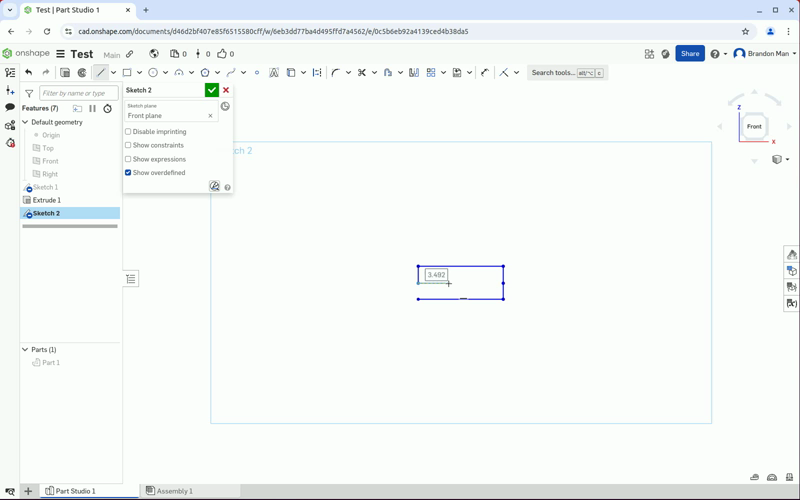
mouse_move(418, 299)
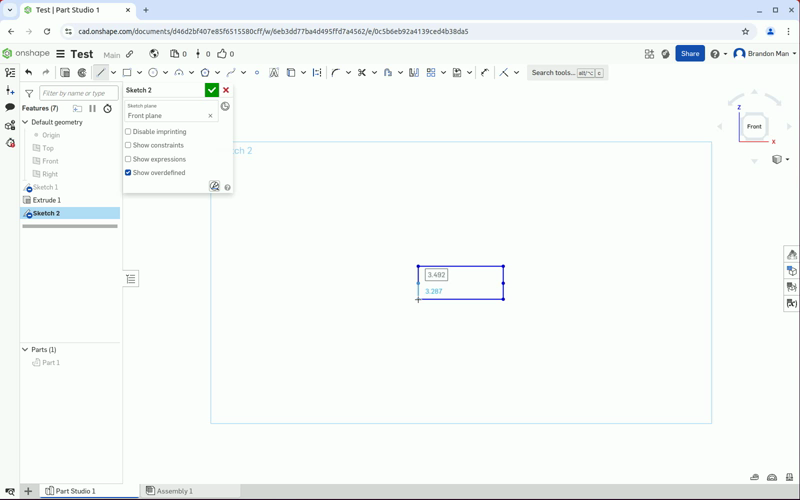
key_up(shift)
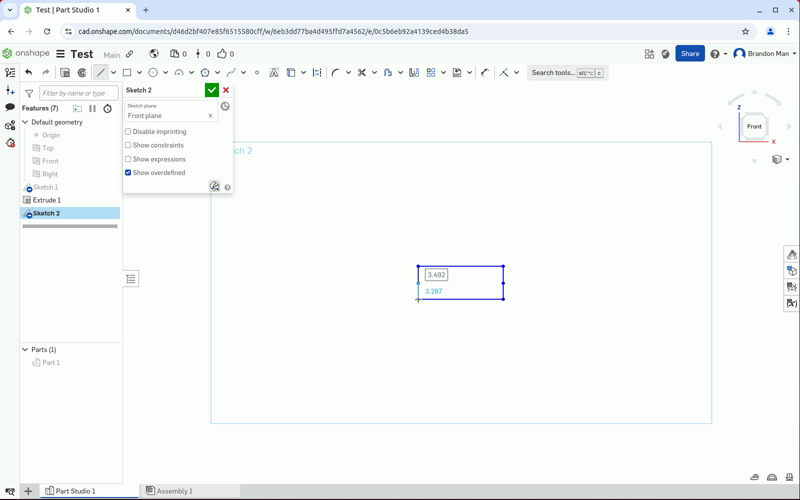
click(418, 299)
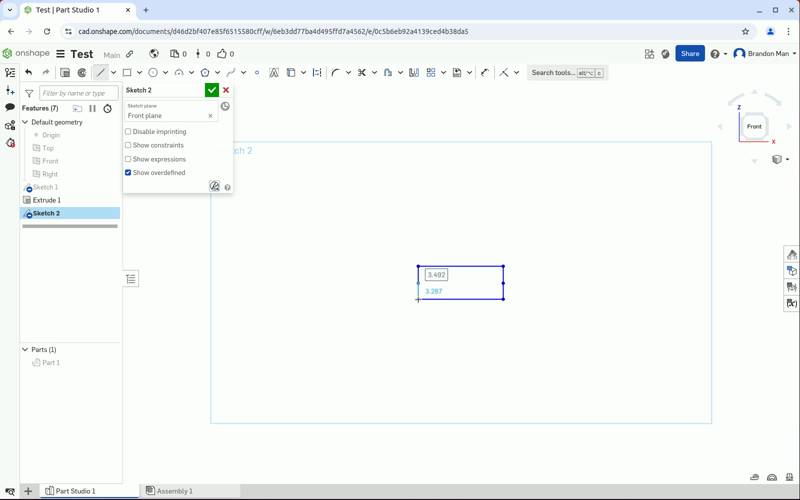
key(esc)
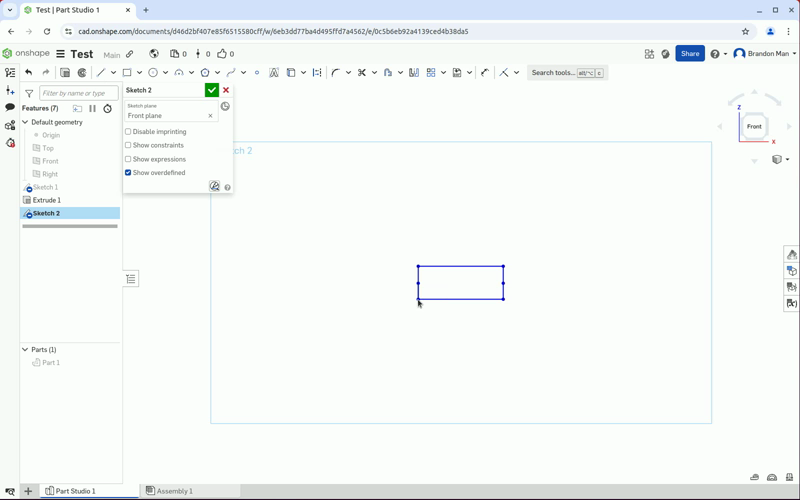
mouse_move(478, 274)
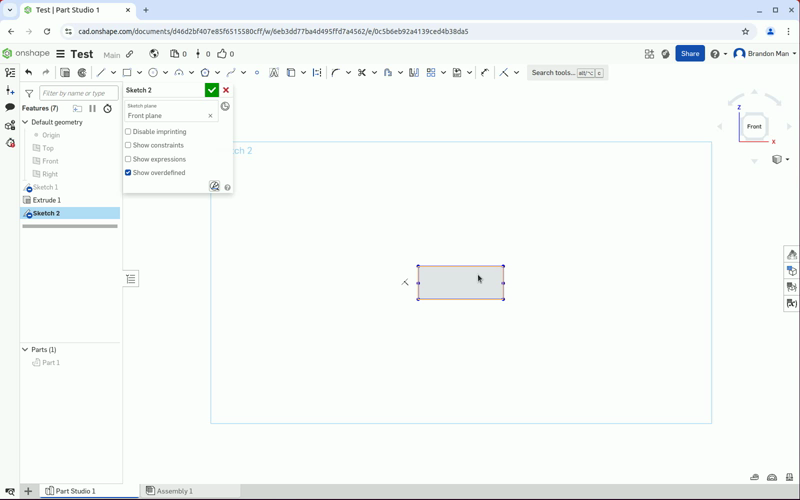
click(478, 274)
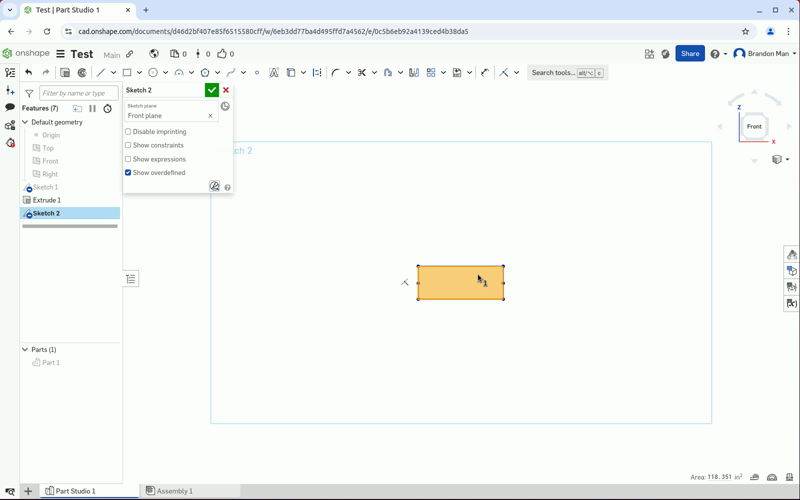
mouse_move(73, 352)
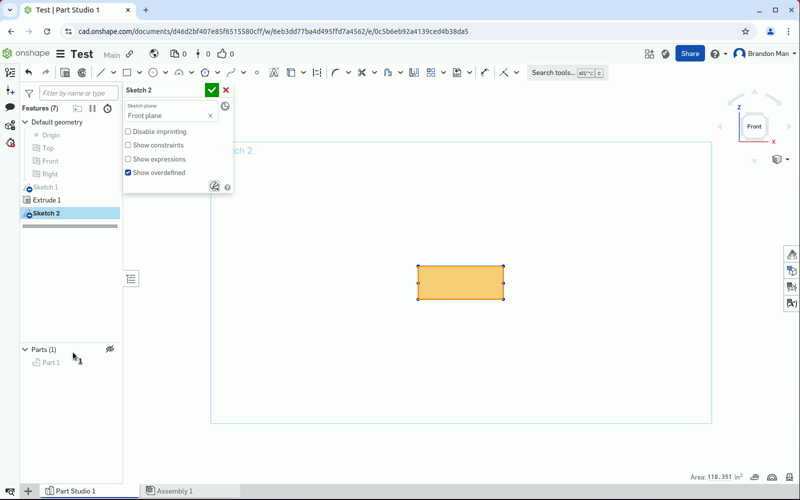
key(shift+y)
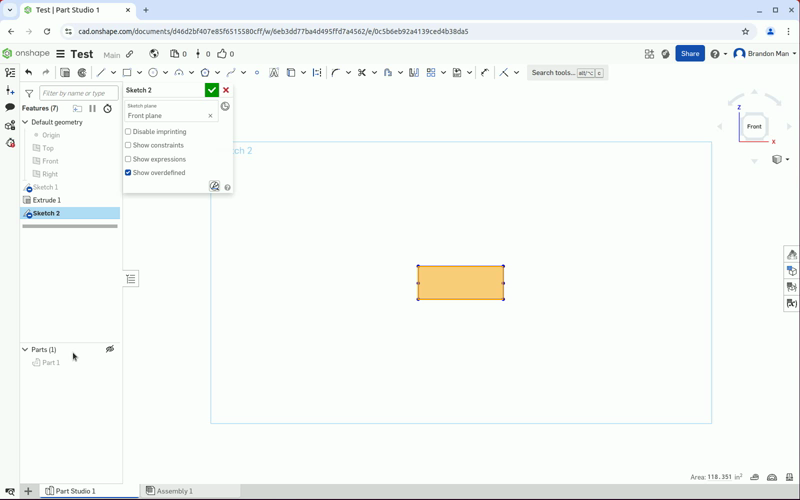
key(shift+e)
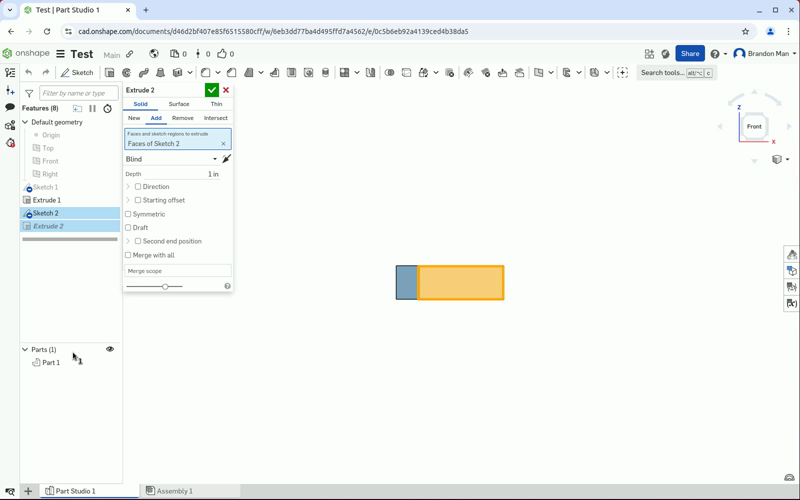
mouse_move(143, 106)
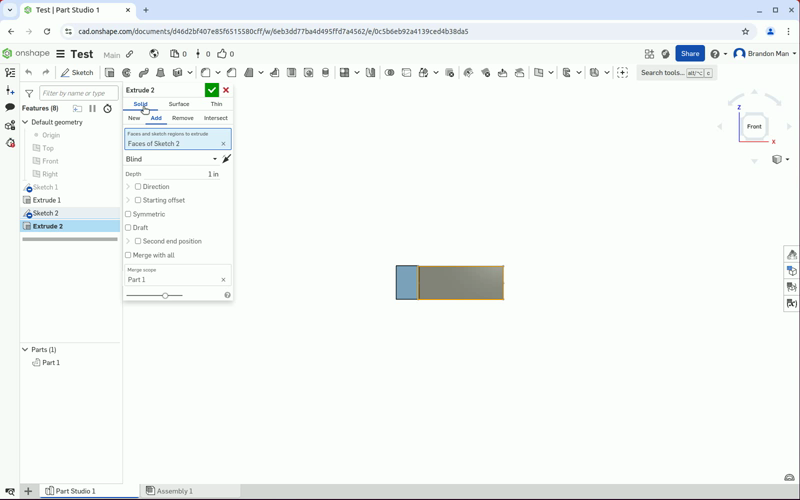
click(143, 106)
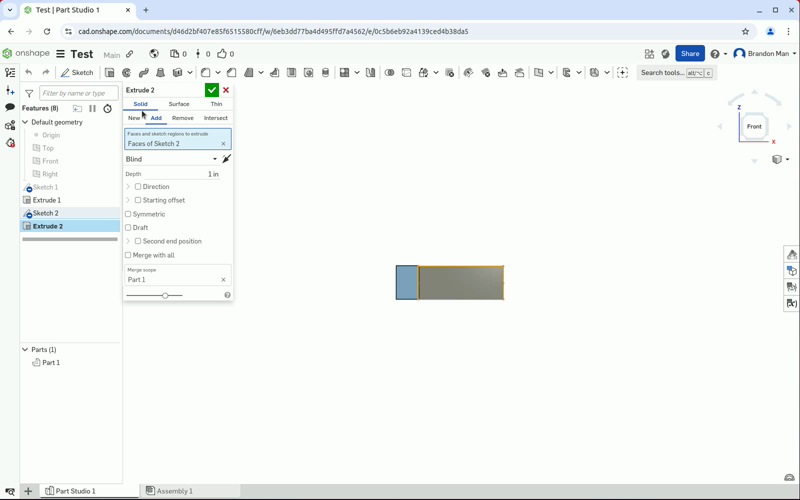
mouse_move(137, 120)
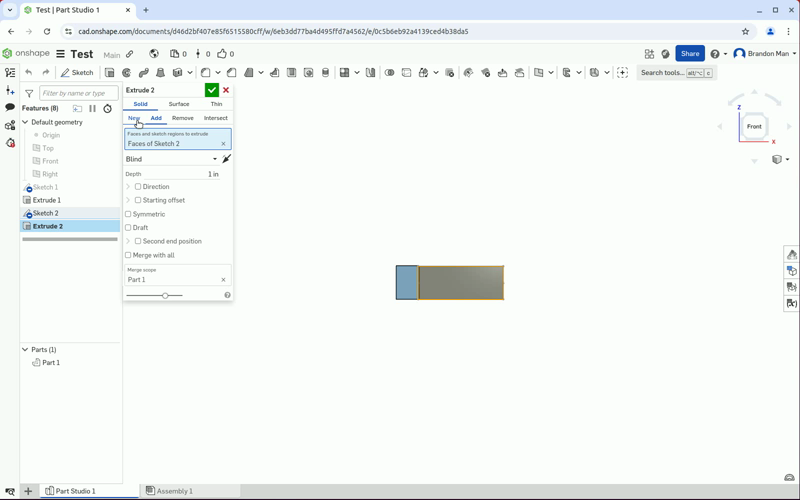
click(137, 120)
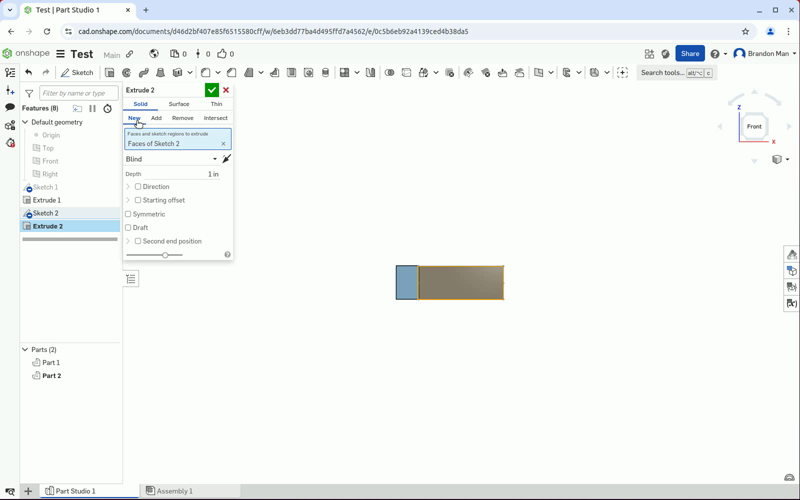
key(tab, 4)
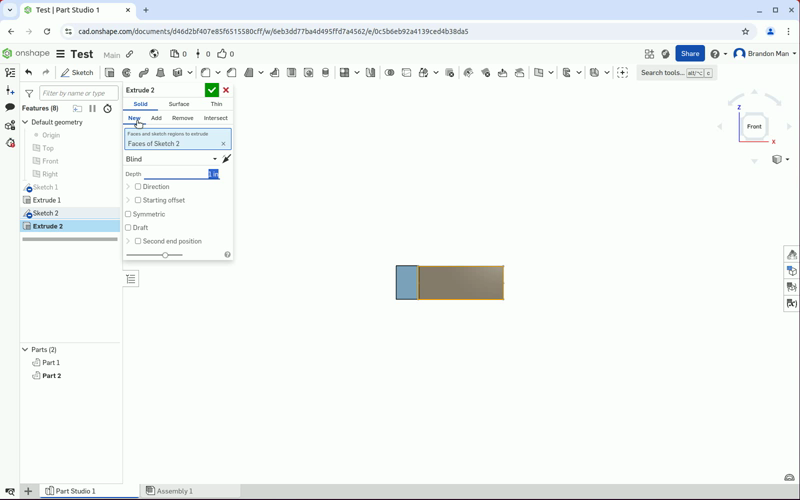
text(7.703)
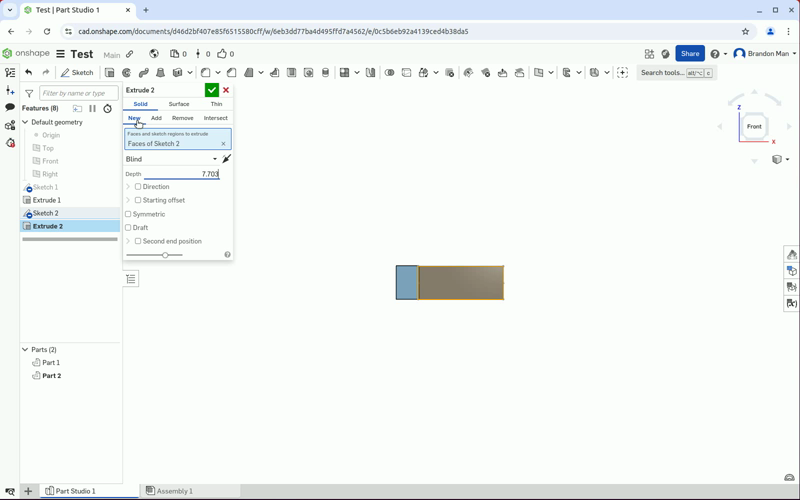
key(enter)
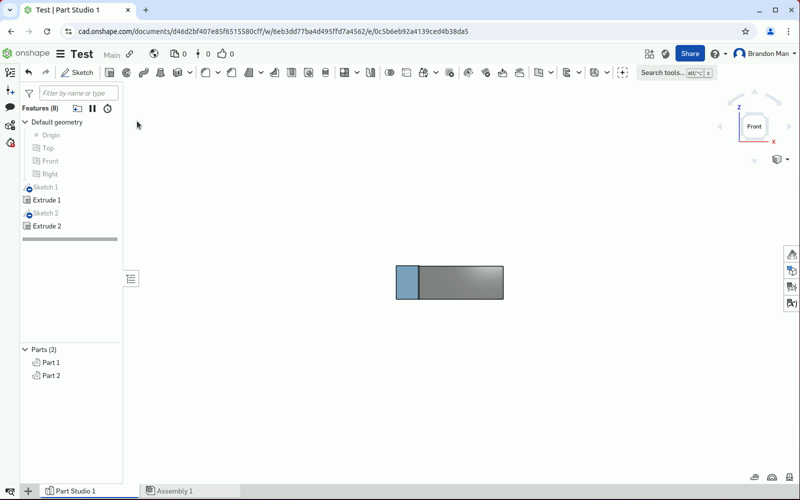
key(shift+h)
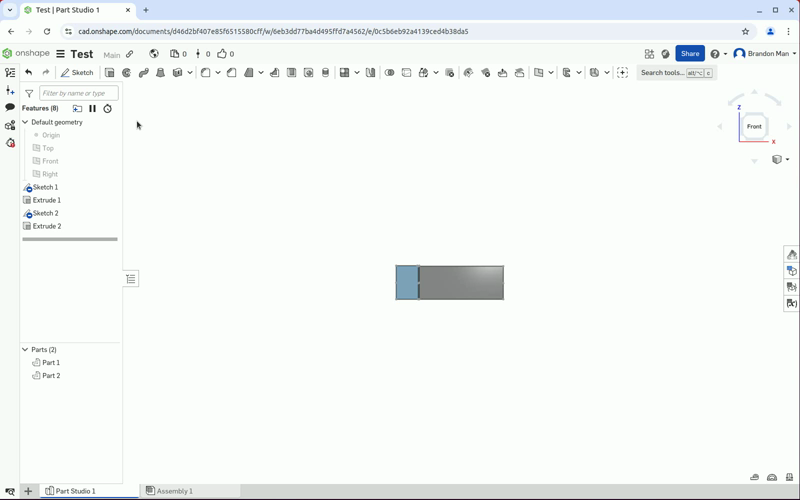
key(shift+h)
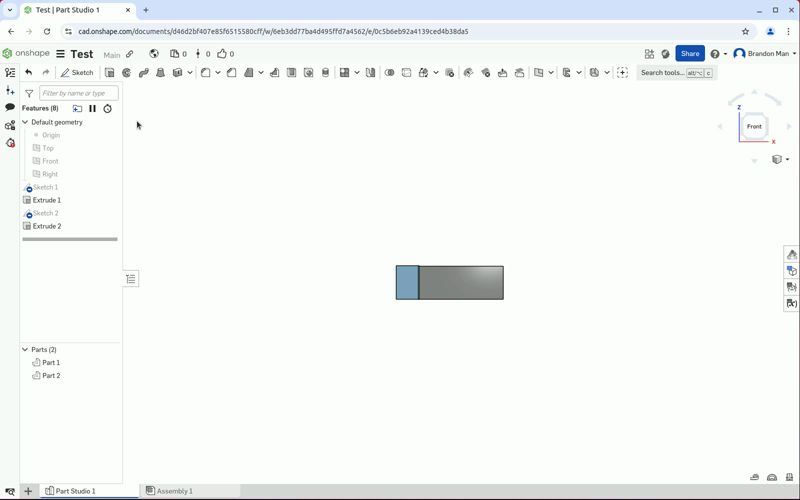
mouse_move(73, 189)
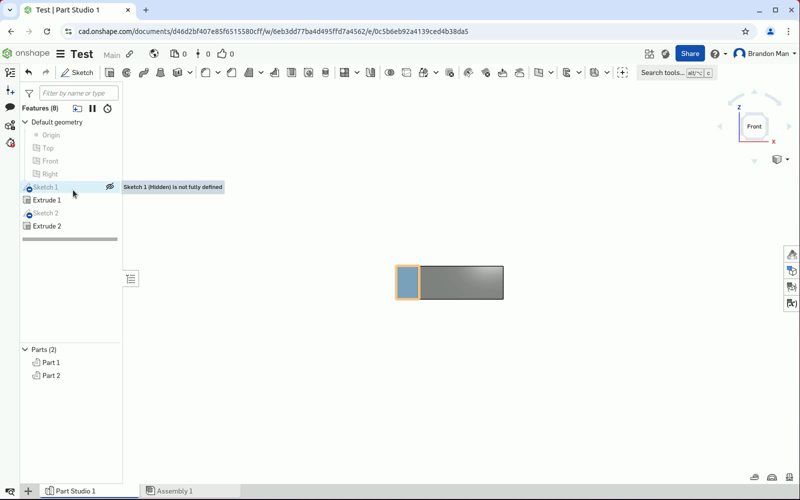
click(73, 189)
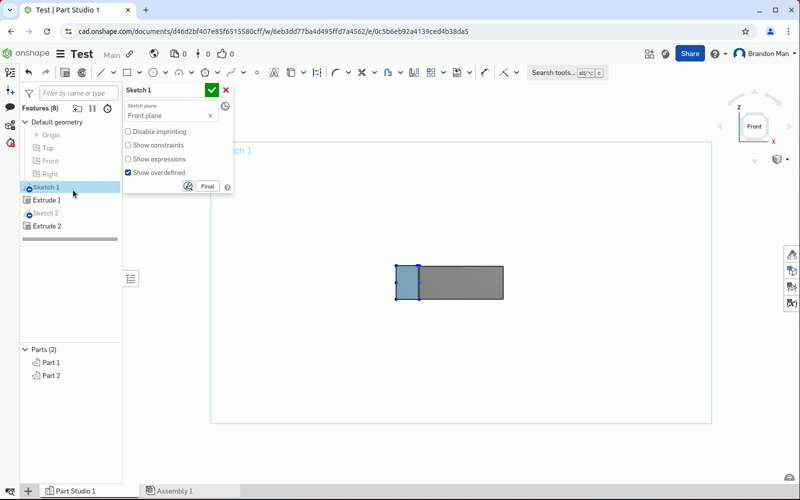
mouse_move(229, 92)
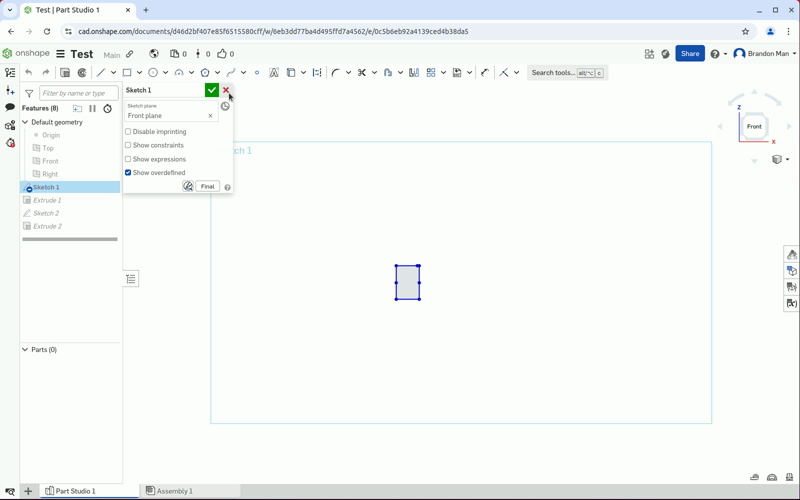
click(229, 92)
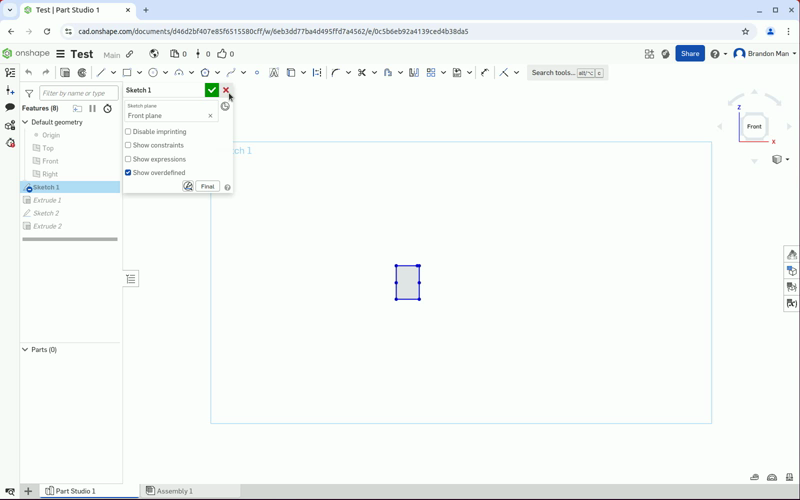
key(shift+s)
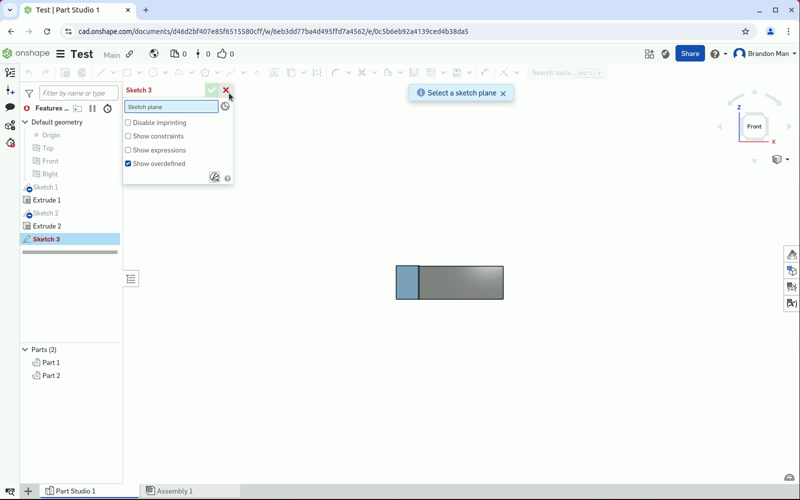
mouse_move(73, 163)
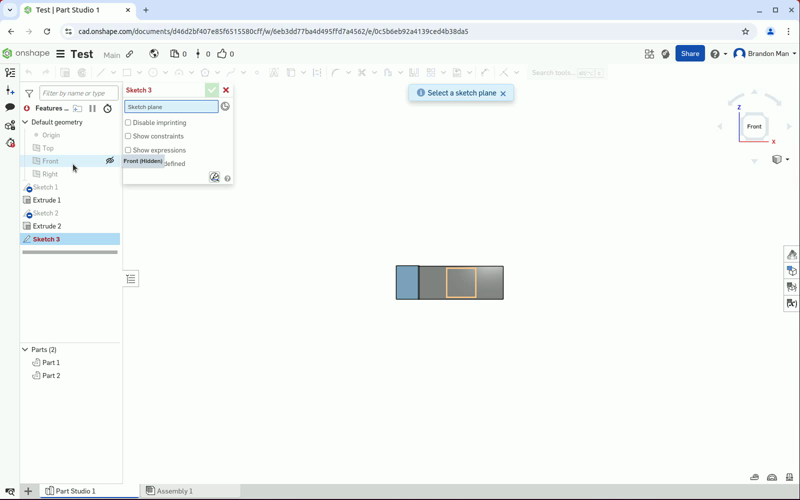
click(73, 163)
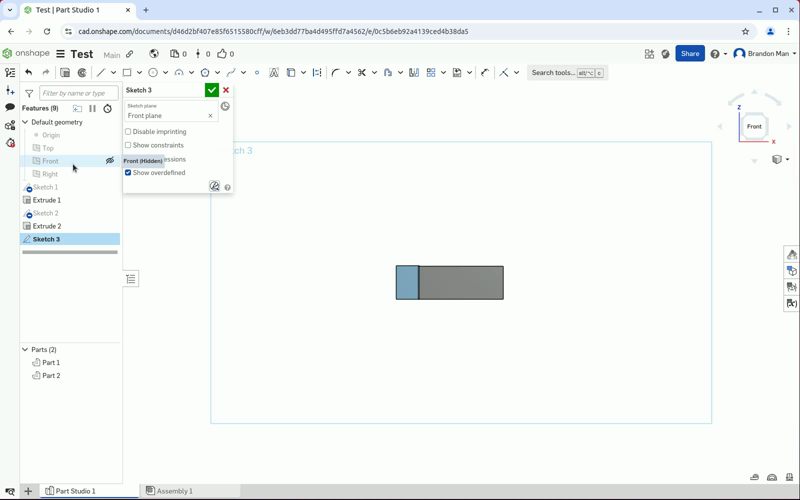
mouse_move(73, 352)
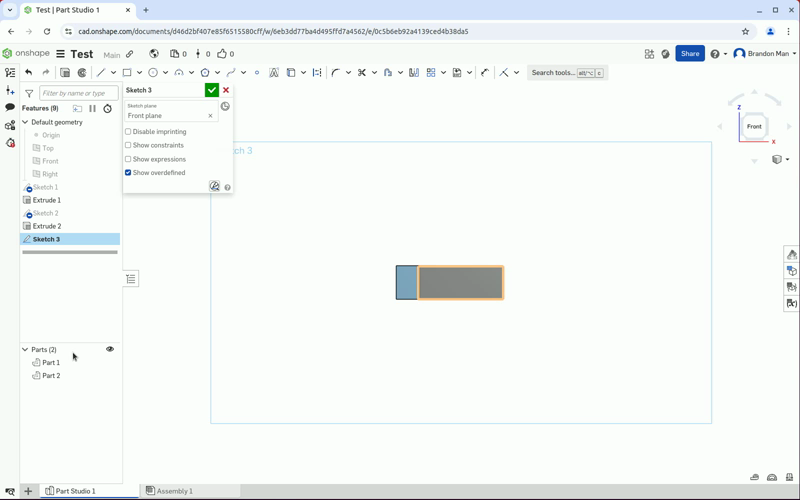
key(y)
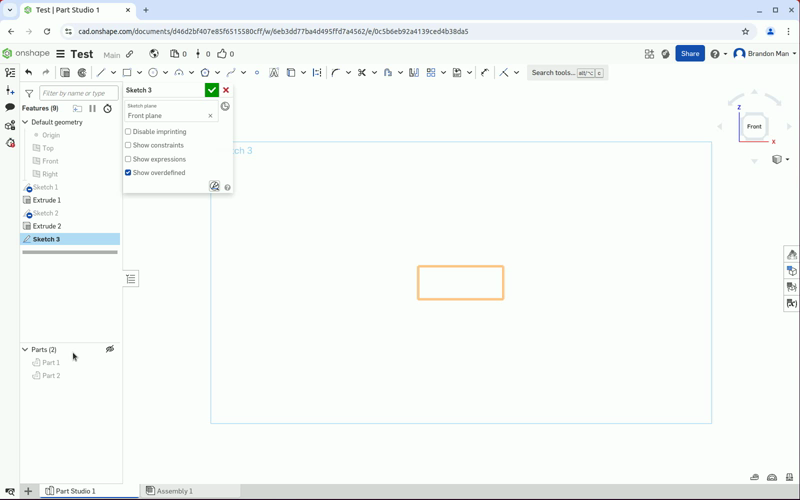
key(l)
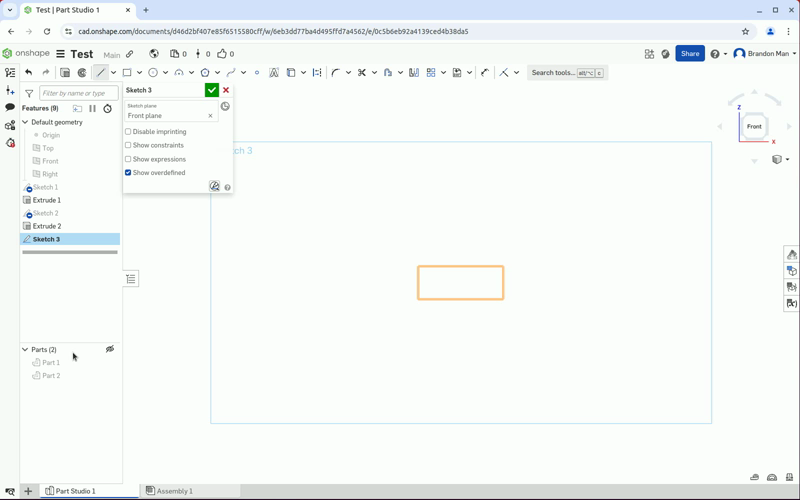
key_down(shift)
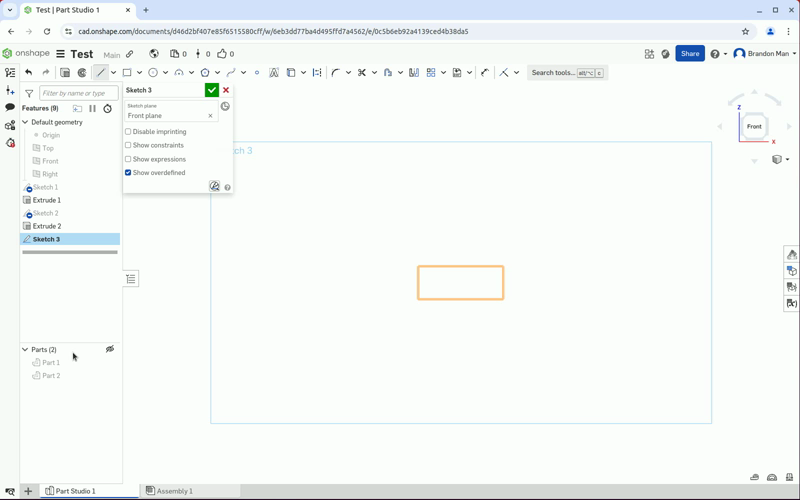
mouse_move(348, 266)
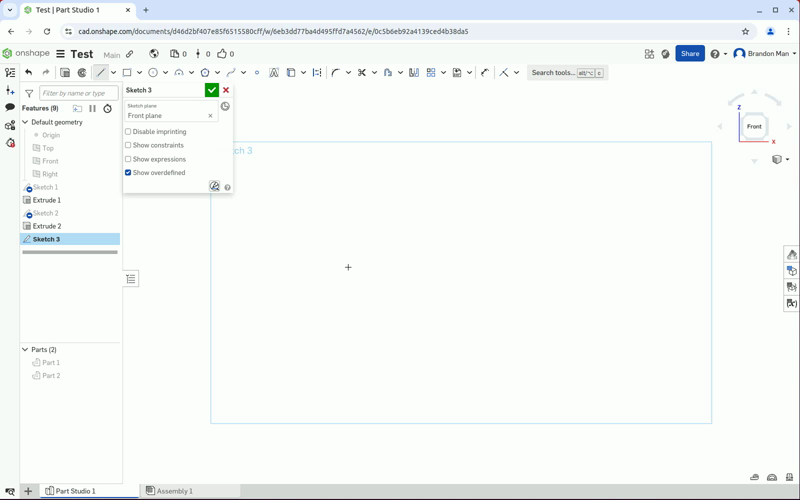
click(348, 266)
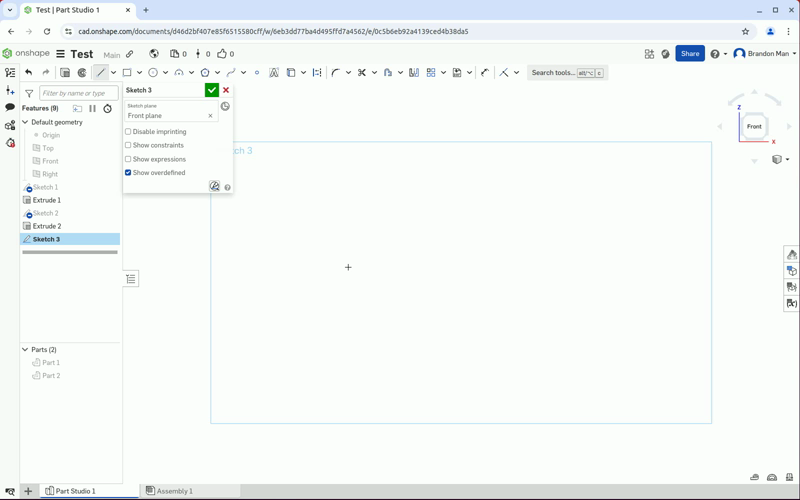
key_up(shift)
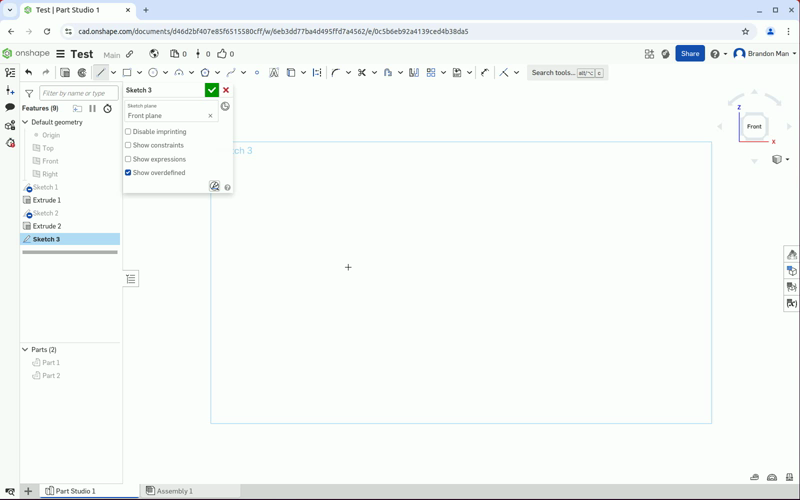
key_down(shift)
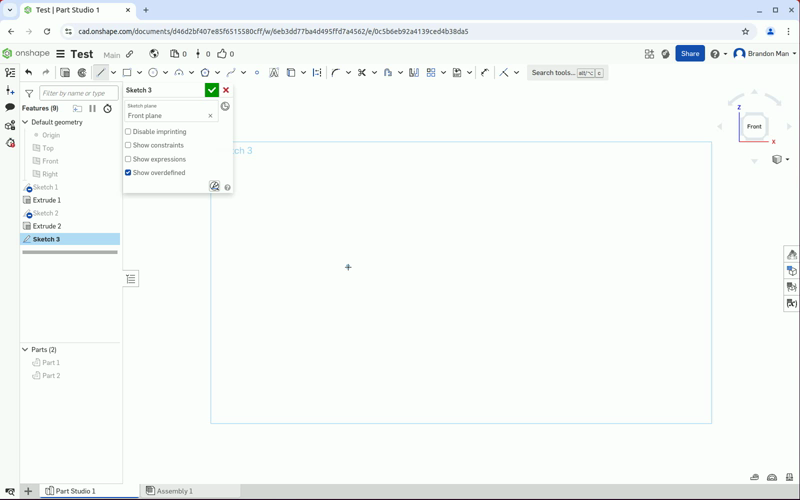
mouse_move(378, 266)
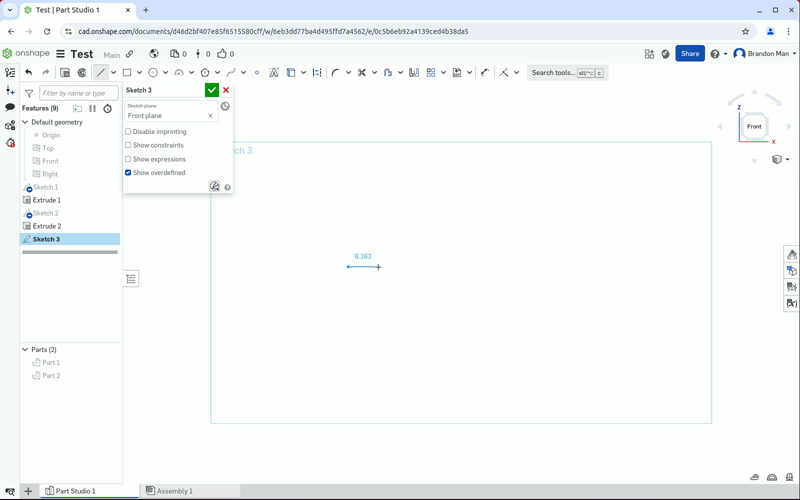
mouse_move(385, 266)
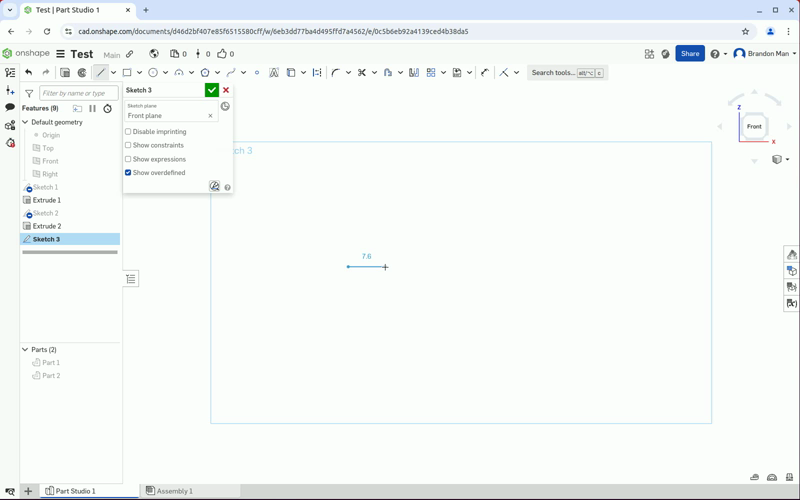
click(385, 266)
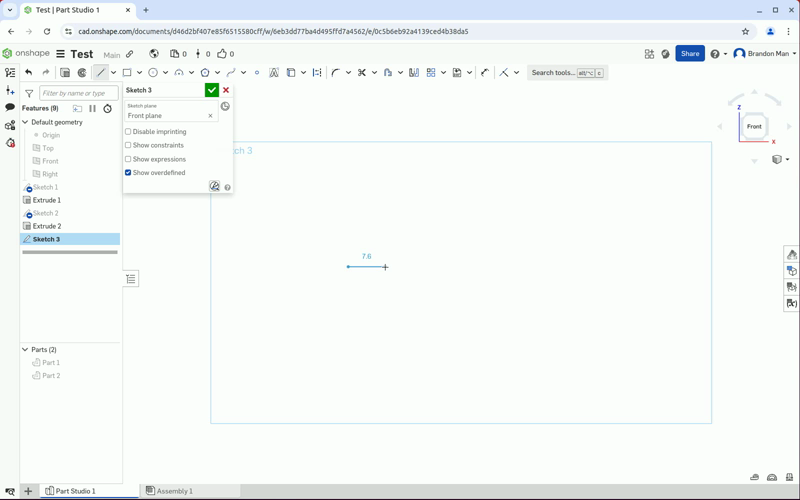
key_up(shift)
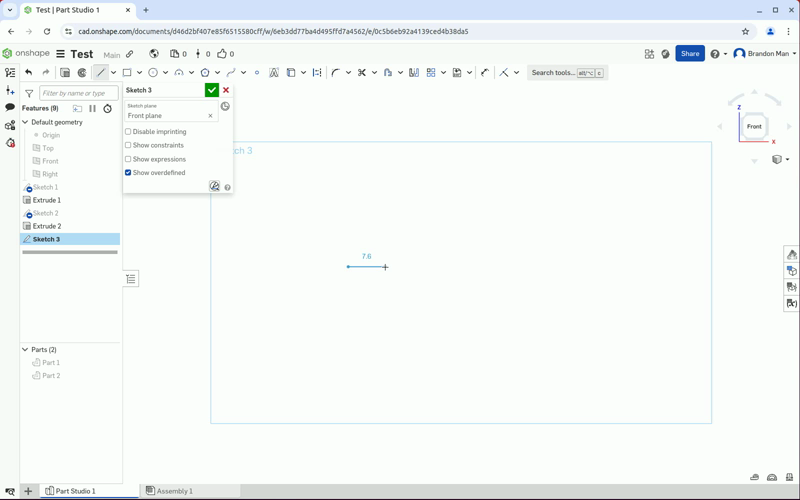
key_down(shift)
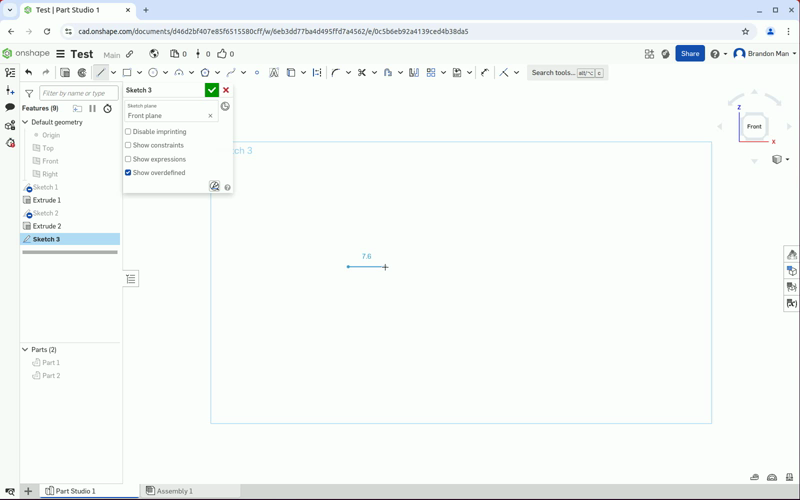
mouse_move(415, 266)
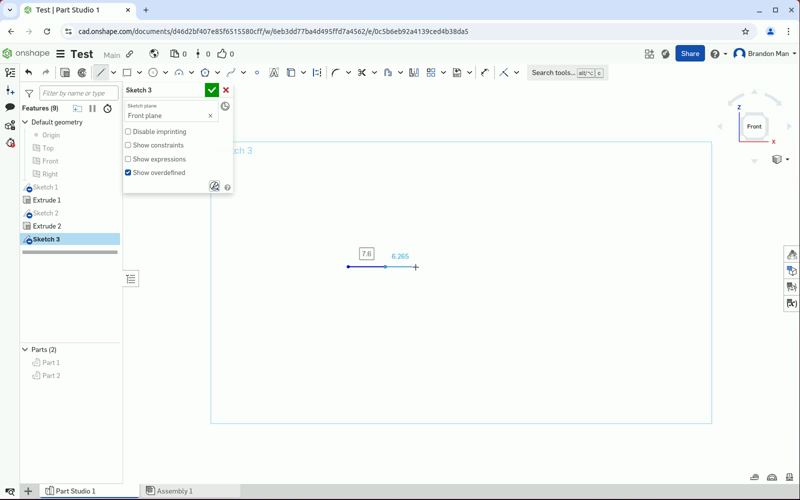
mouse_move(385, 248)
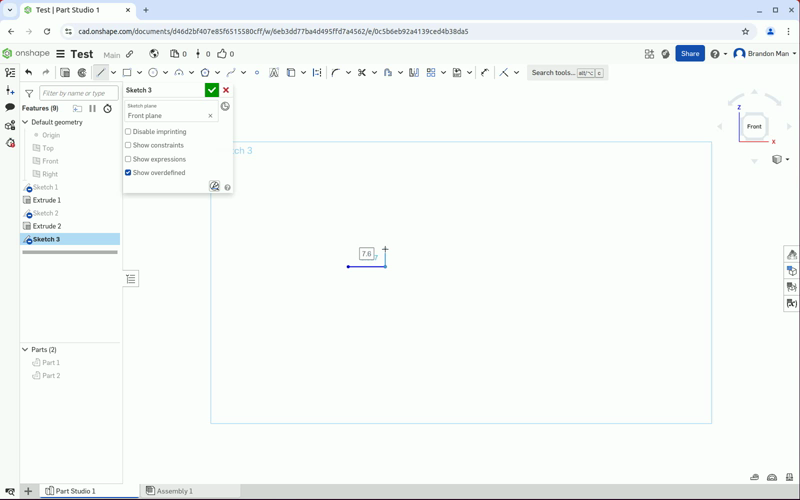
click(385, 248)
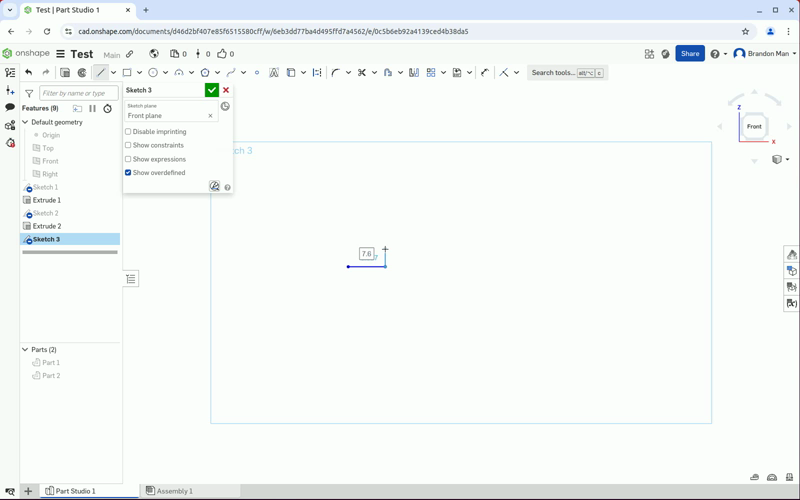
key_up(shift)
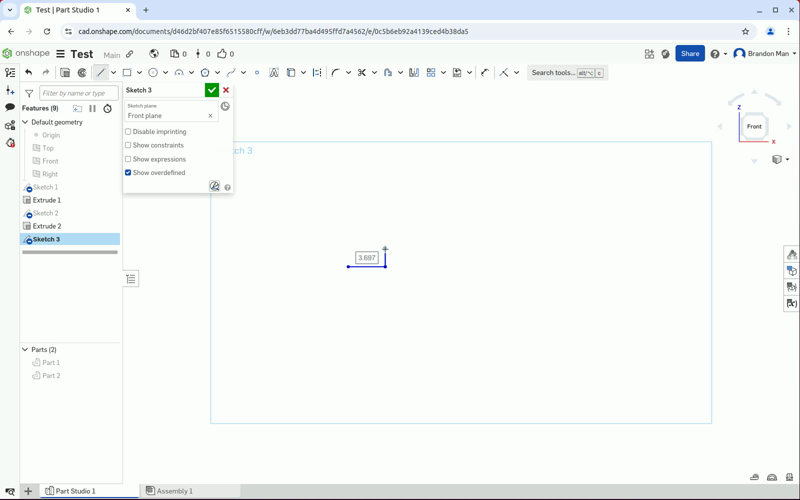
key_down(shift)
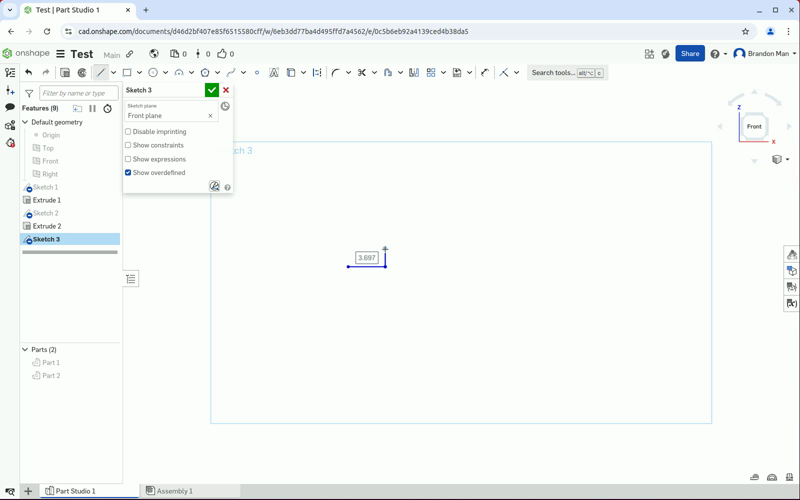
mouse_move(415, 248)
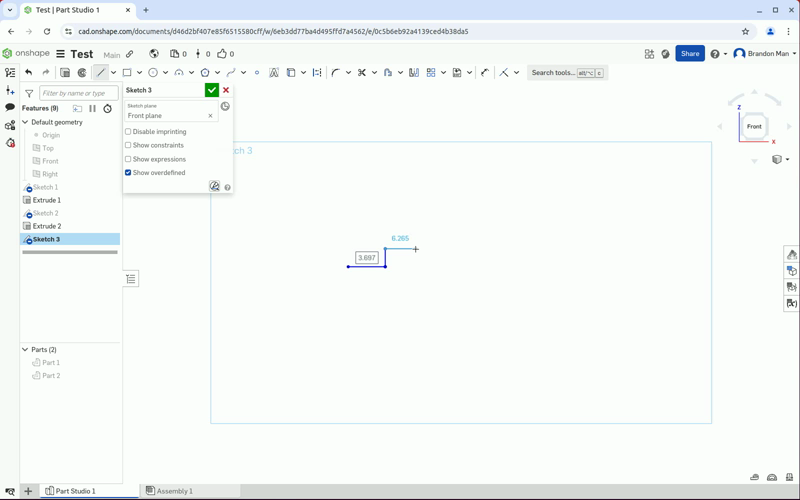
mouse_move(348, 248)
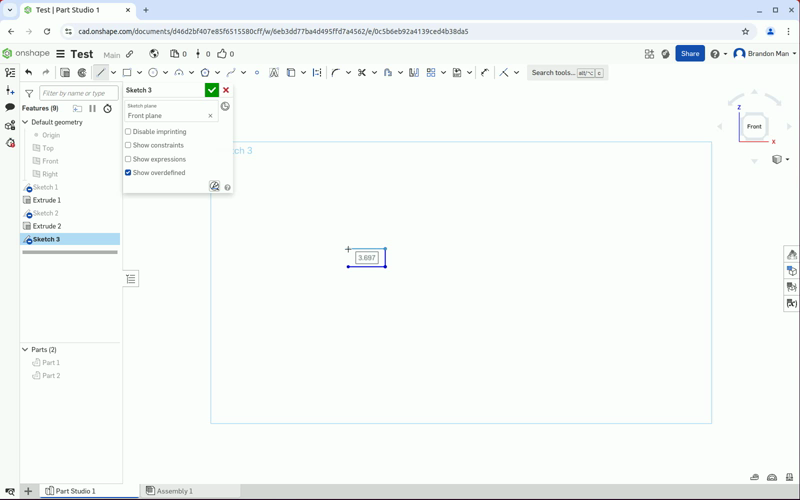
click(348, 248)
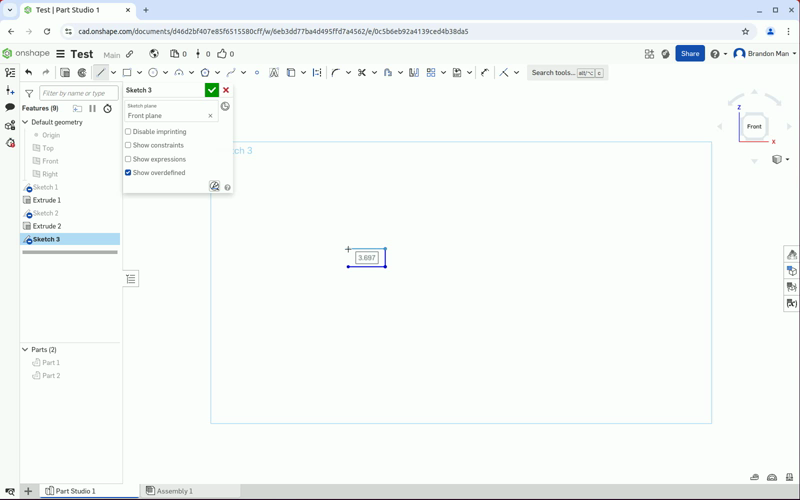
key_up(shift)
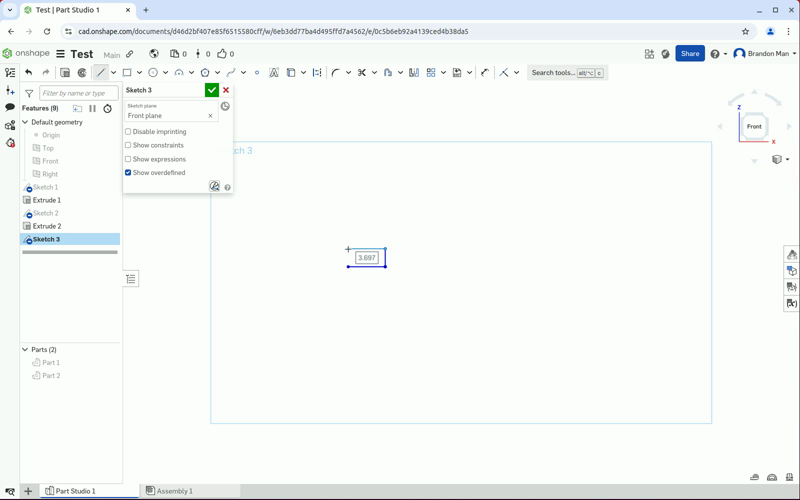
mouse_move(378, 248)
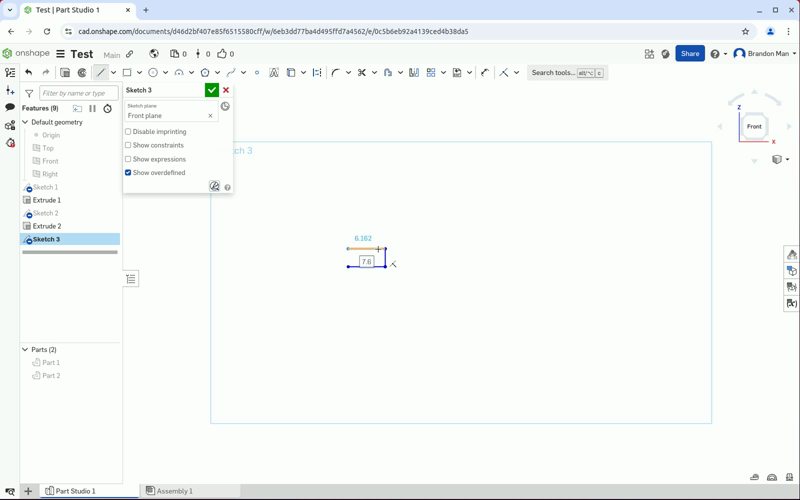
key_down(shift)
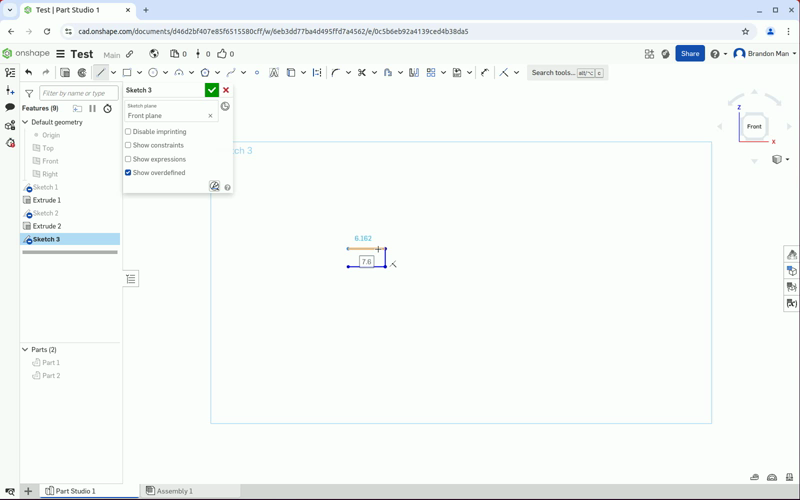
mouse_move(348, 266)
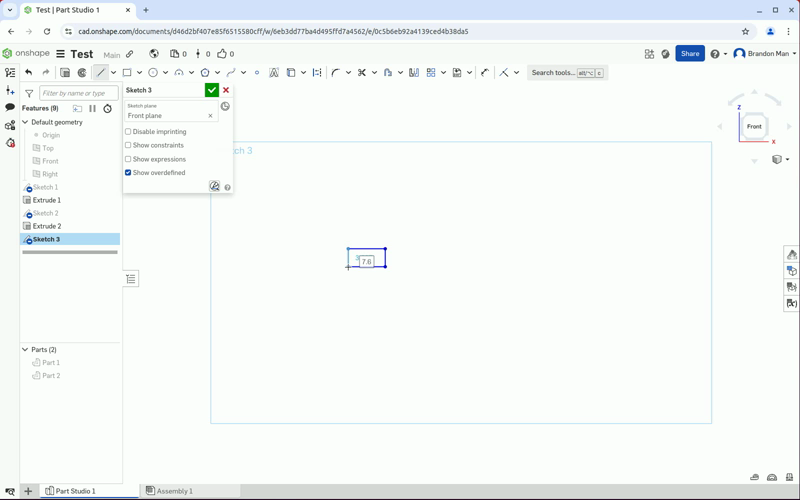
key_up(shift)
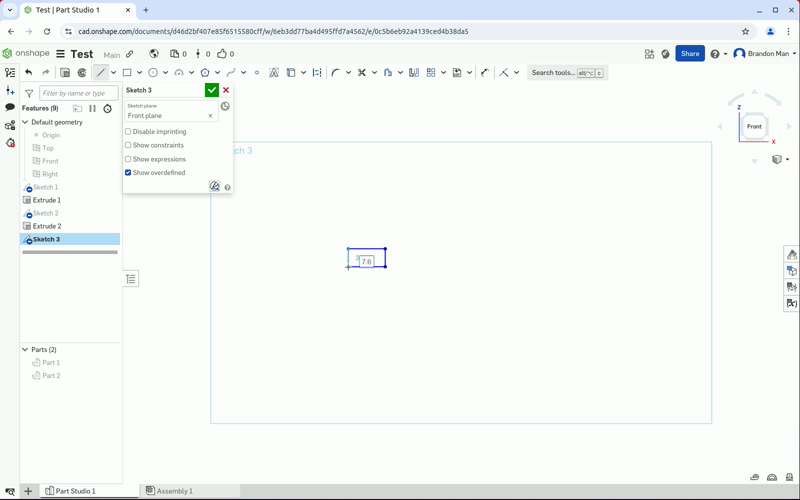
click(348, 266)
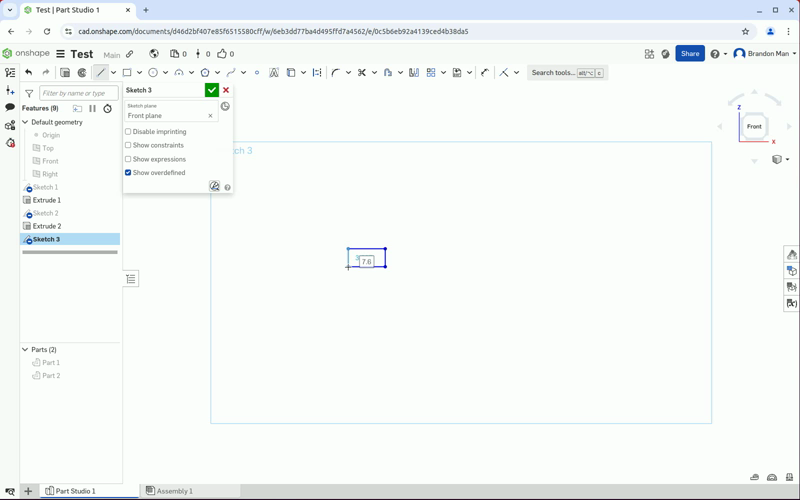
key(esc)
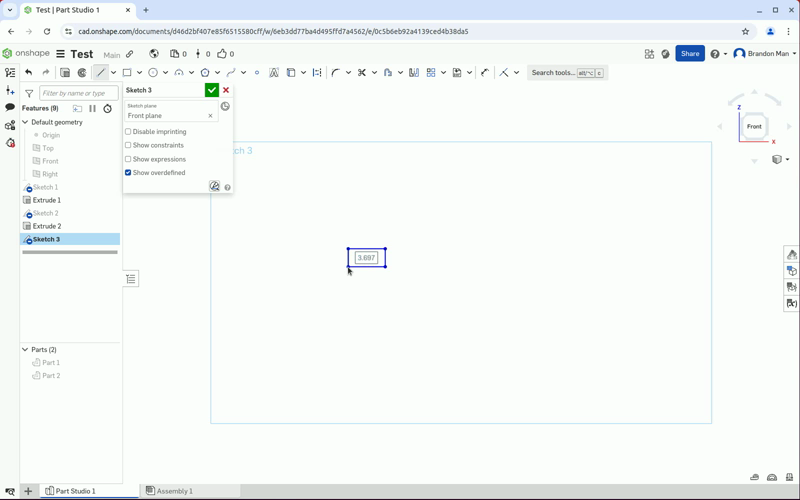
mouse_move(365, 255)
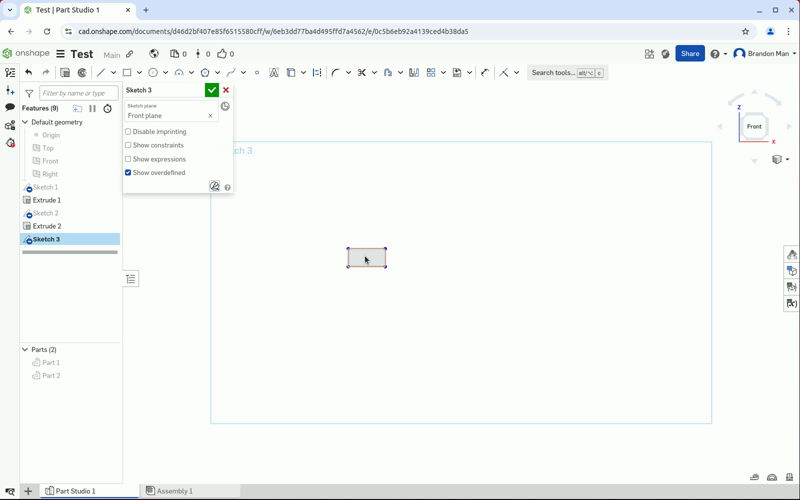
scroll(6)
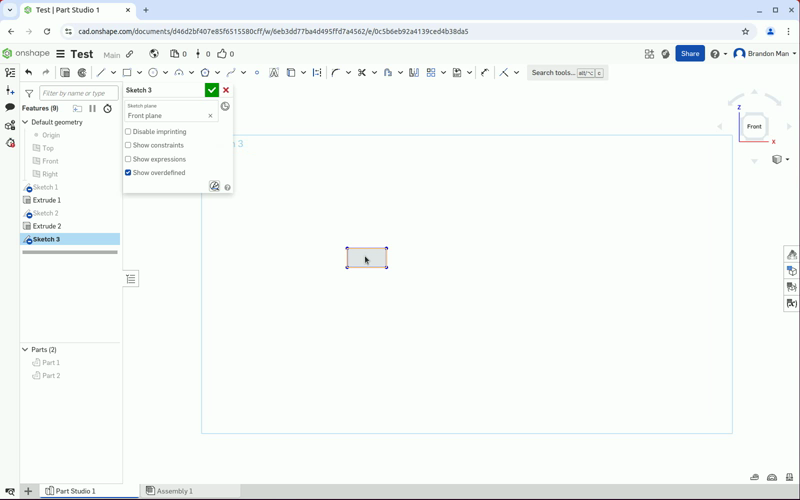
scroll(6)
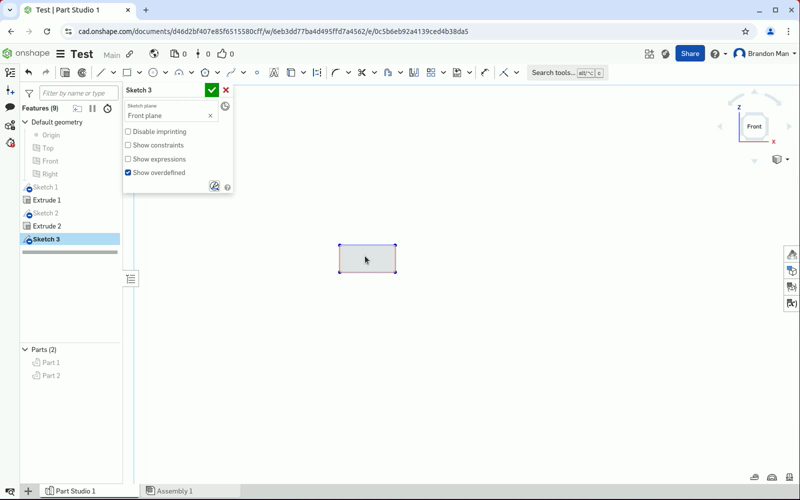
scroll(6)
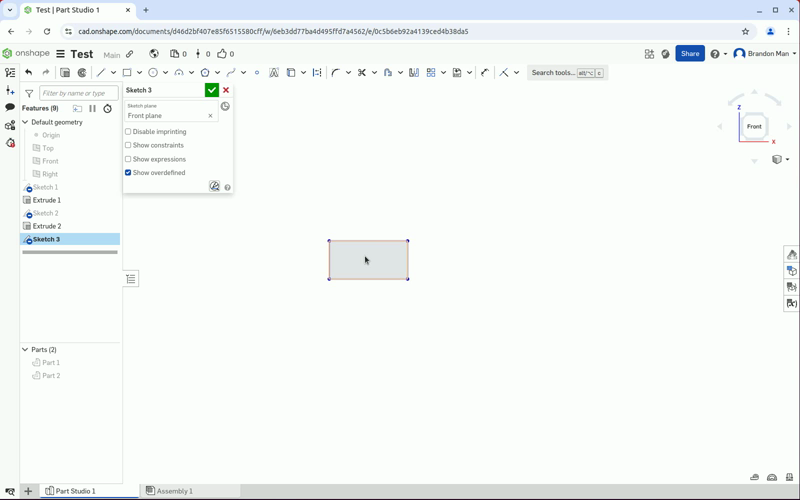
scroll(6)
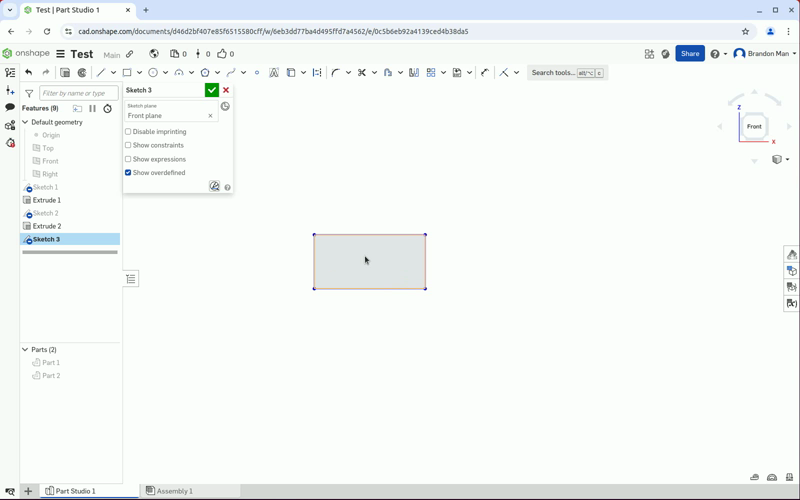
scroll(6)
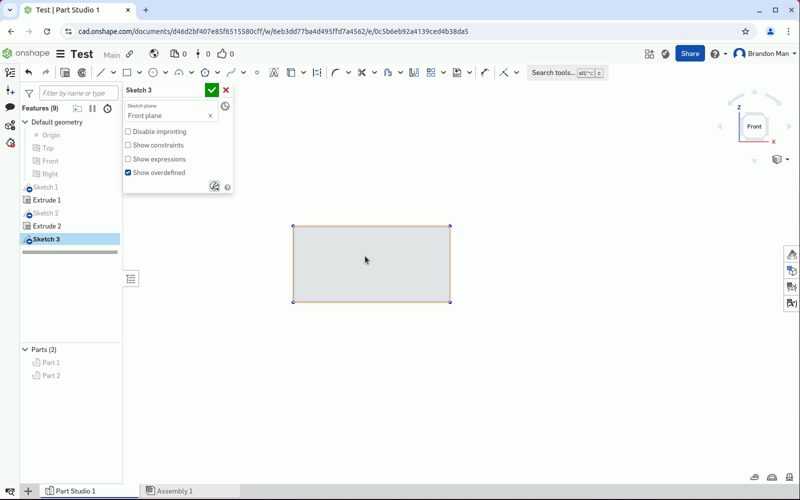
scroll(6)
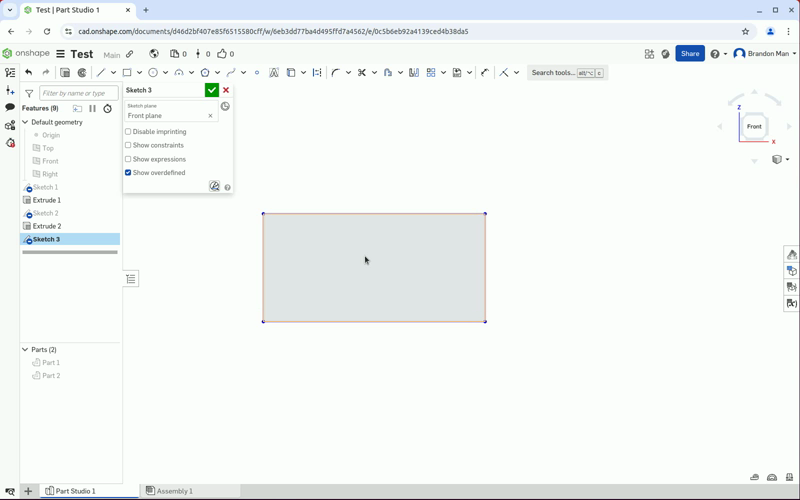
scroll(6)
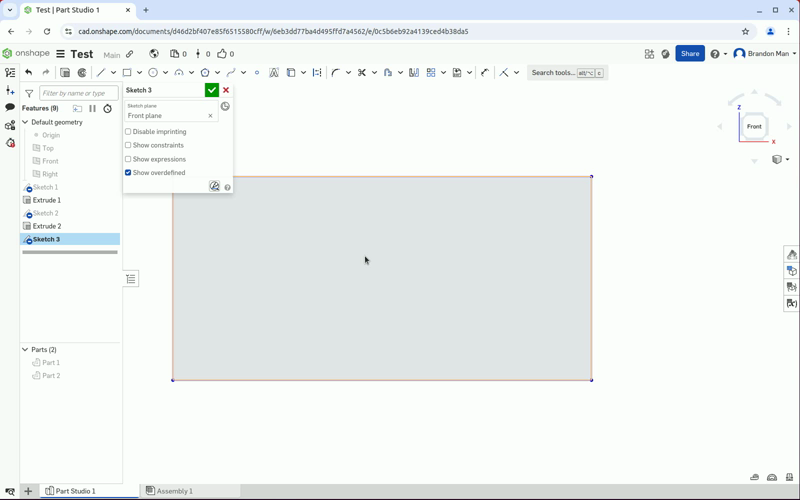
click(365, 255)
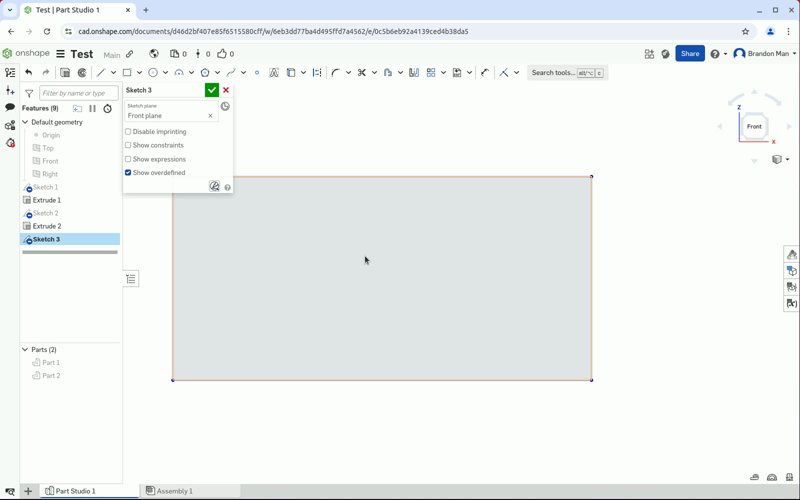
scroll(-6)
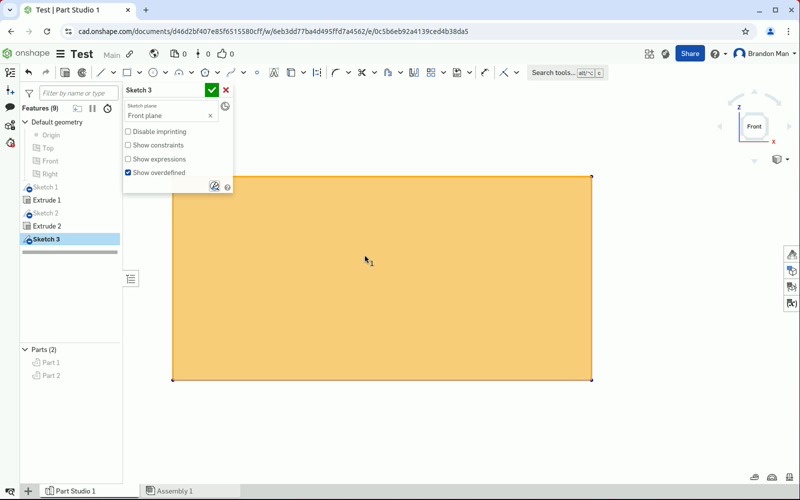
scroll(-6)
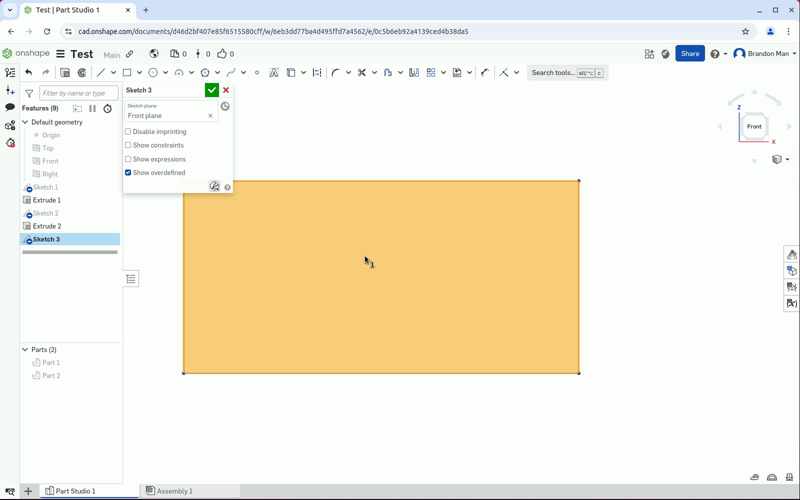
scroll(-6)
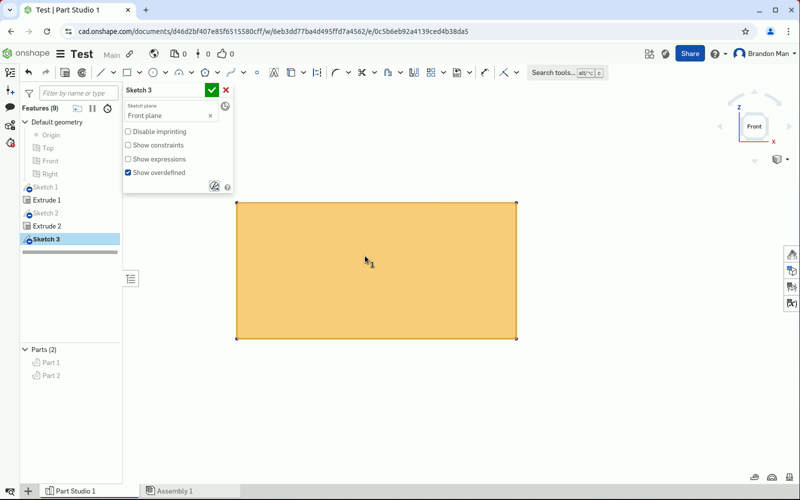
scroll(-6)
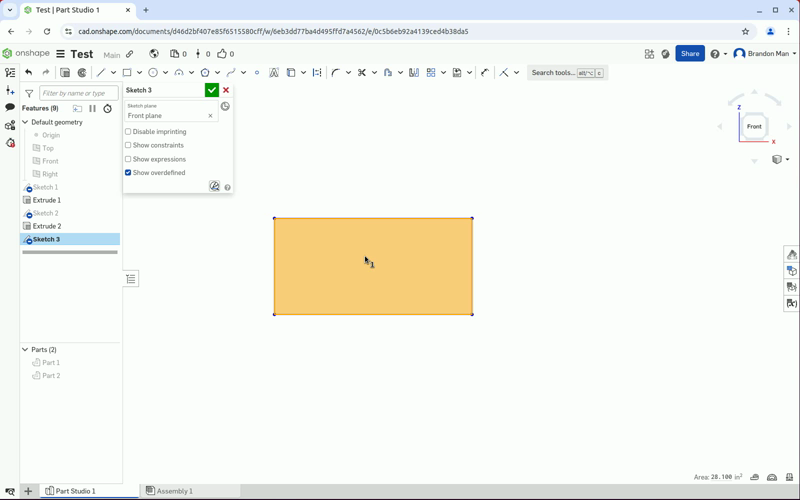
scroll(-6)
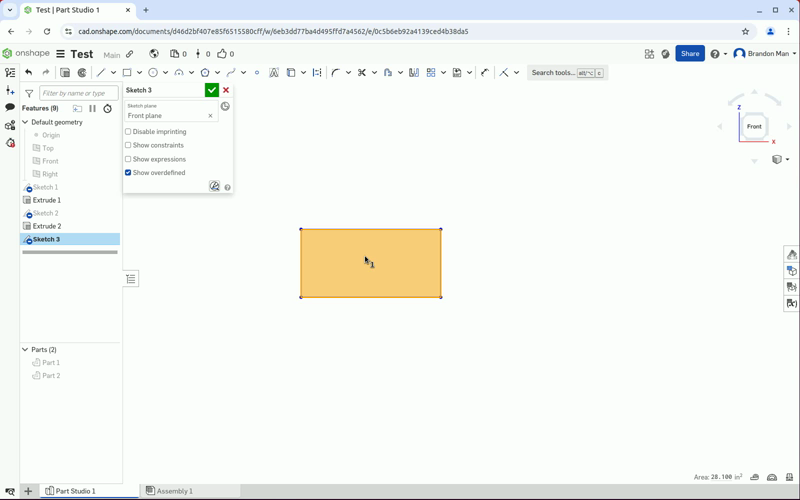
scroll(-6)
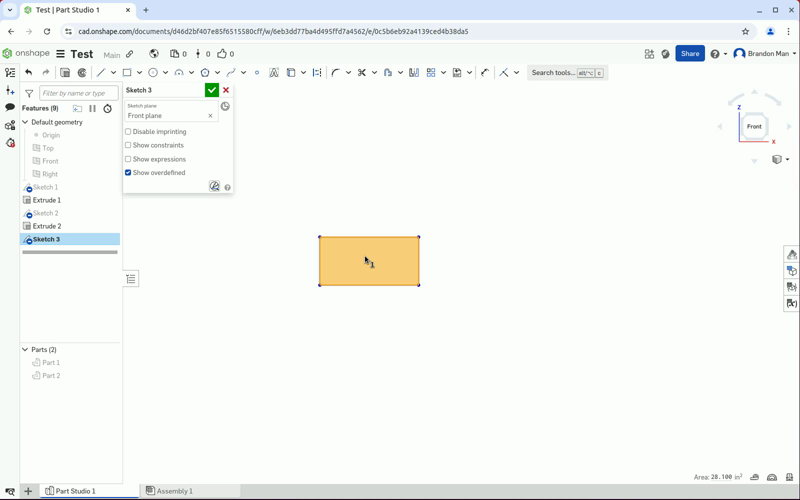
scroll(-6)
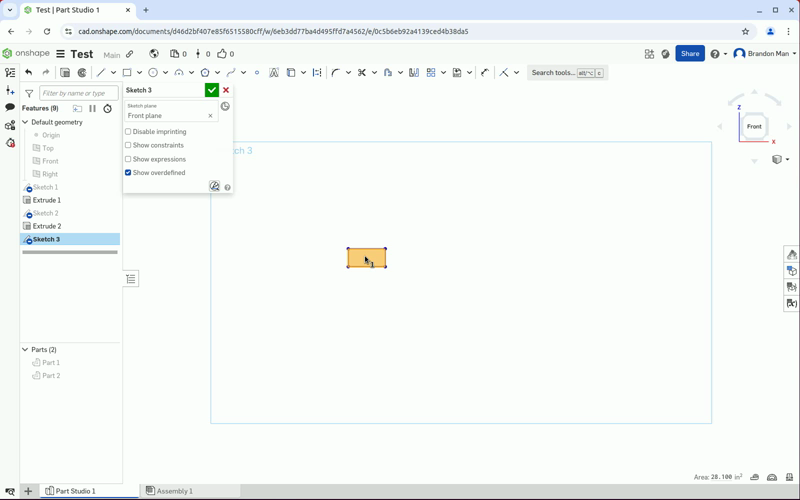
mouse_move(73, 352)
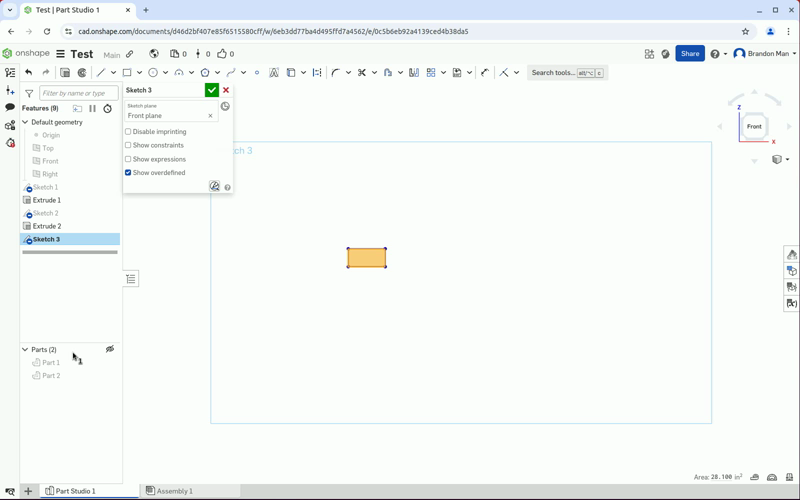
key(shift+y)
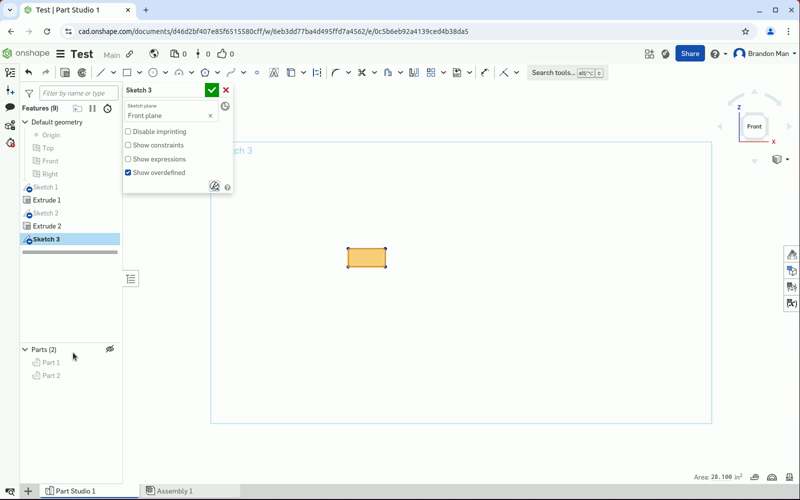
key(shift+e)
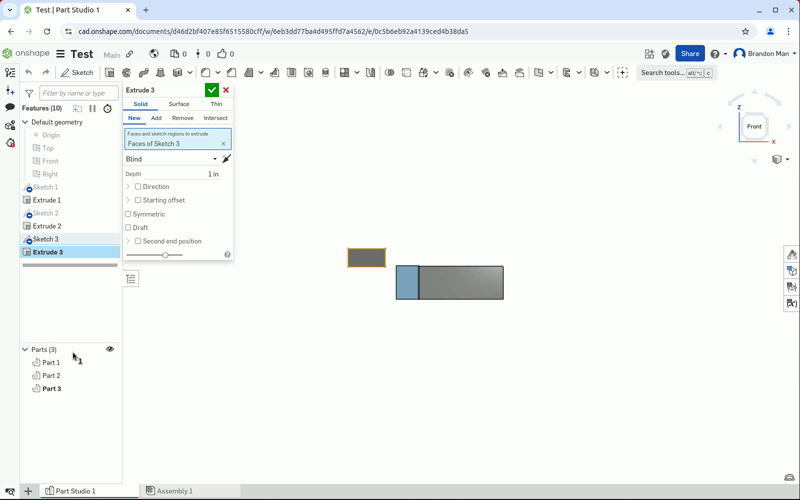
mouse_move(143, 106)
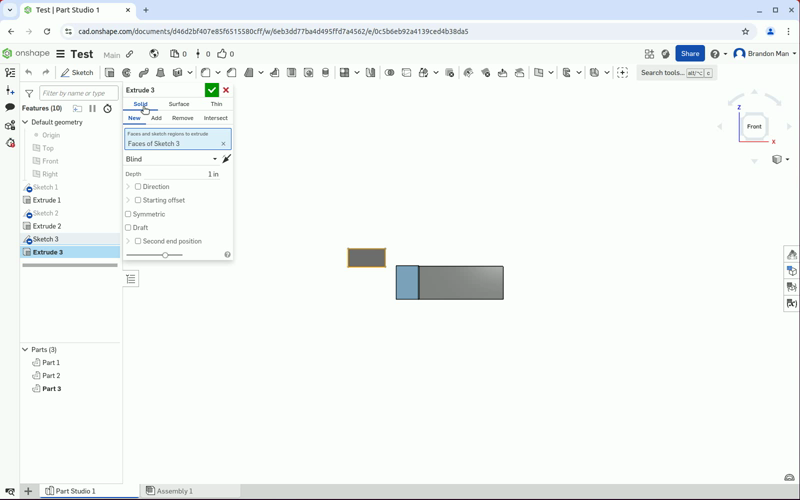
click(143, 106)
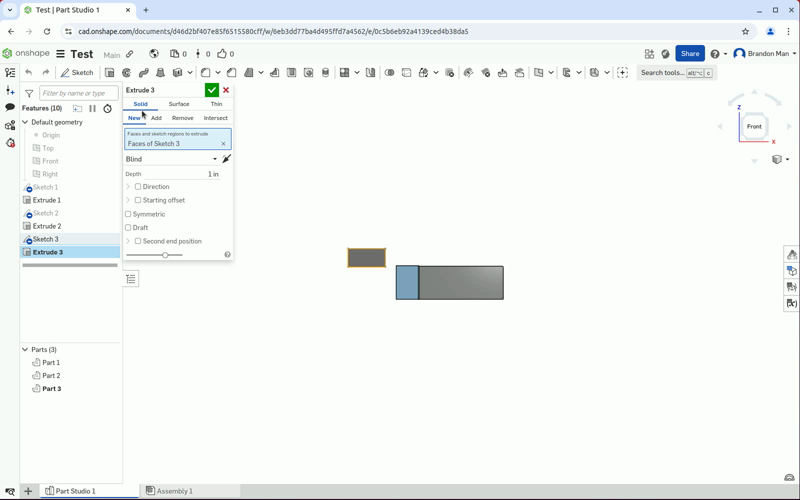
mouse_move(137, 120)
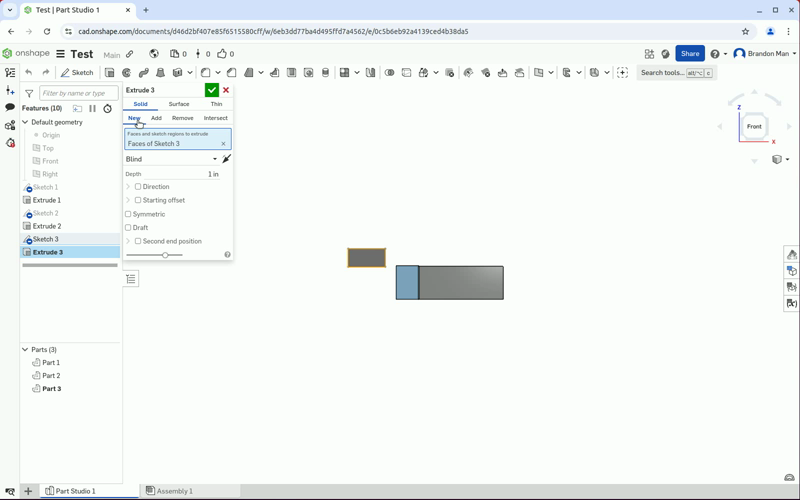
click(137, 120)
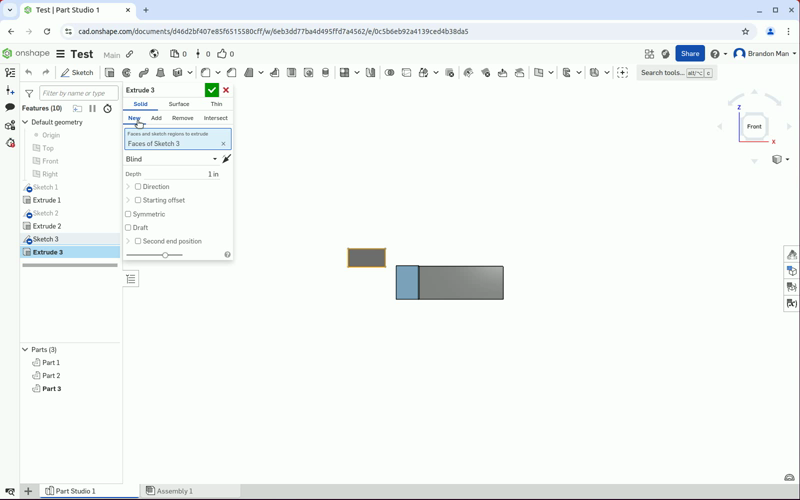
key(tab, 4)
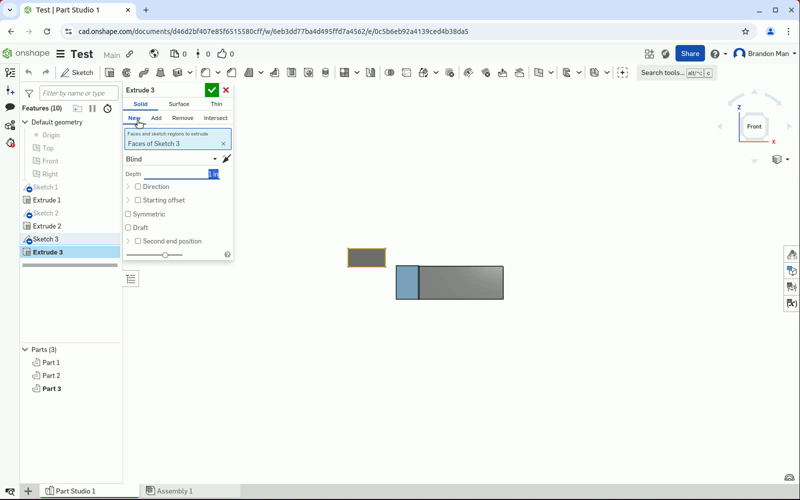
text(7.703)
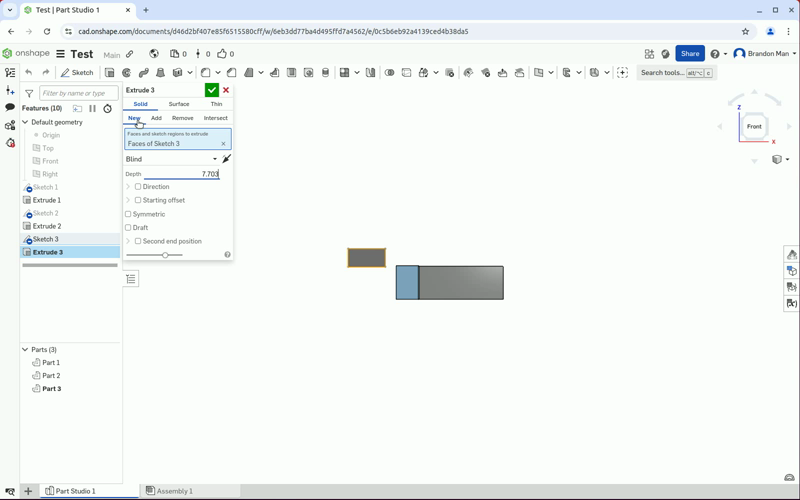
key(enter)
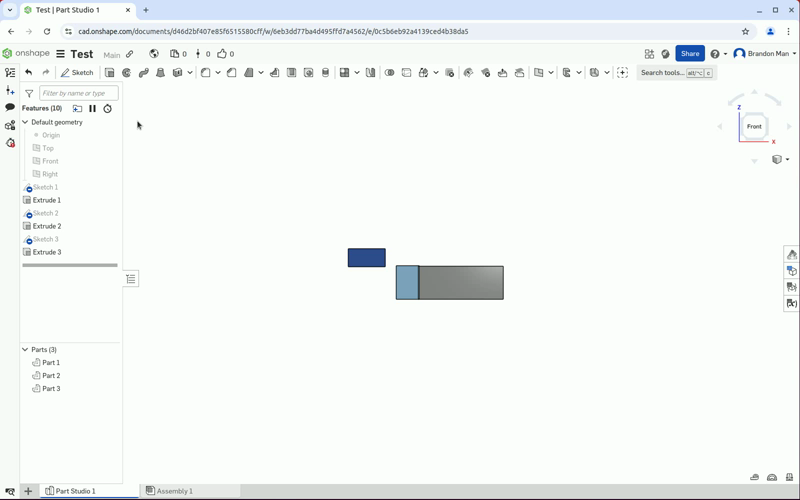
key(shift+h)
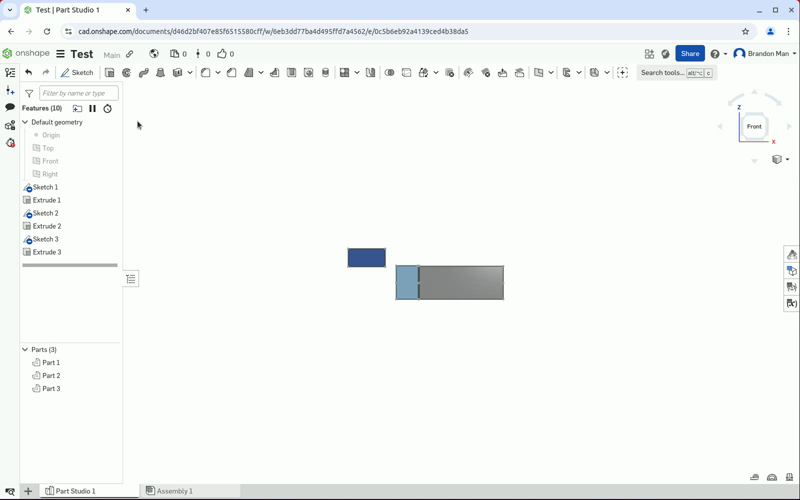
key(shift+h)
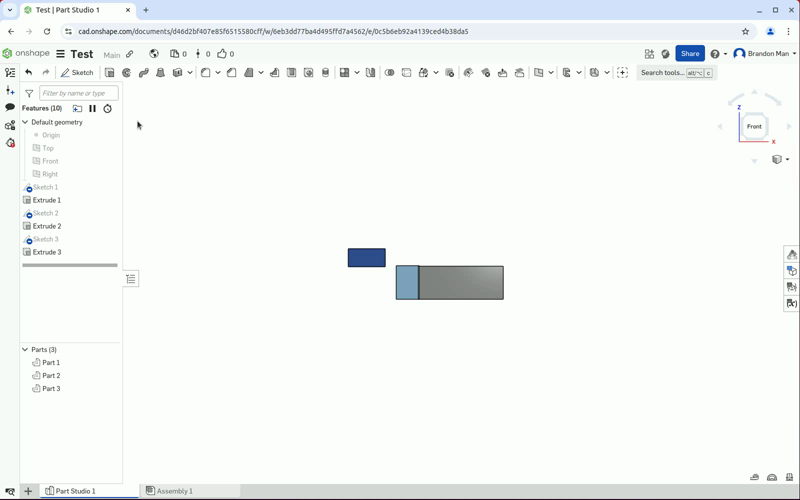
mouse_move(73, 189)
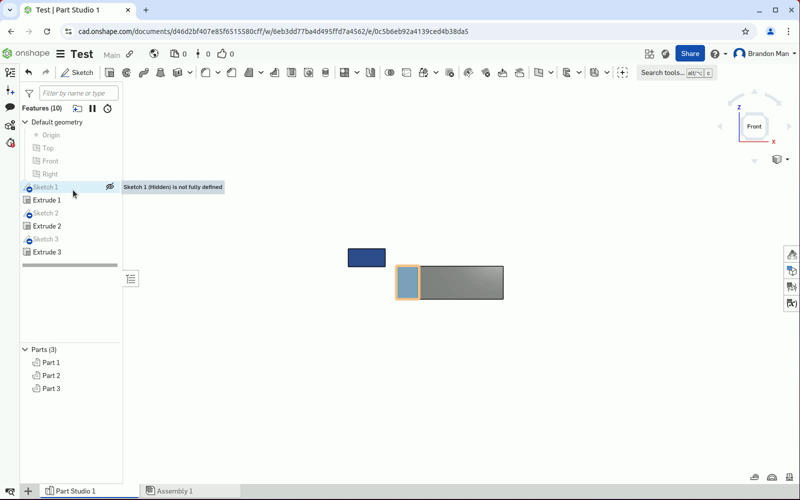
click(73, 189)
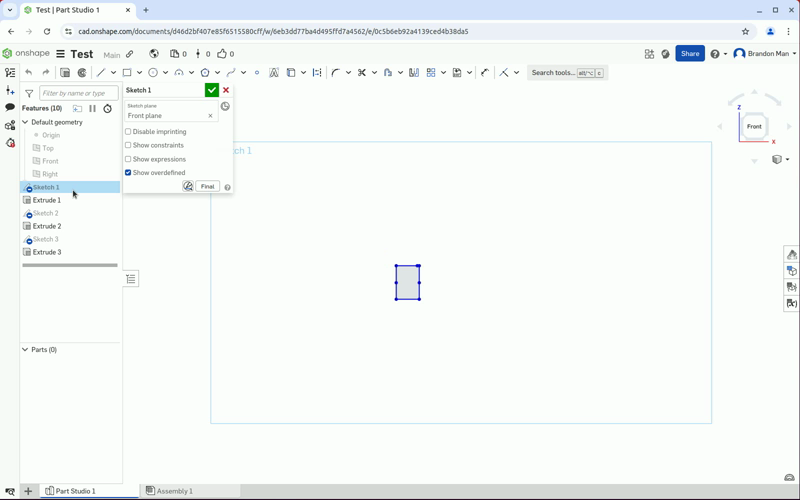
mouse_move(229, 92)
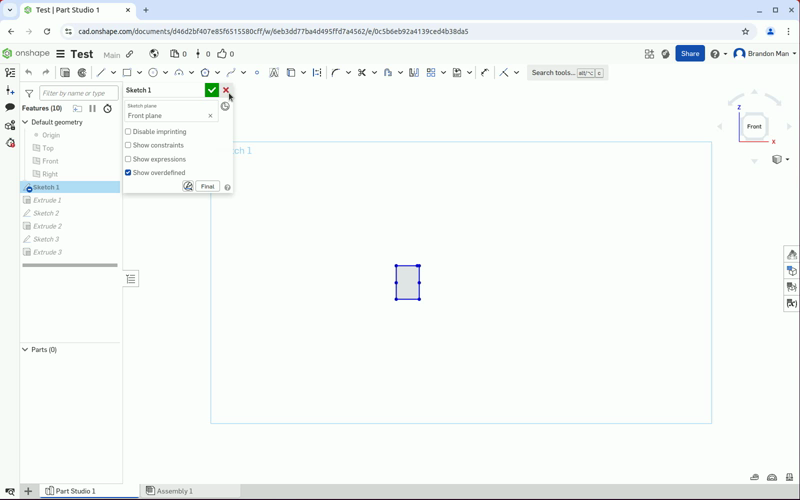
click(229, 92)
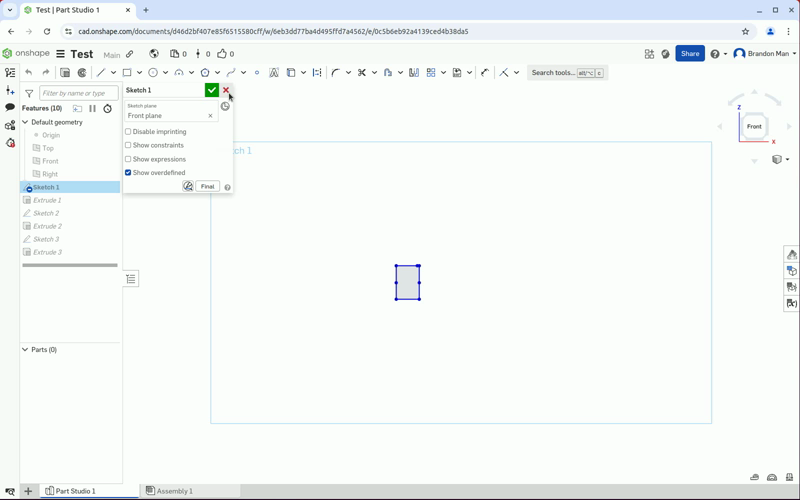
key(shift+s)
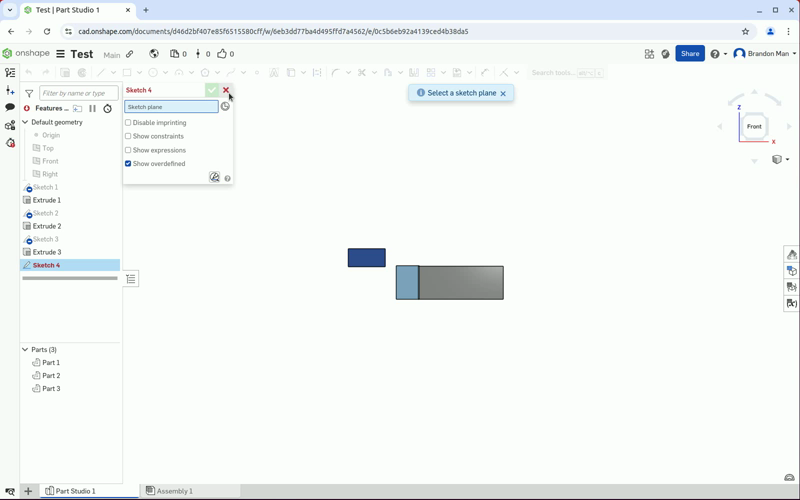
mouse_move(73, 163)
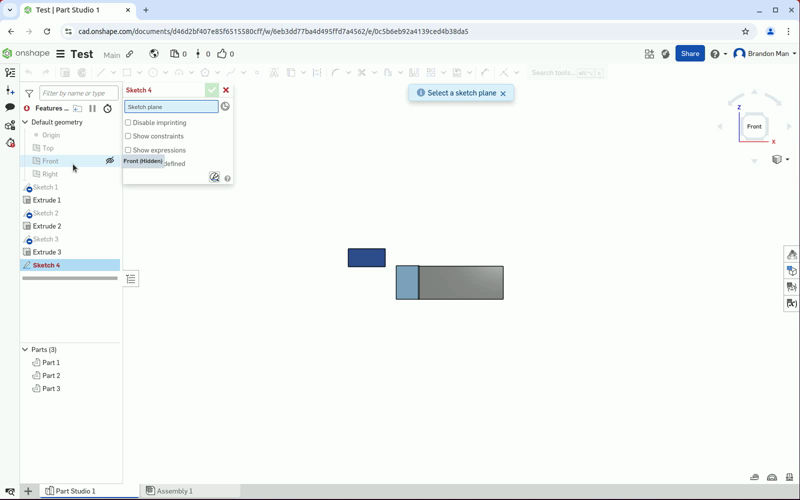
click(73, 163)
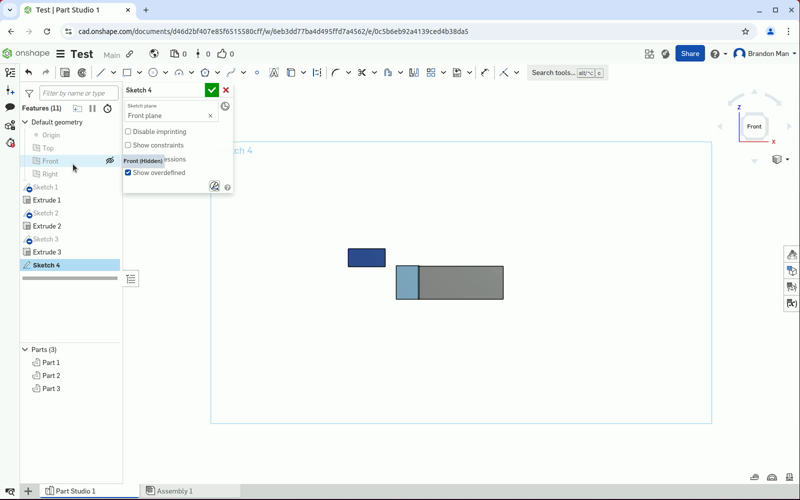
mouse_move(73, 352)
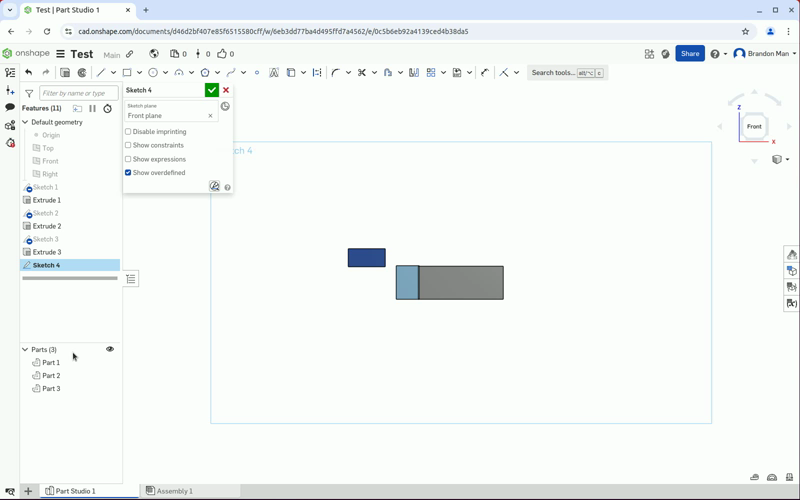
key(y)
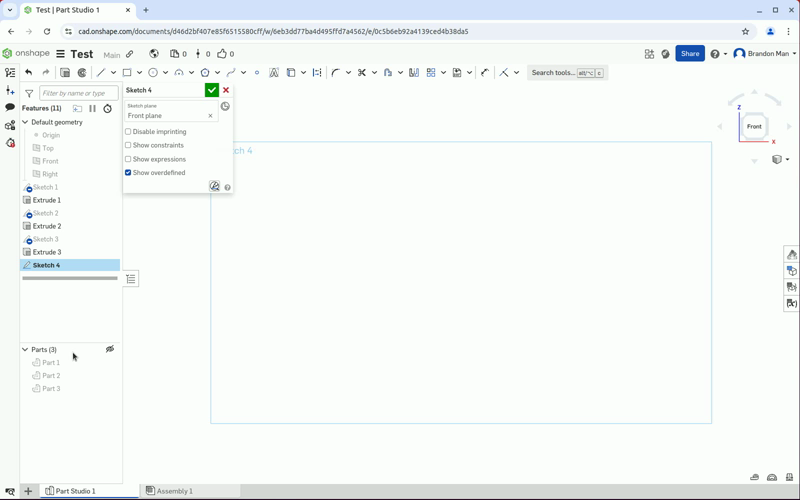
key(l)
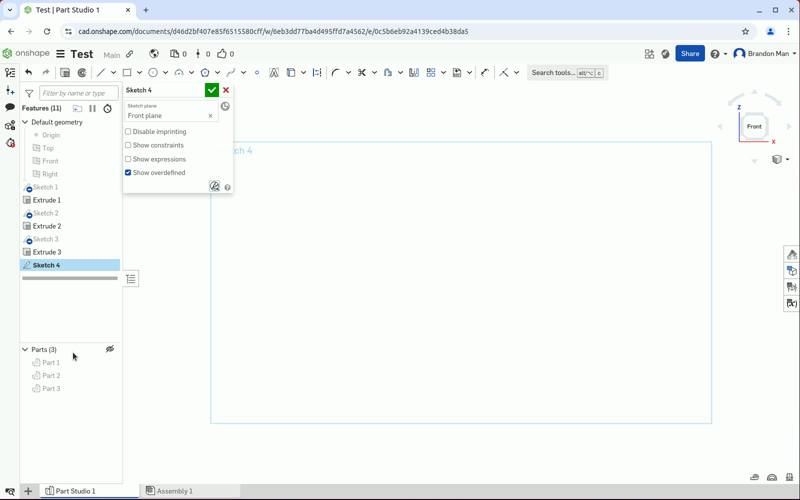
key_down(shift)
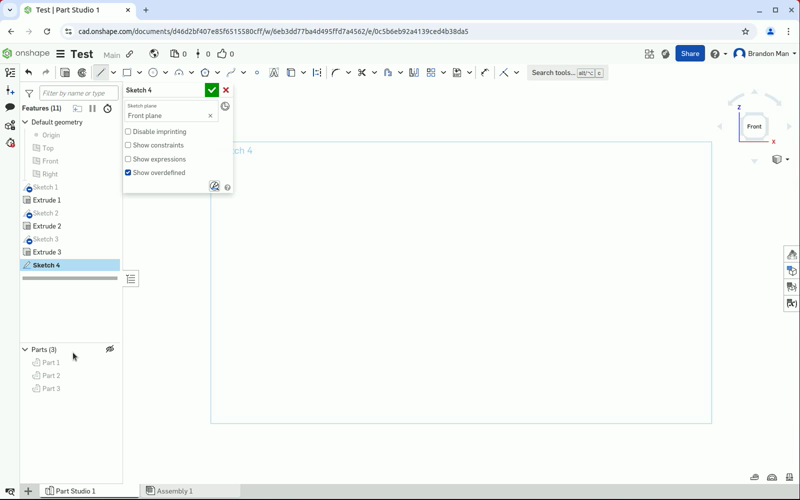
mouse_move(348, 282)
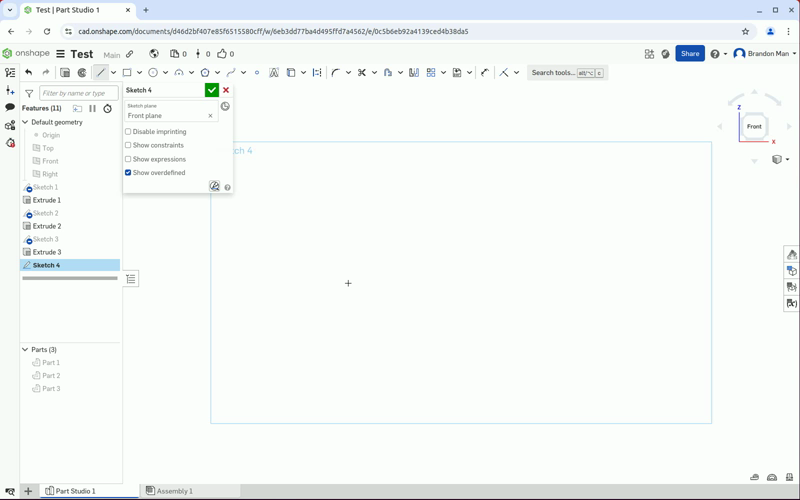
click(348, 282)
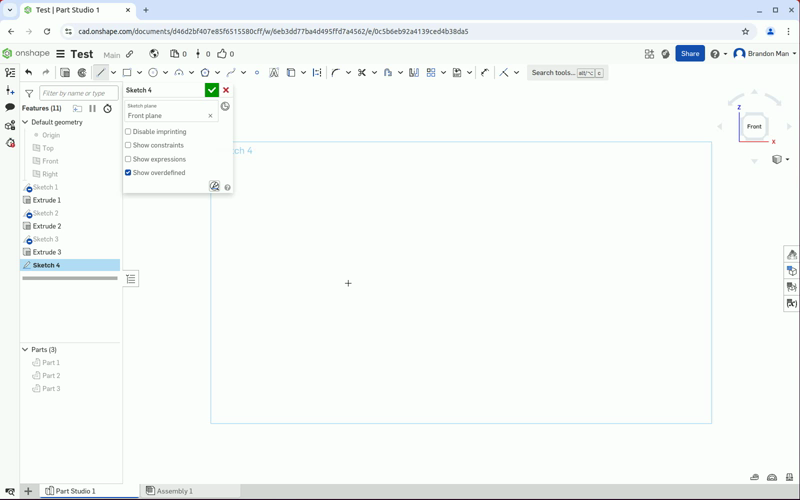
key_up(shift)
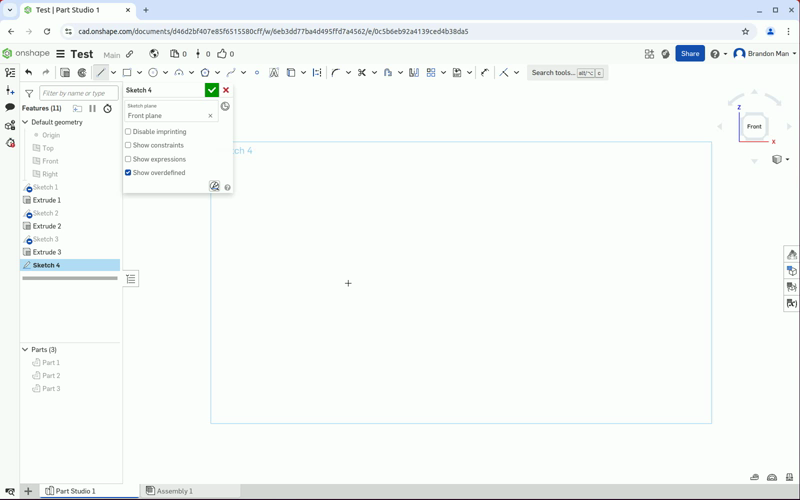
key_down(shift)
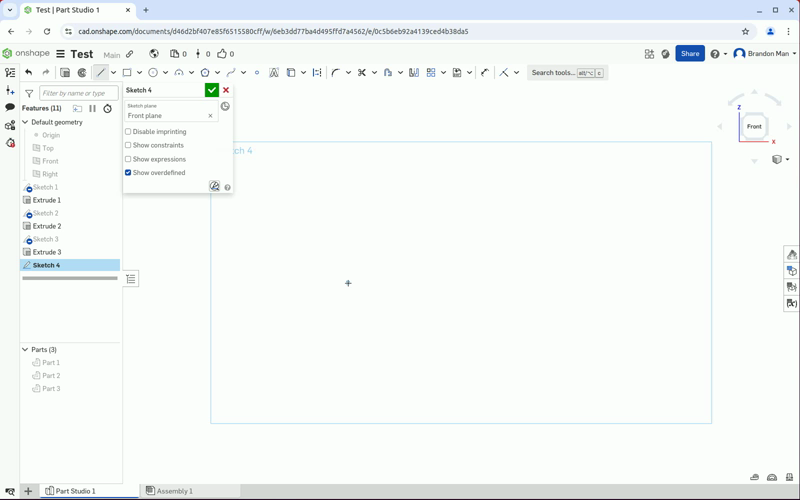
mouse_move(378, 282)
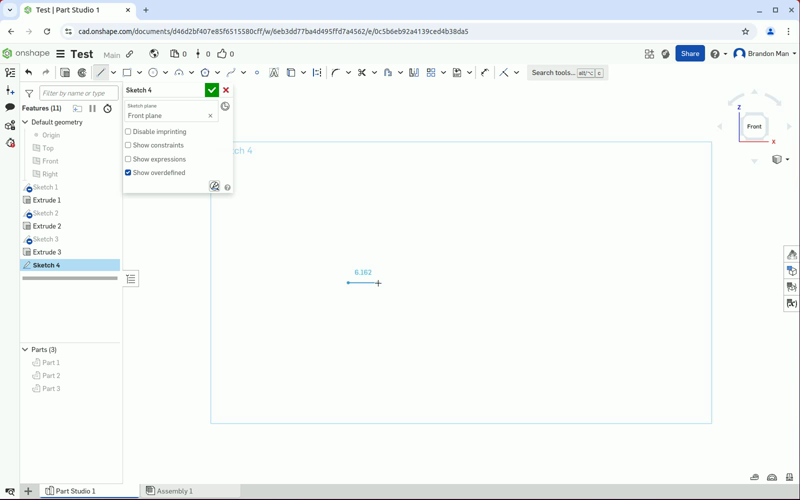
mouse_move(396, 282)
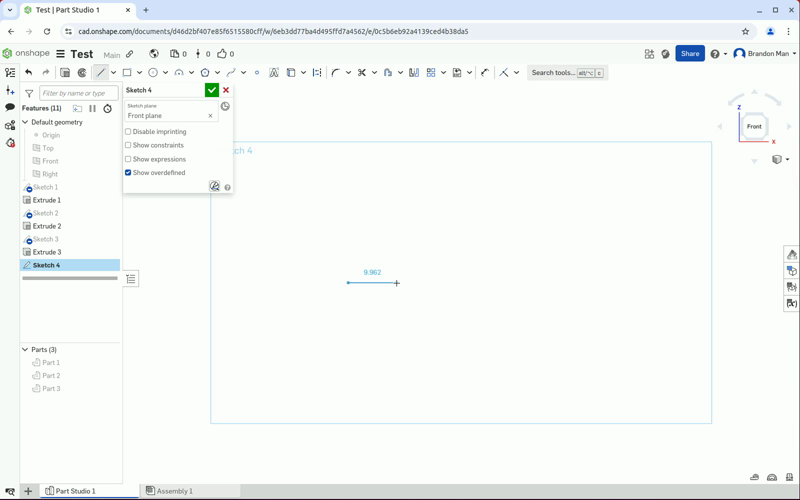
click(396, 282)
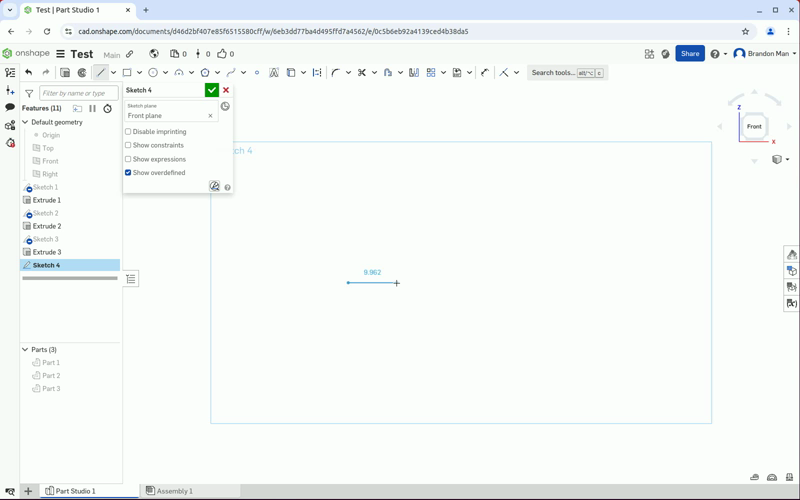
key_up(shift)
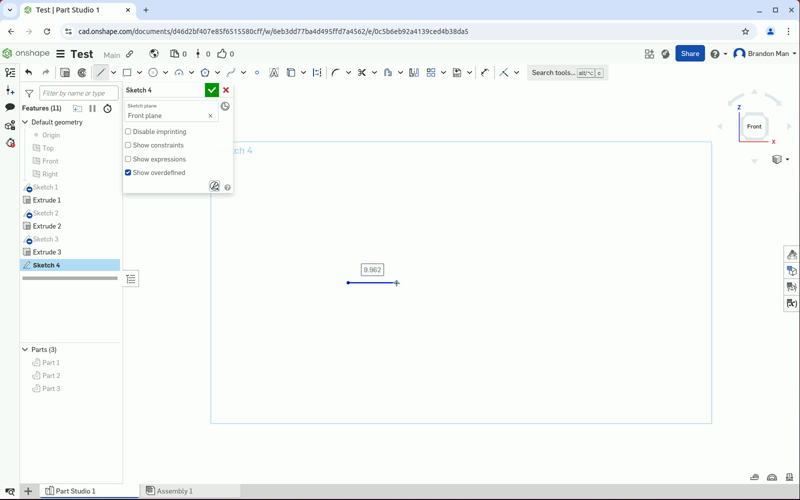
key_down(shift)
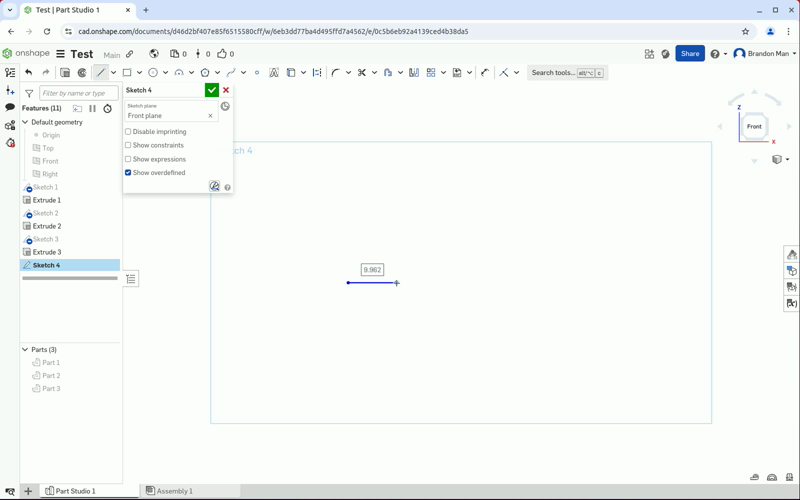
mouse_move(426, 282)
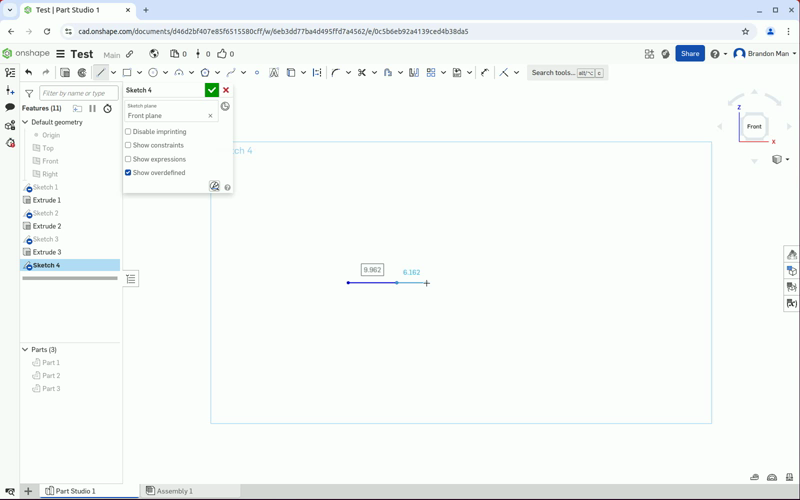
mouse_move(396, 266)
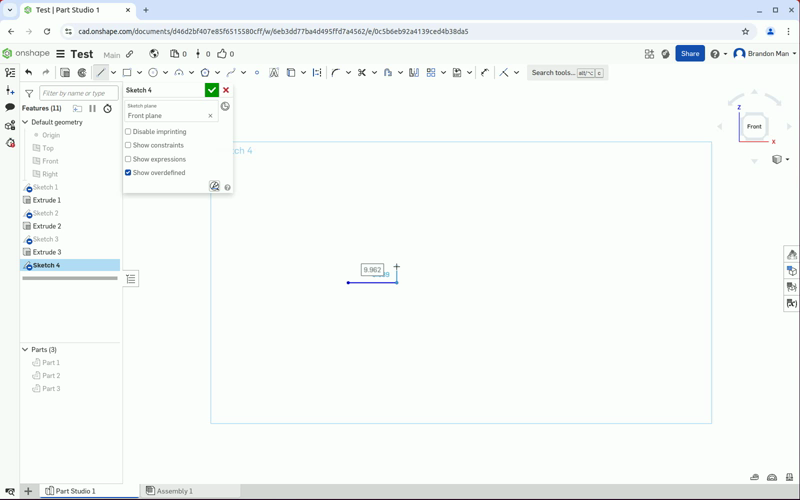
click(396, 266)
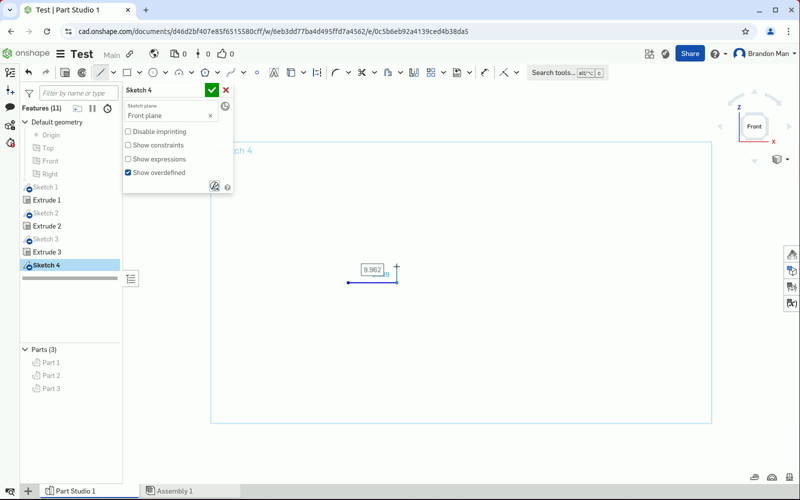
key_up(shift)
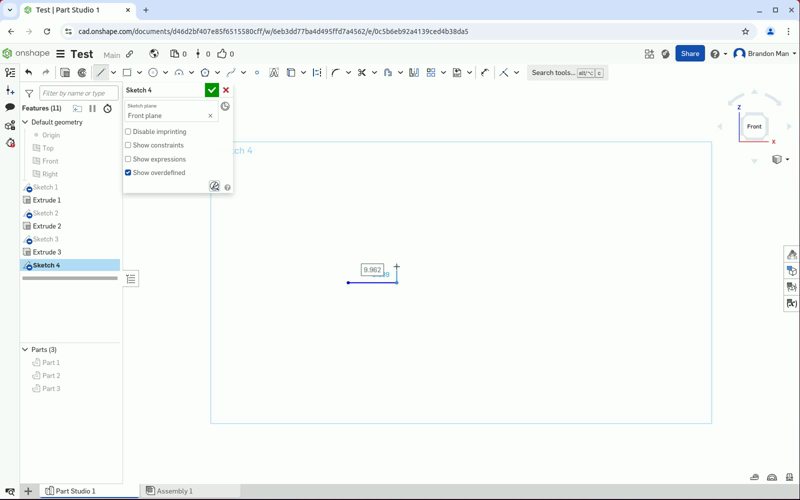
key_down(shift)
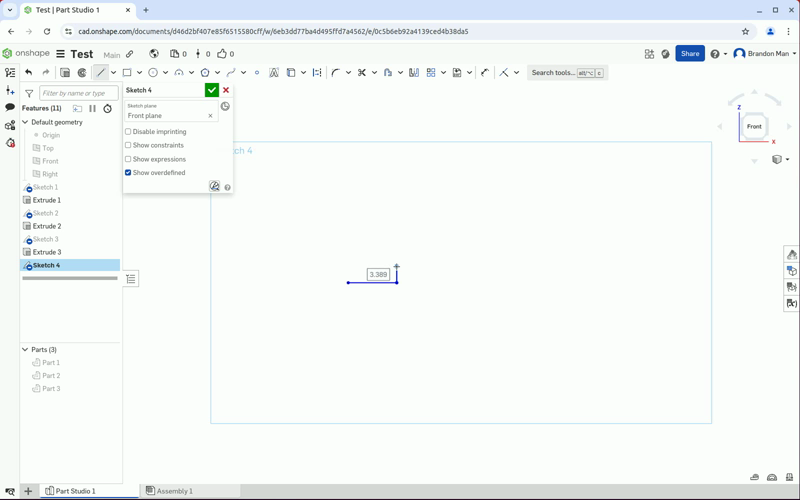
mouse_move(426, 266)
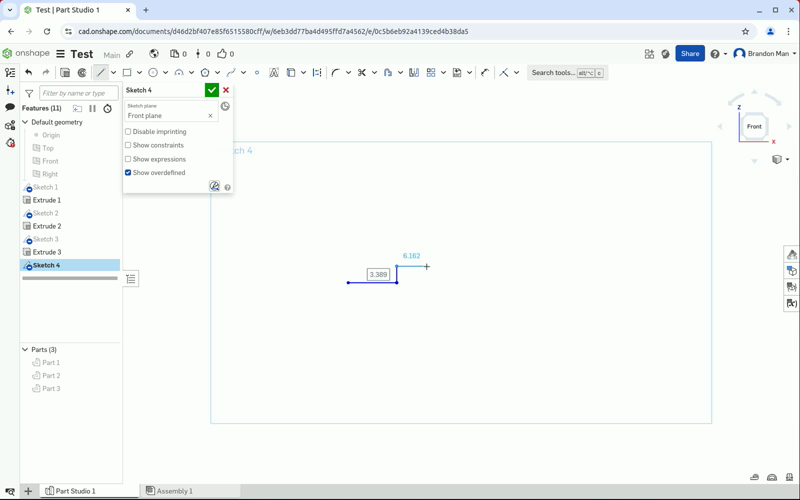
mouse_move(384, 266)
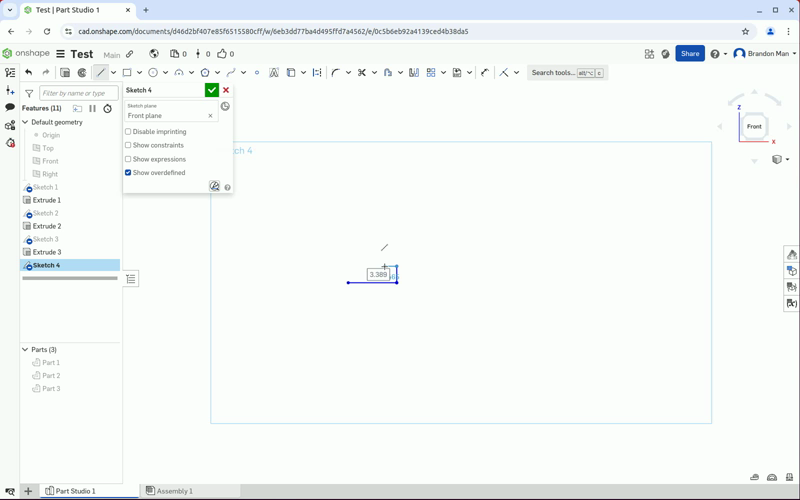
click(384, 266)
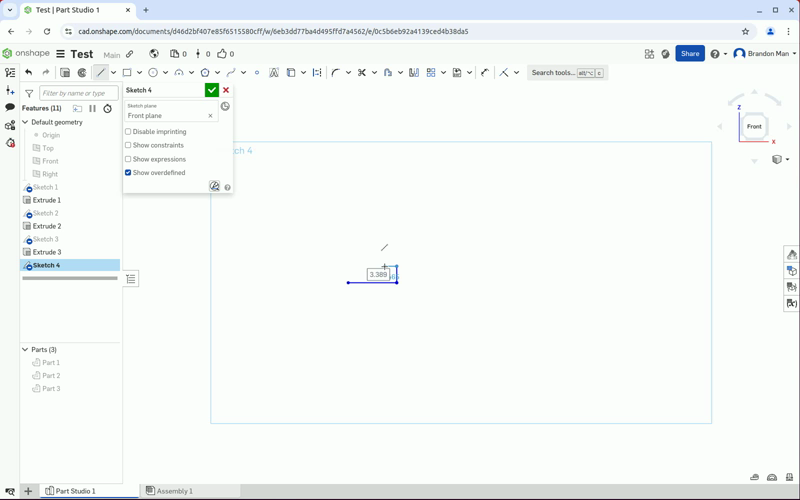
key_up(shift)
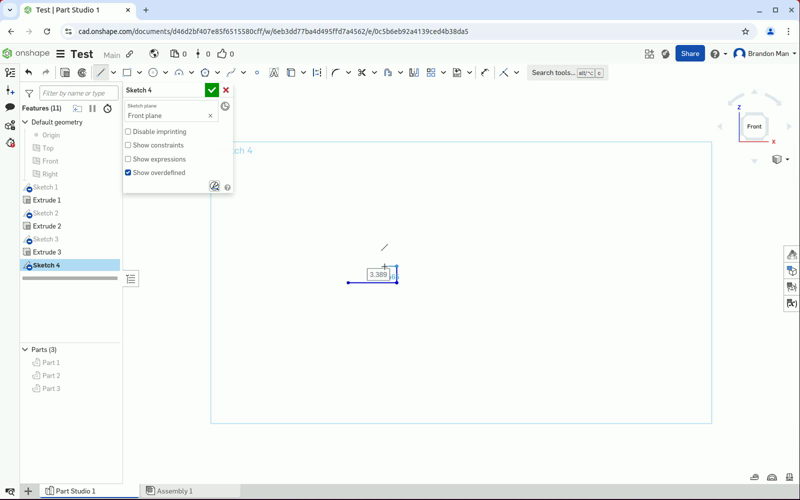
key_down(shift)
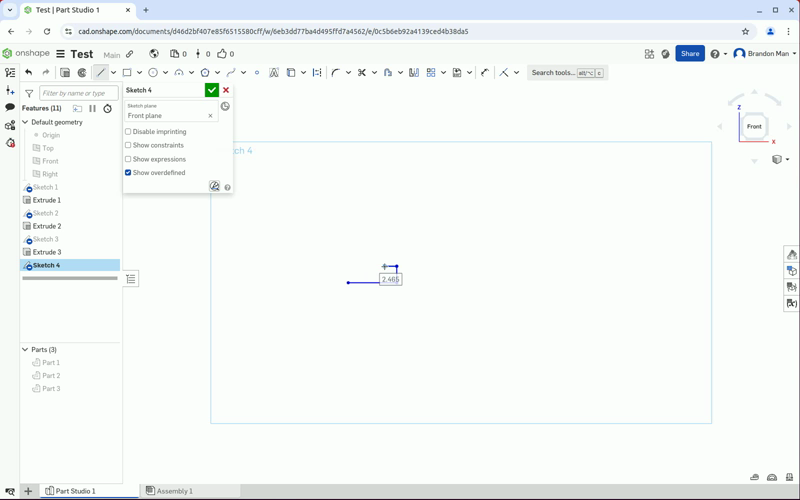
mouse_move(414, 266)
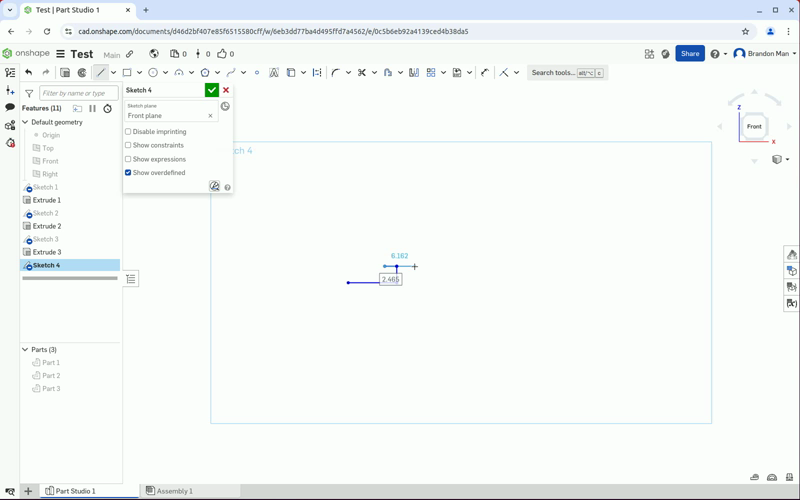
mouse_move(348, 266)
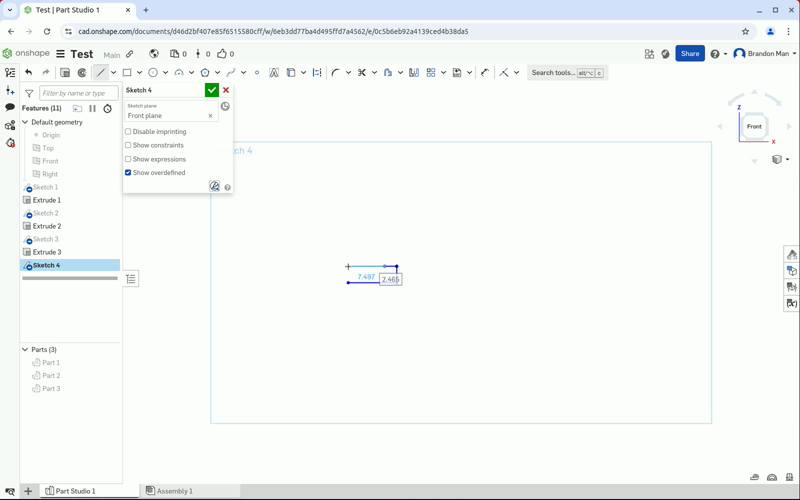
click(348, 266)
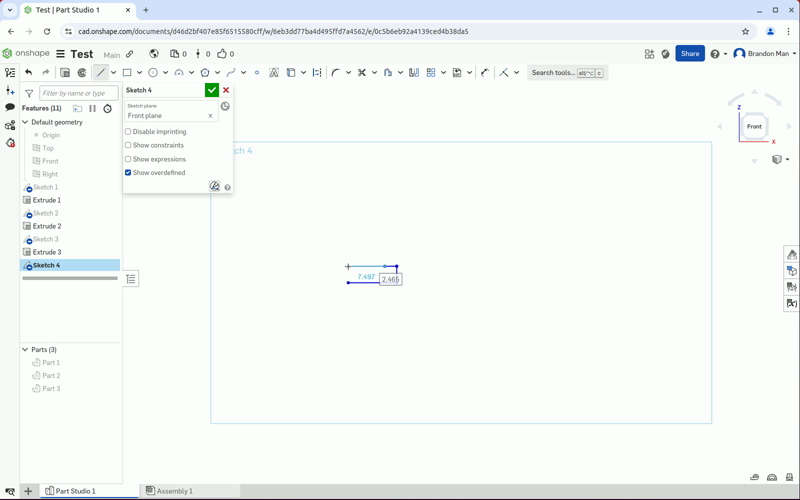
key_up(shift)
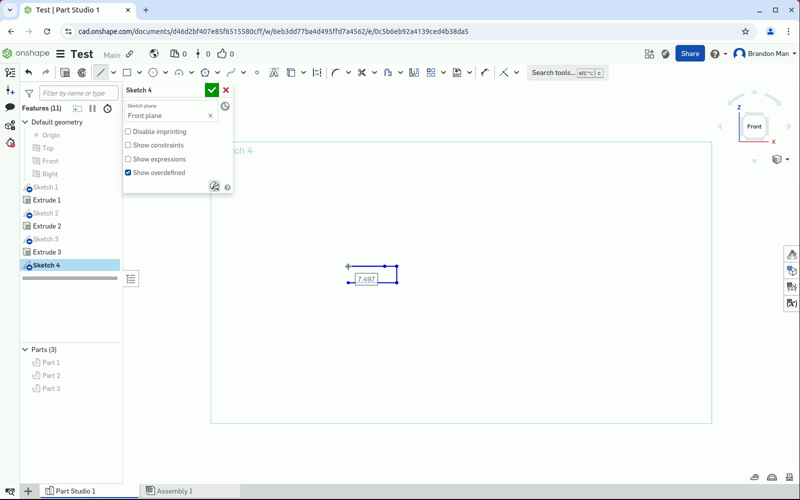
mouse_move(378, 266)
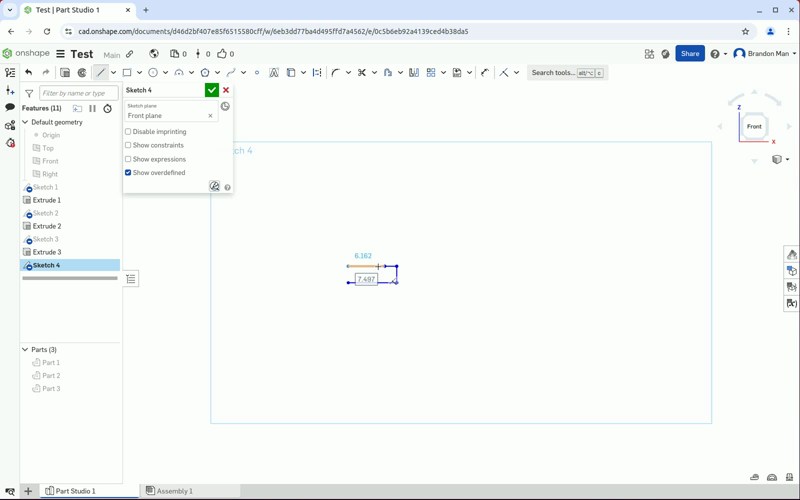
key_down(shift)
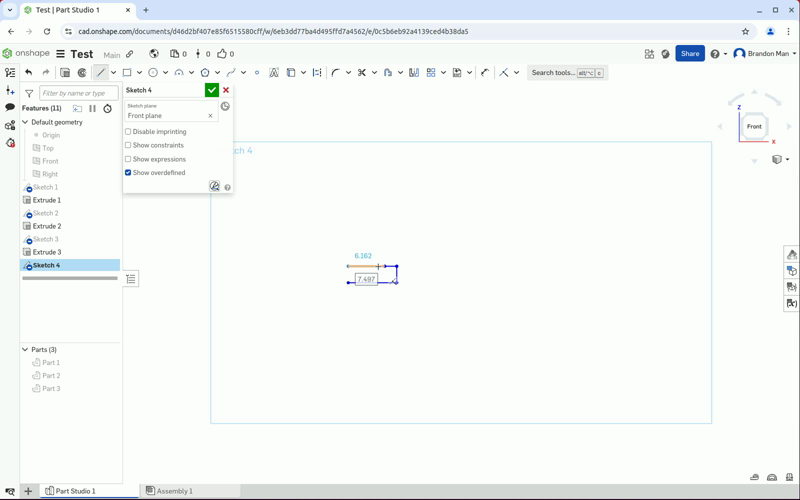
mouse_move(348, 282)
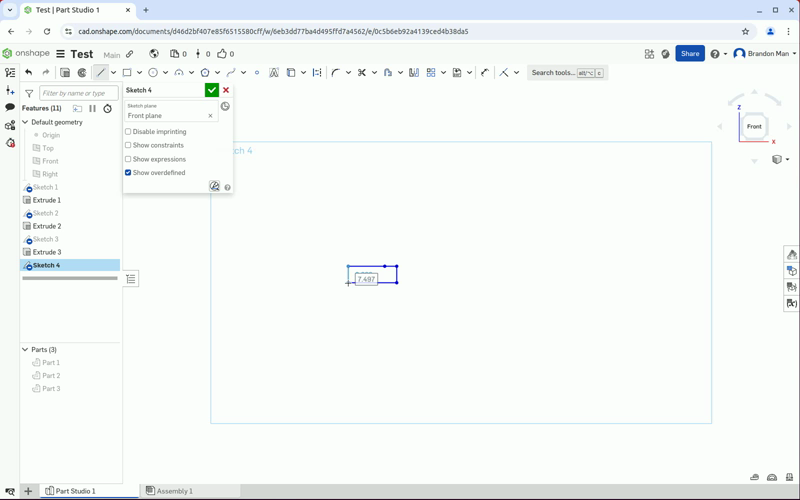
key_up(shift)
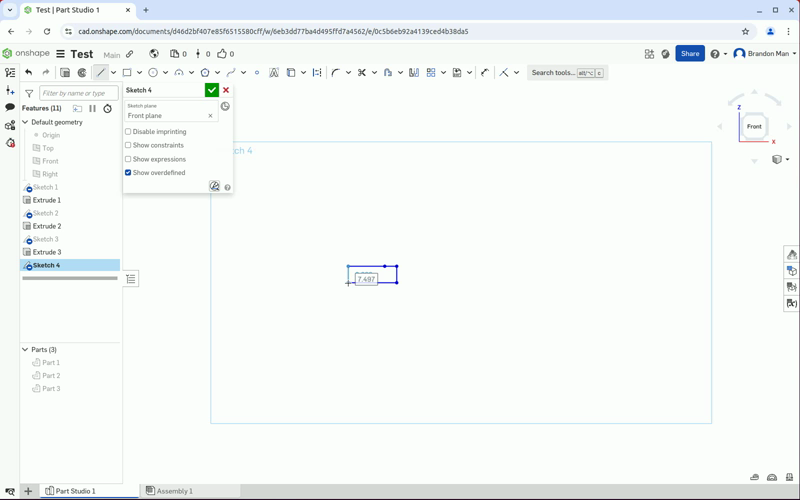
click(348, 282)
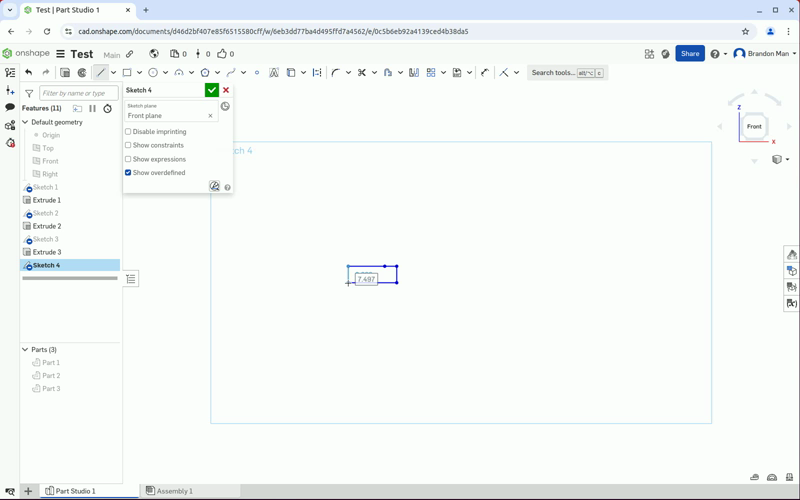
key(esc)
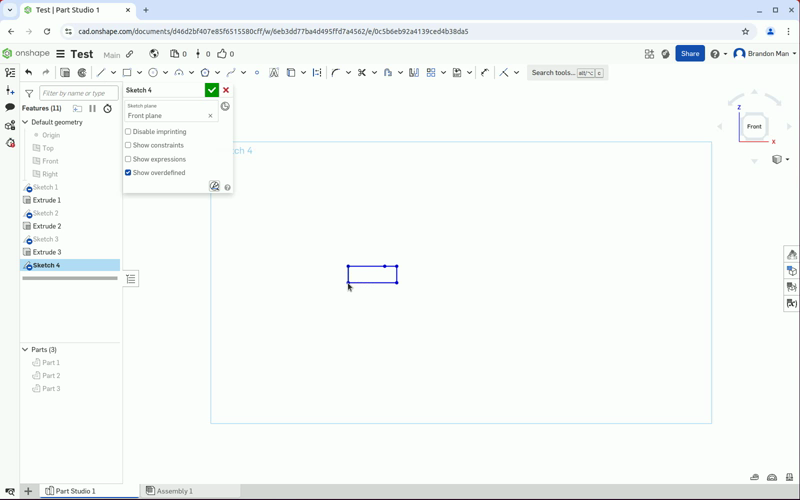
mouse_move(376, 271)
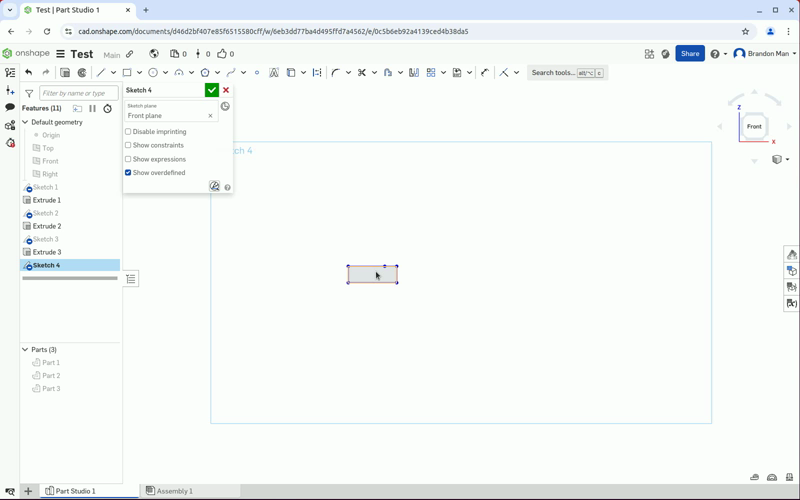
scroll(6)
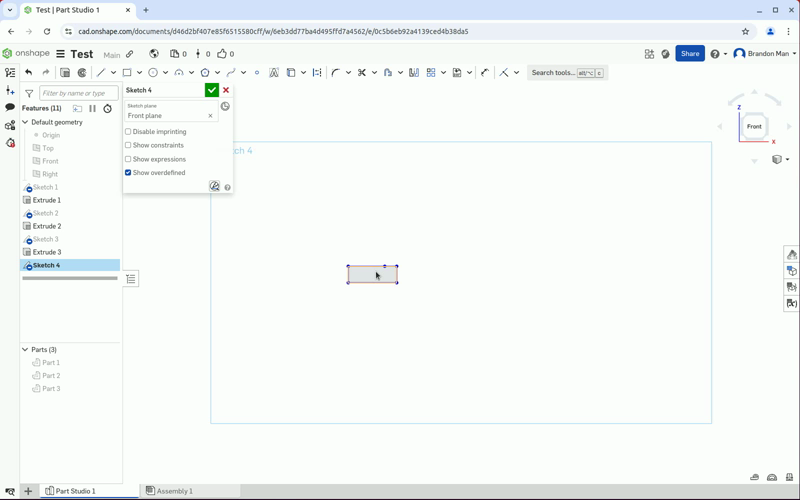
scroll(6)
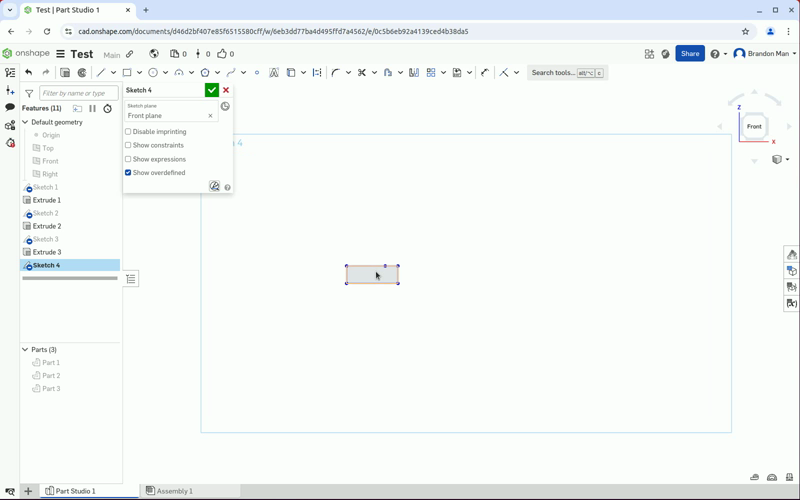
scroll(6)
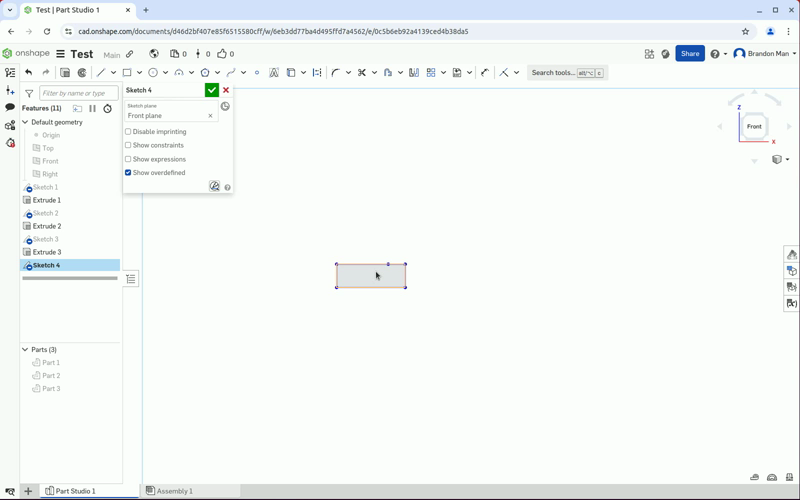
scroll(6)
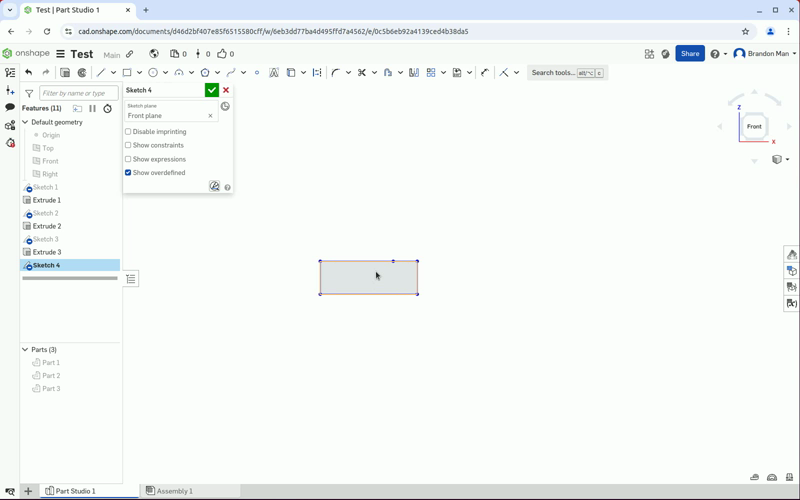
scroll(6)
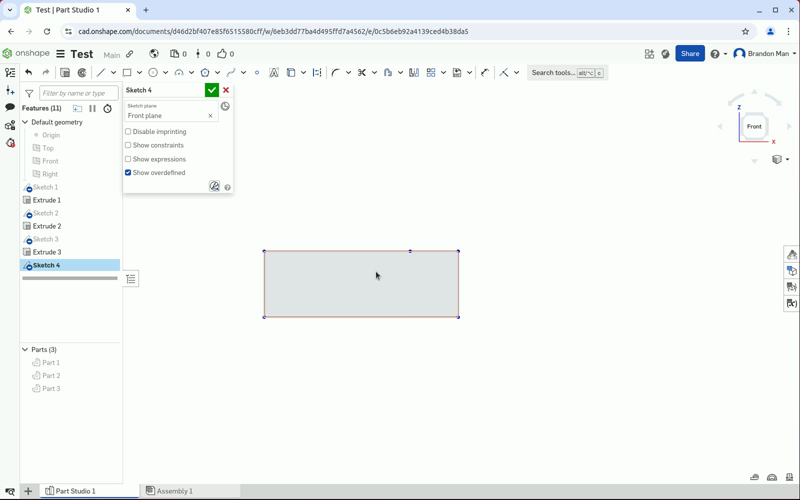
scroll(6)
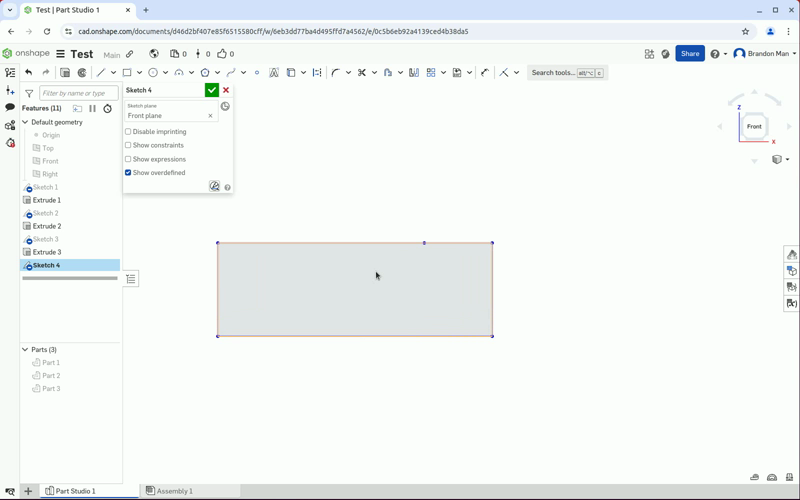
scroll(6)
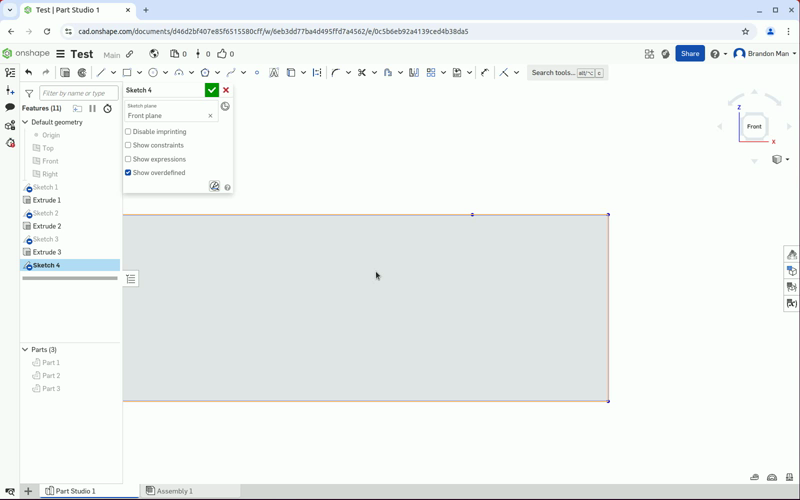
click(376, 271)
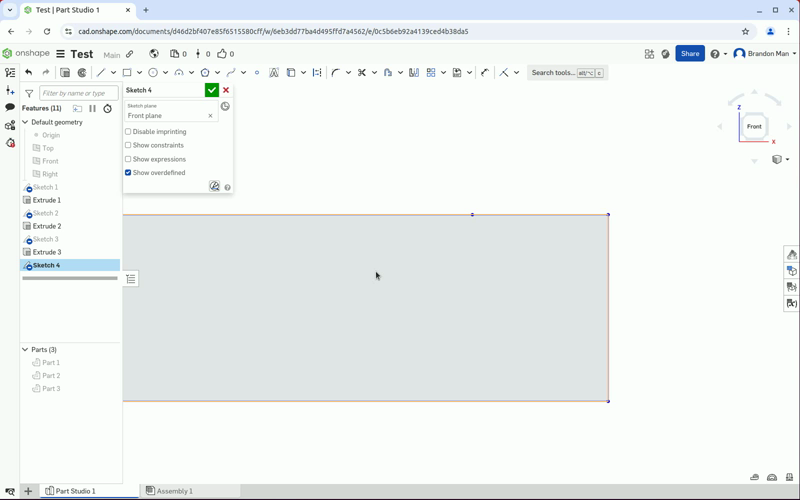
scroll(-6)
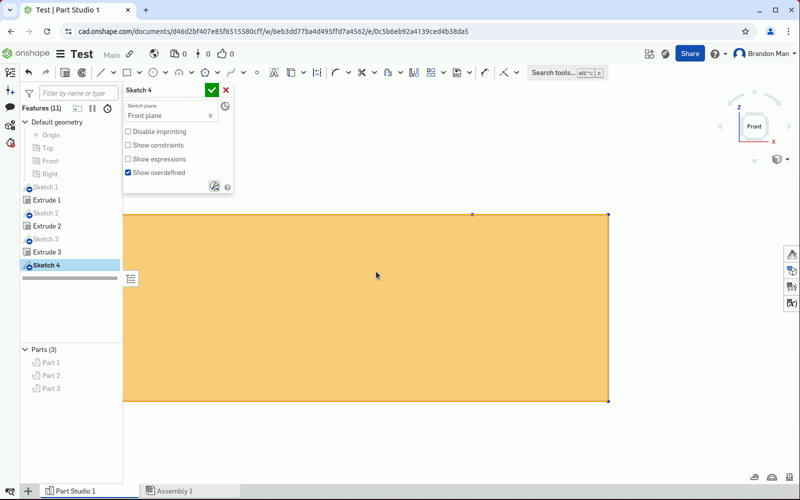
scroll(-6)
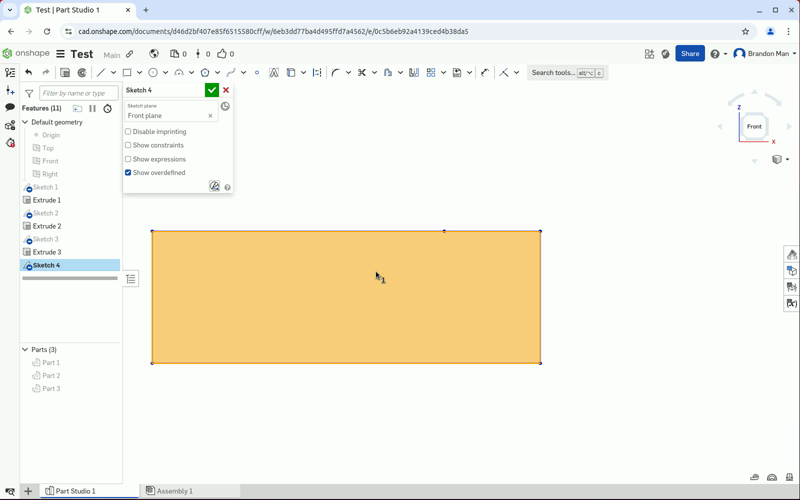
scroll(-6)
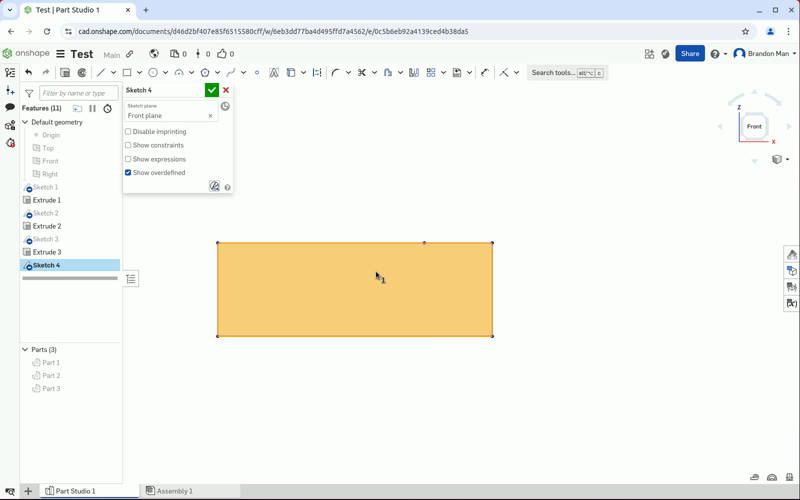
scroll(-6)
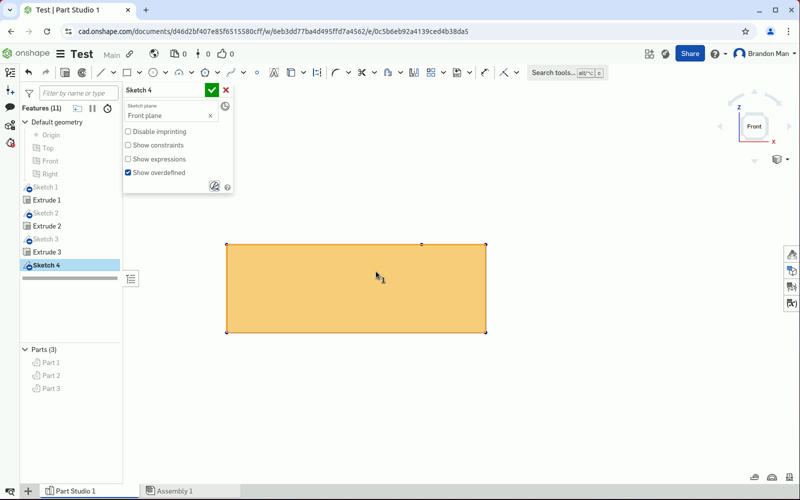
scroll(-6)
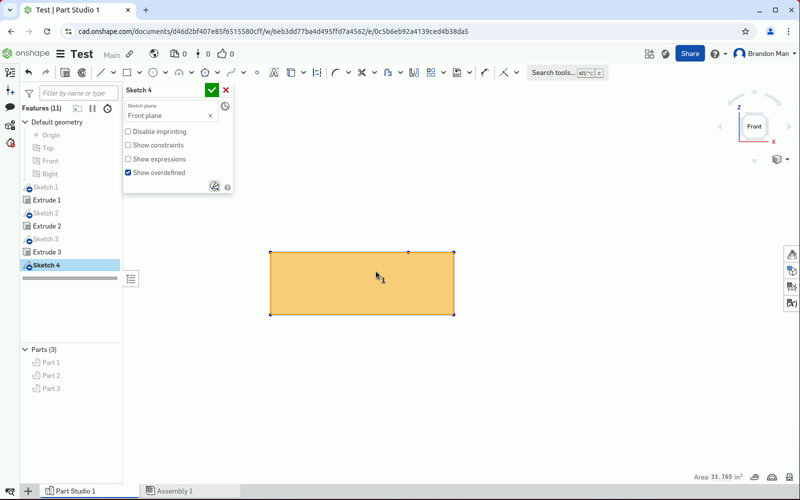
scroll(-6)
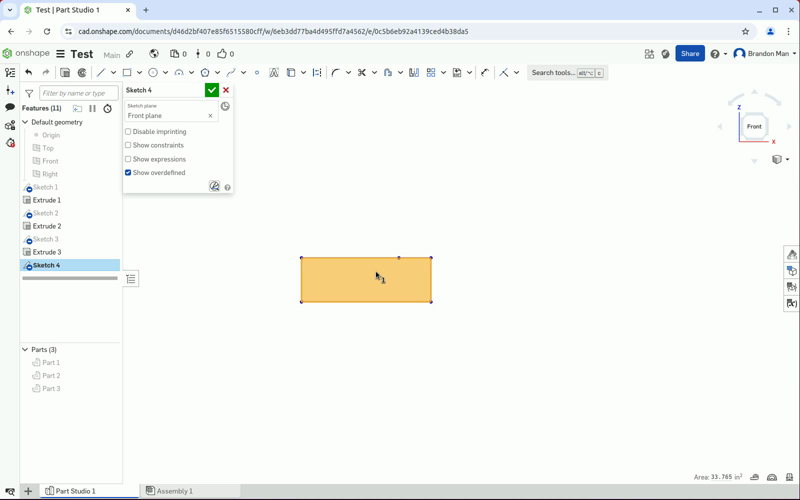
scroll(-6)
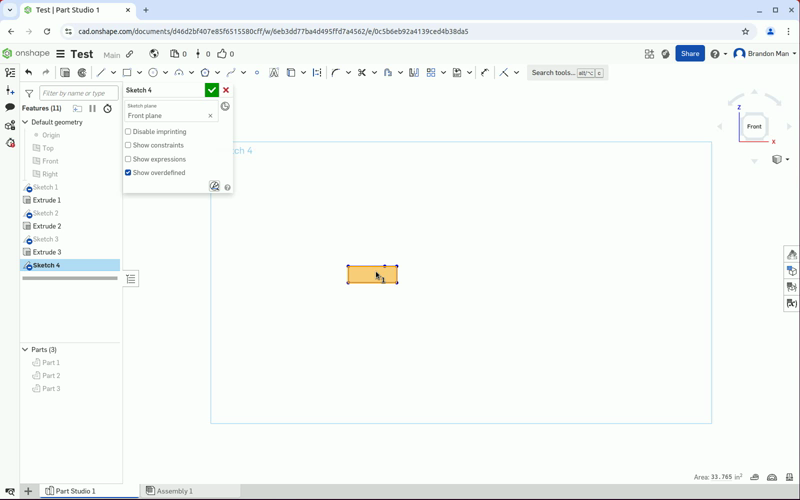
mouse_move(73, 352)
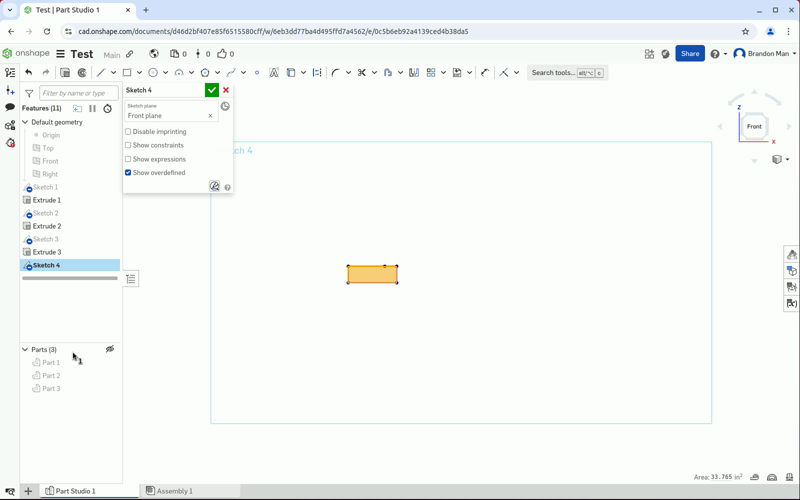
key(shift+y)
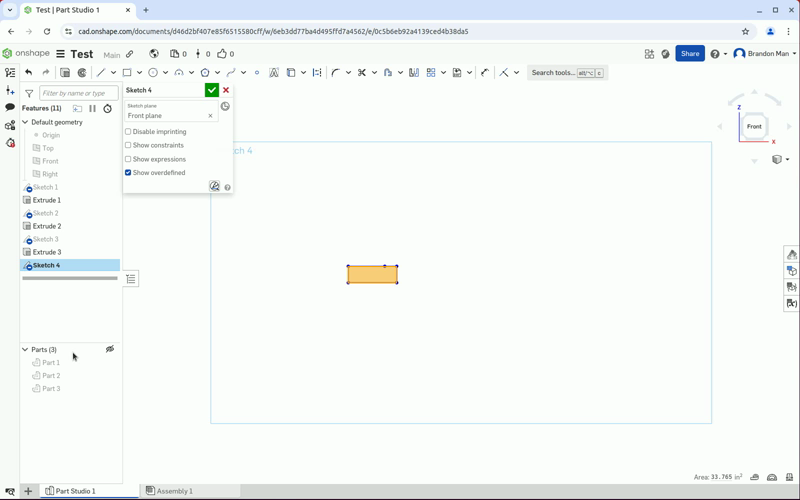
key(shift+e)
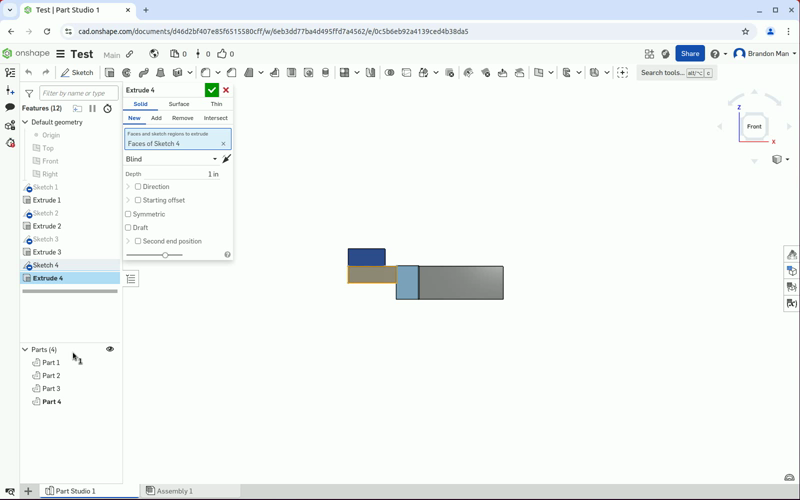
mouse_move(143, 106)
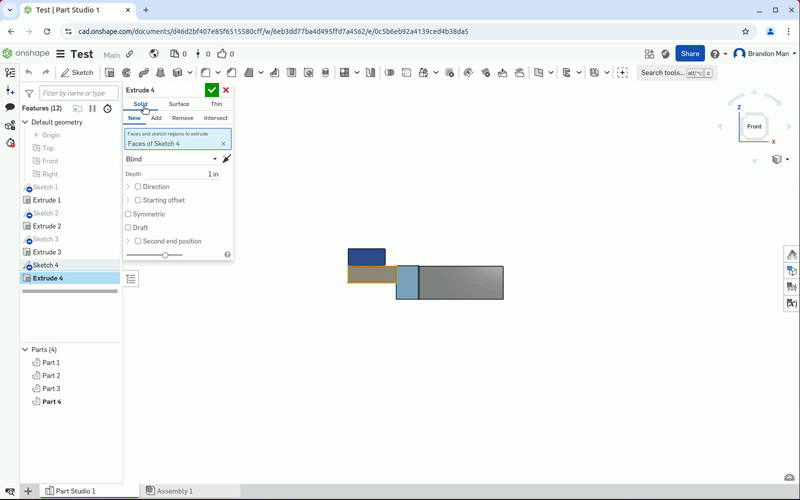
click(143, 106)
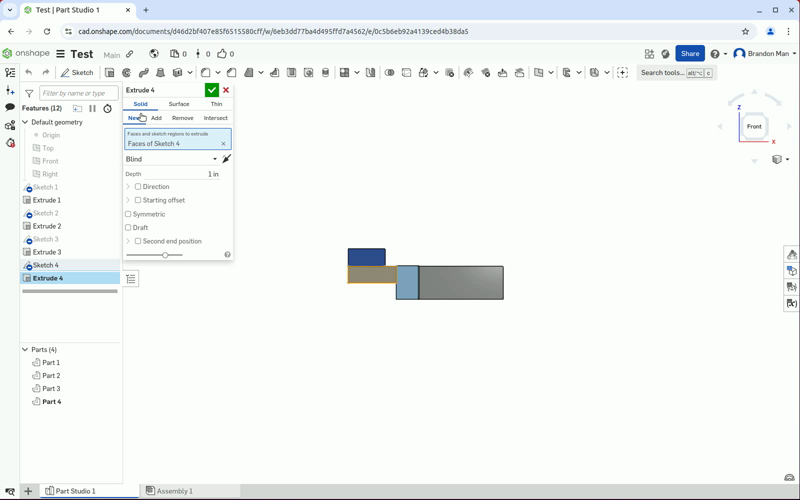
mouse_move(137, 120)
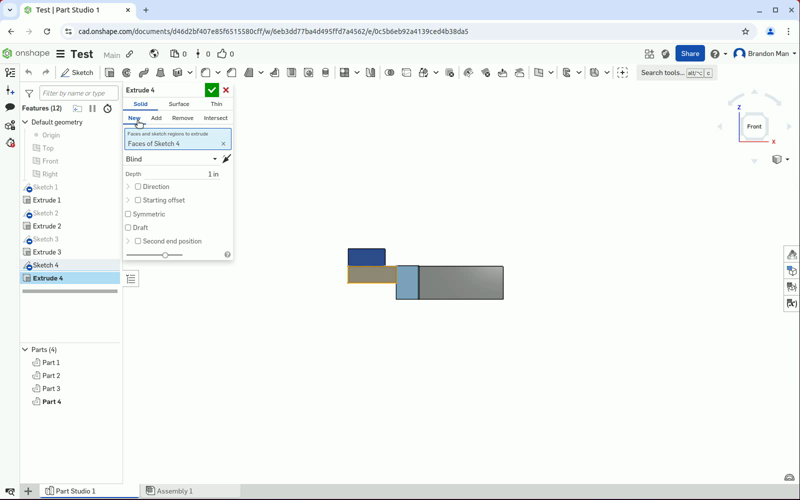
click(137, 120)
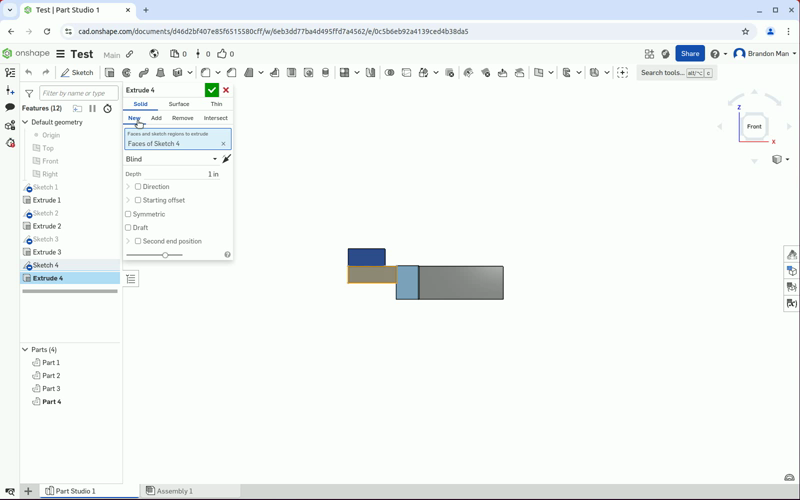
key(tab, 4)
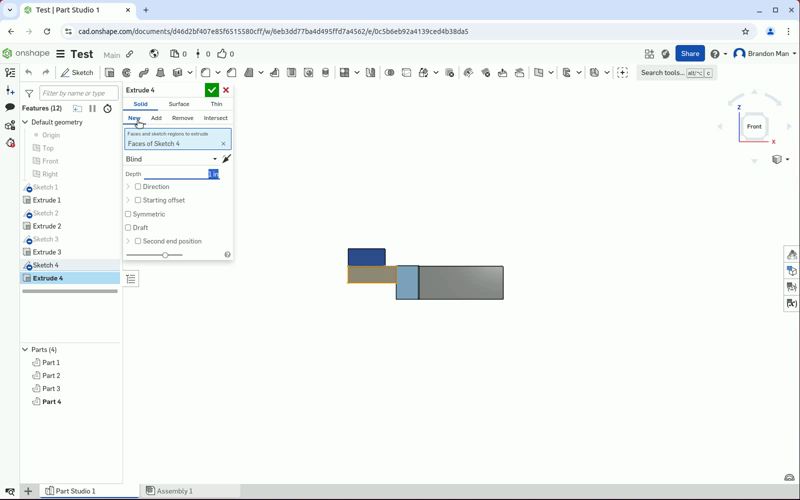
text(7.703)
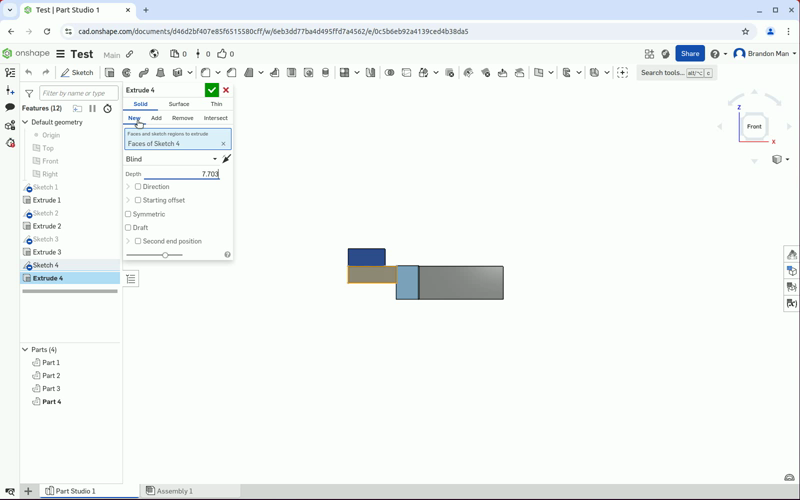
key(enter)
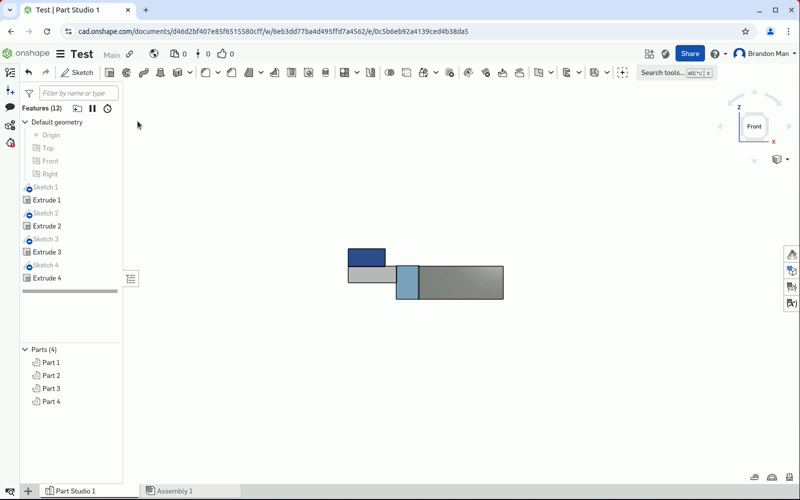
key(shift+h)
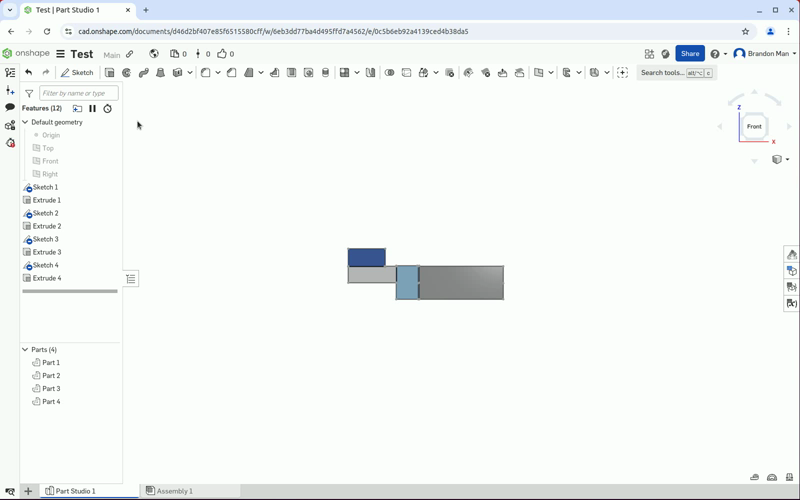
key(shift+h)
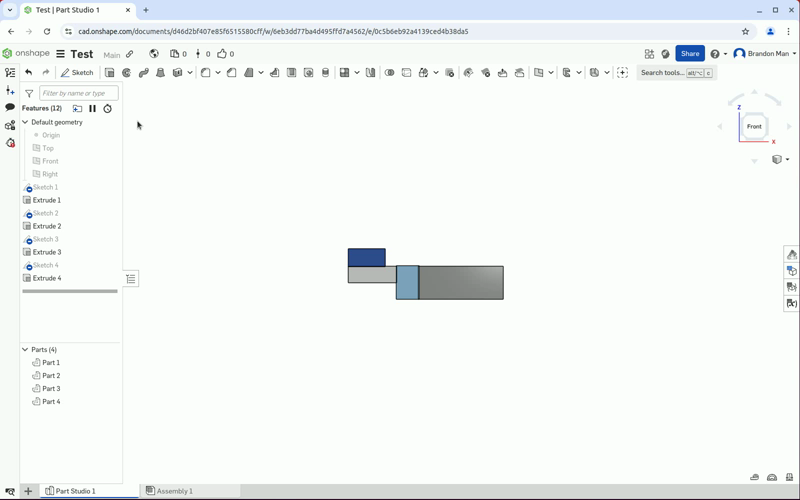
mouse_move(73, 189)
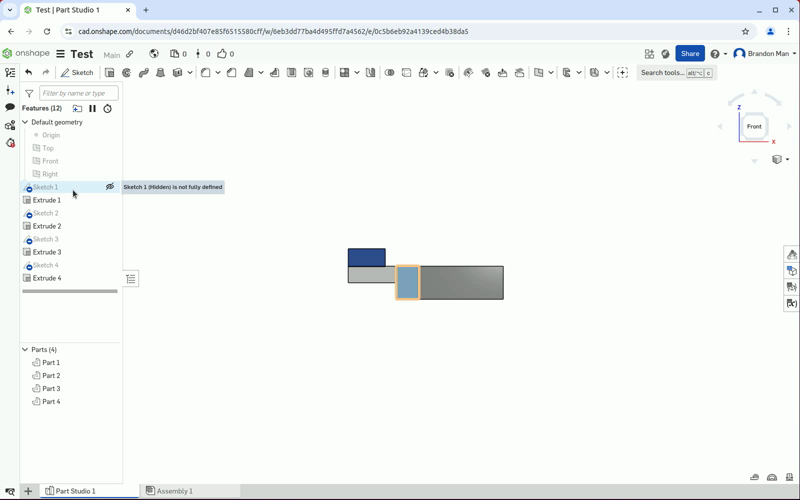
click(73, 189)
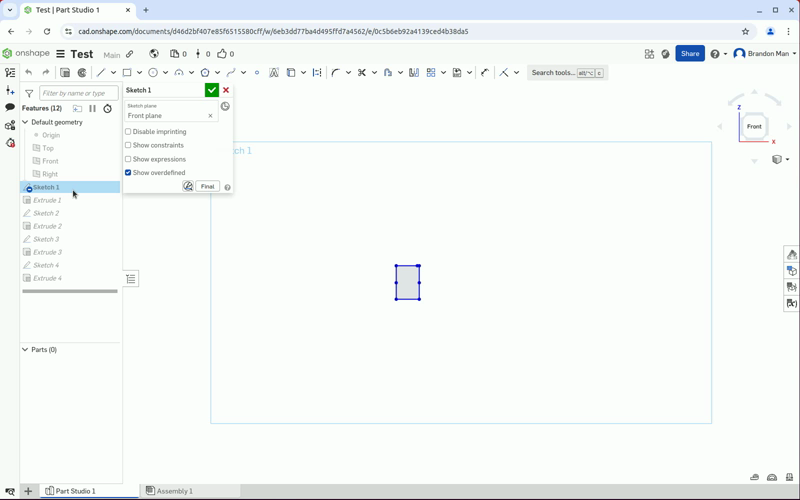
mouse_move(229, 92)
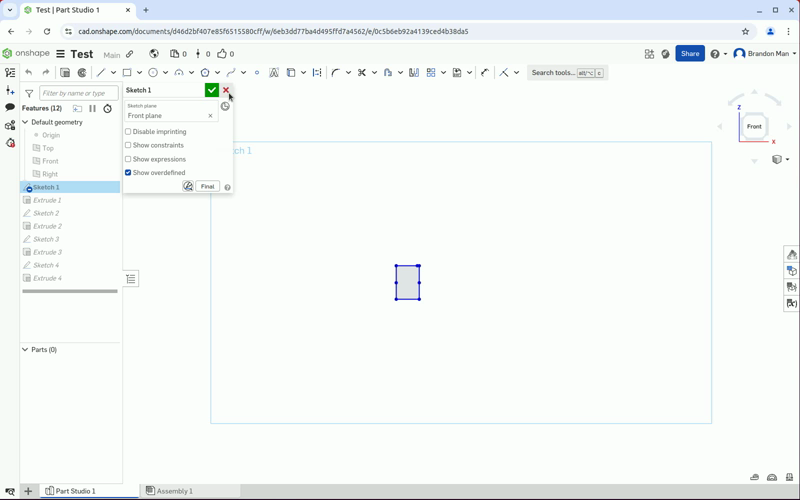
click(229, 92)
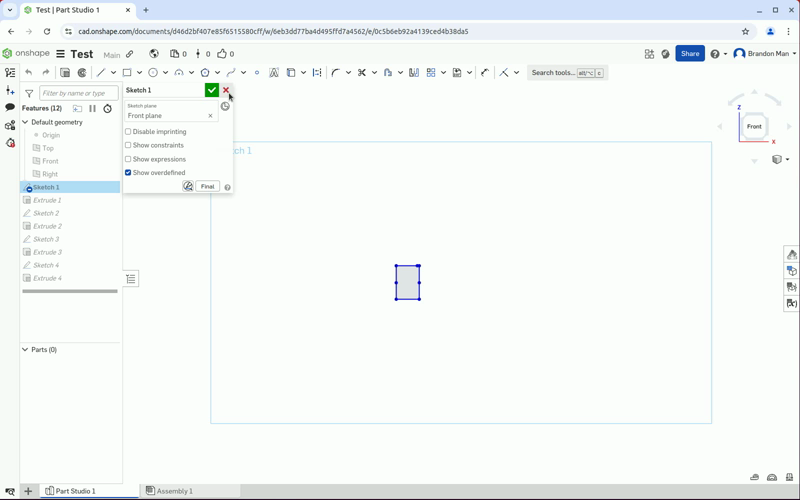
key(shift+s)
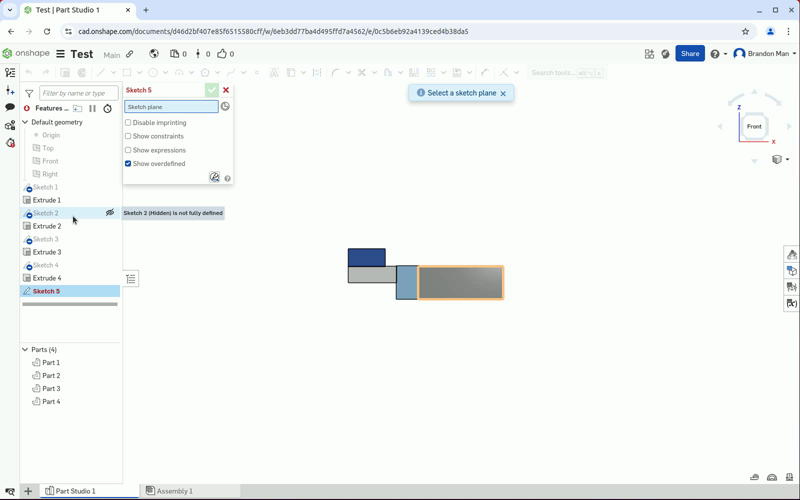
scroll(3)
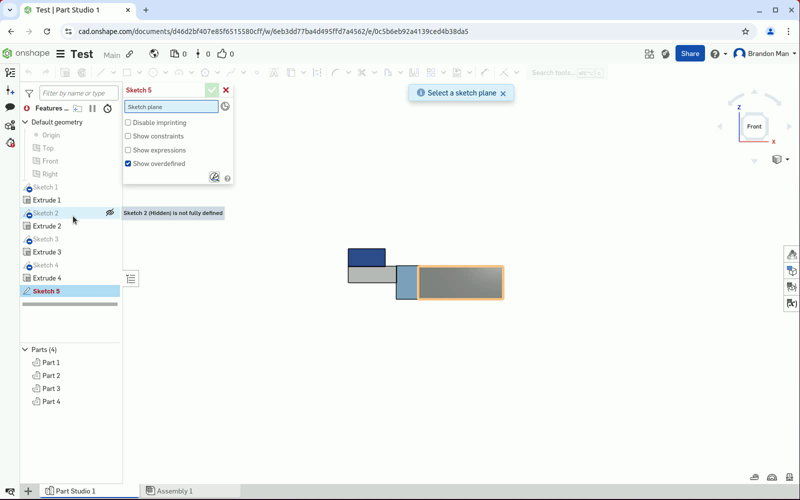
mouse_move(73, 163)
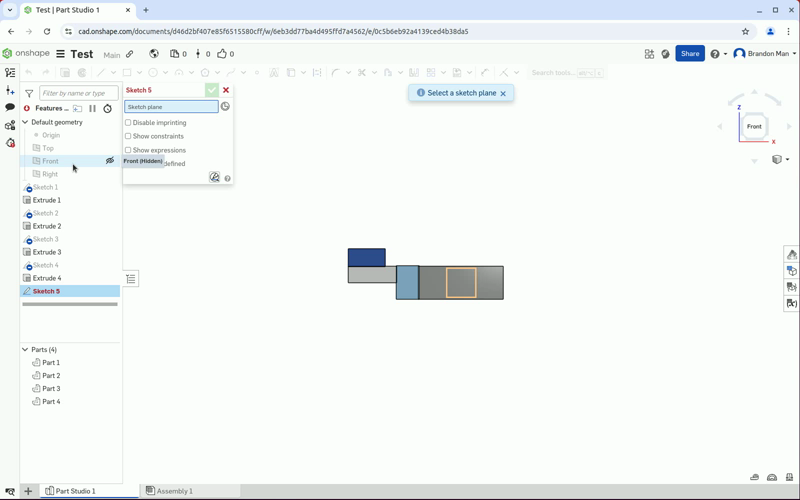
click(73, 163)
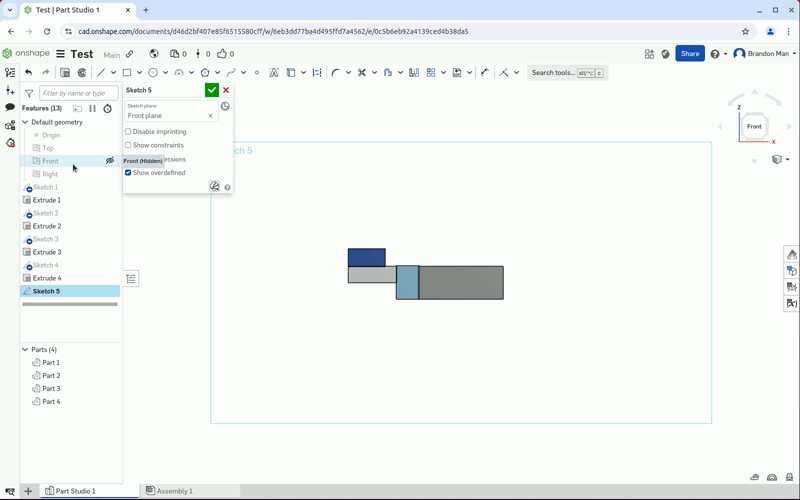
mouse_move(73, 352)
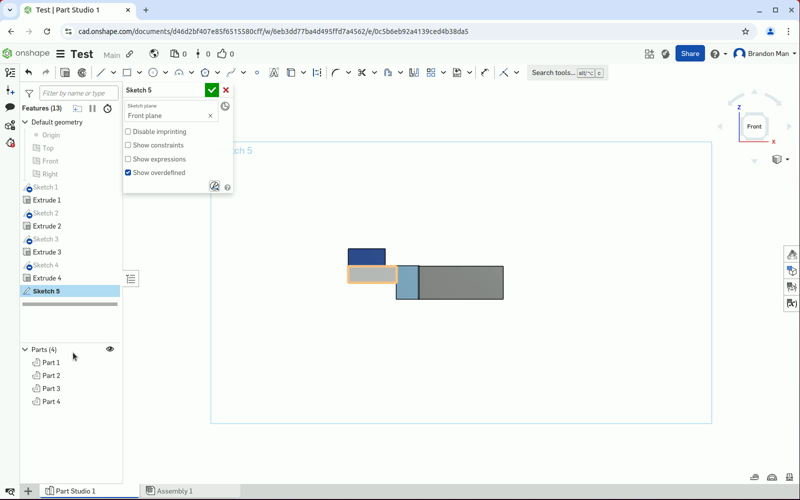
key(y)
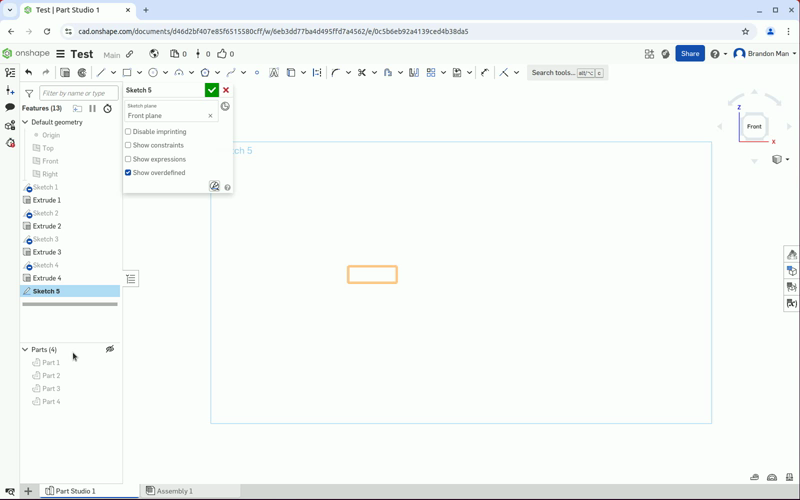
key(l)
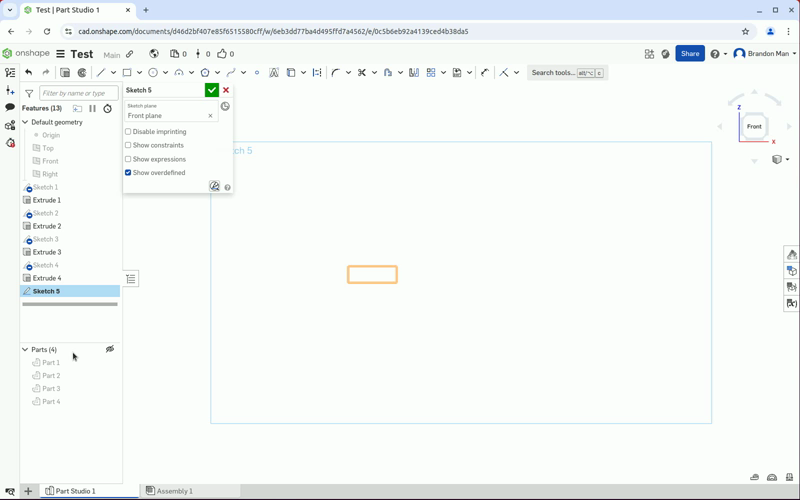
key_down(shift)
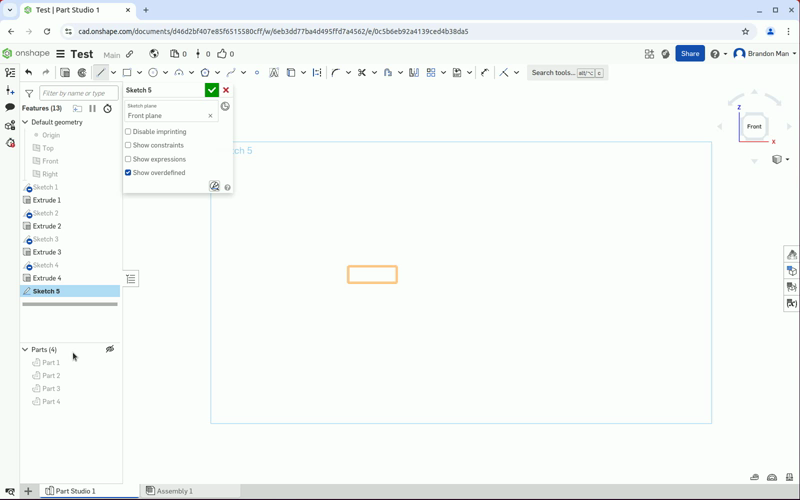
mouse_move(348, 316)
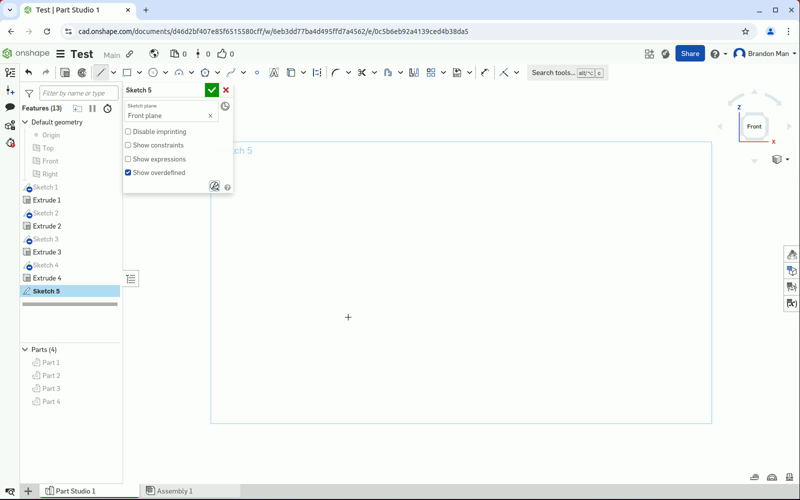
click(348, 316)
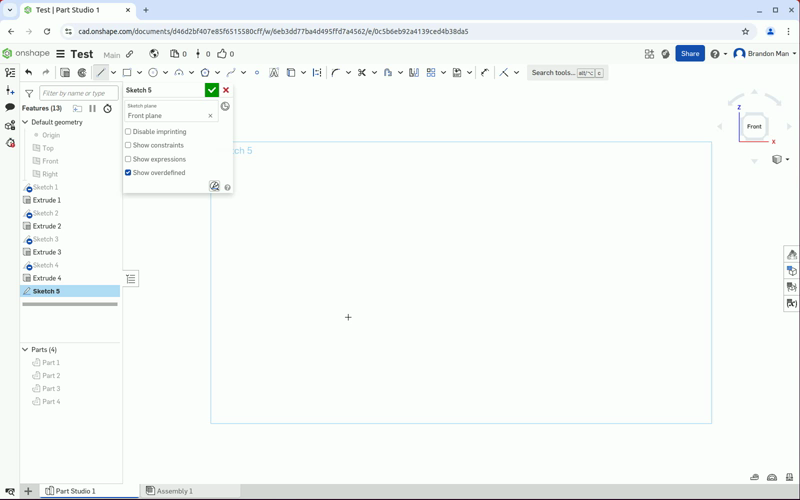
key_up(shift)
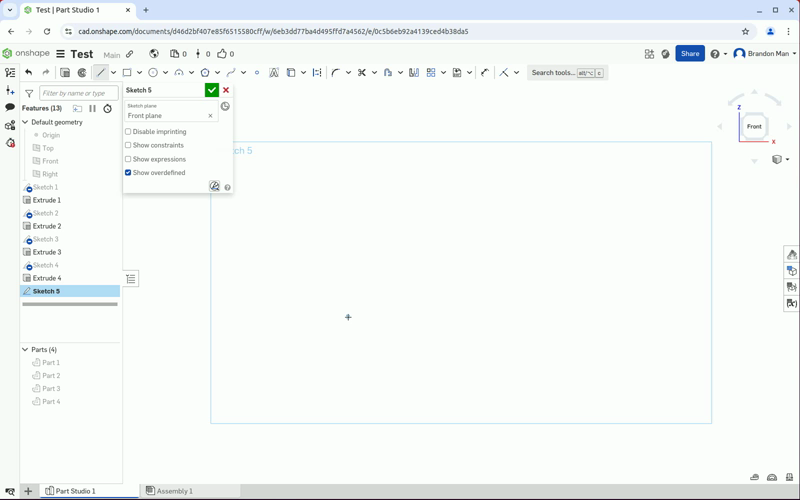
key_down(shift)
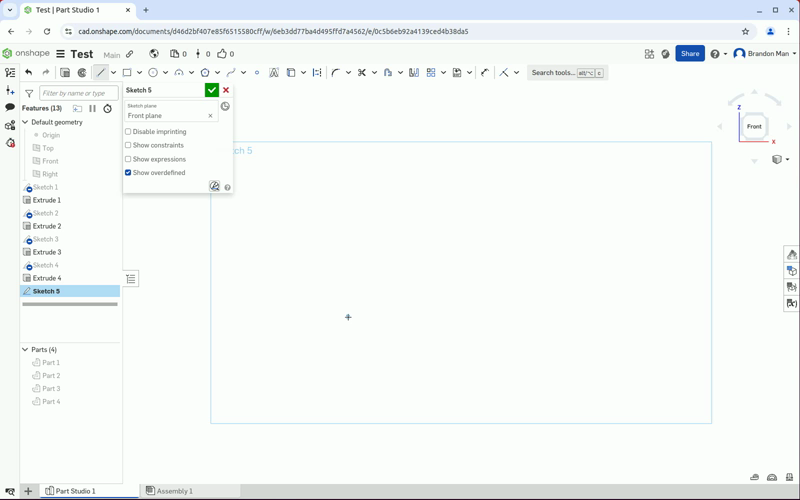
mouse_move(378, 316)
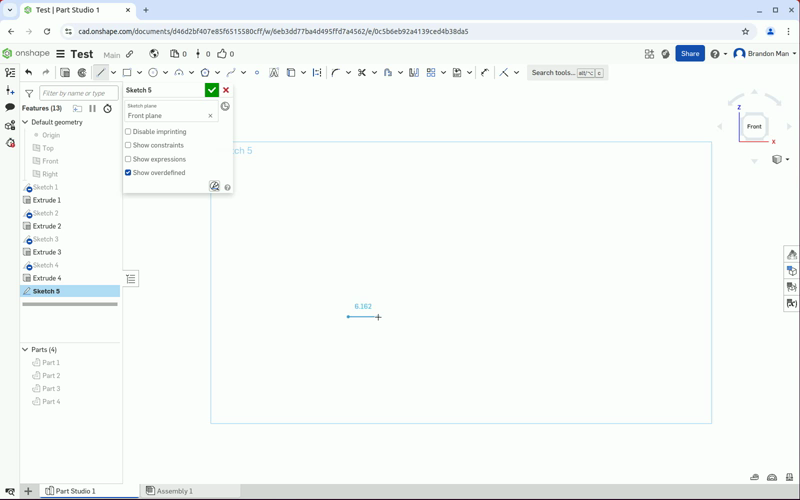
mouse_move(385, 316)
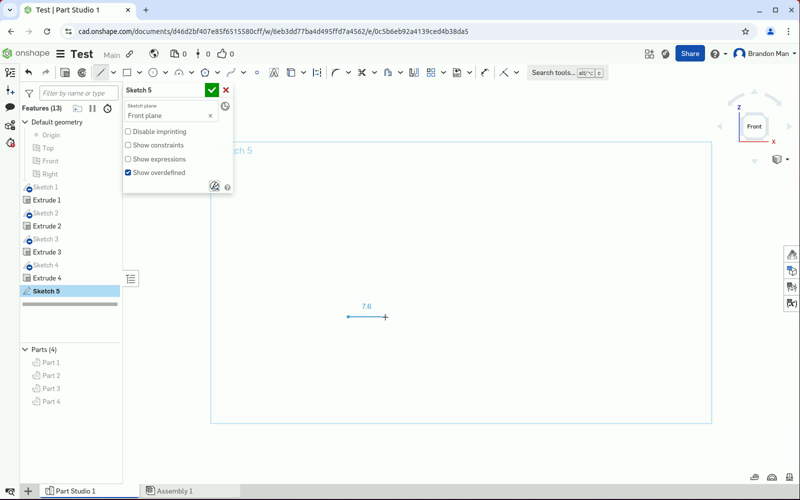
click(385, 316)
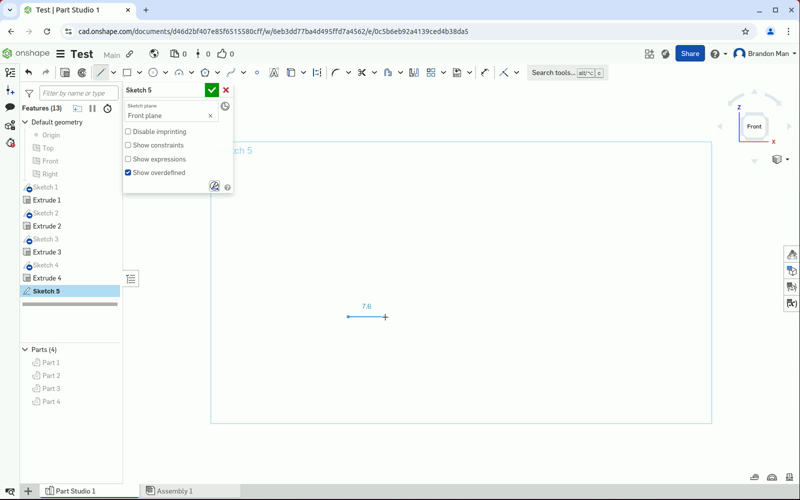
key_up(shift)
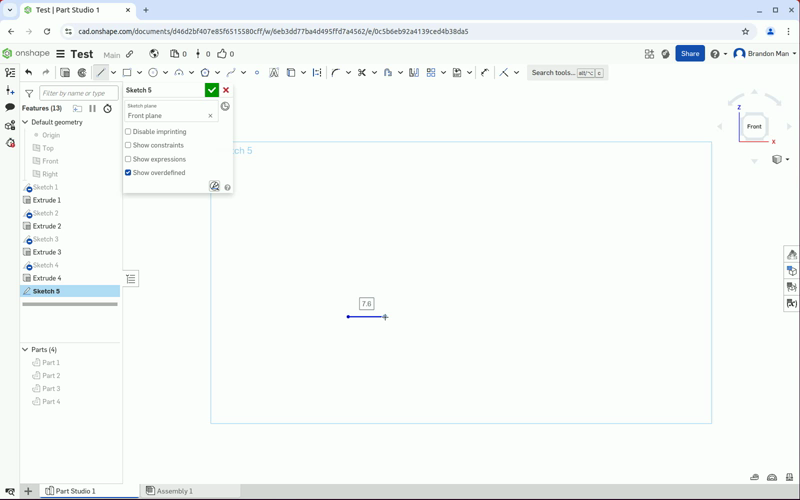
key_down(shift)
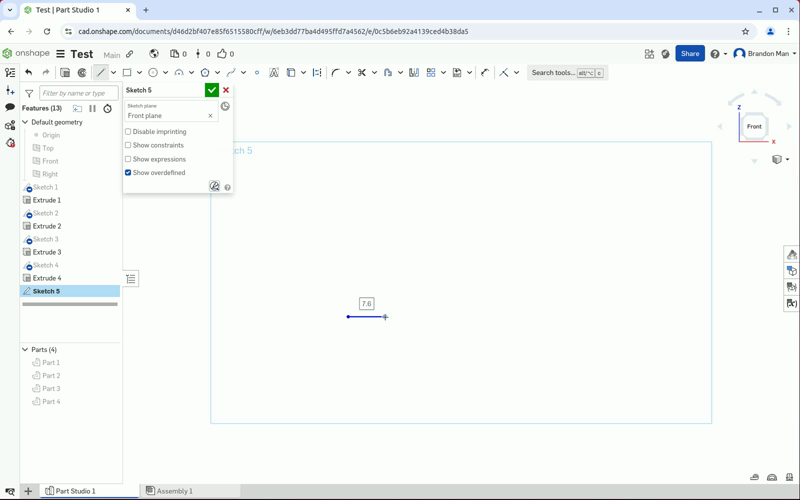
mouse_move(415, 316)
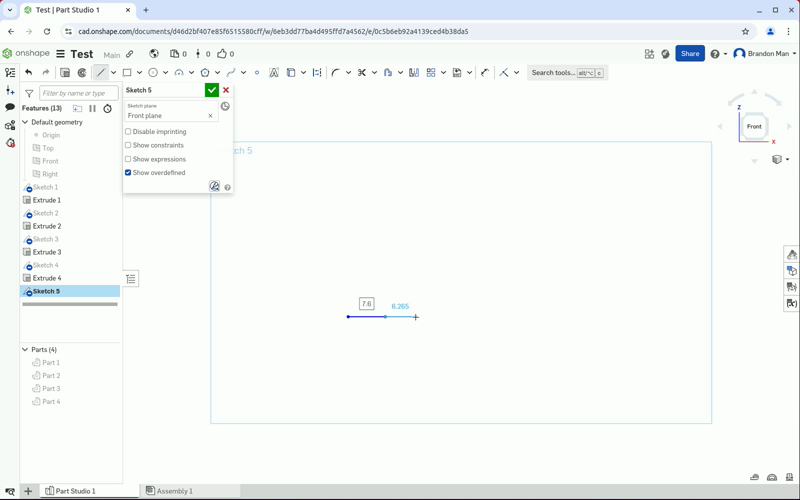
mouse_move(385, 299)
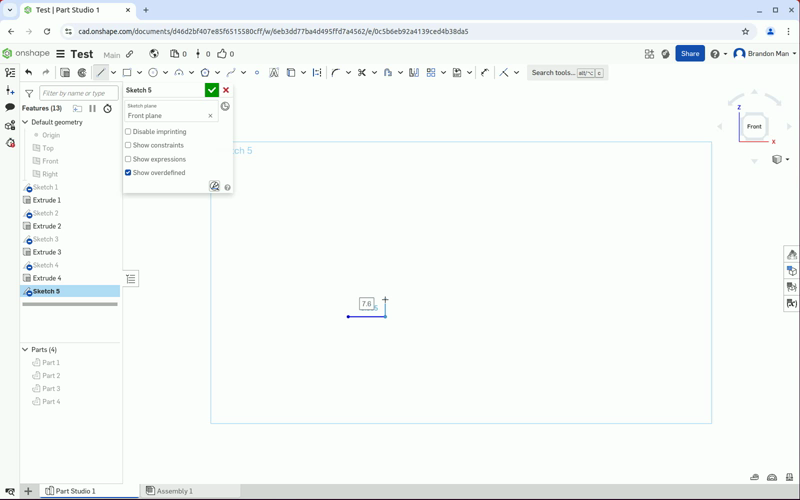
click(385, 299)
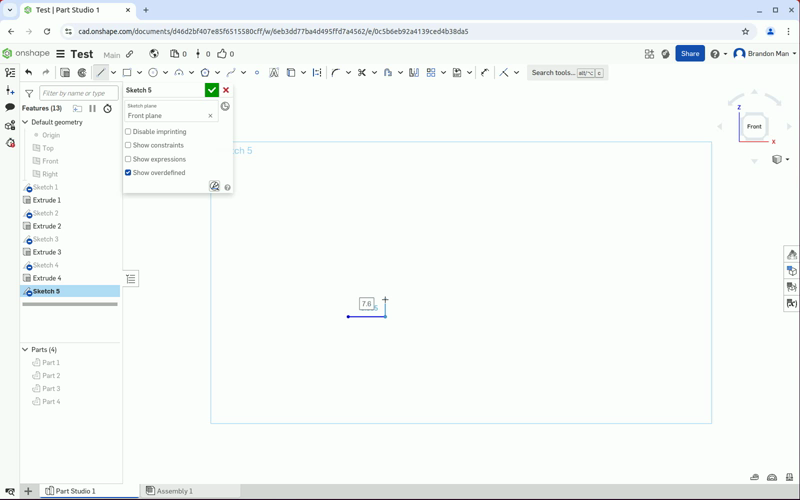
key_up(shift)
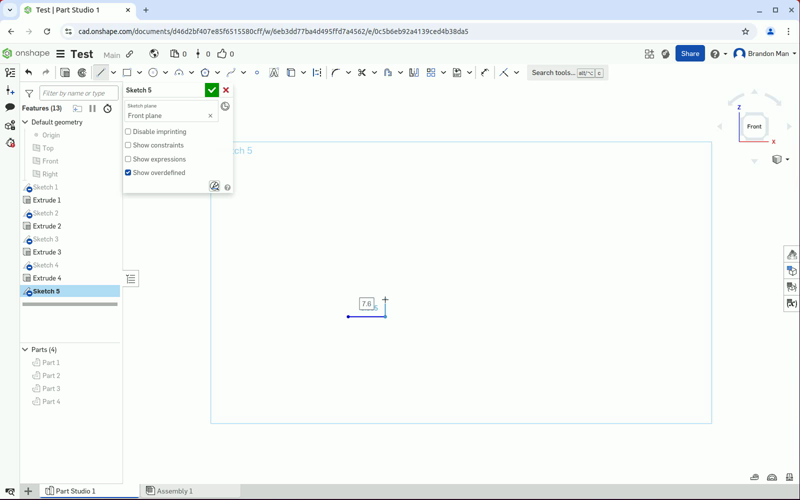
key_down(shift)
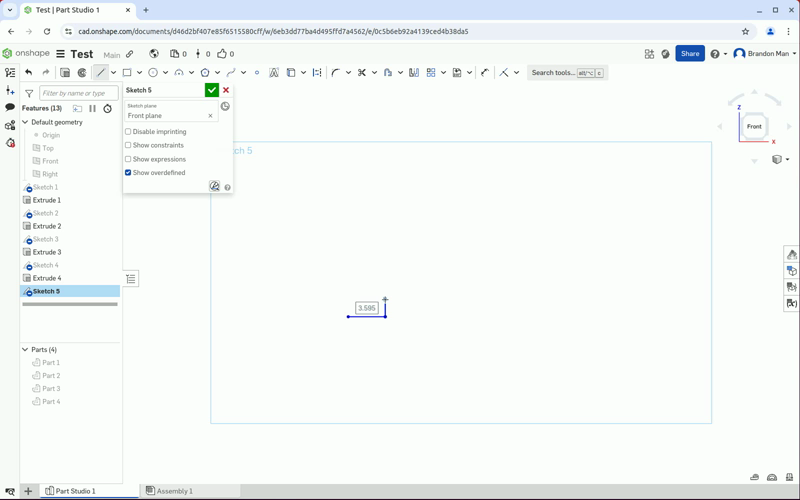
mouse_move(415, 299)
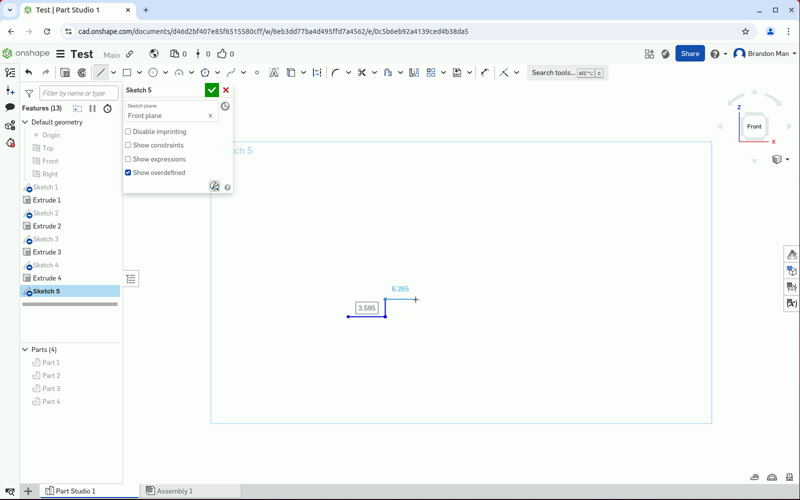
mouse_move(348, 299)
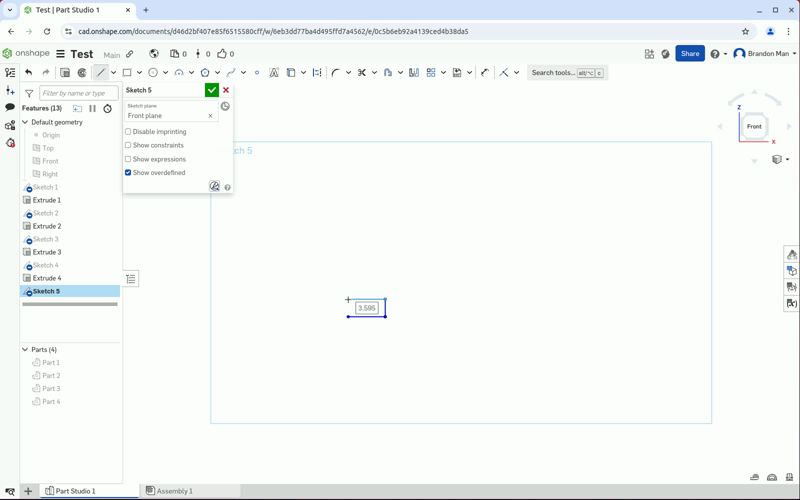
click(348, 299)
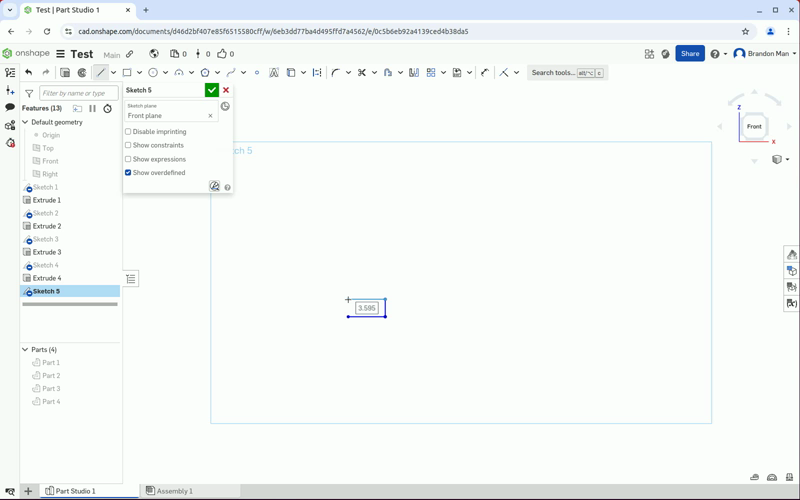
key_up(shift)
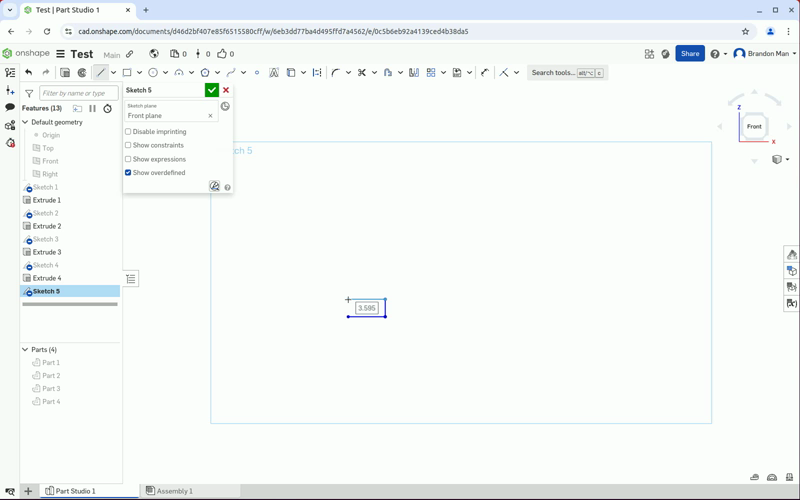
mouse_move(378, 299)
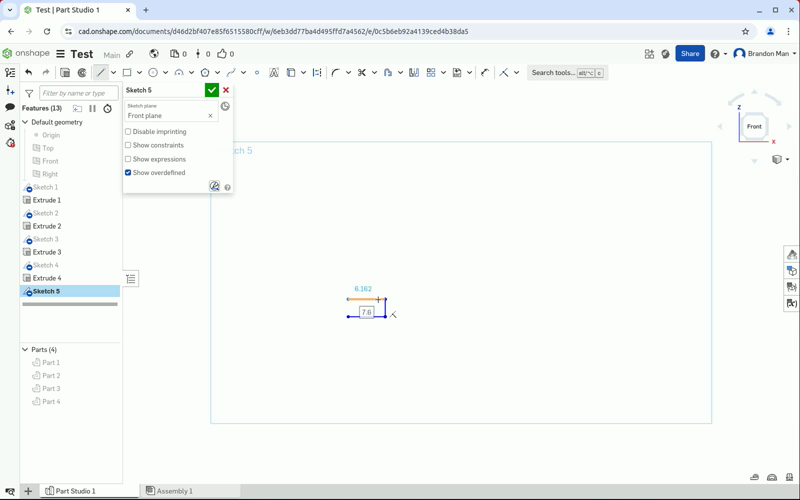
key_down(shift)
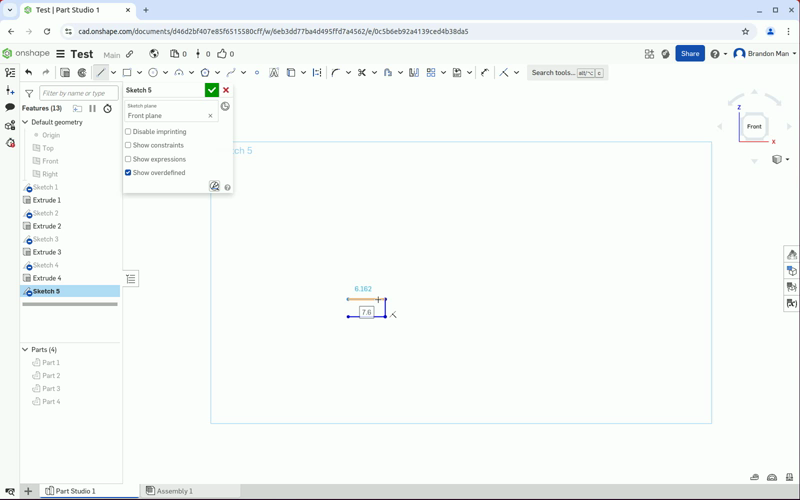
mouse_move(348, 316)
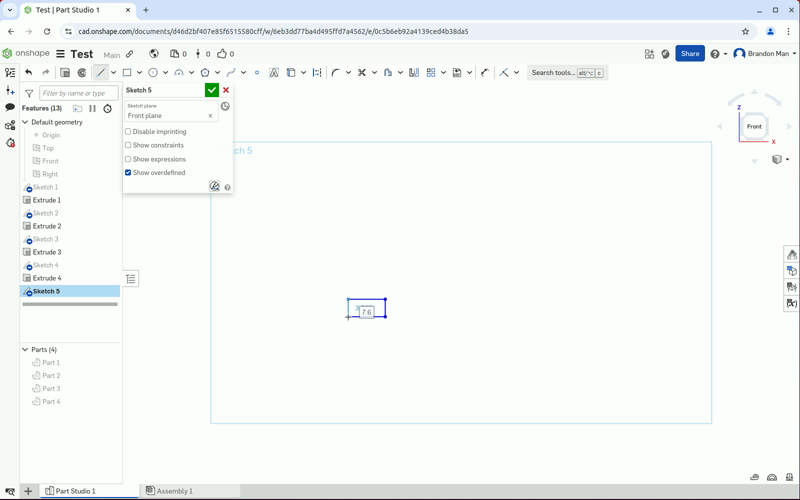
key_up(shift)
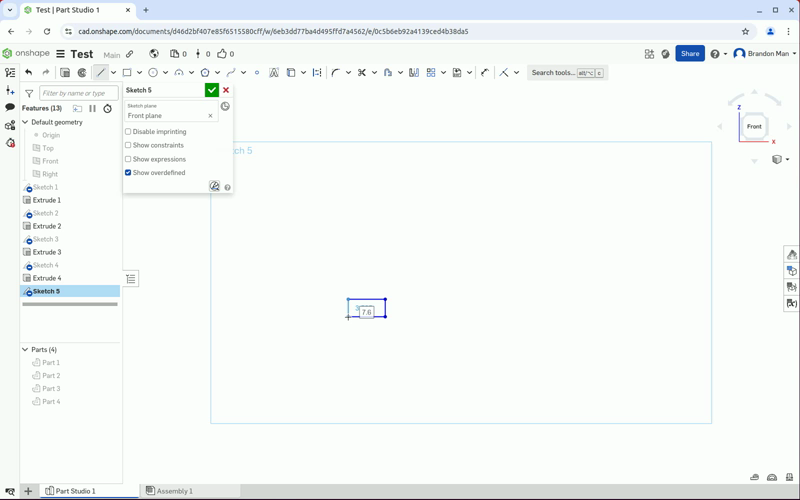
click(348, 316)
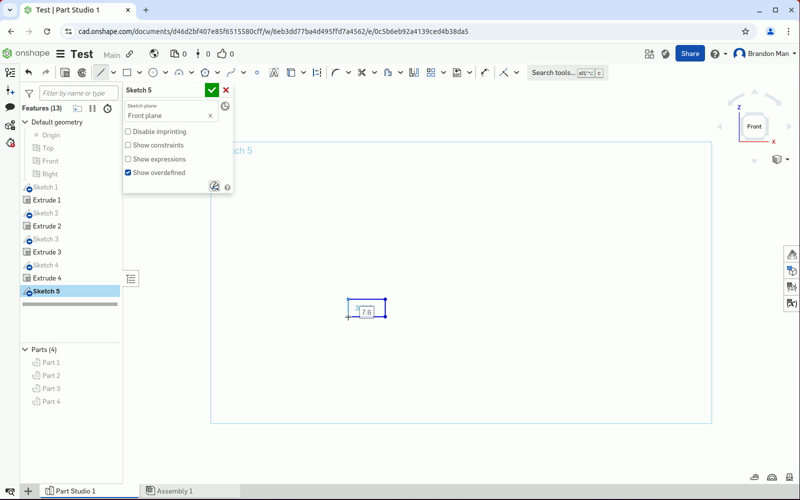
key(esc)
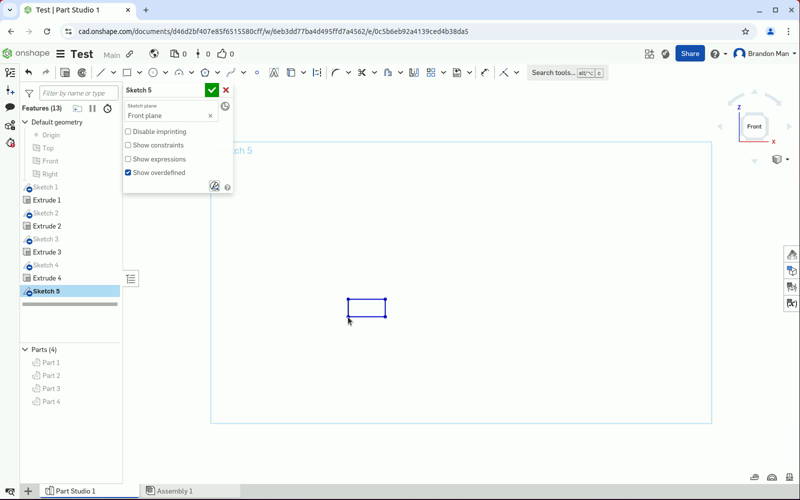
mouse_move(356, 314)
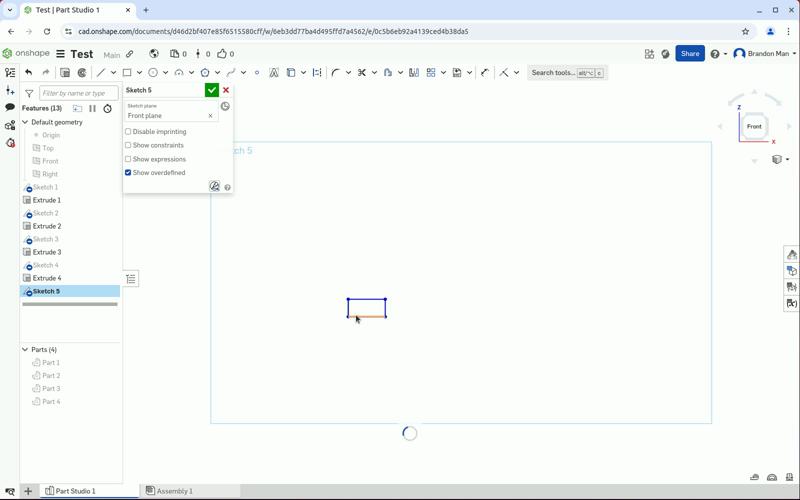
scroll(6)
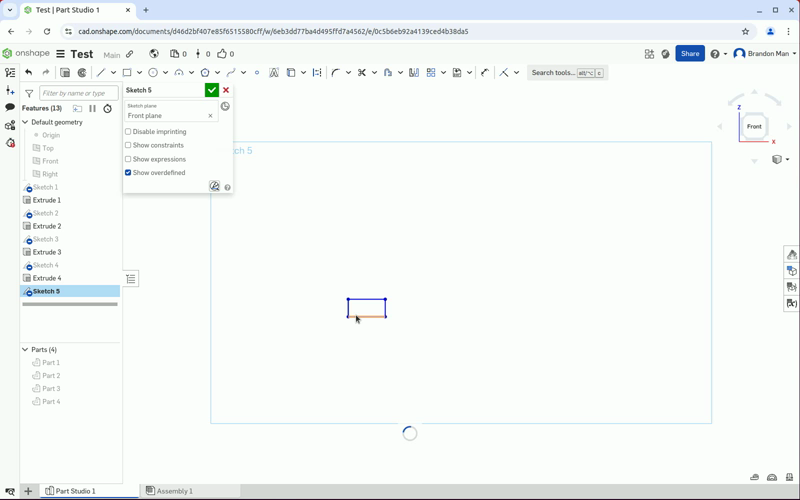
scroll(6)
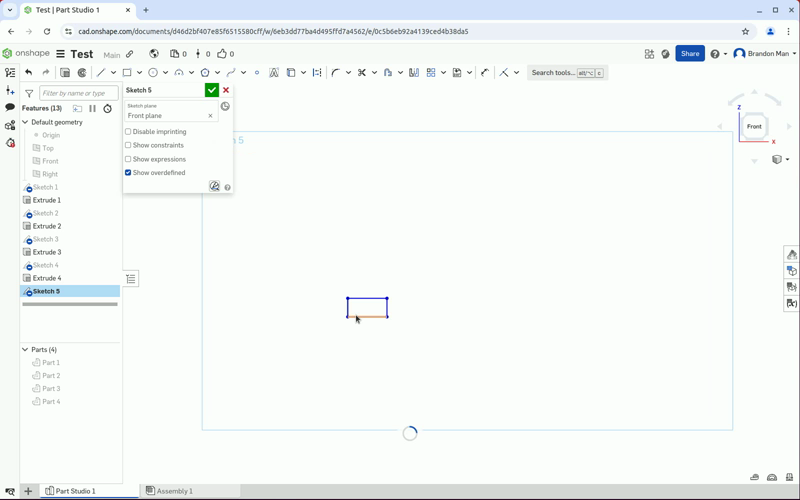
scroll(6)
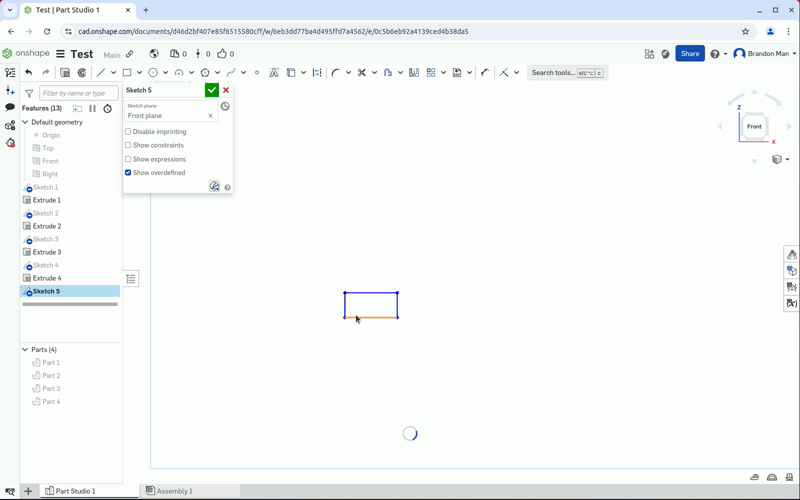
scroll(6)
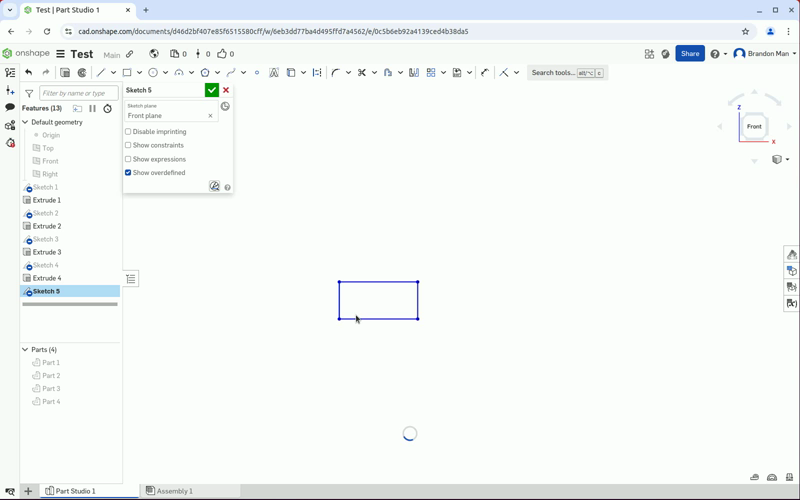
scroll(6)
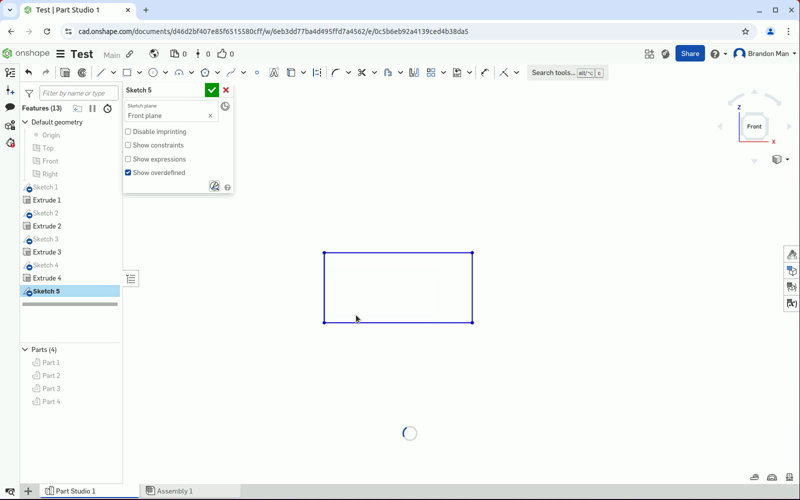
scroll(6)
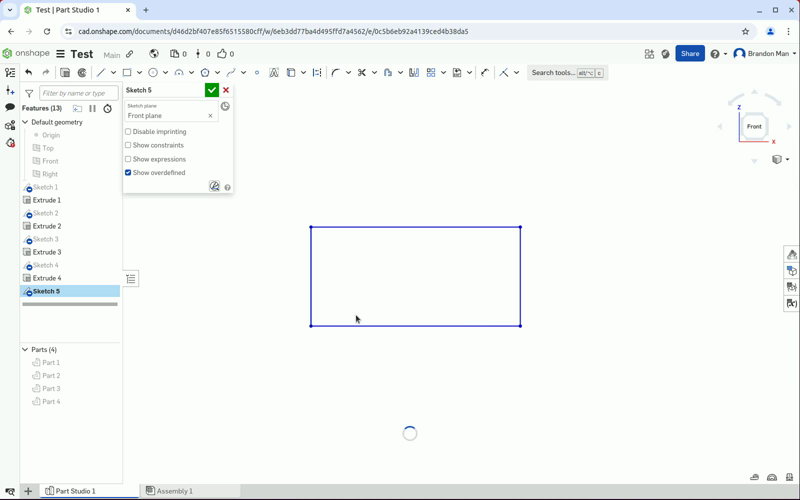
scroll(6)
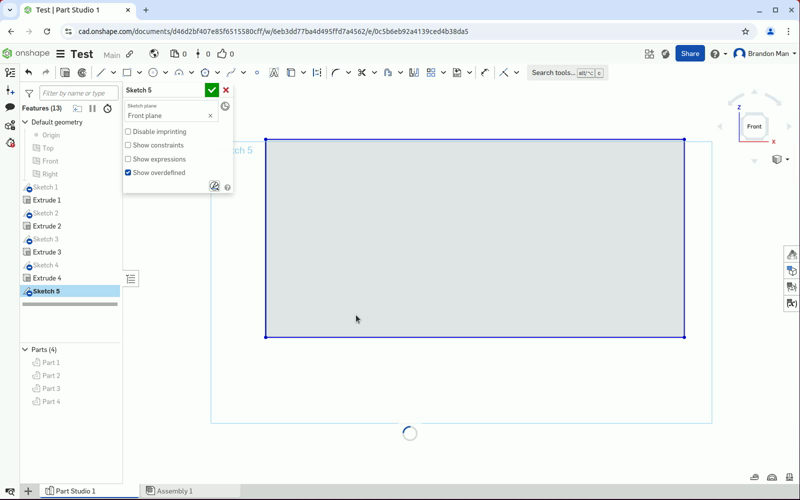
click(356, 314)
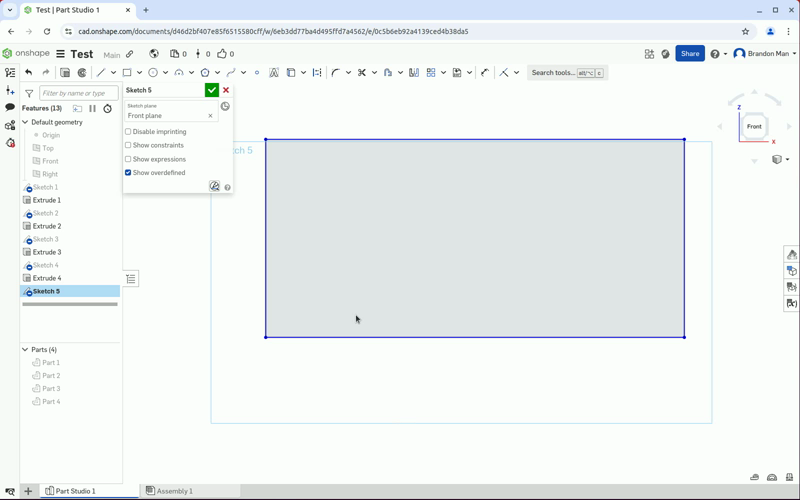
scroll(-6)
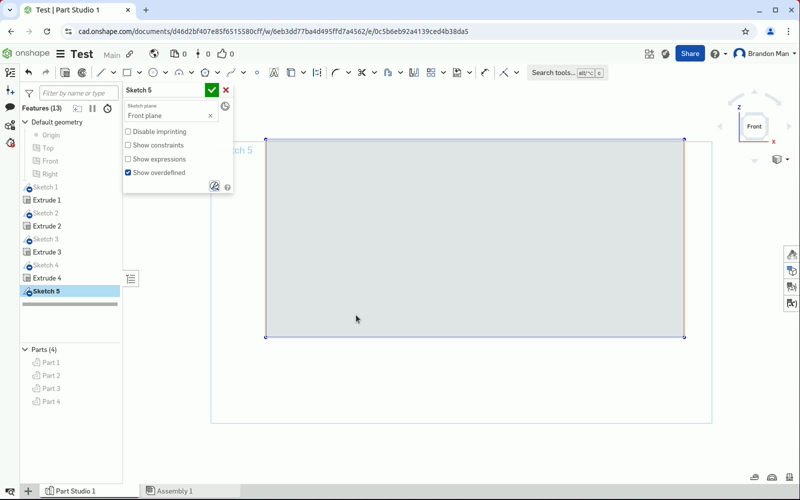
scroll(-6)
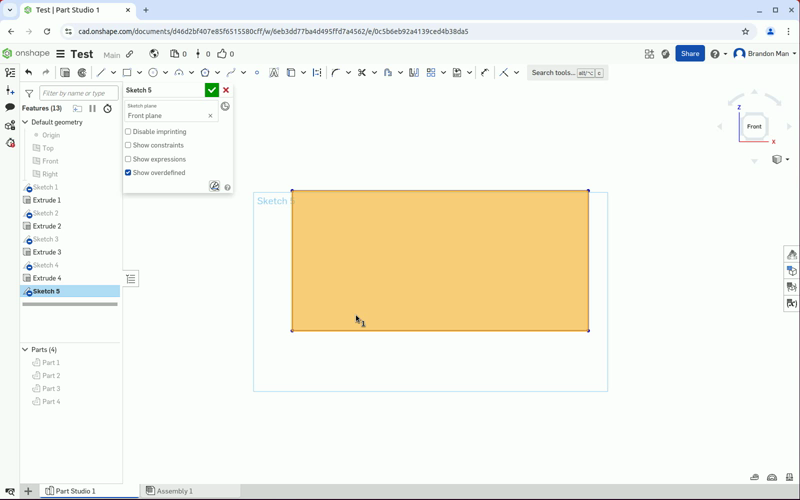
scroll(-6)
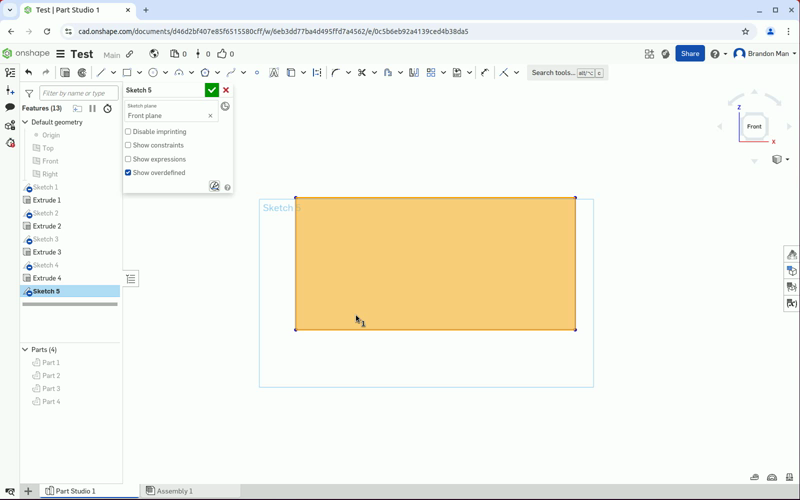
scroll(-6)
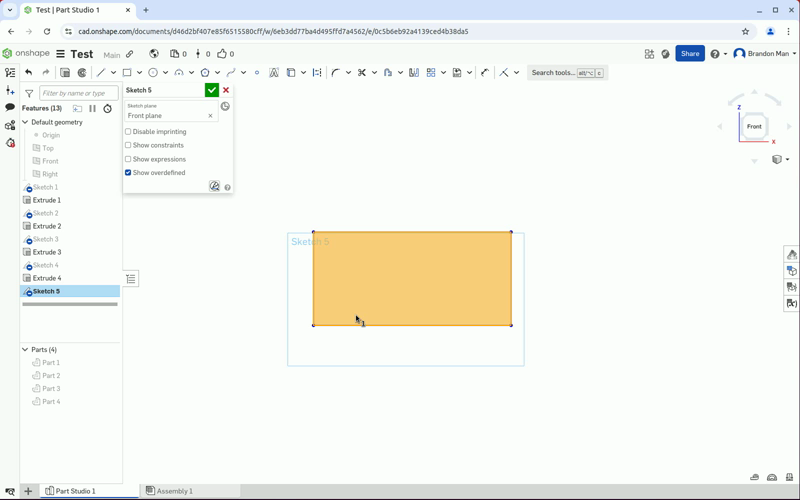
scroll(-6)
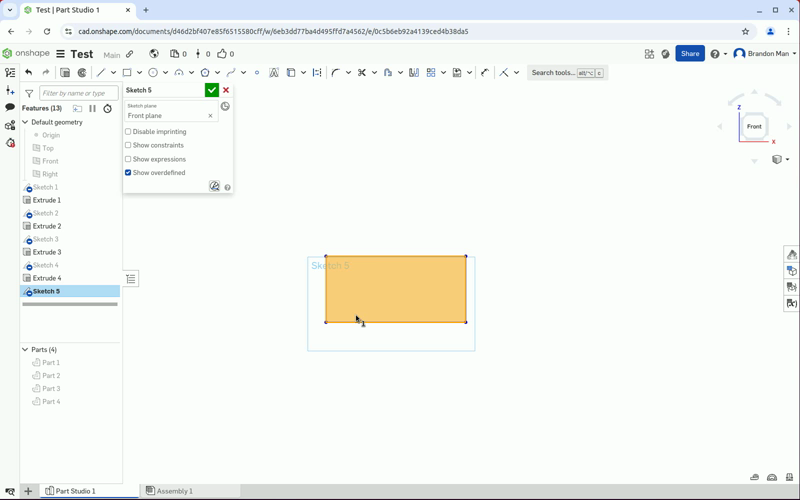
scroll(-6)
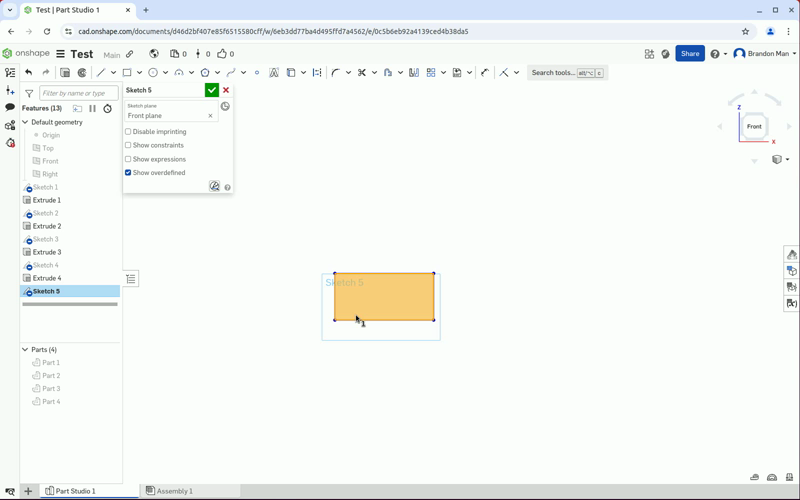
scroll(-6)
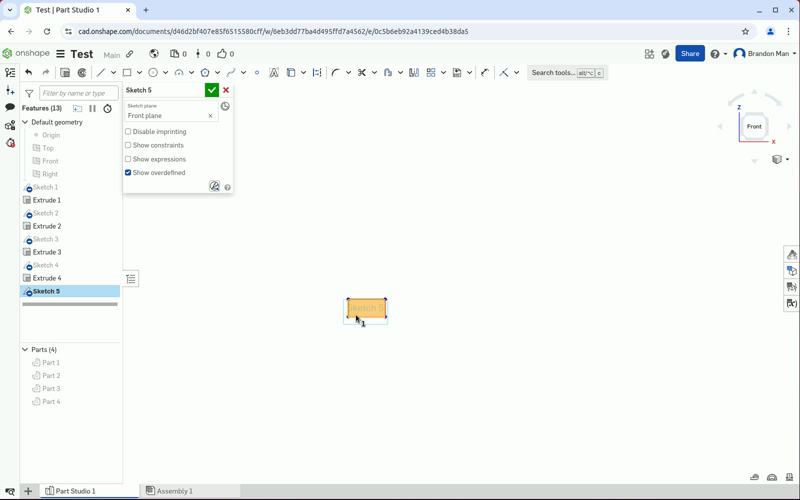
mouse_move(73, 352)
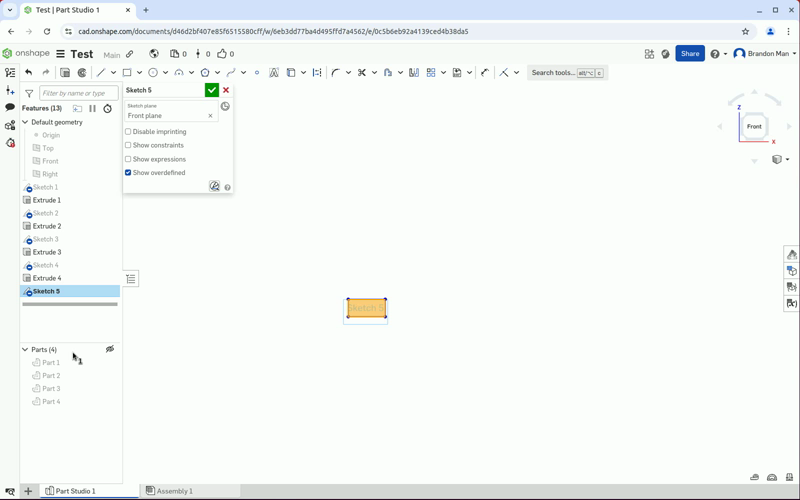
key(shift+y)
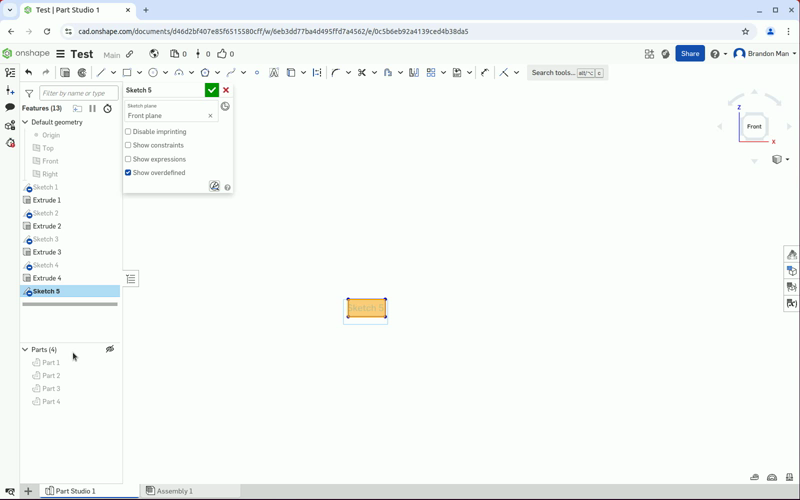
key(shift+e)
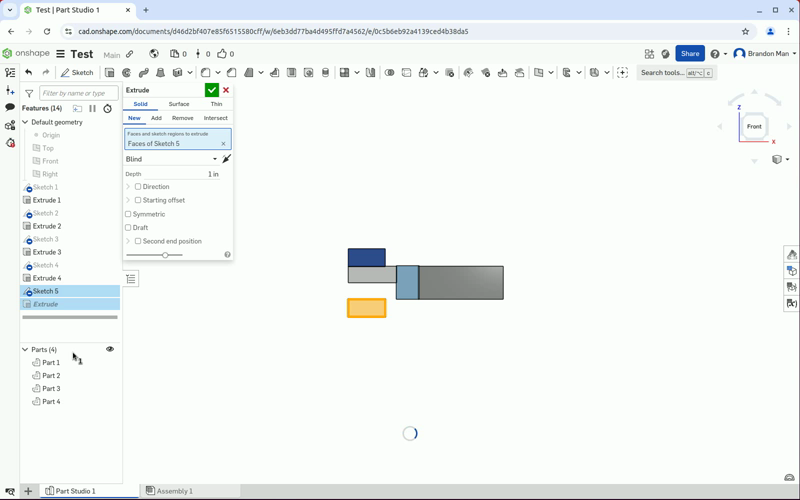
mouse_move(143, 106)
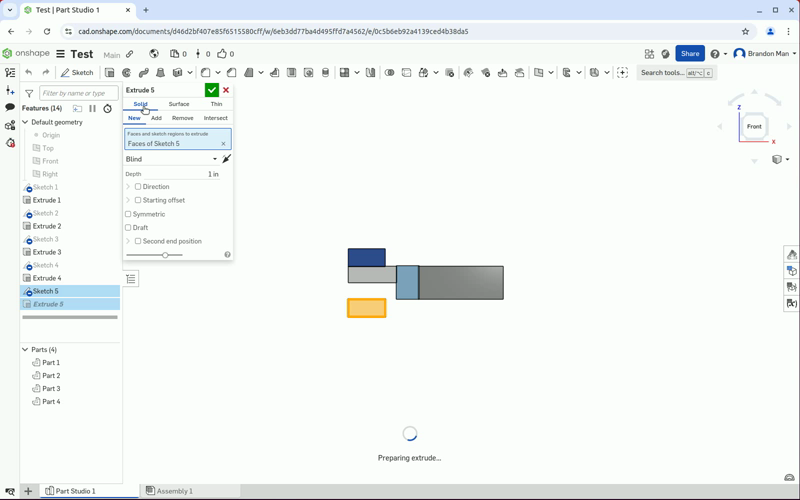
click(143, 106)
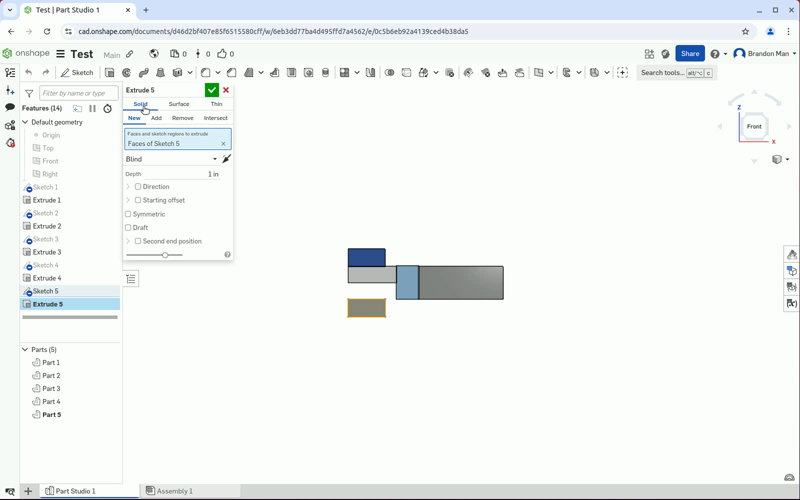
mouse_move(137, 120)
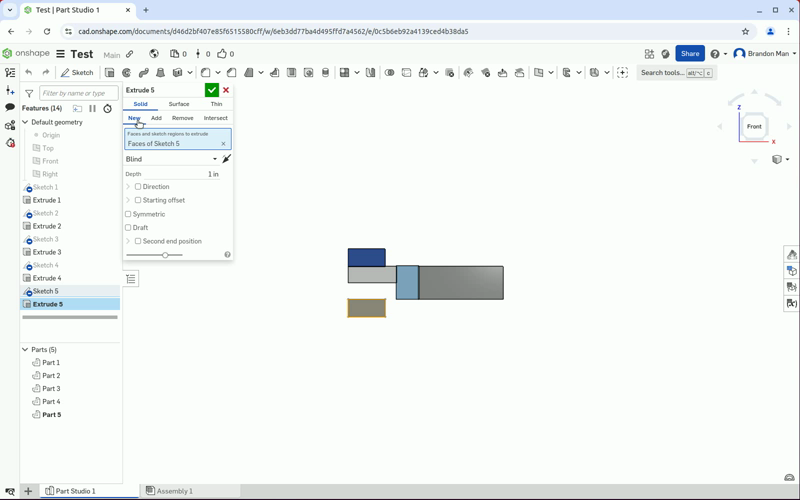
click(137, 120)
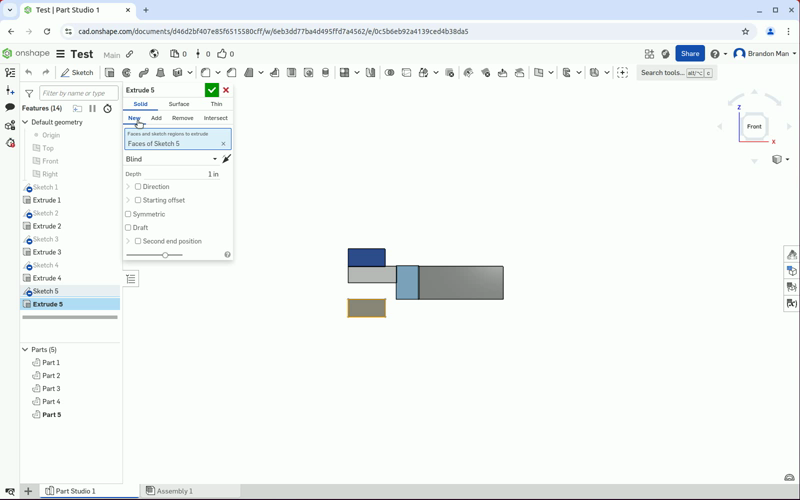
key(tab, 4)
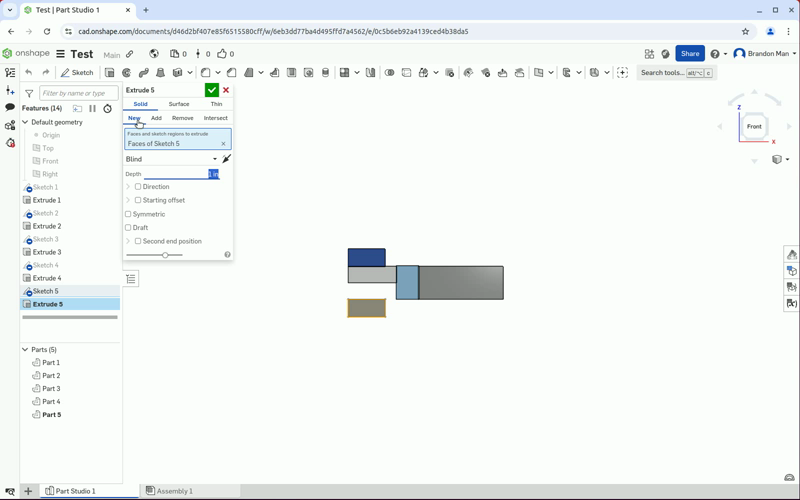
text(7.703)
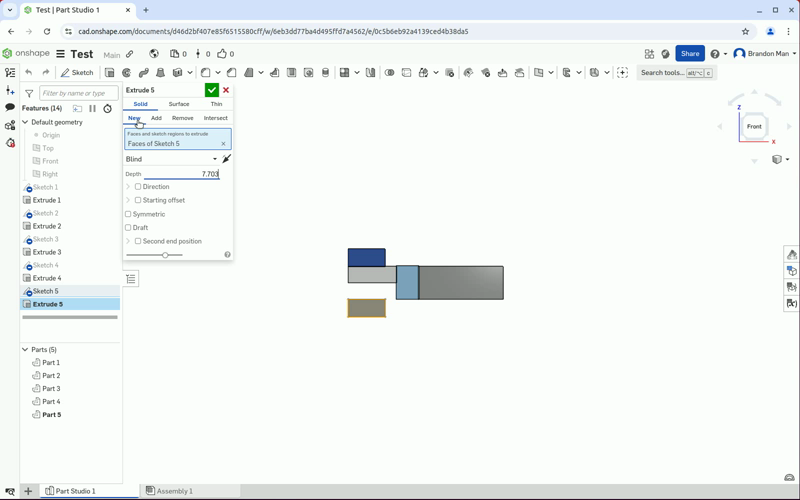
key(enter)
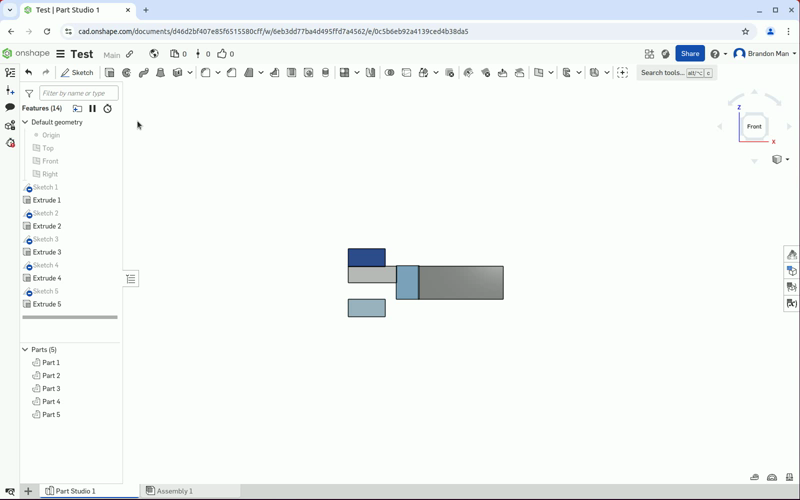
key(shift+h)
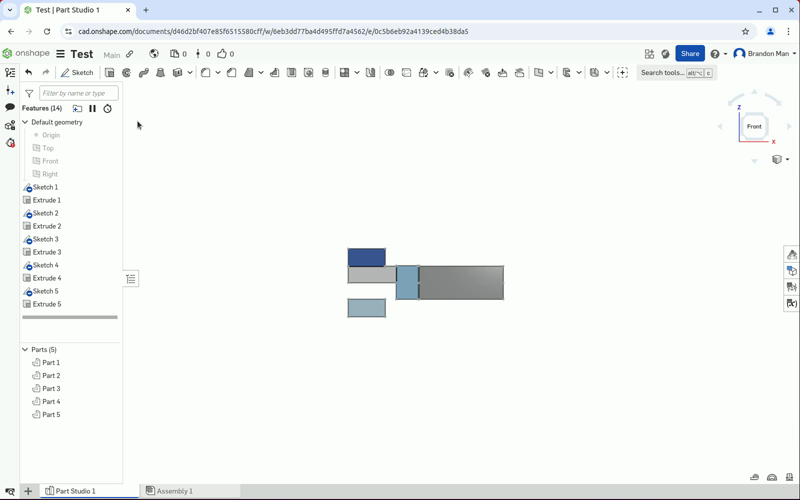
key(shift+h)
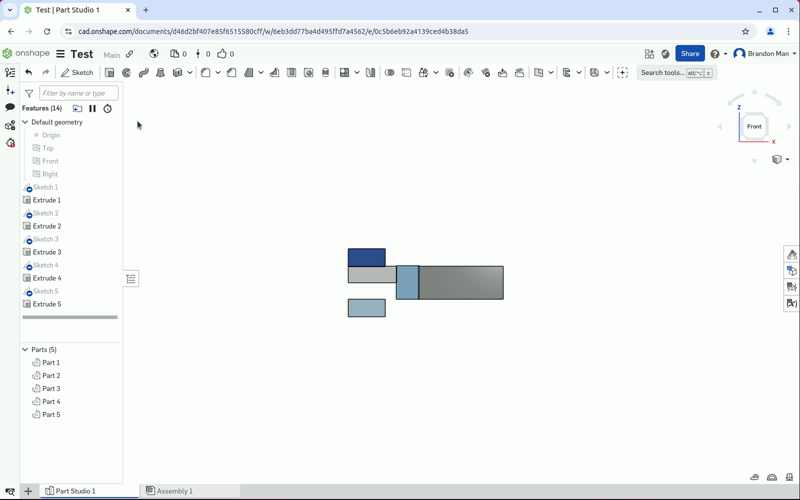
mouse_move(73, 189)
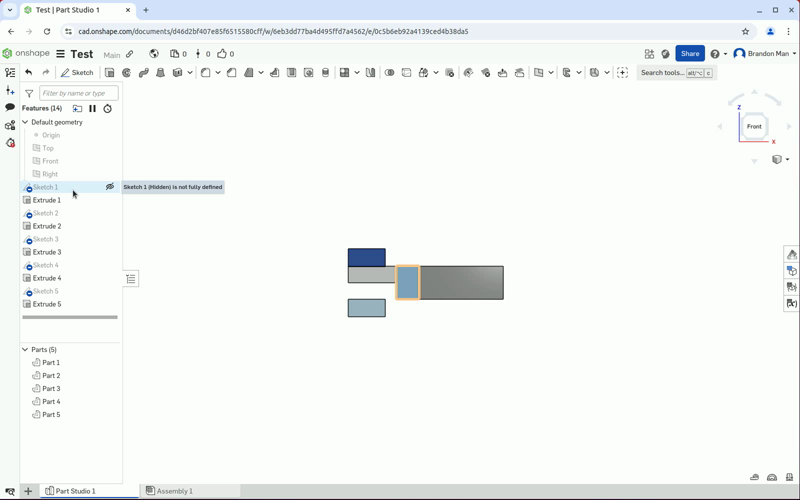
click(73, 189)
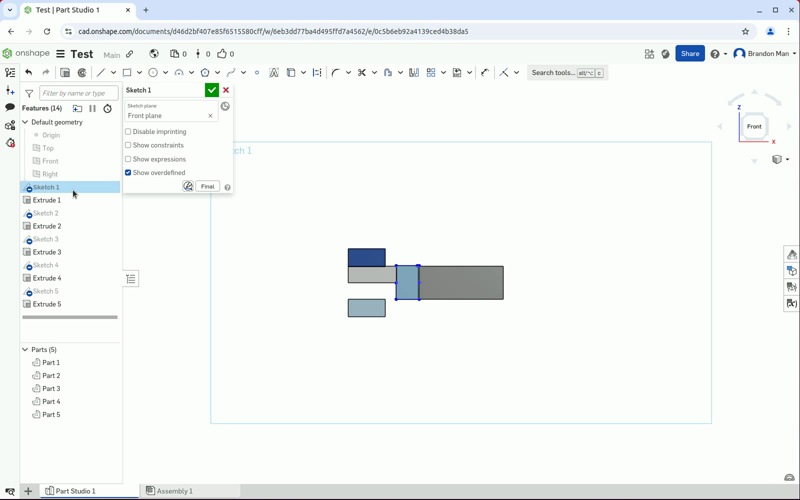
mouse_move(229, 92)
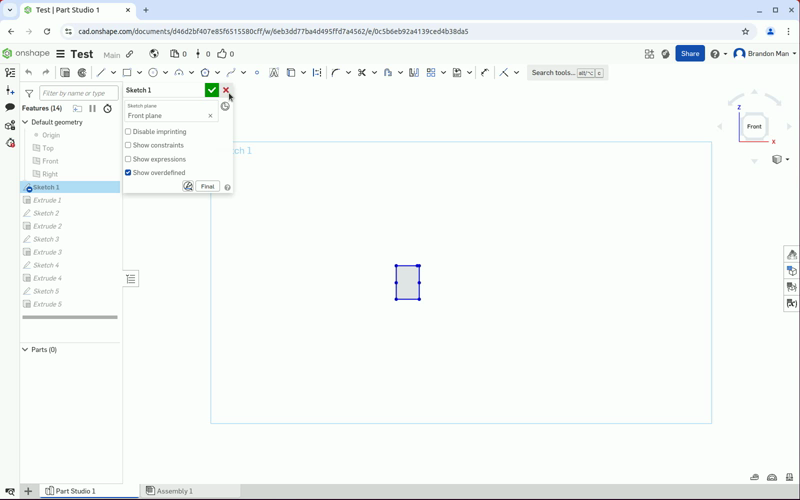
click(229, 92)
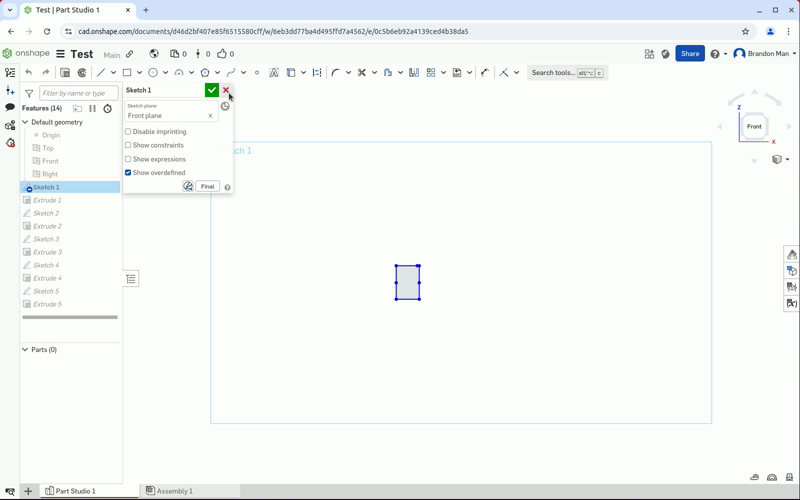
key(shift+s)
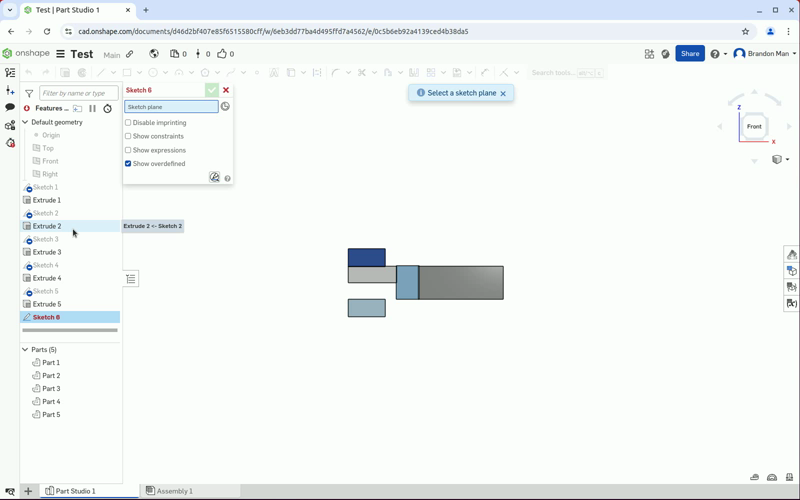
scroll(3)
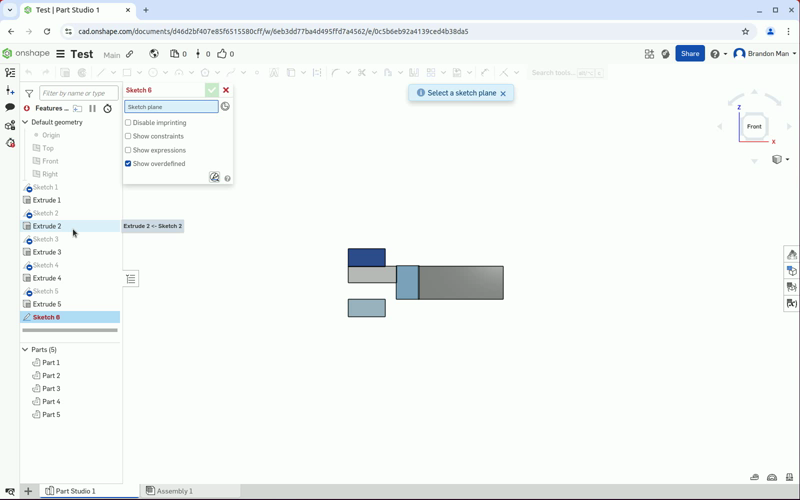
mouse_move(73, 163)
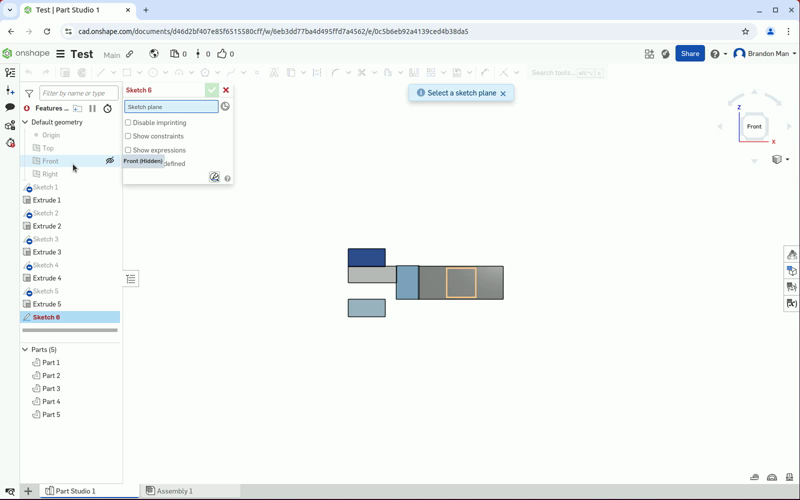
click(73, 163)
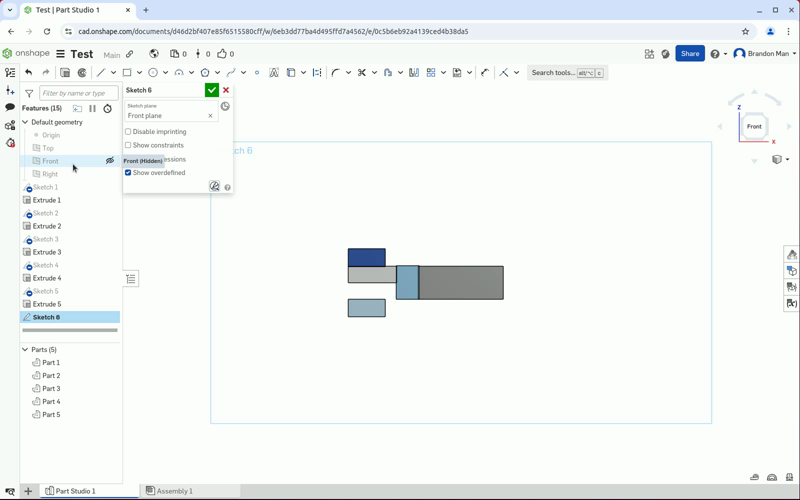
mouse_move(73, 352)
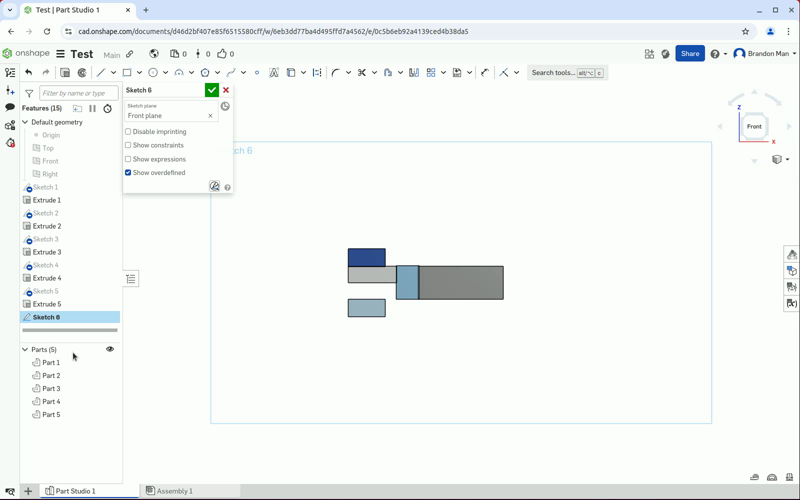
key(y)
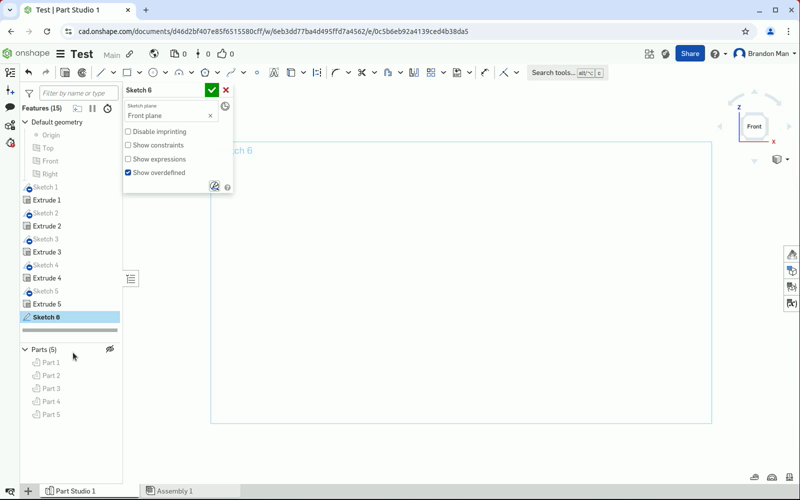
key(l)
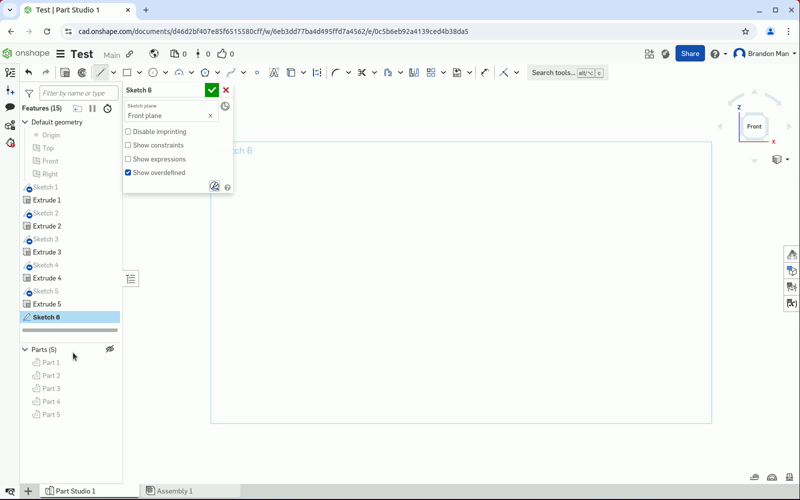
key_down(shift)
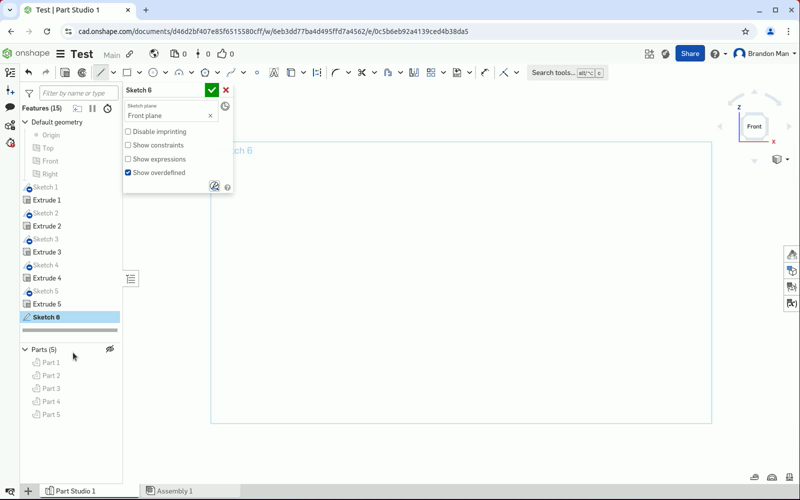
mouse_move(348, 299)
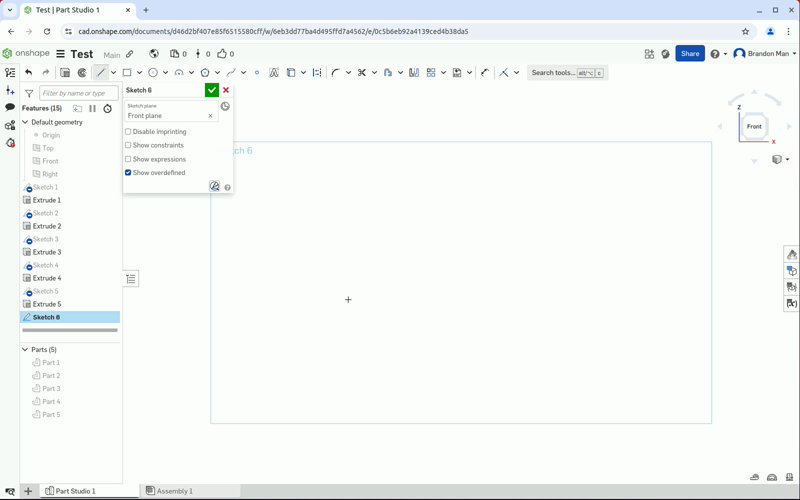
click(348, 299)
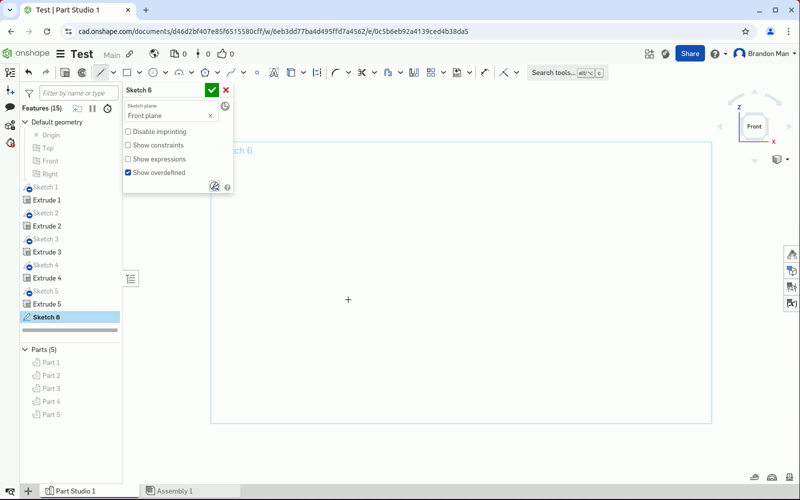
key_up(shift)
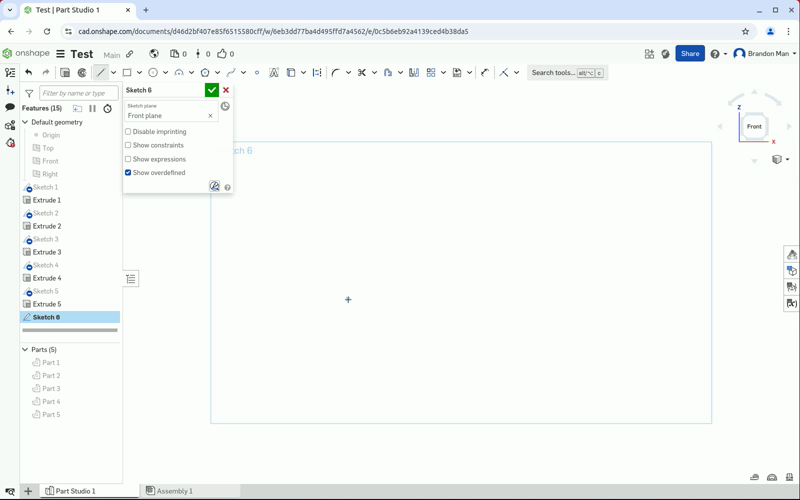
key_down(shift)
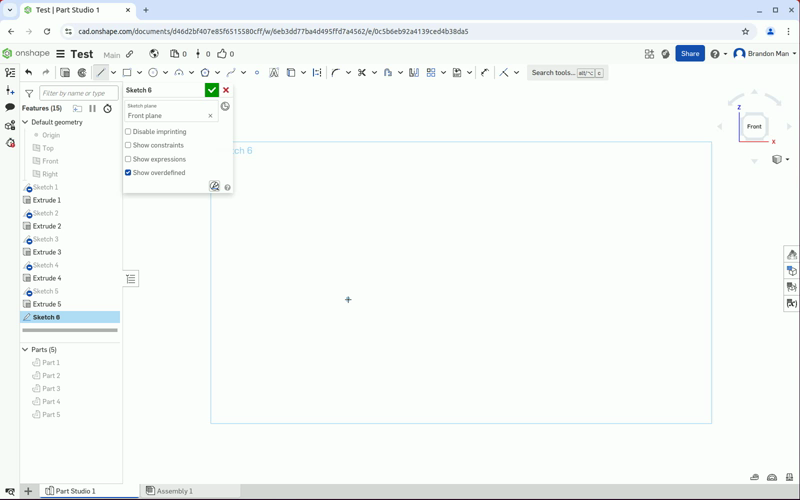
mouse_move(378, 299)
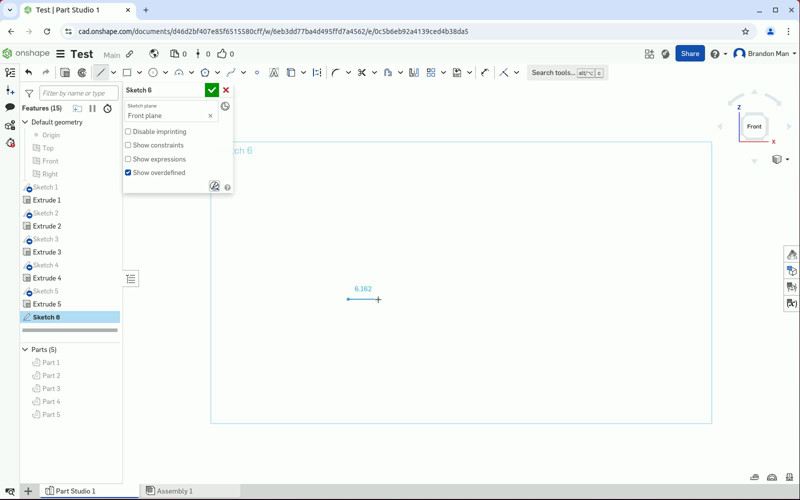
mouse_move(384, 299)
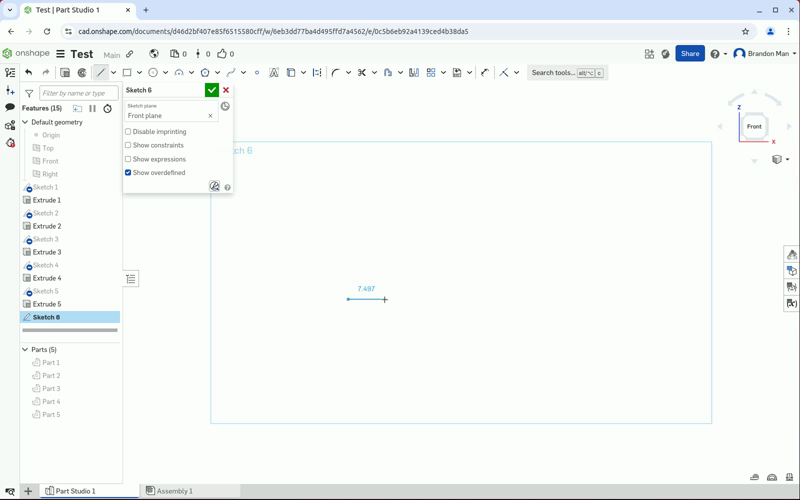
click(384, 299)
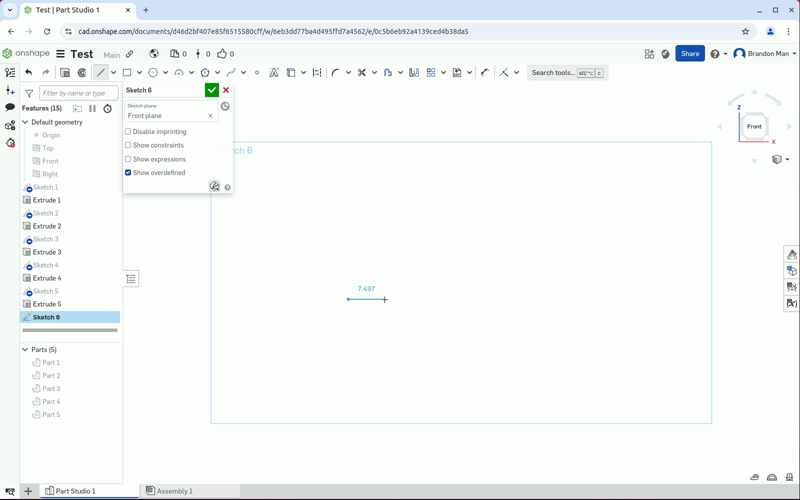
key_up(shift)
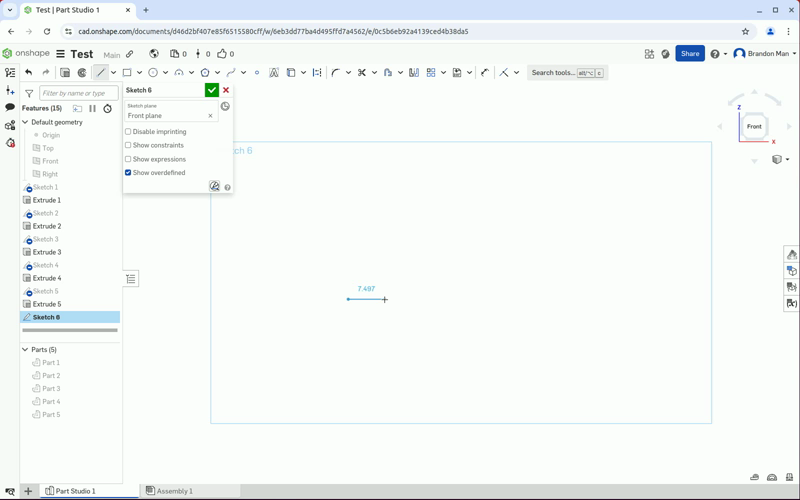
key_down(shift)
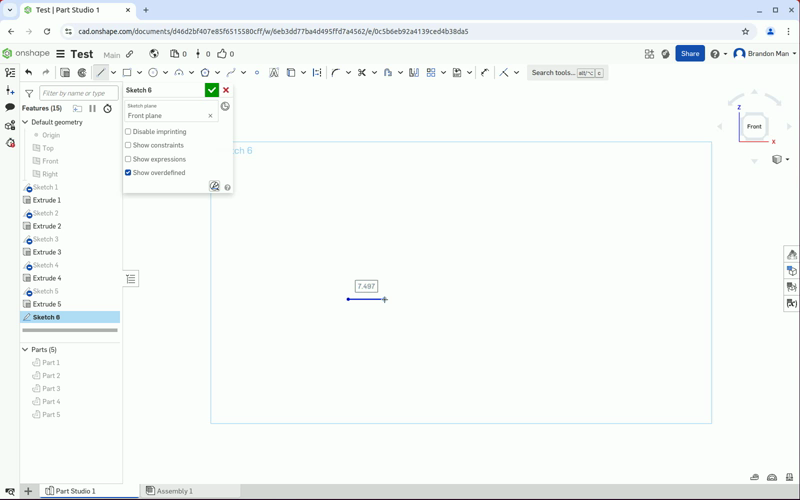
mouse_move(414, 299)
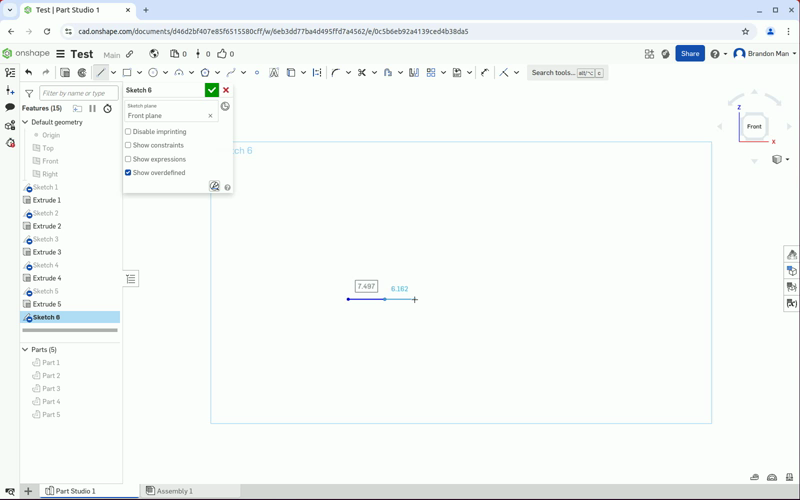
mouse_move(396, 299)
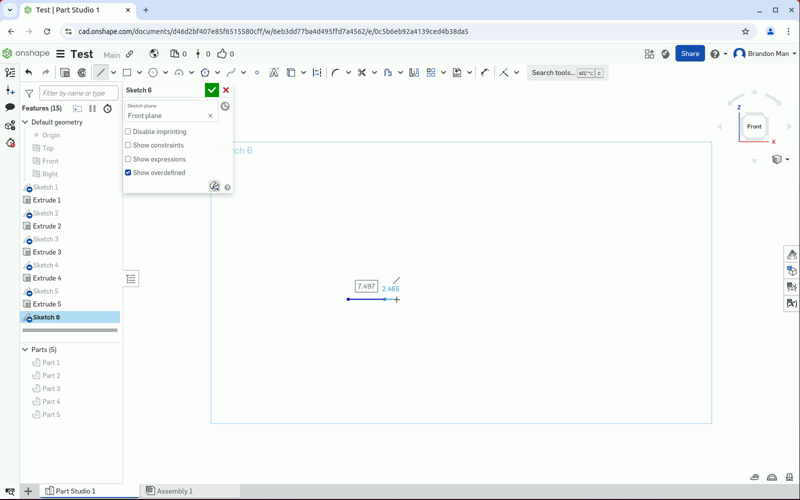
click(396, 299)
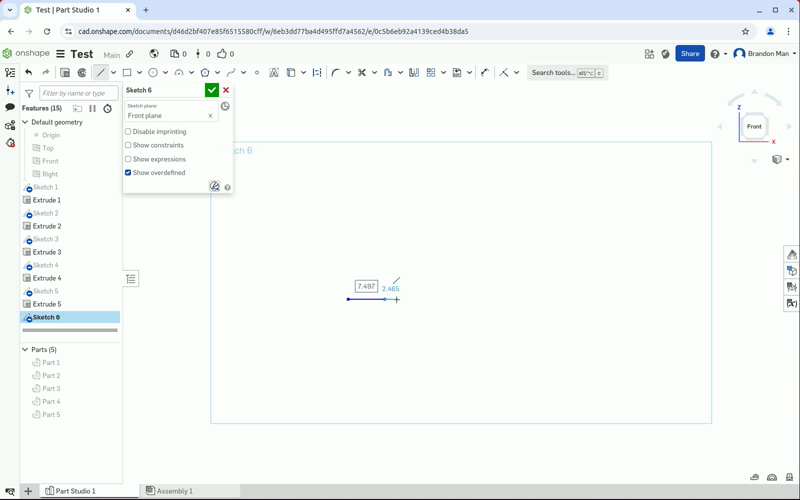
key_up(shift)
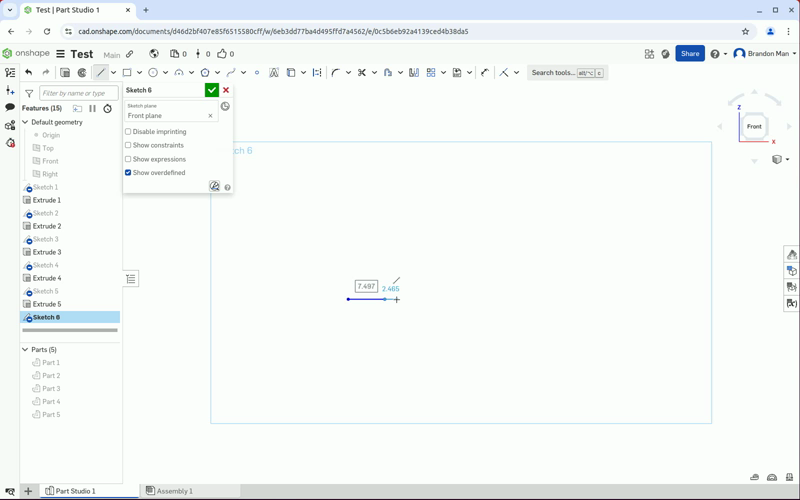
key_down(shift)
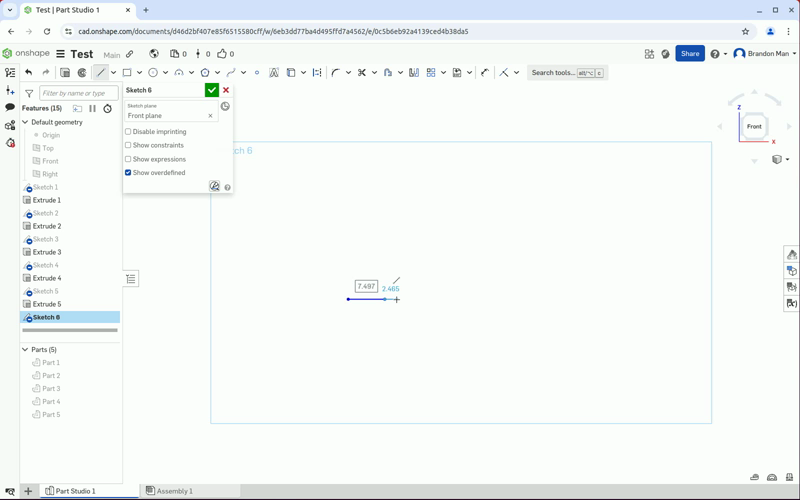
mouse_move(426, 299)
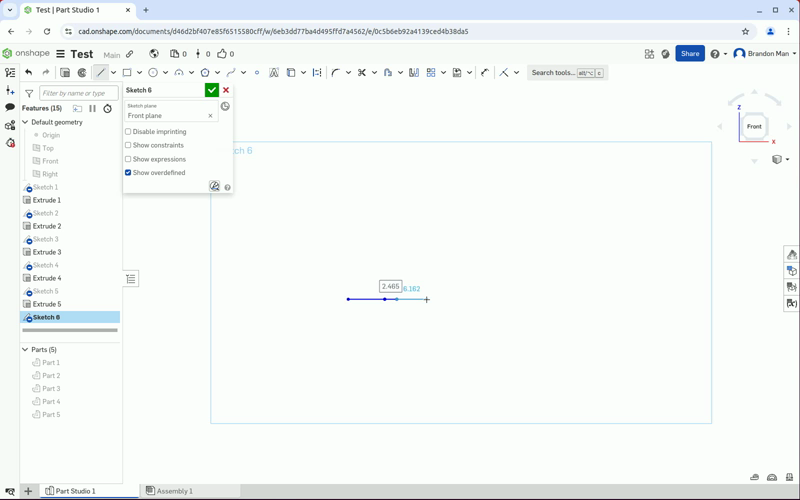
mouse_move(396, 283)
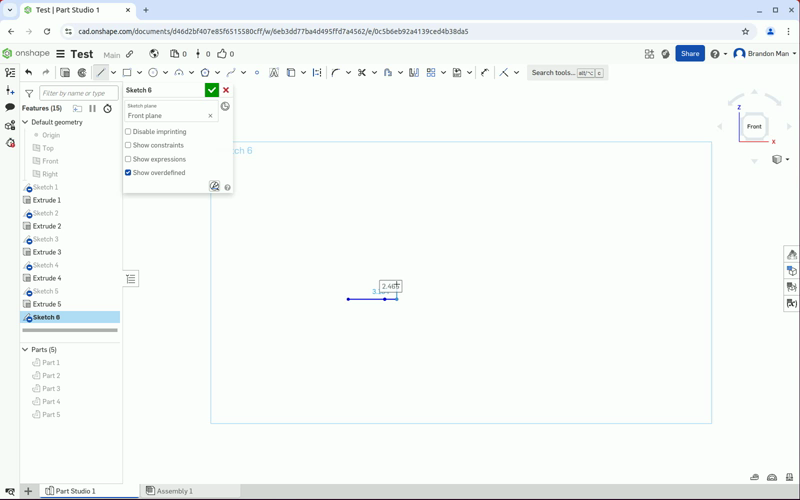
click(396, 283)
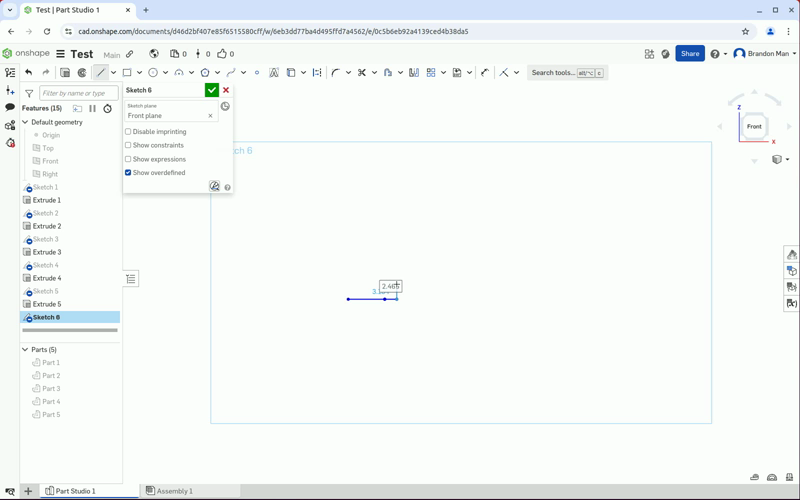
key_up(shift)
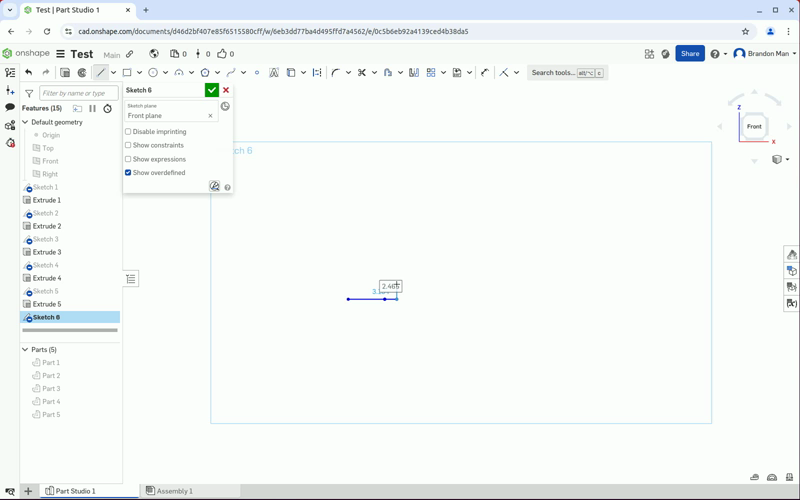
key_down(shift)
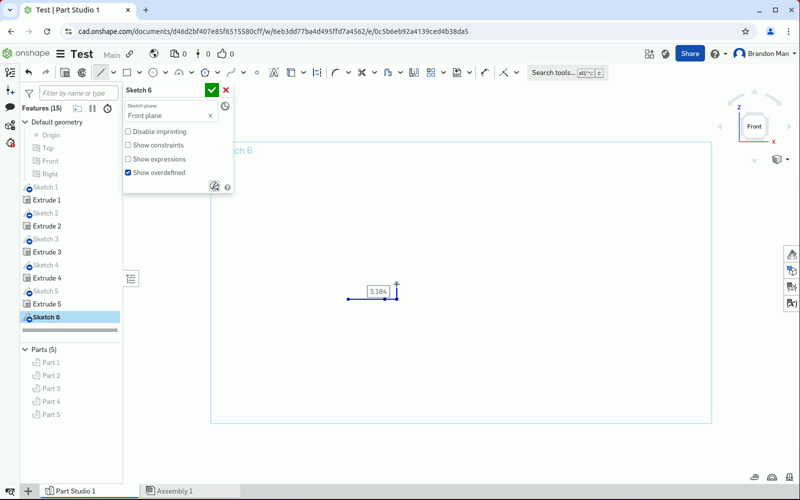
mouse_move(426, 283)
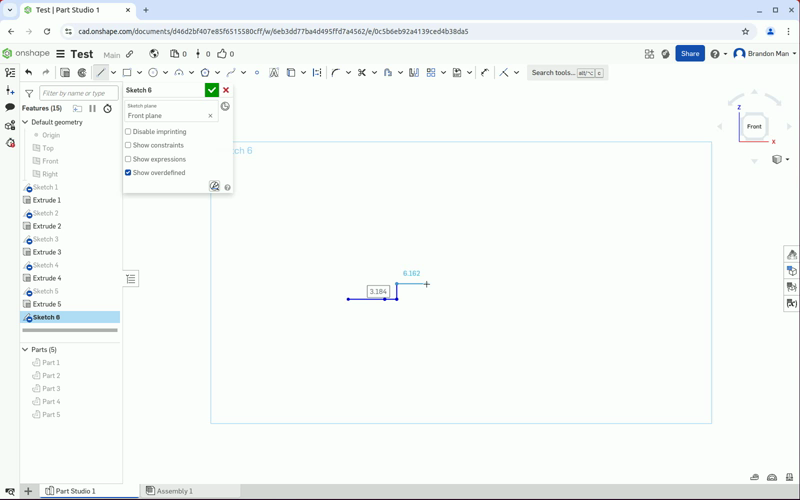
mouse_move(348, 283)
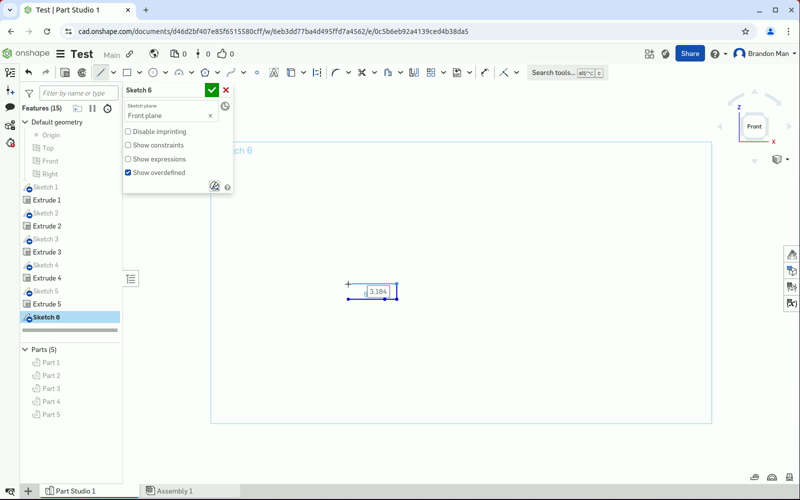
click(348, 283)
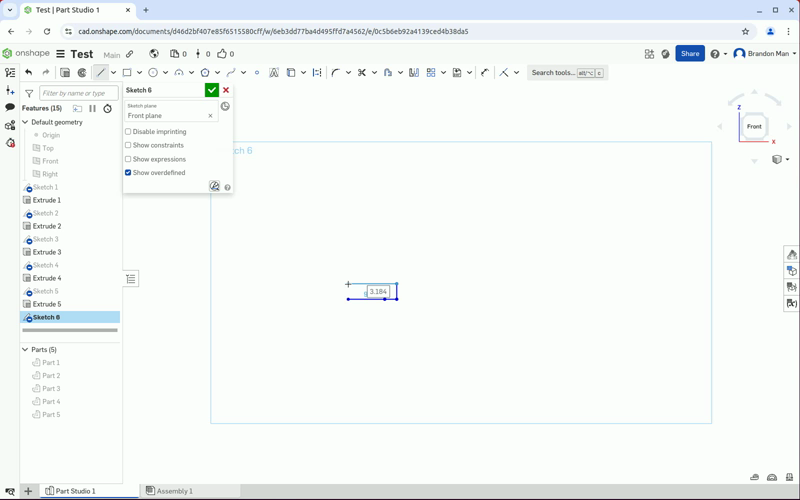
key_up(shift)
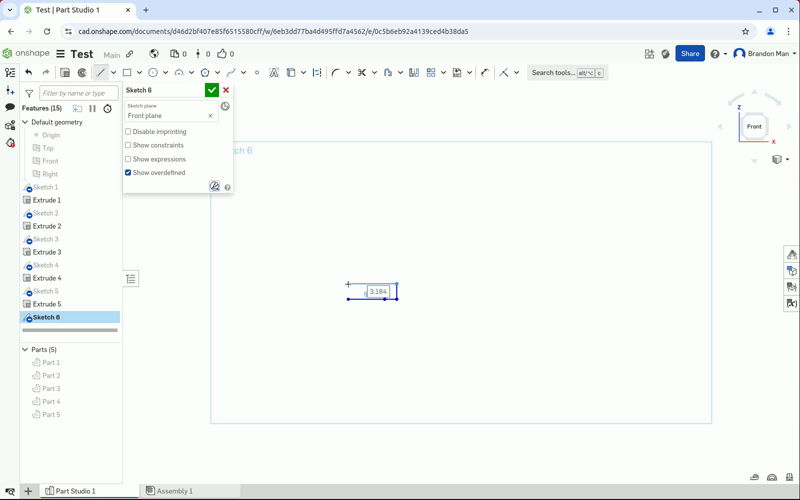
mouse_move(378, 283)
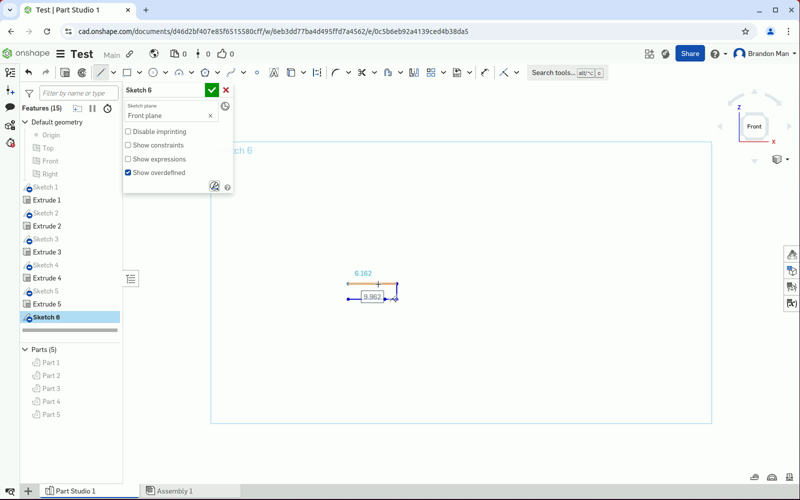
key_down(shift)
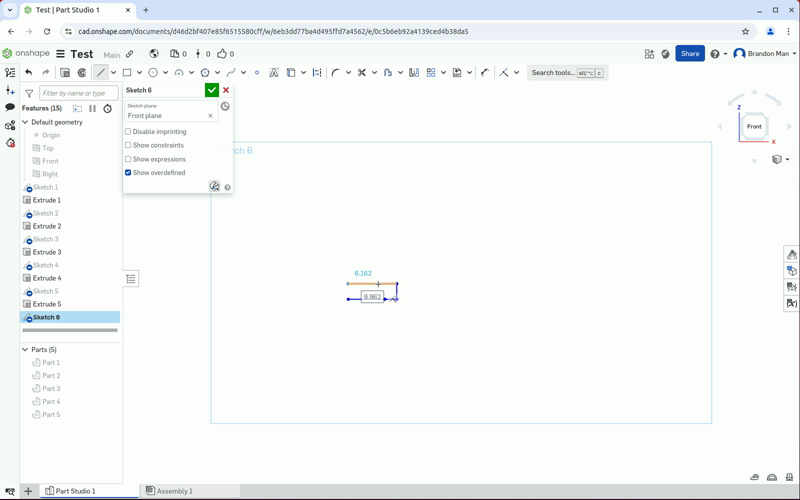
mouse_move(348, 299)
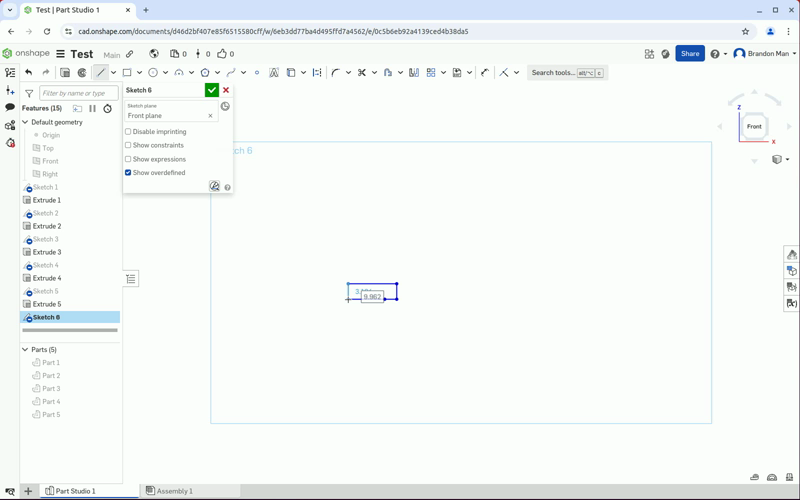
key_up(shift)
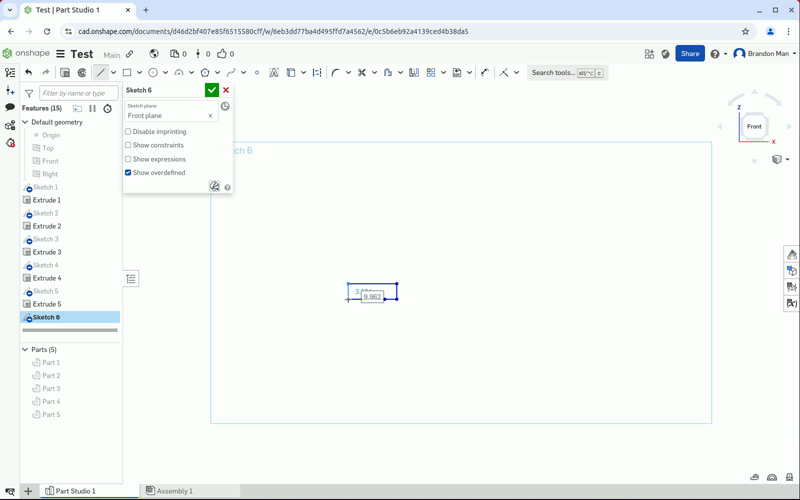
click(348, 299)
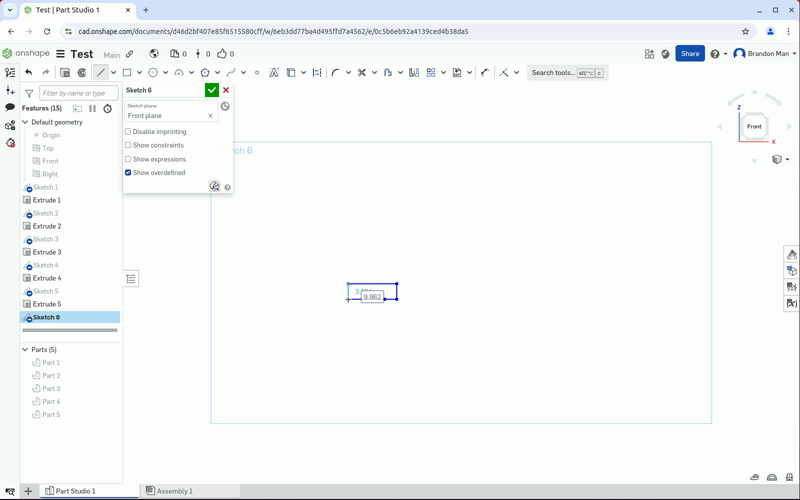
key(esc)
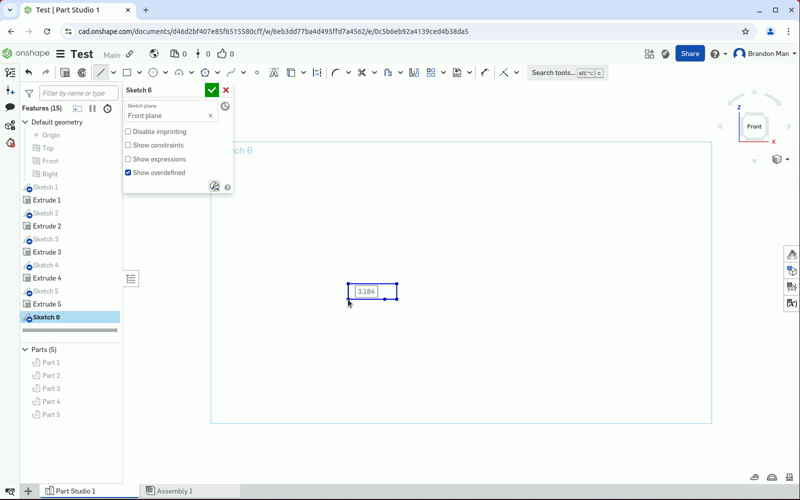
mouse_move(376, 291)
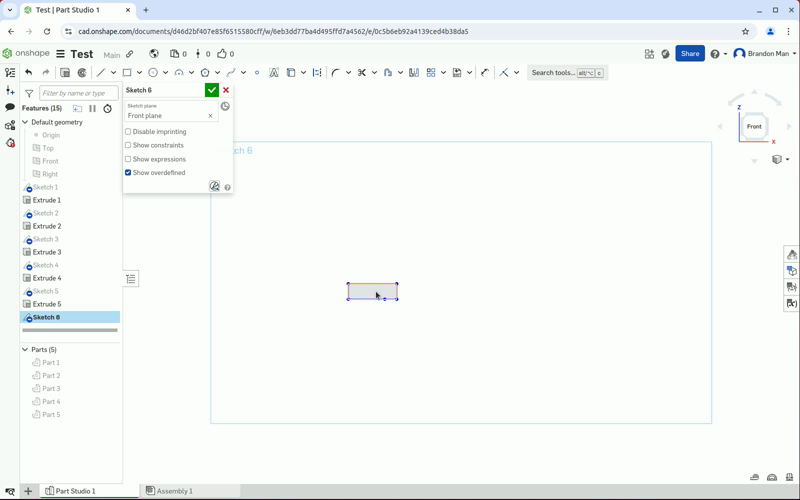
scroll(6)
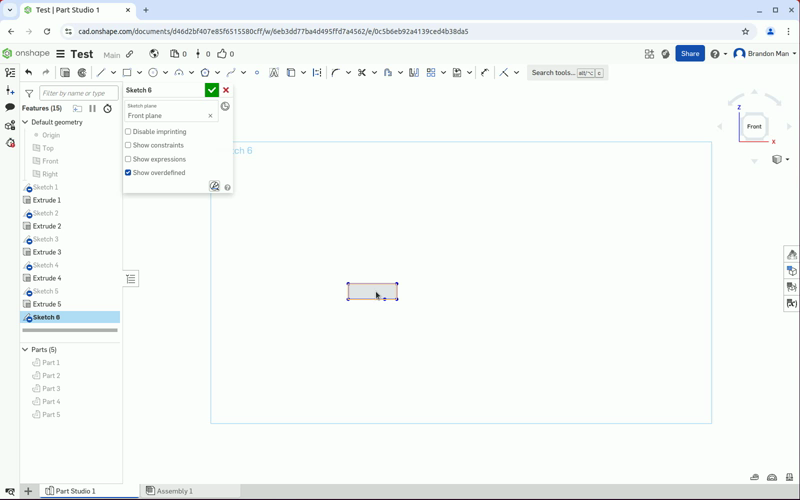
scroll(6)
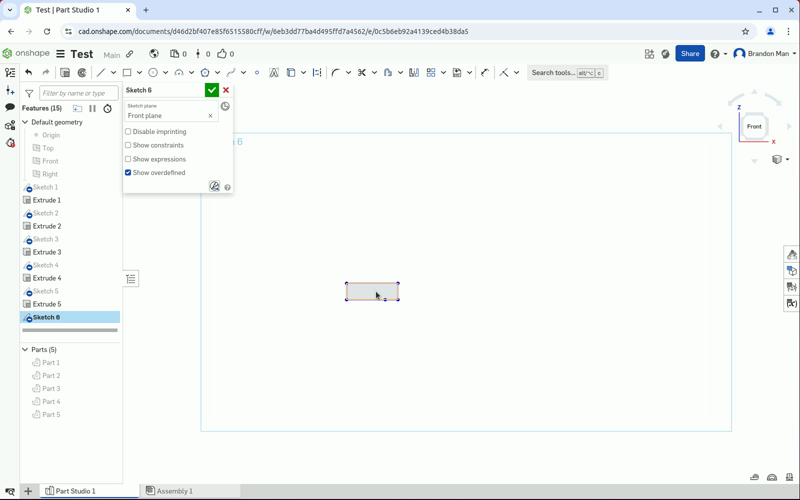
scroll(6)
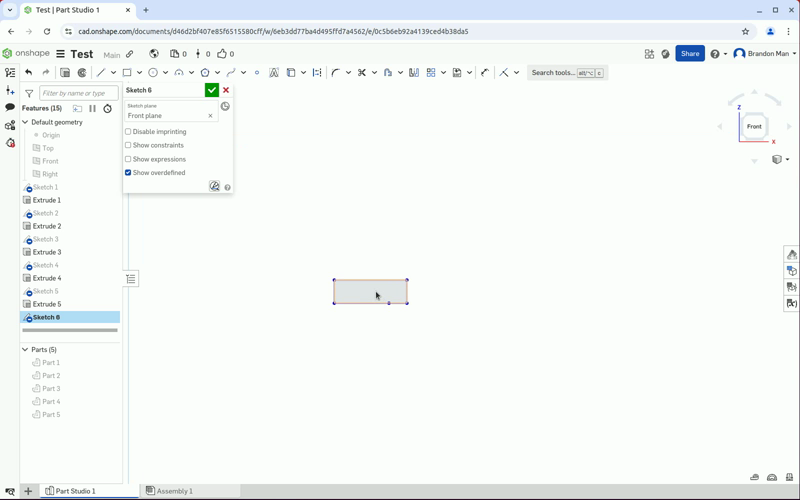
scroll(6)
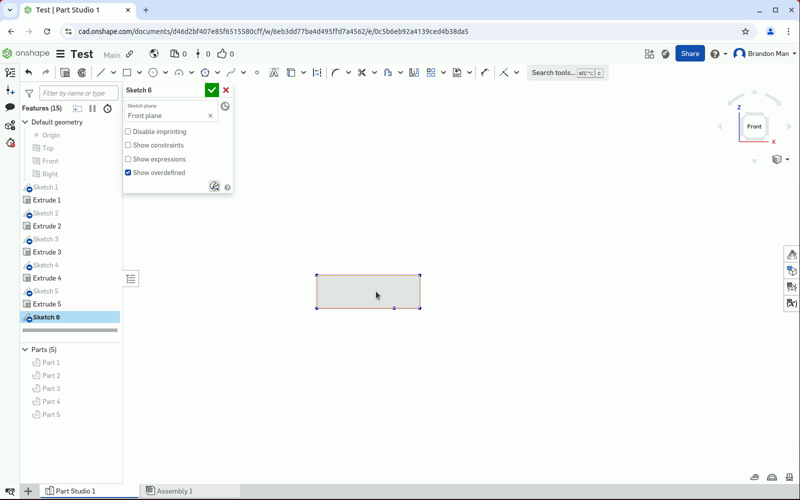
scroll(6)
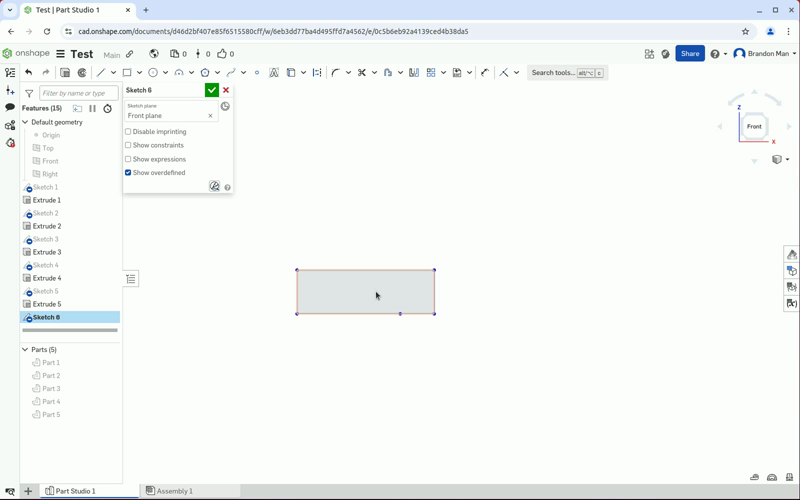
scroll(6)
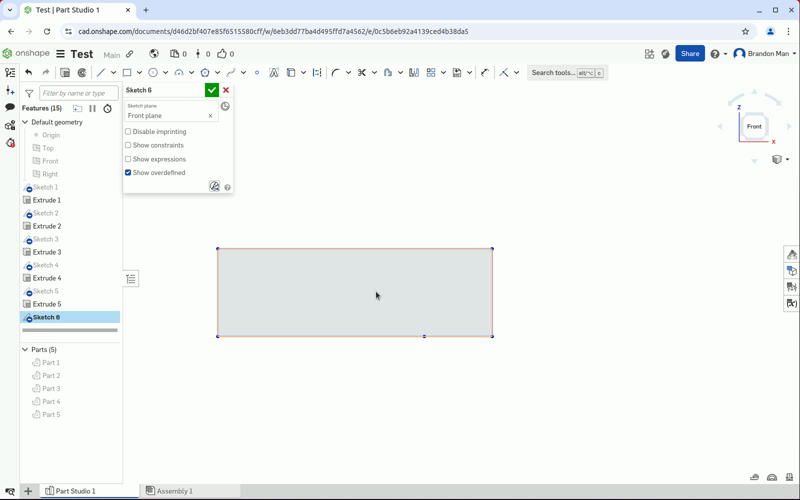
scroll(6)
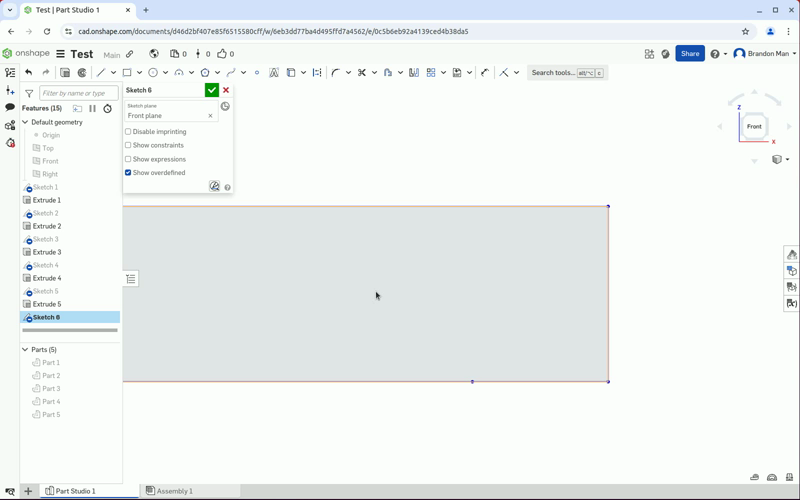
click(376, 291)
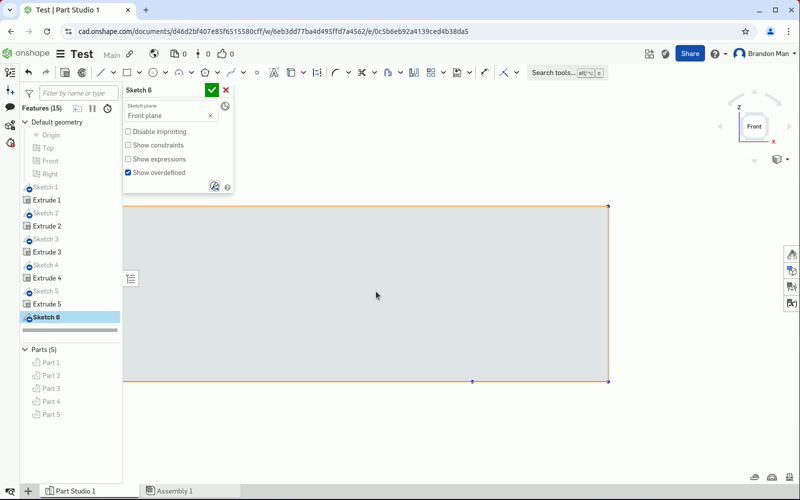
scroll(-6)
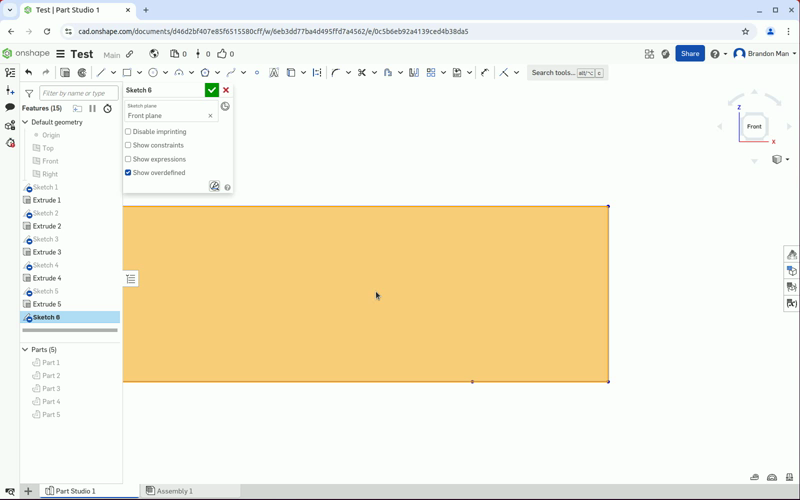
scroll(-6)
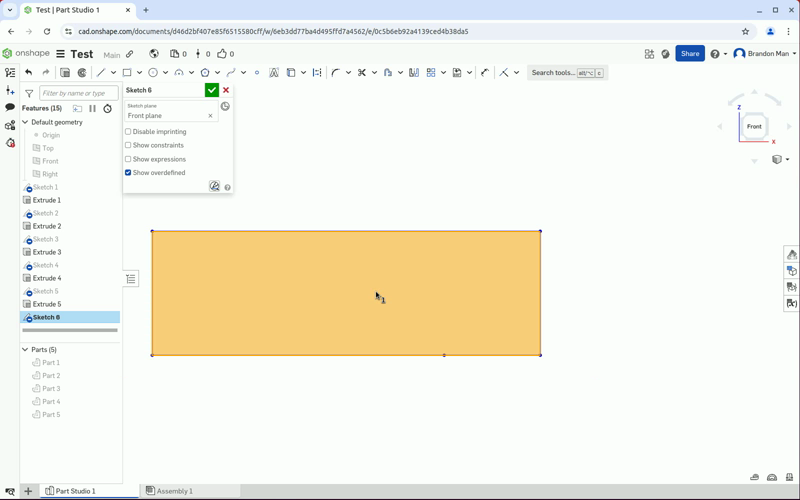
scroll(-6)
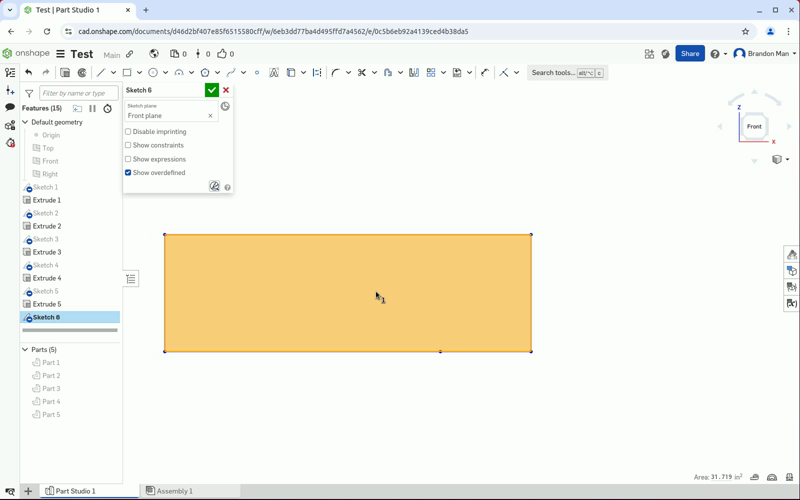
scroll(-6)
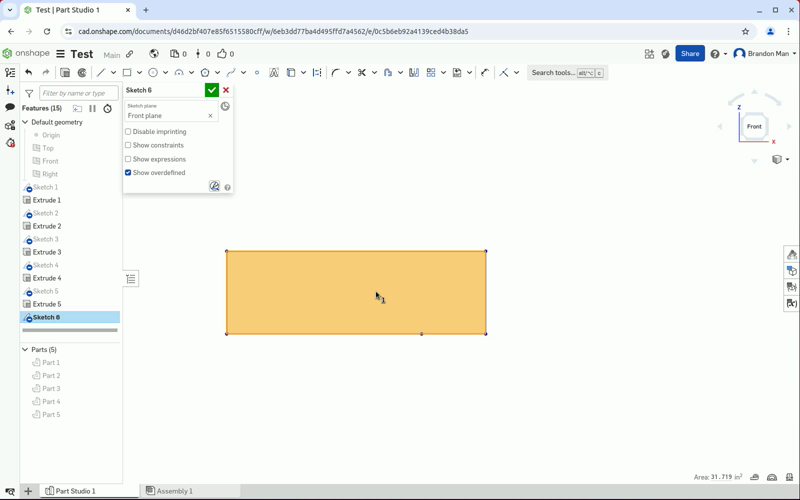
scroll(-6)
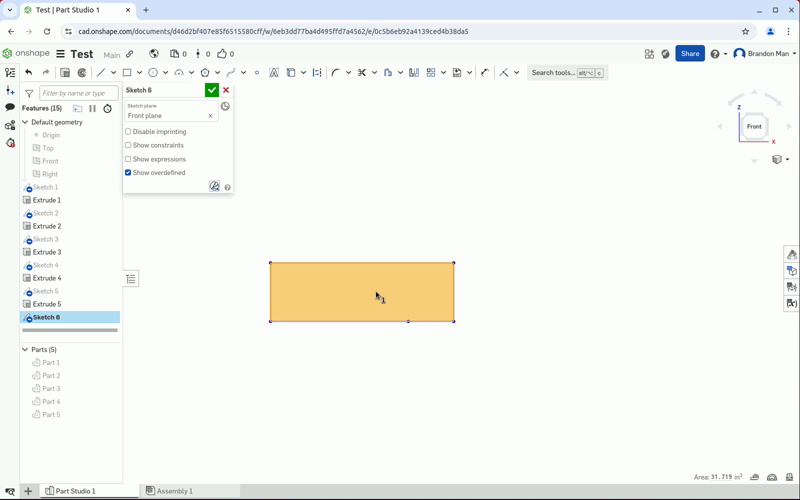
scroll(-6)
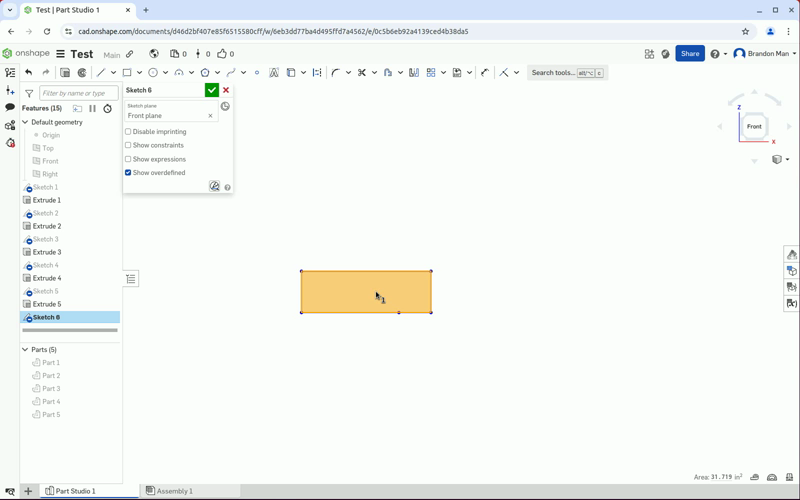
scroll(-6)
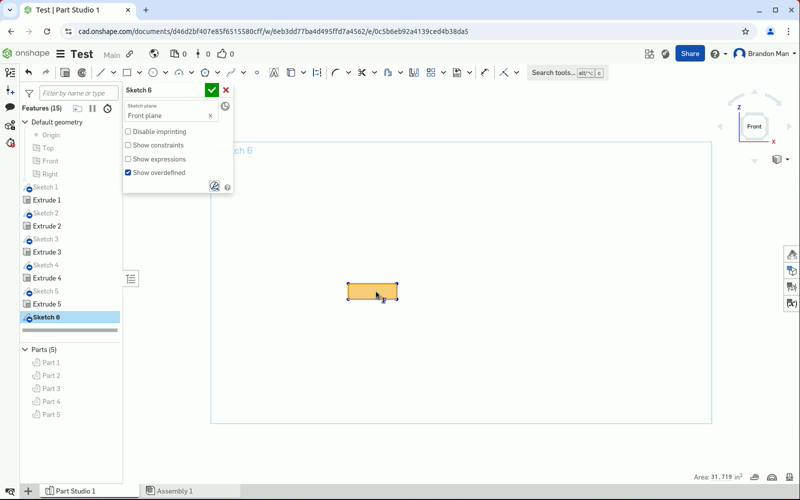
mouse_move(73, 352)
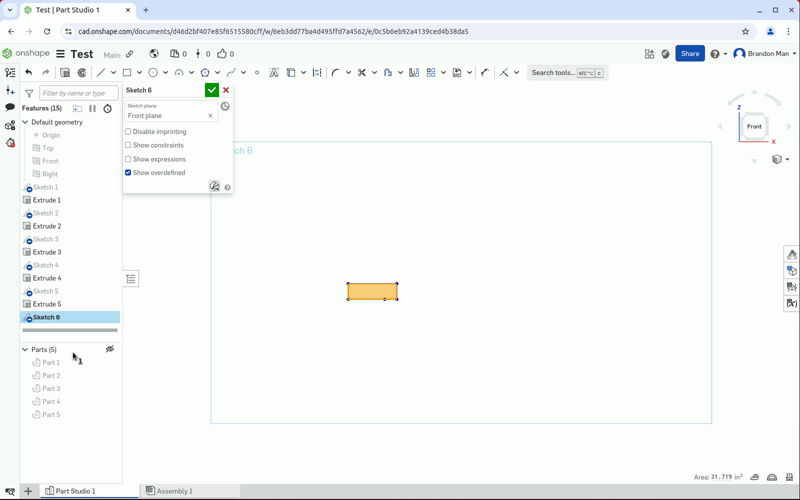
key(shift+y)
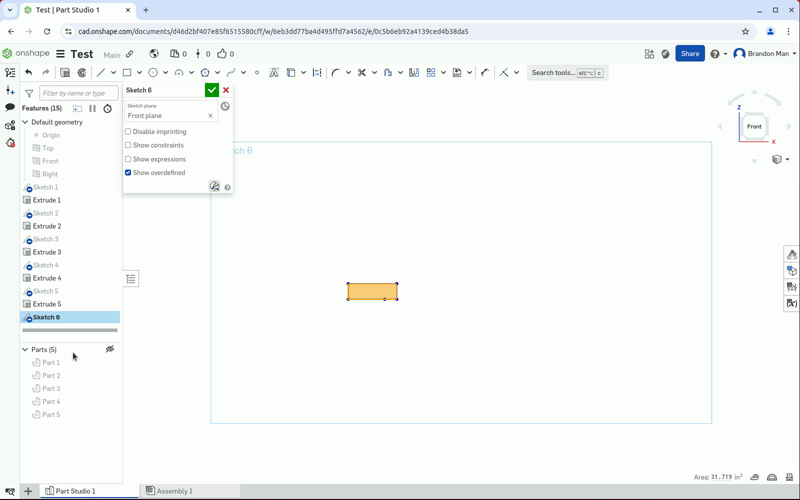
key(shift+e)
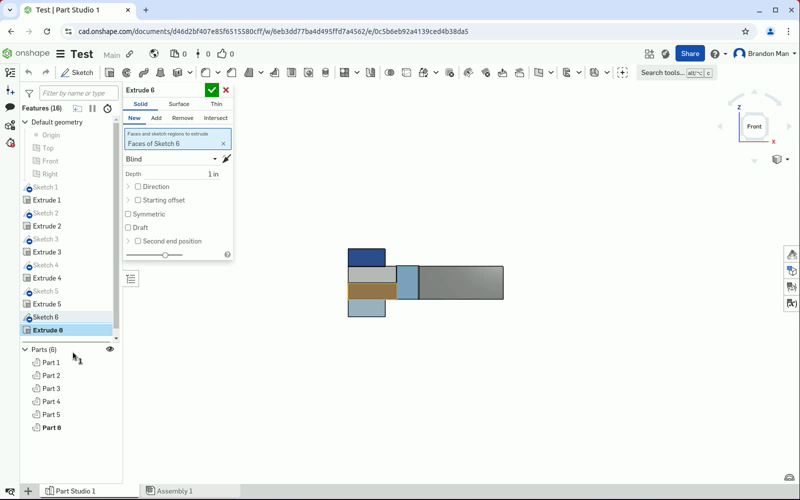
mouse_move(143, 106)
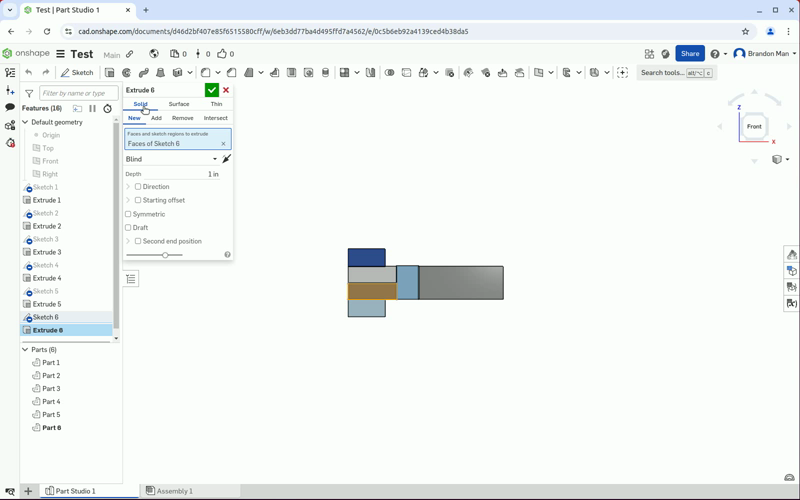
click(143, 106)
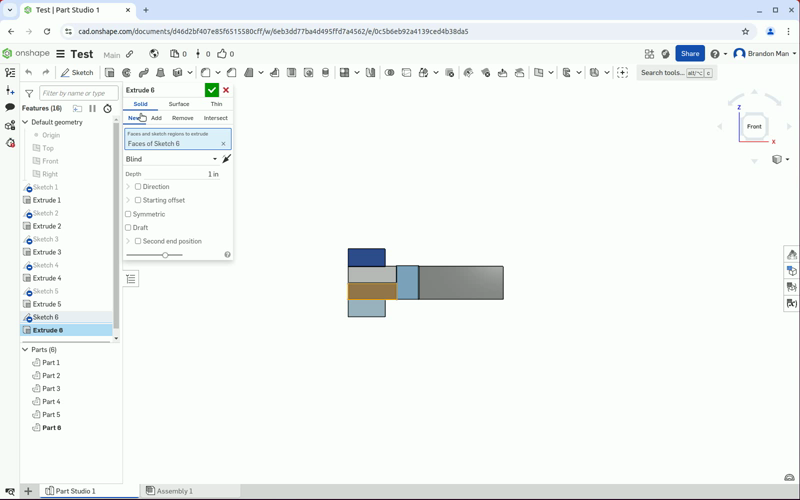
mouse_move(137, 120)
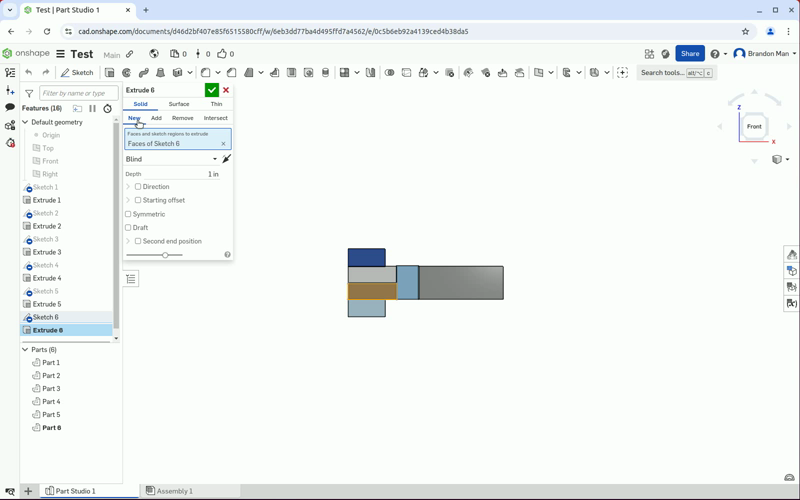
click(137, 120)
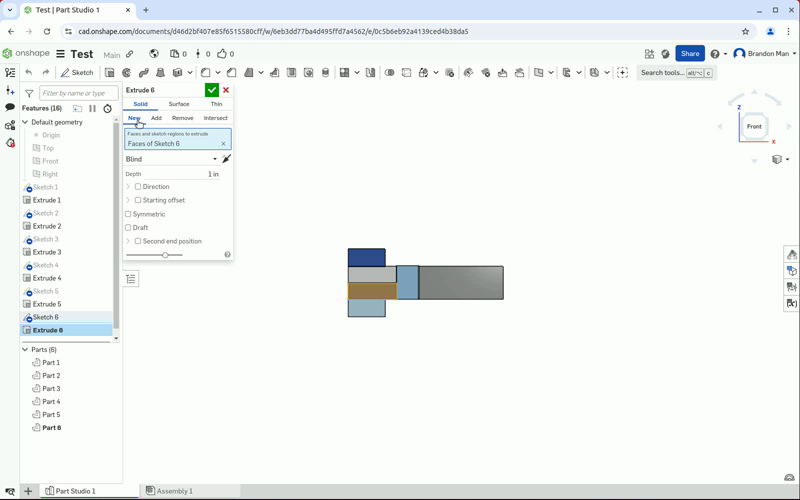
key(tab, 4)
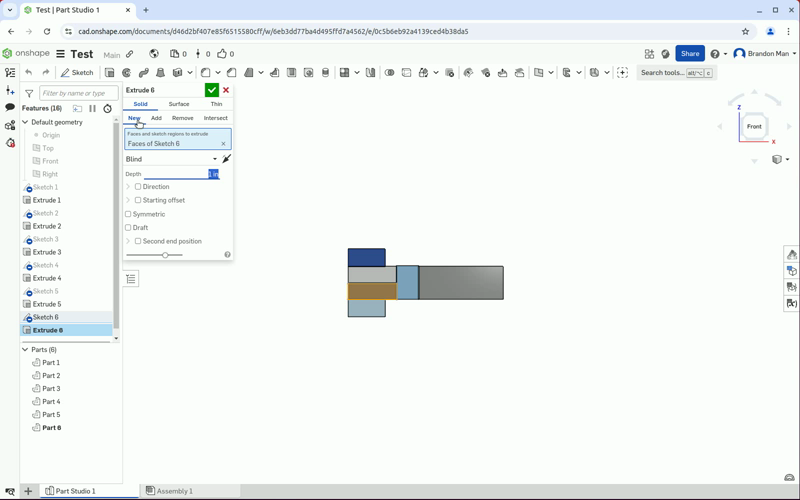
text(7.703)
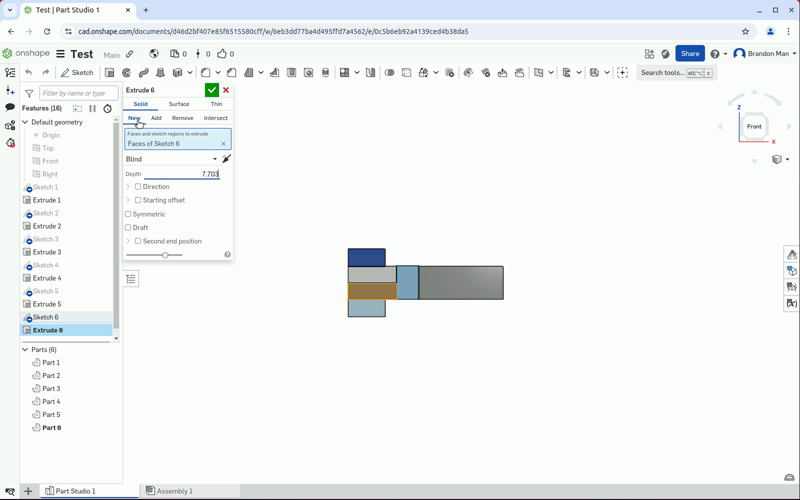
key(enter)
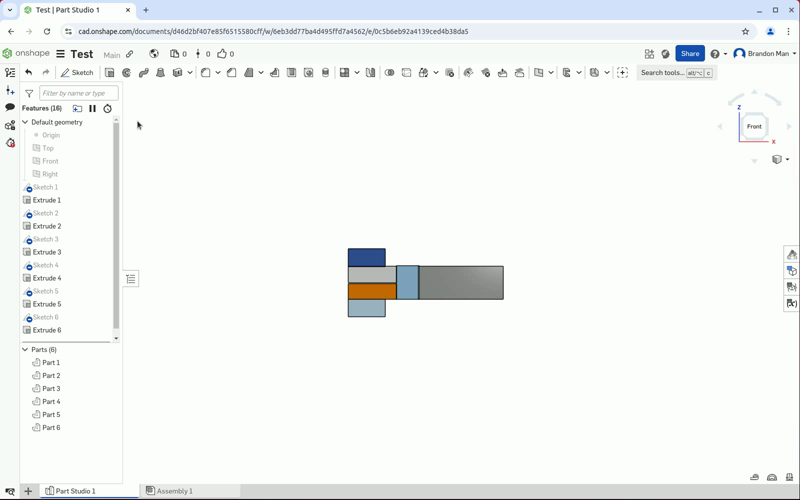
key(shift+h)
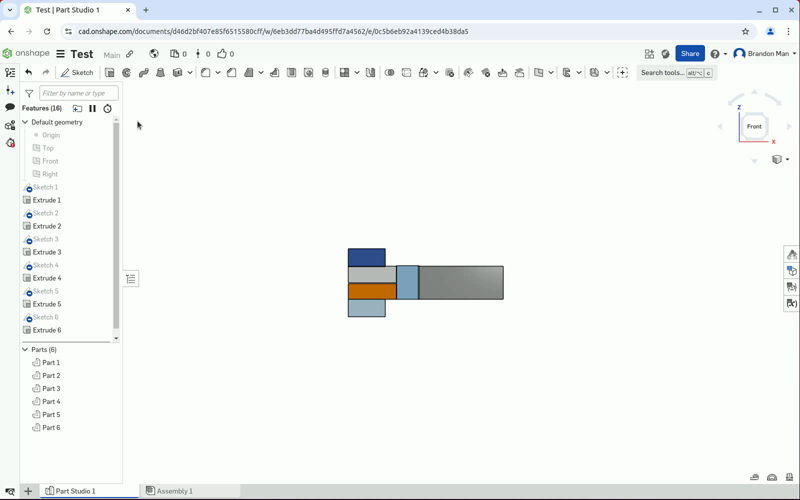
key(shift+h)
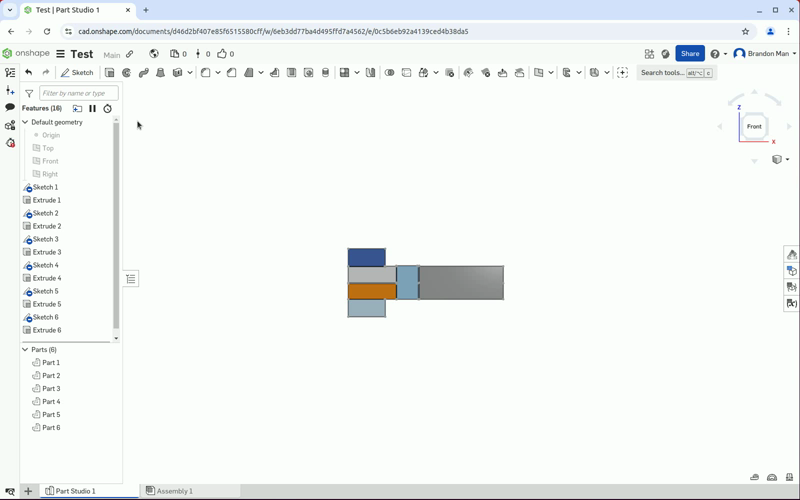
key(shift+7)
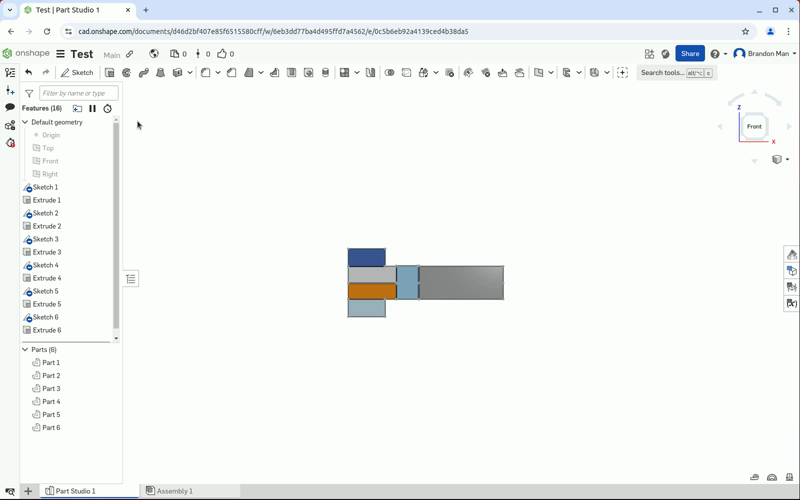
key(left, 2)
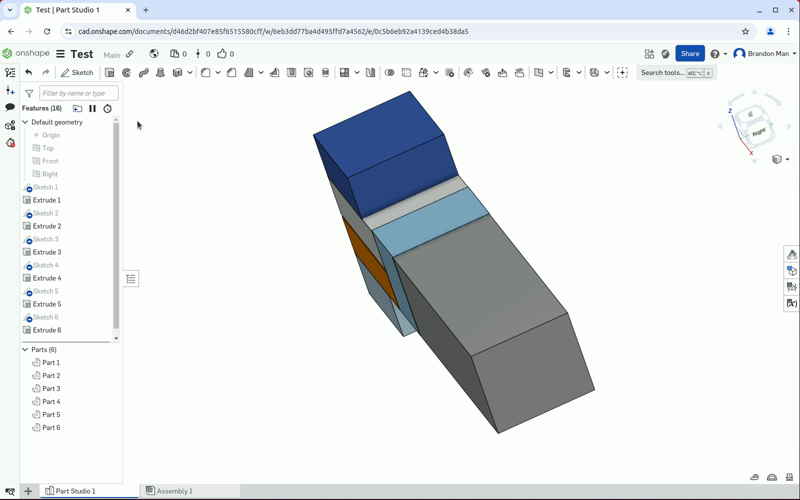
key(down, 2)
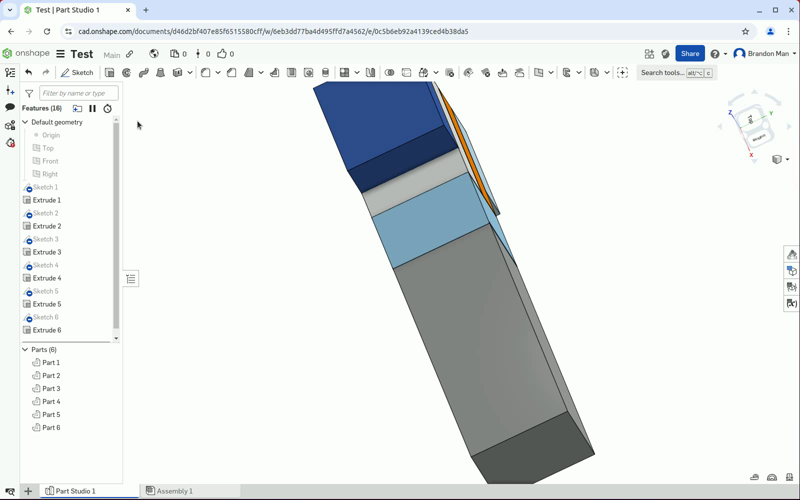
key(up, 2)
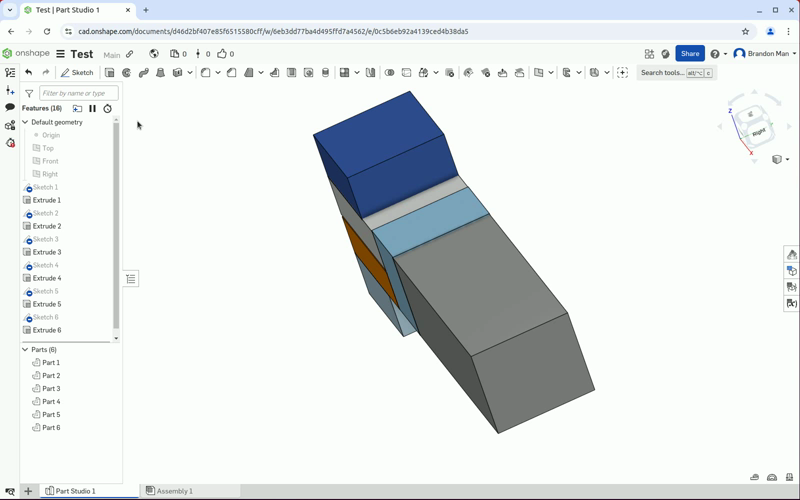
key(right, 2)
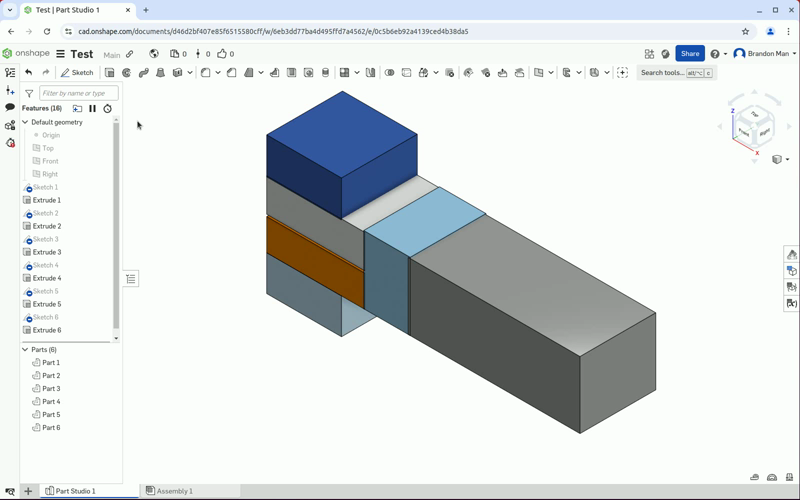
mouse_move(69, 189)
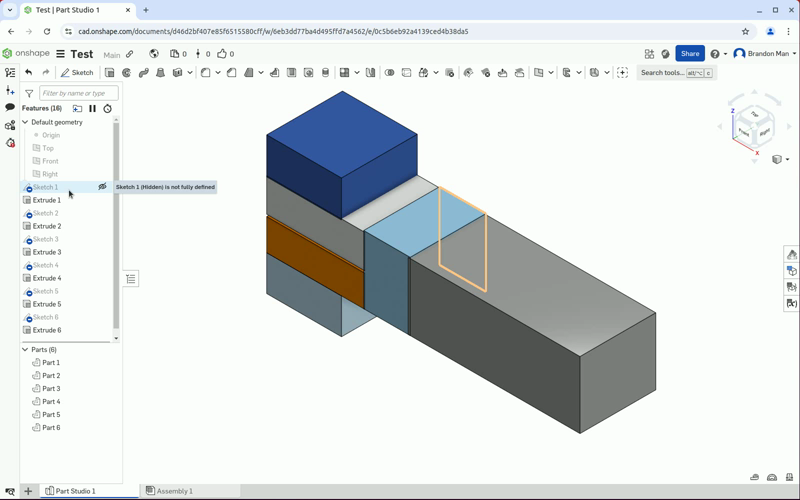
click(69, 189)